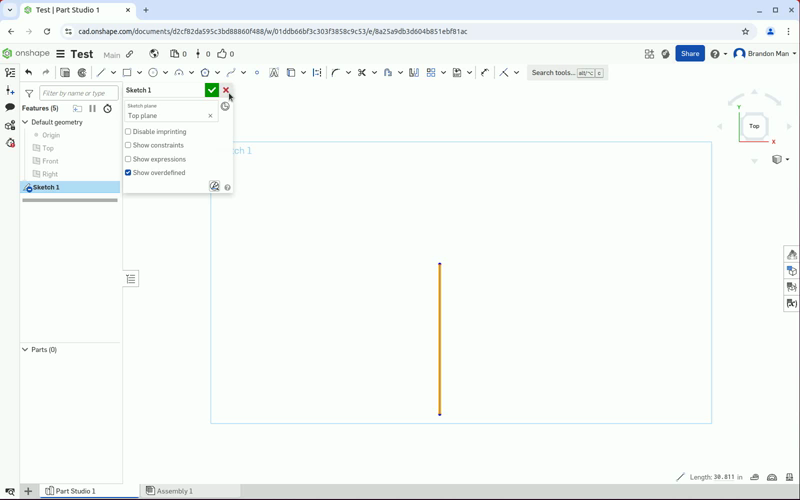
key(shift+h)
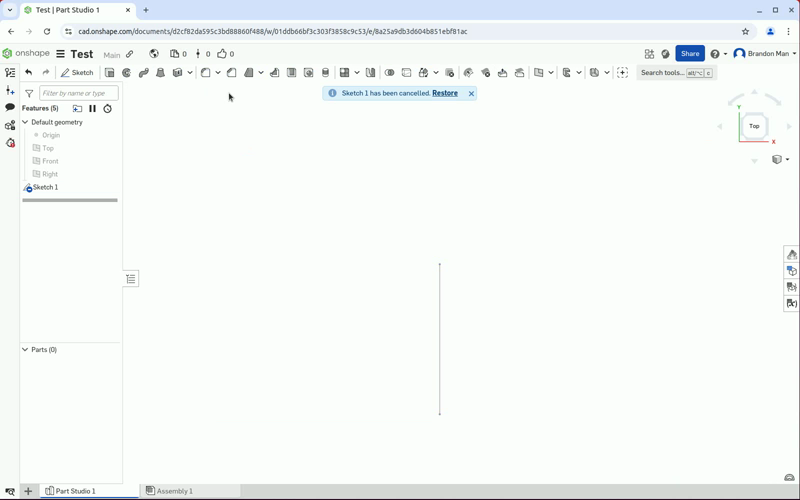
key(shift+s)
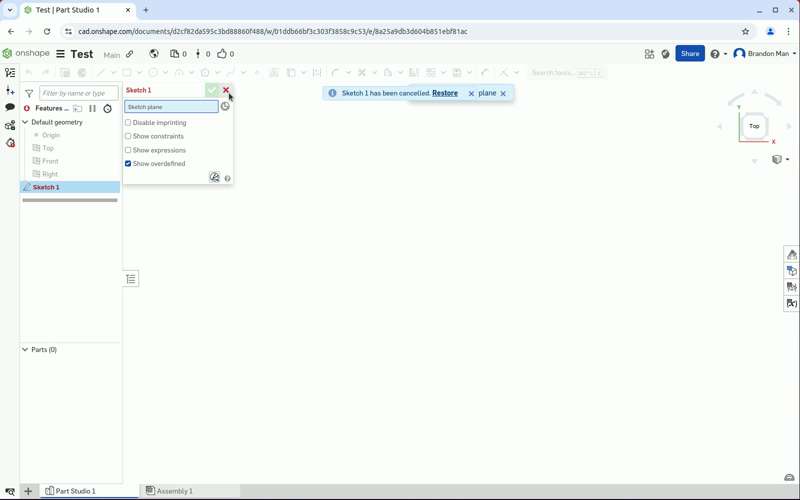
mouse_move(73, 150)
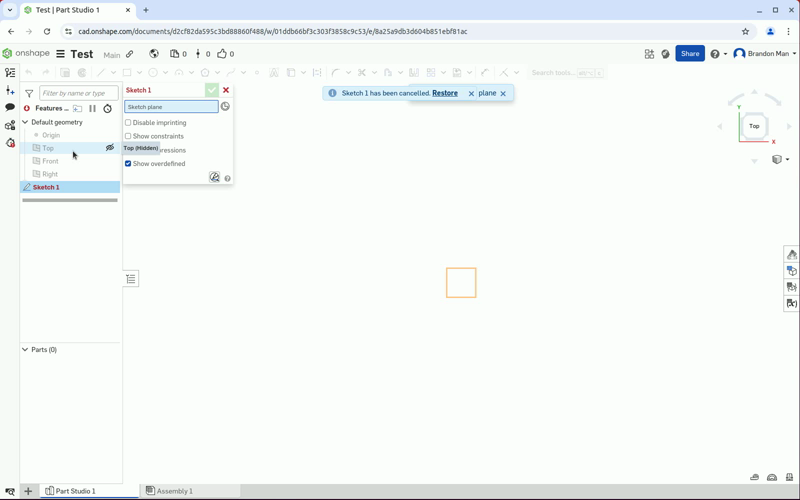
click(73, 150)
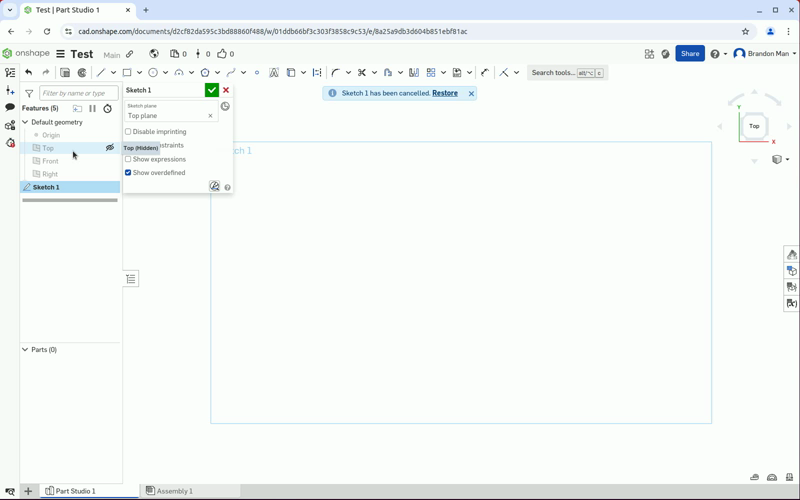
mouse_move(73, 352)
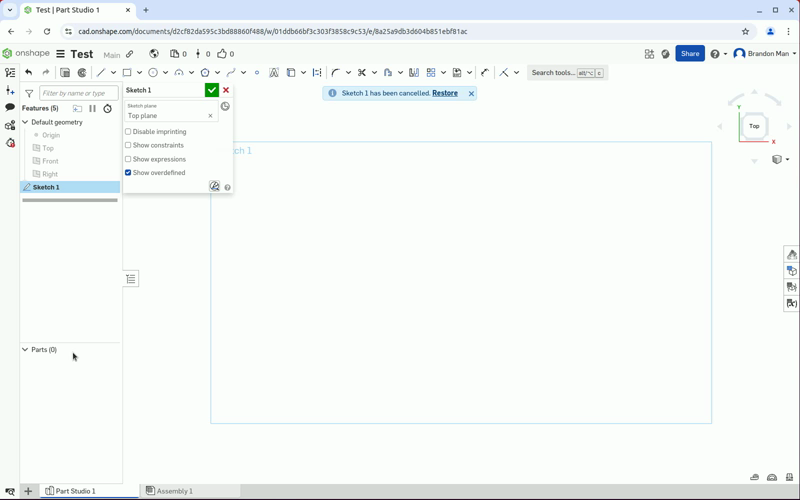
key(y)
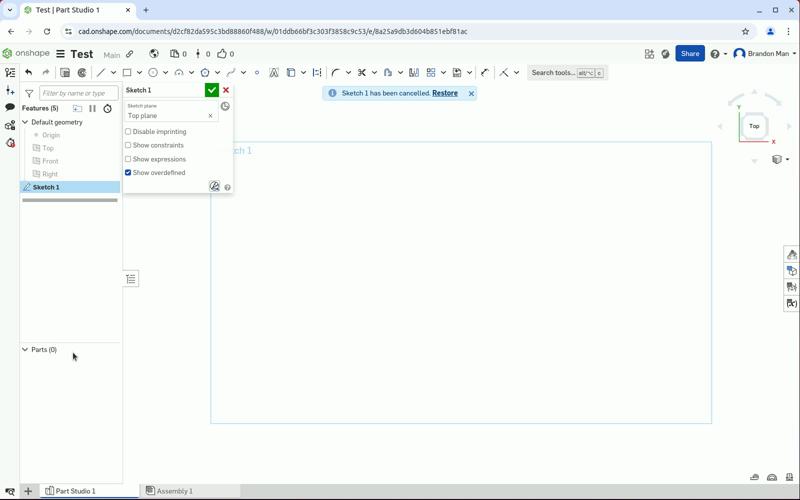
key(l)
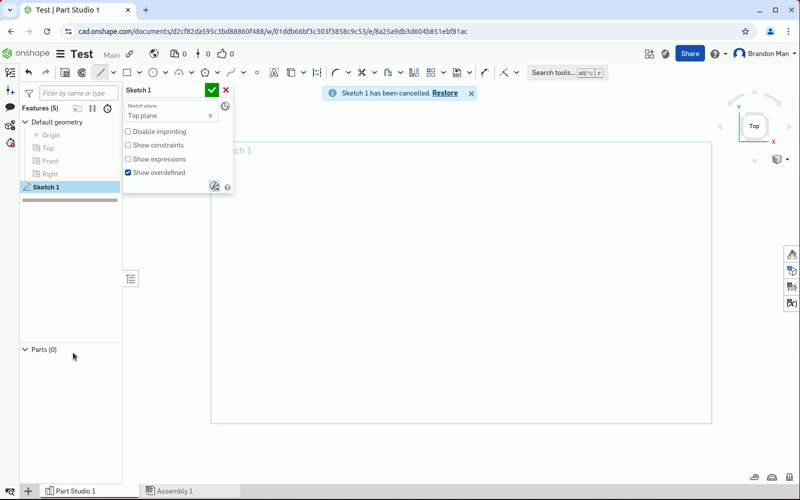
key_down(shift)
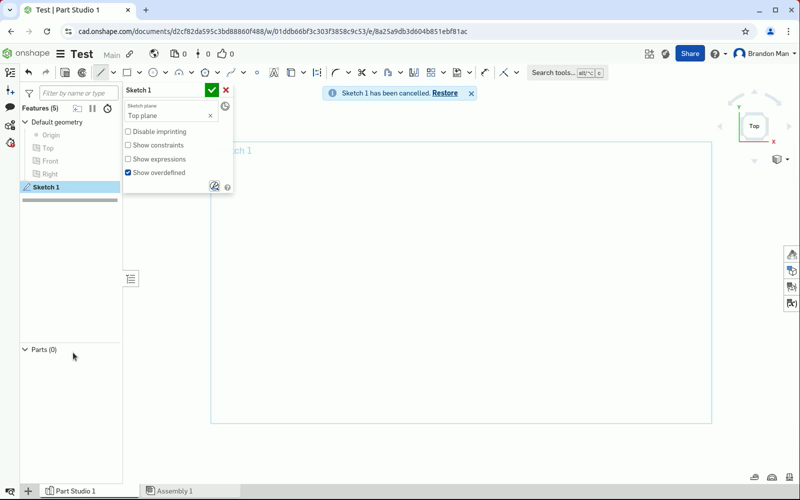
mouse_move(348, 381)
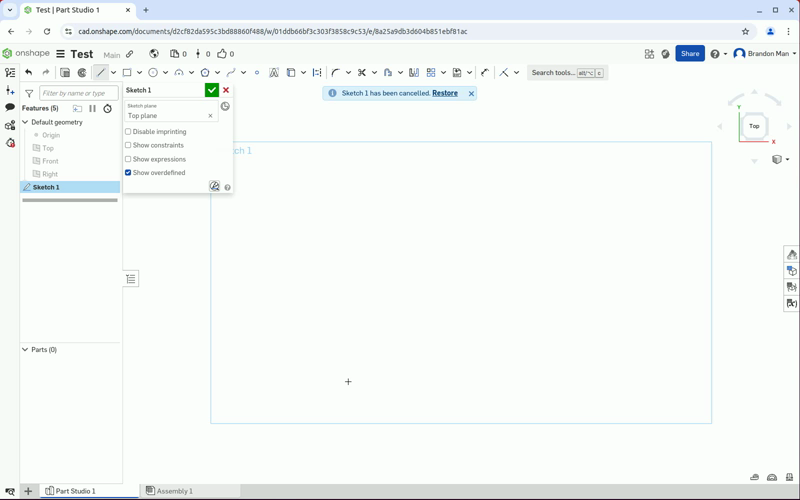
click(348, 381)
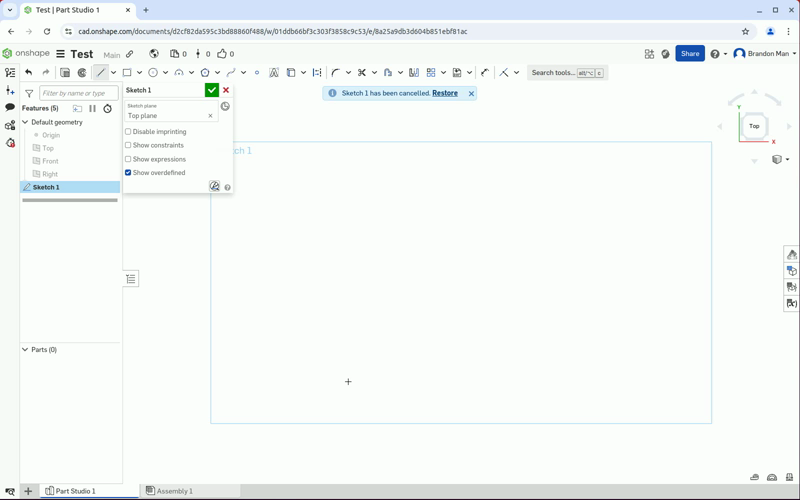
key_up(shift)
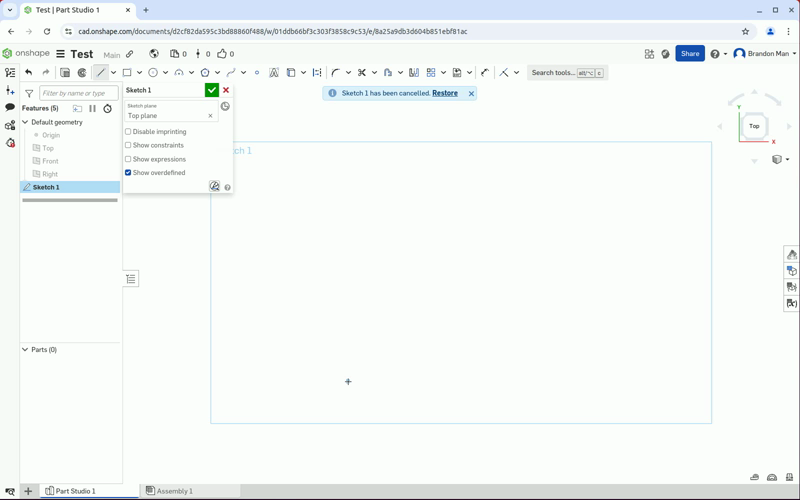
key_down(shift)
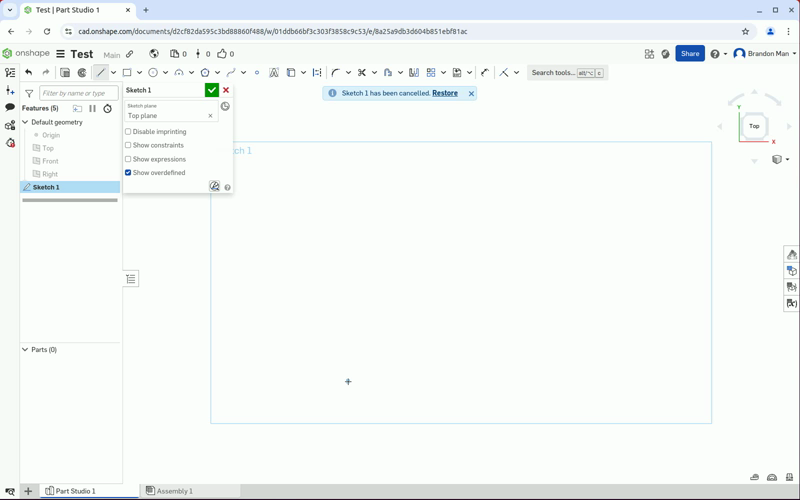
mouse_move(572, 381)
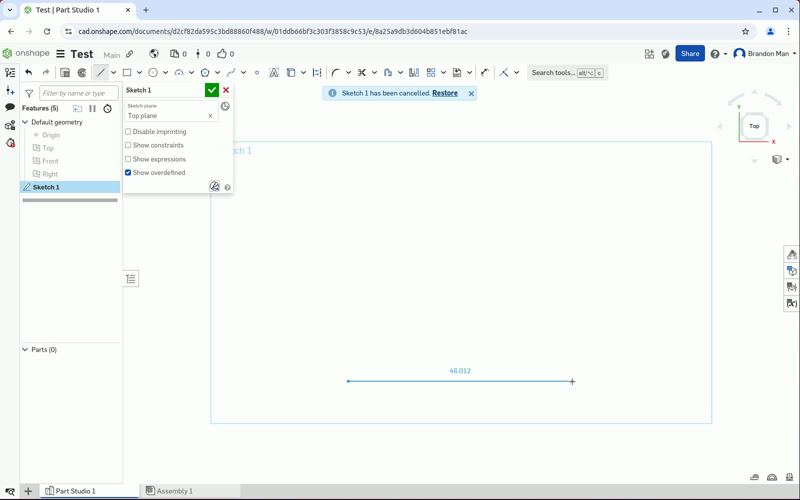
click(572, 381)
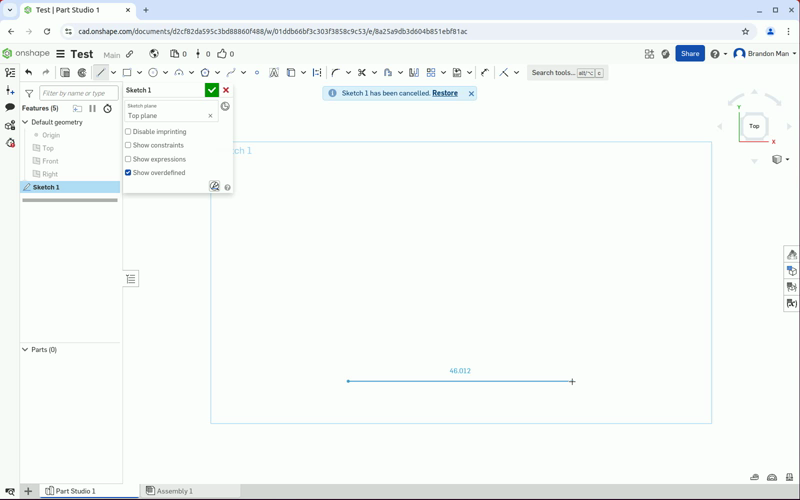
key_up(shift)
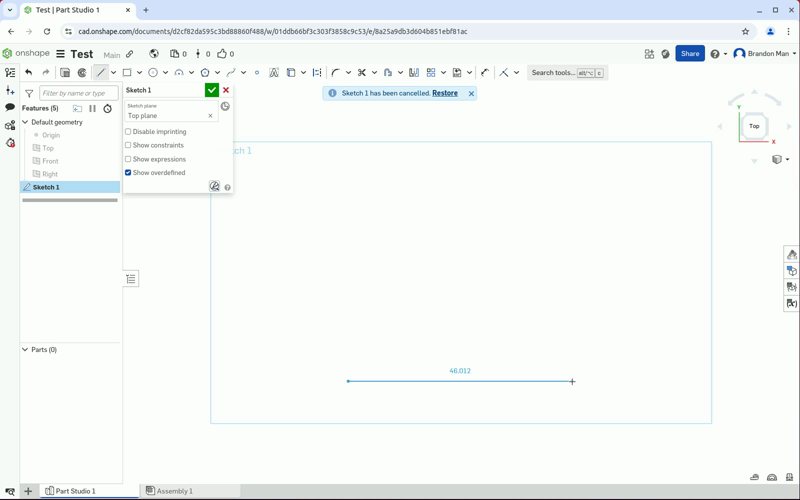
key_down(shift)
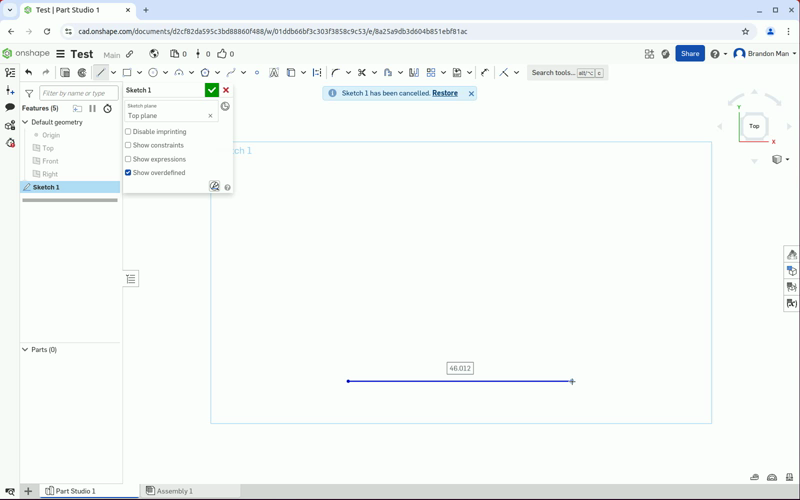
mouse_move(572, 185)
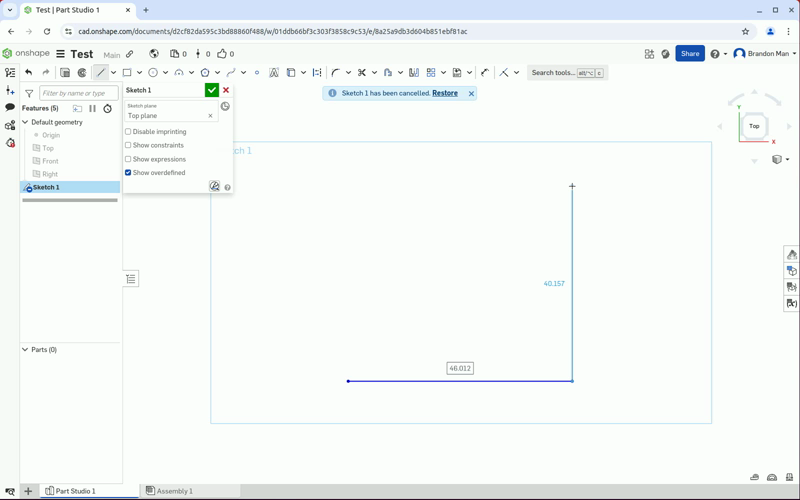
click(572, 185)
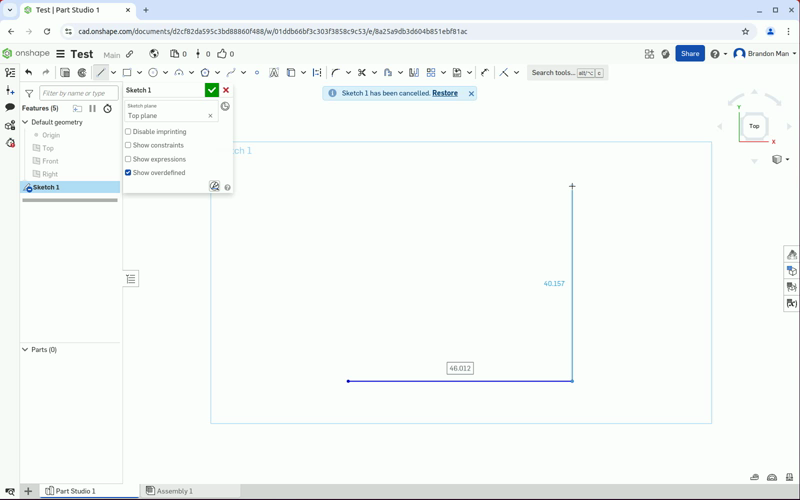
key_up(shift)
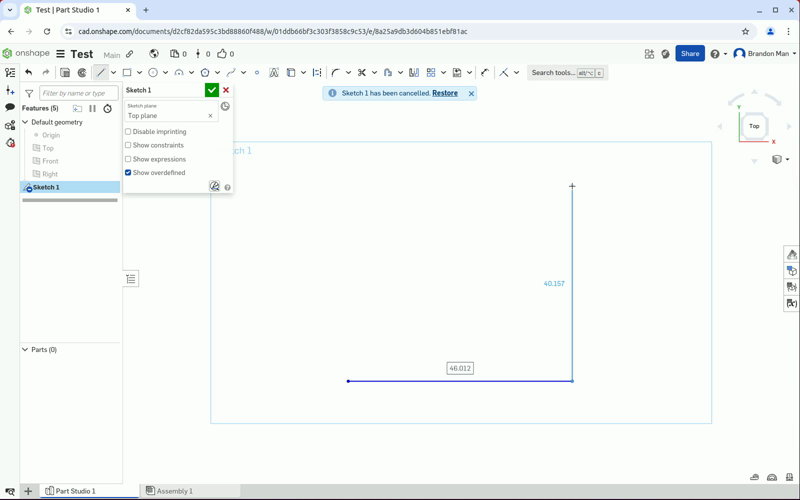
key_down(shift)
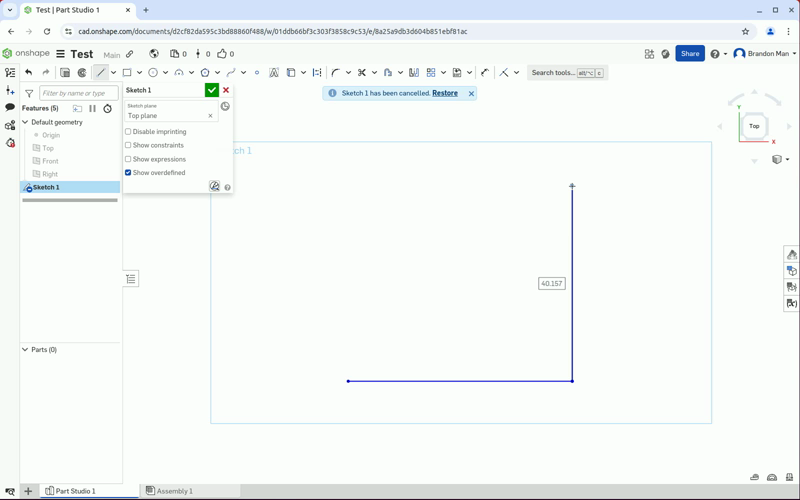
mouse_move(348, 185)
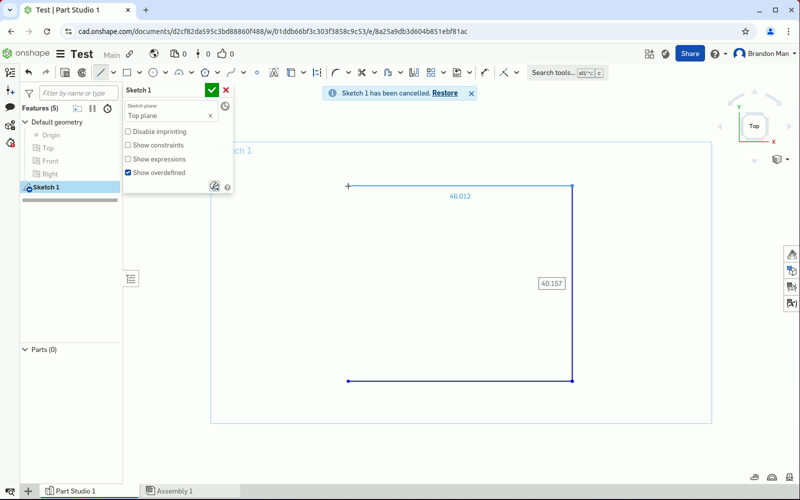
click(348, 185)
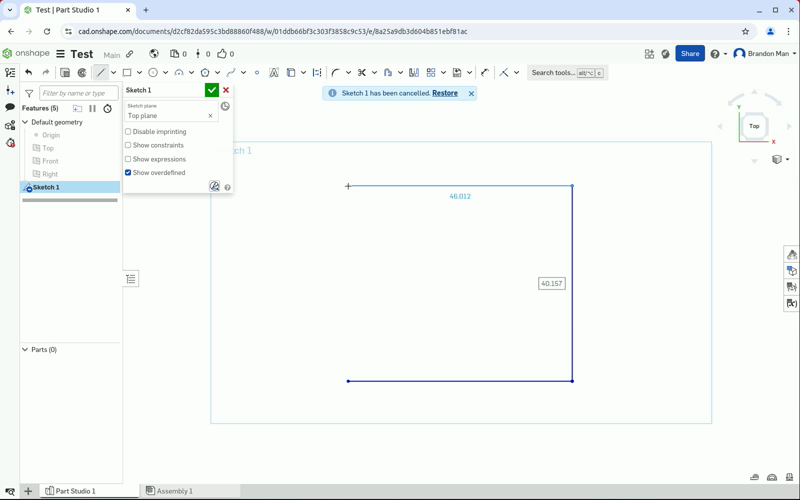
key_up(shift)
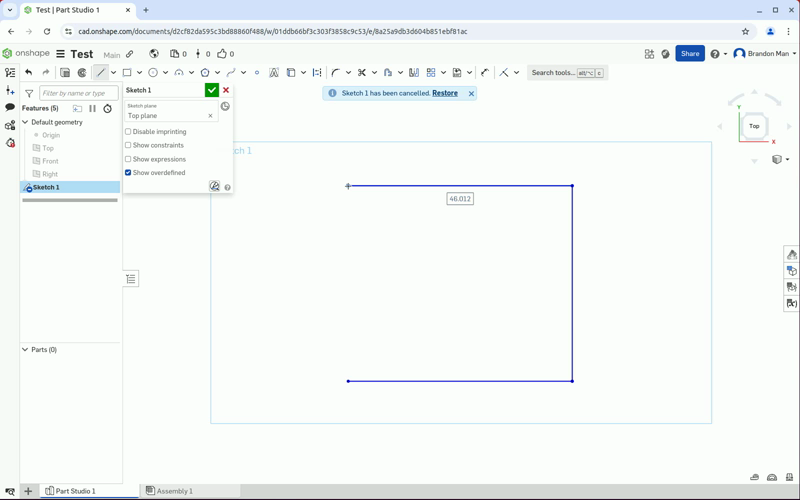
key_down(shift)
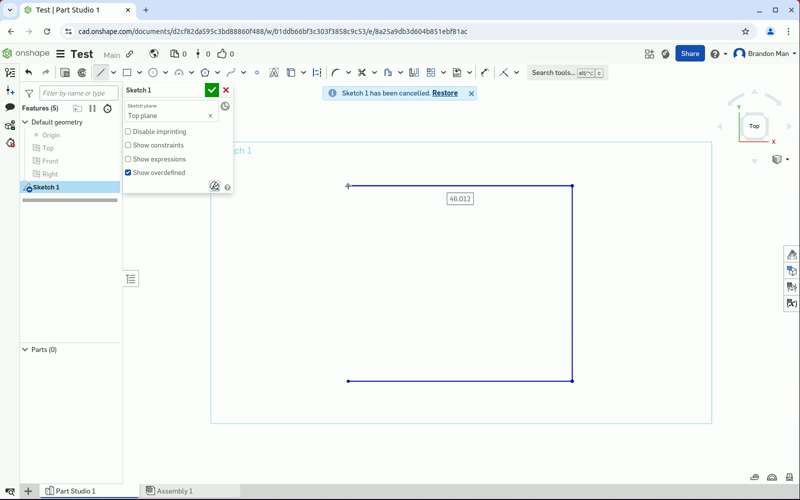
mouse_move(348, 381)
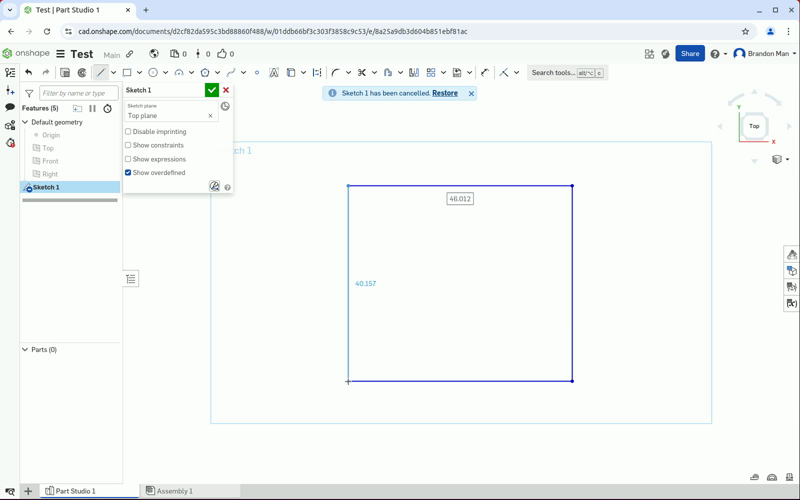
key_up(shift)
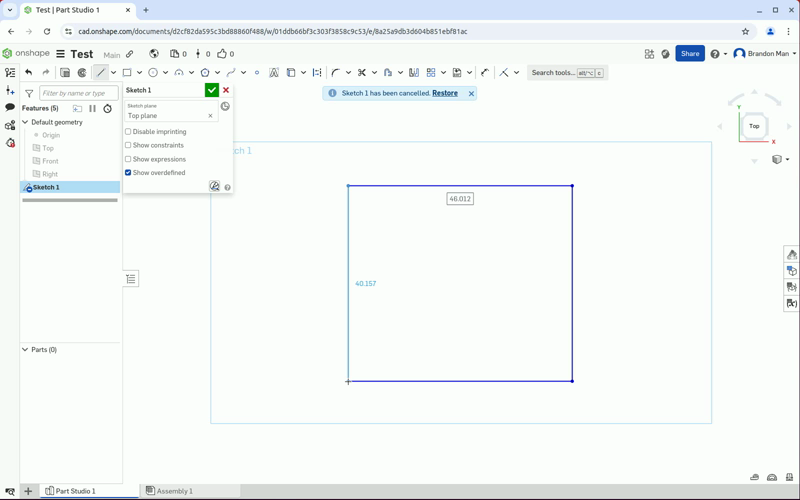
click(348, 381)
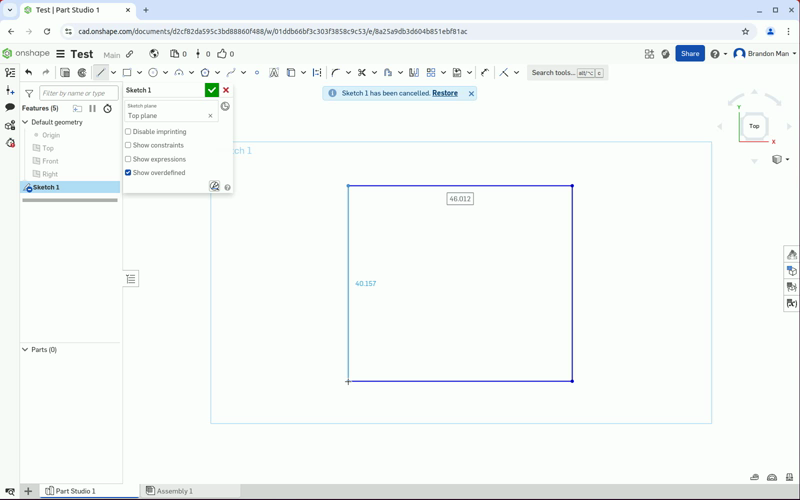
key(esc)
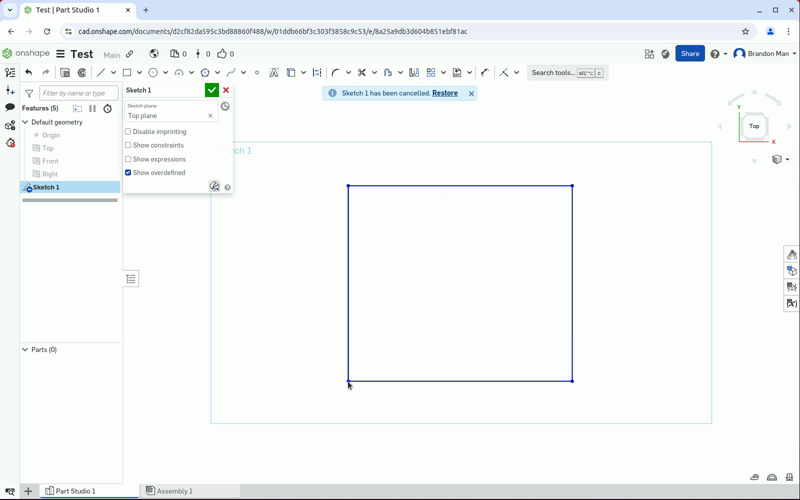
mouse_move(427, 297)
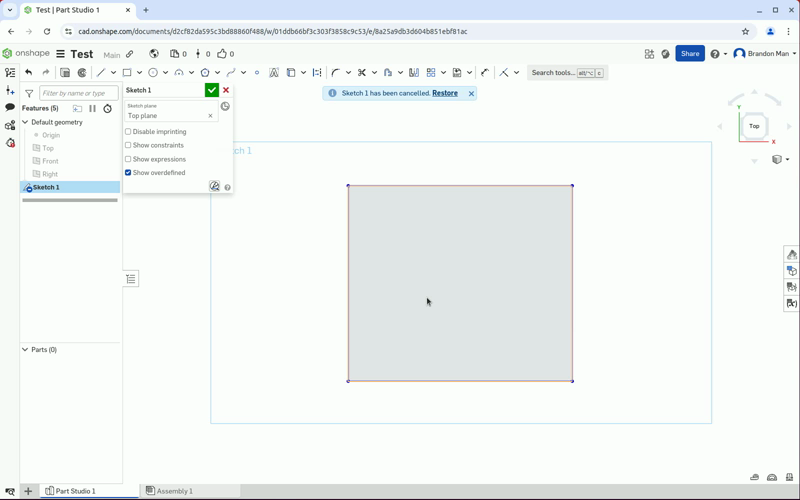
click(427, 297)
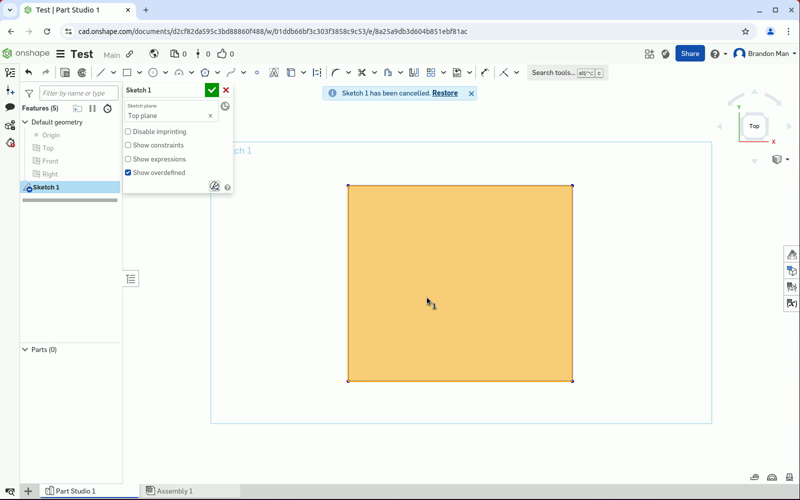
mouse_move(73, 352)
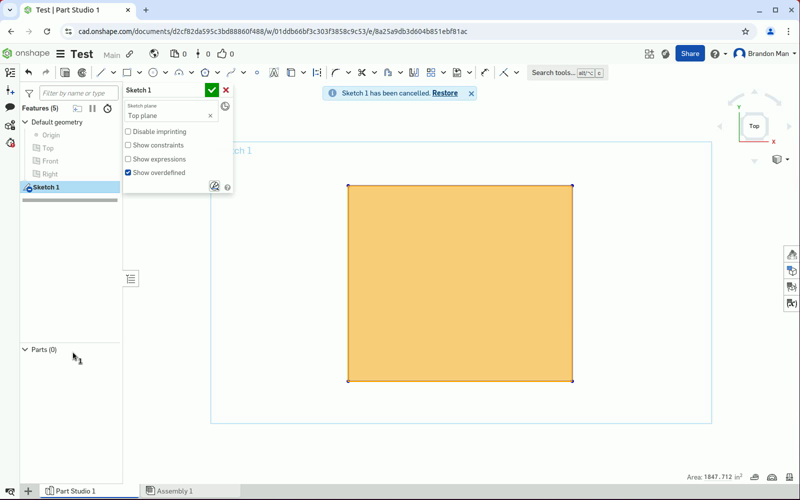
key(shift+y)
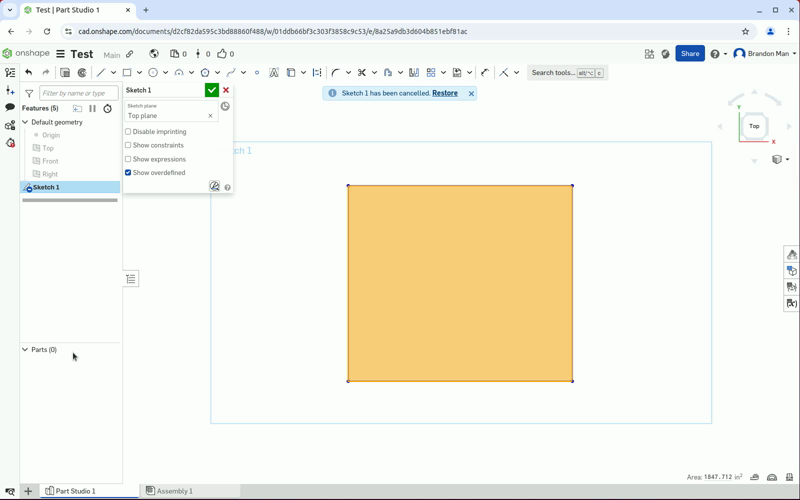
key(shift+e)
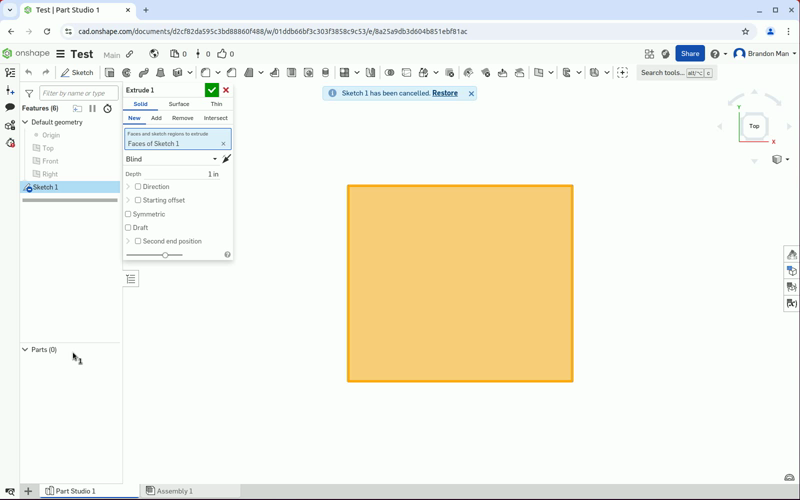
mouse_move(143, 106)
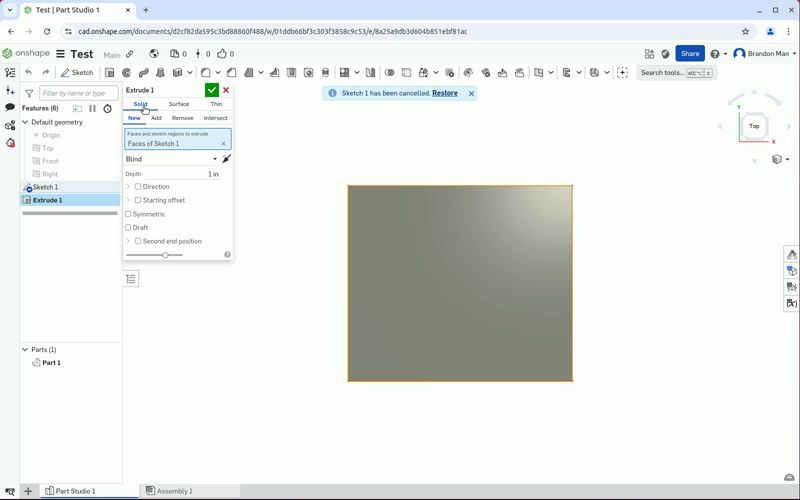
click(143, 106)
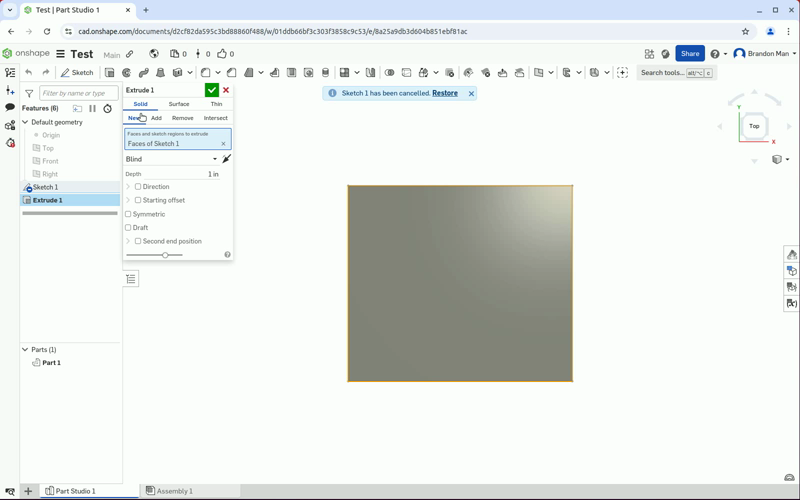
mouse_move(137, 120)
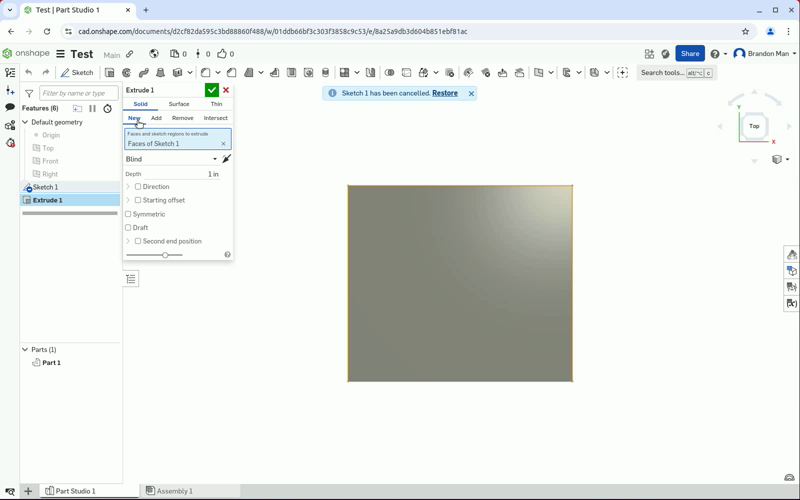
click(137, 120)
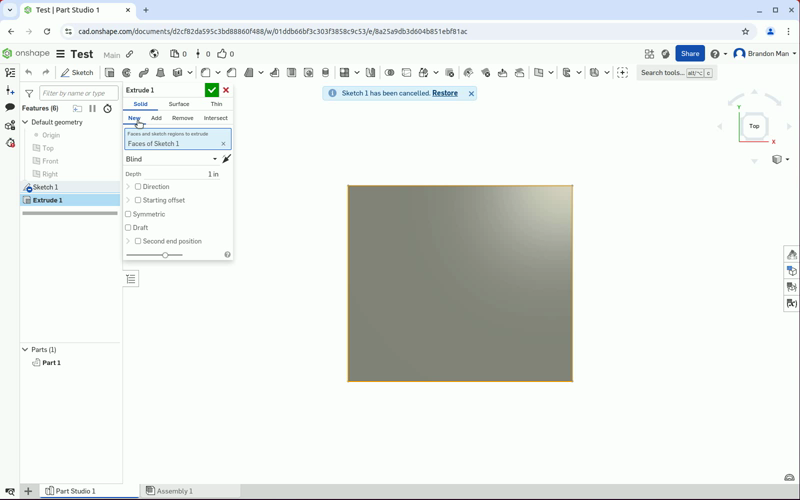
key(tab, 4)
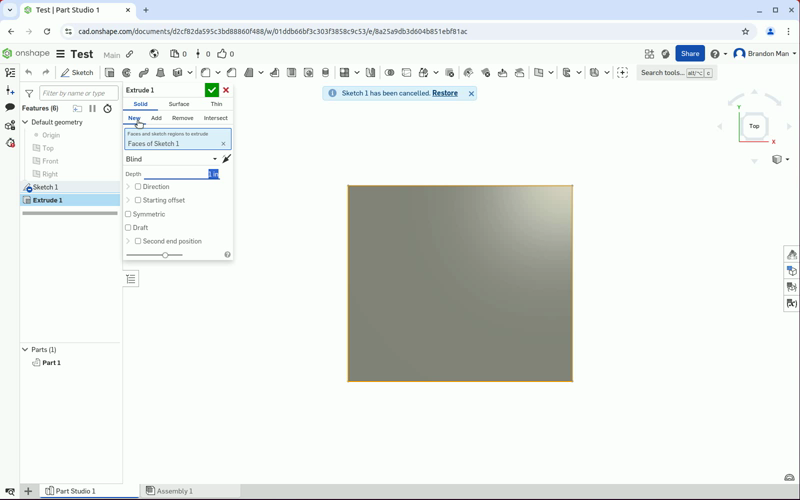
text(4.574)
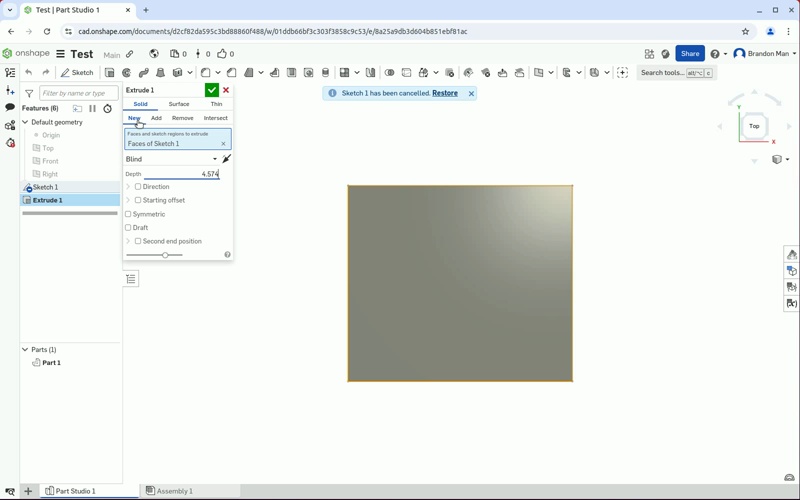
key(enter)
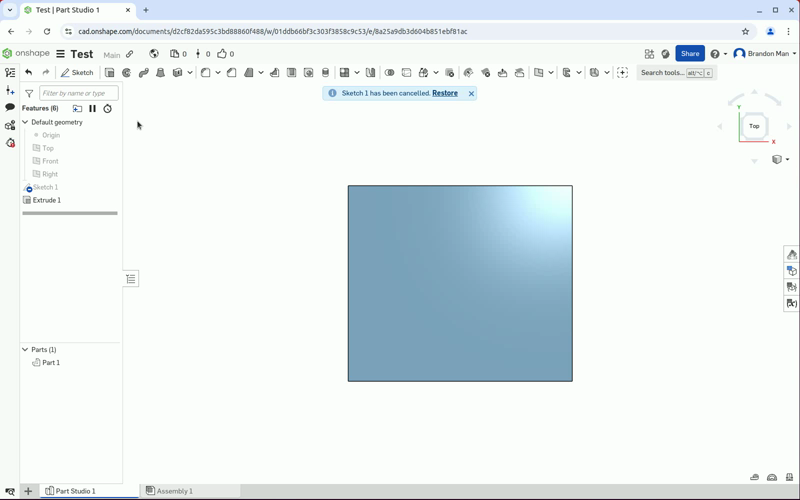
key(shift+h)
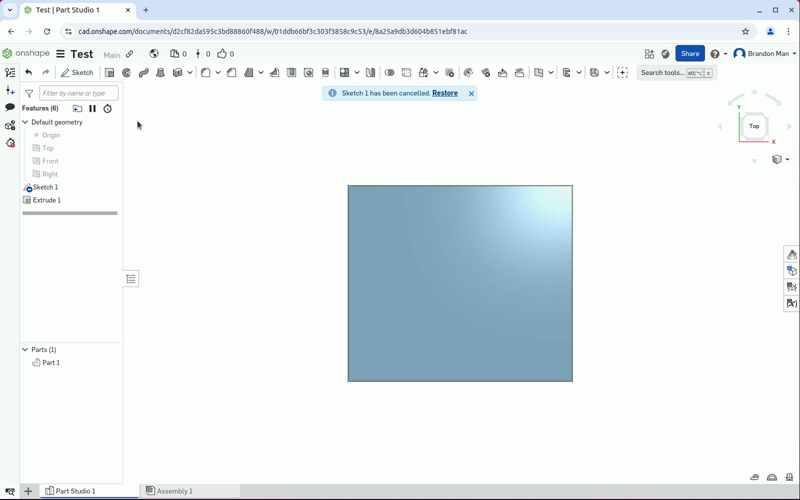
key(shift+h)
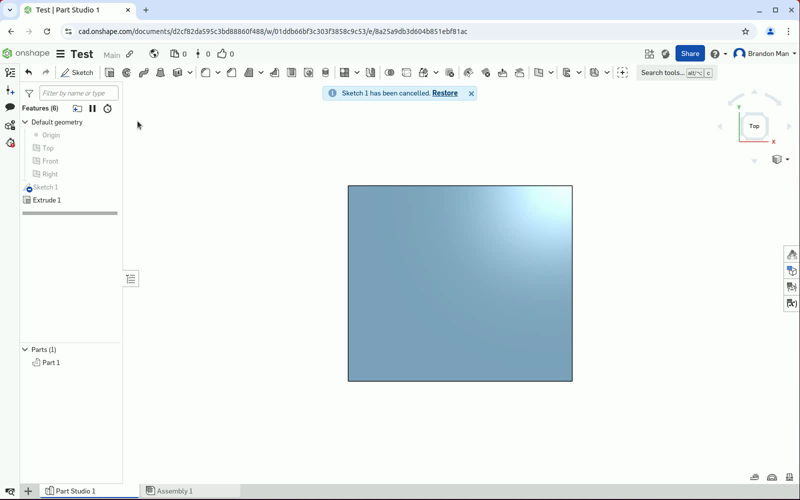
mouse_move(73, 189)
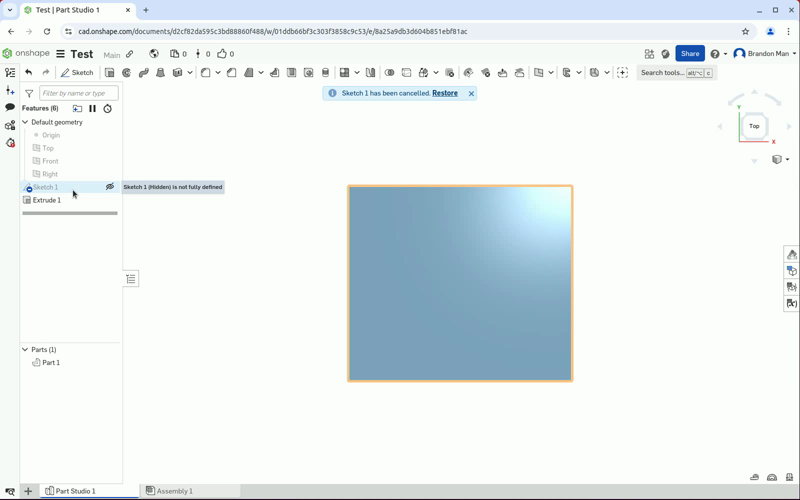
click(73, 189)
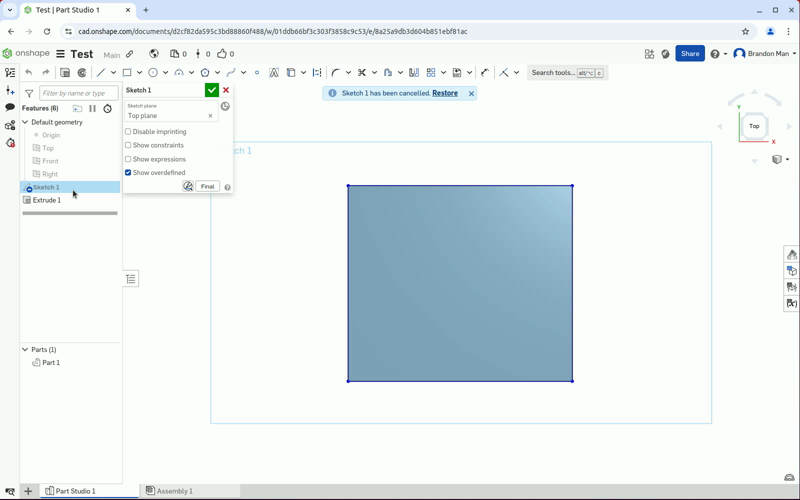
mouse_move(229, 92)
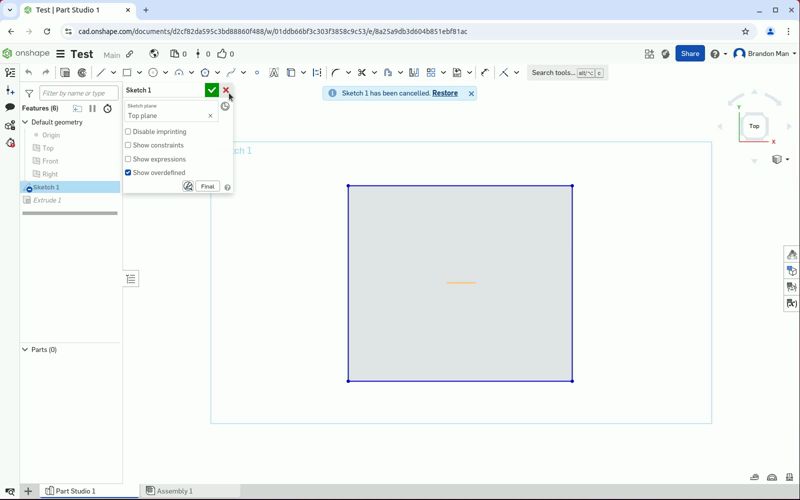
click(229, 92)
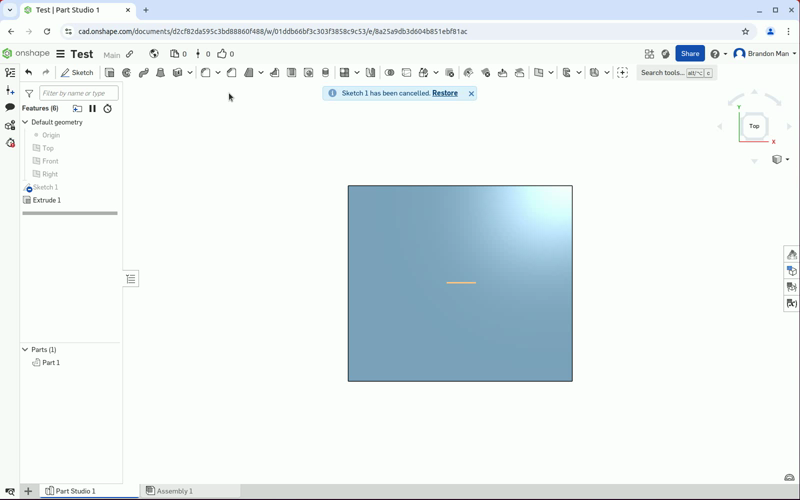
mouse_move(541, 75)
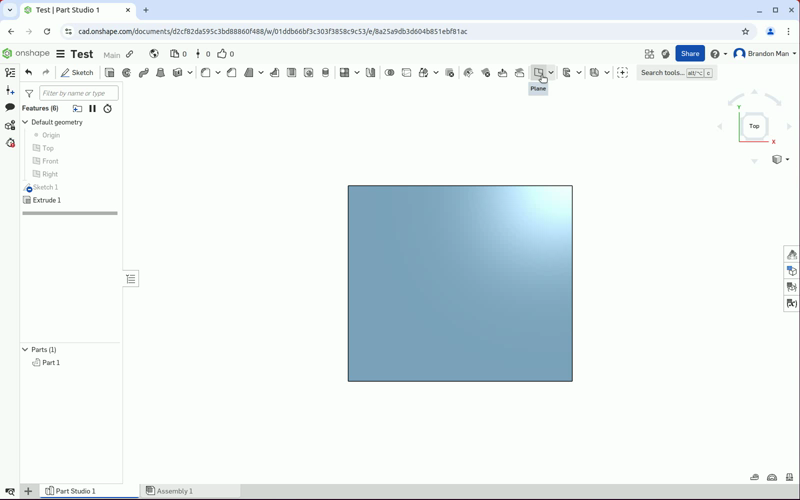
click(541, 75)
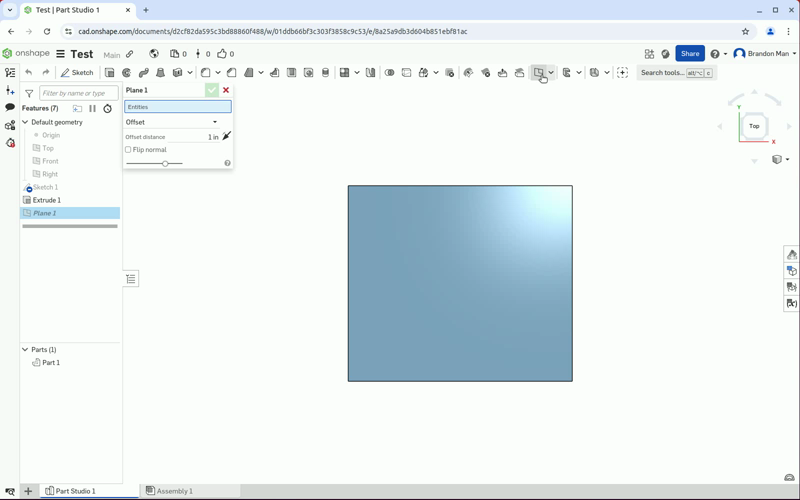
mouse_move(73, 150)
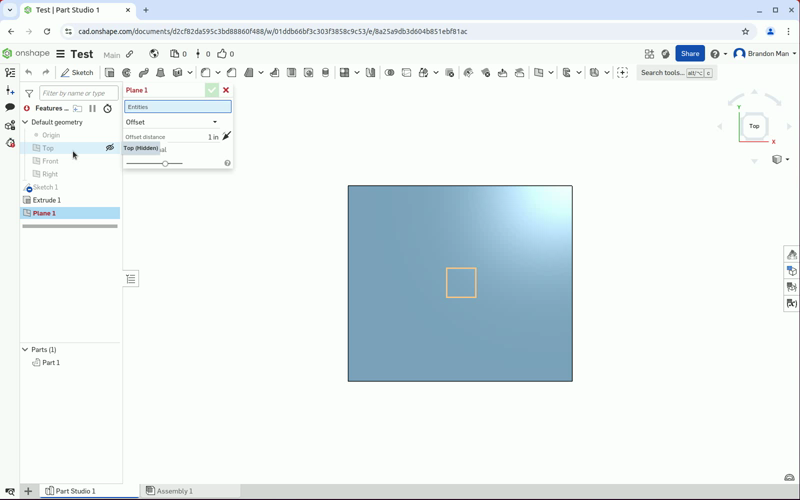
click(73, 150)
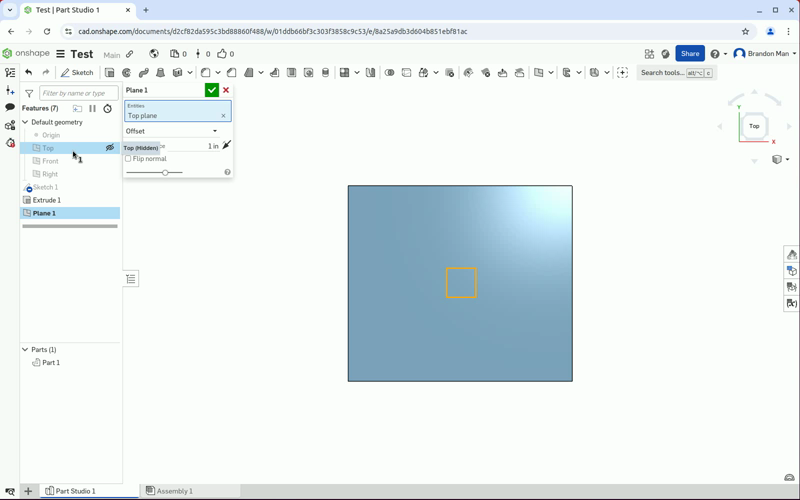
key(tab, 2)
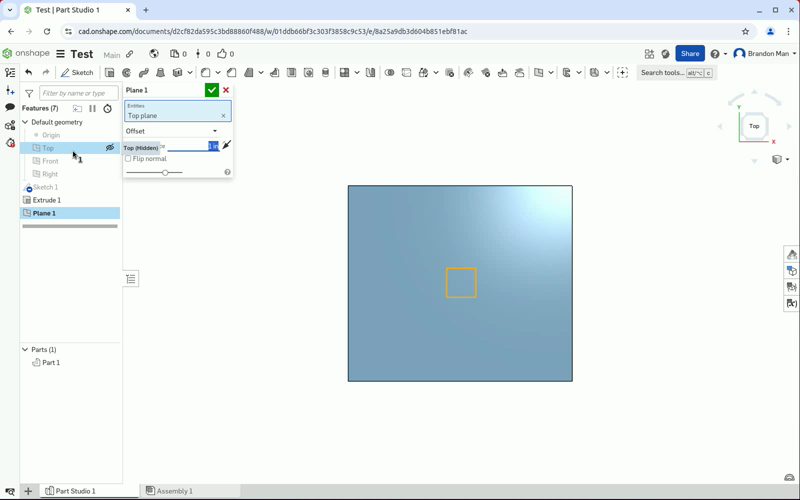
text(4.56)
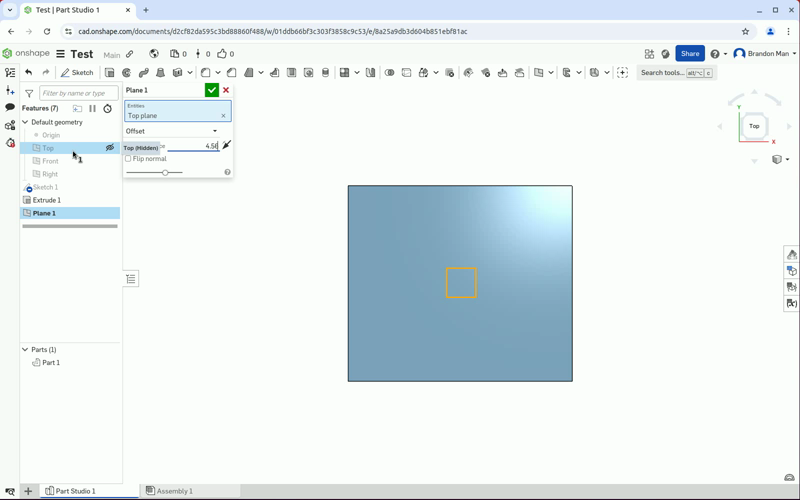
key(enter, 2)
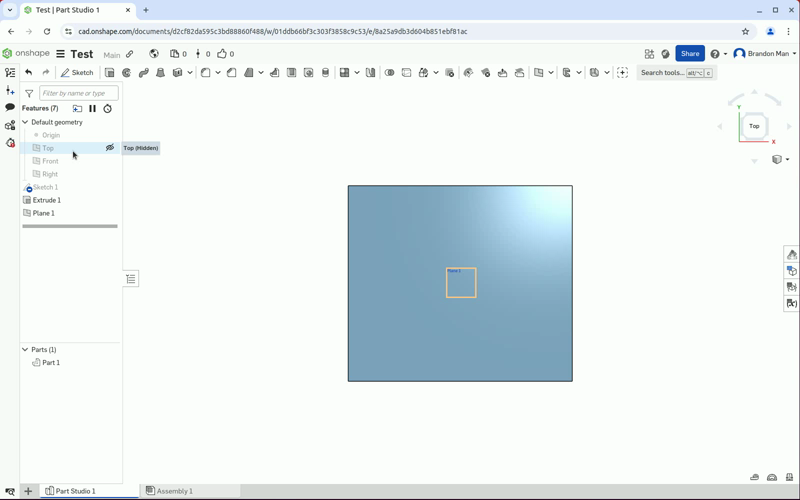
key(shift+s)
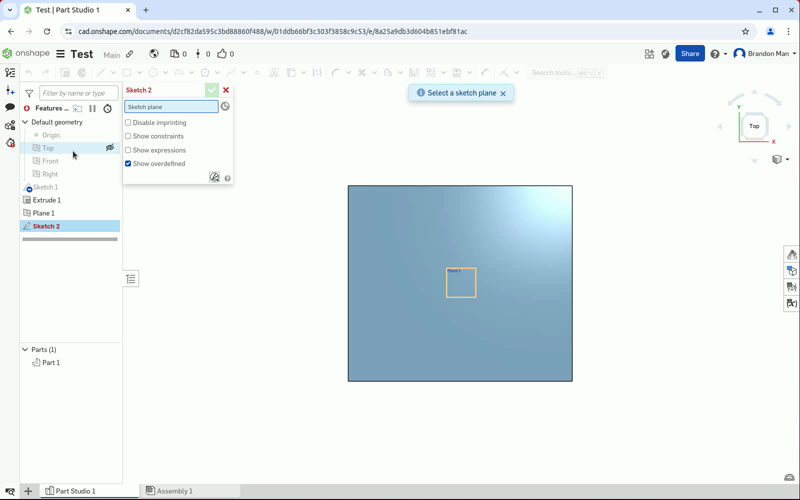
mouse_move(73, 215)
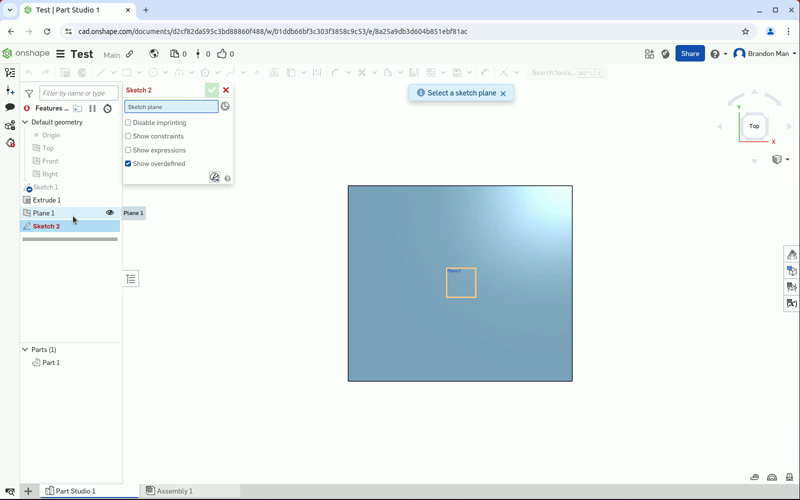
click(73, 215)
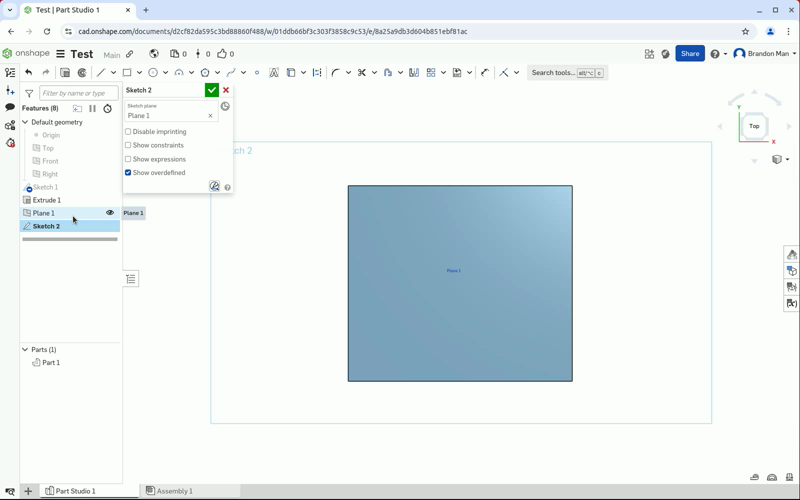
mouse_move(73, 352)
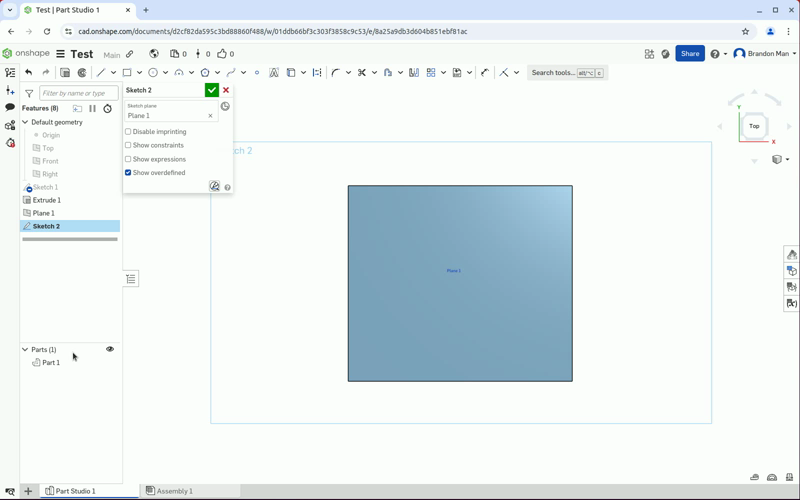
key(y)
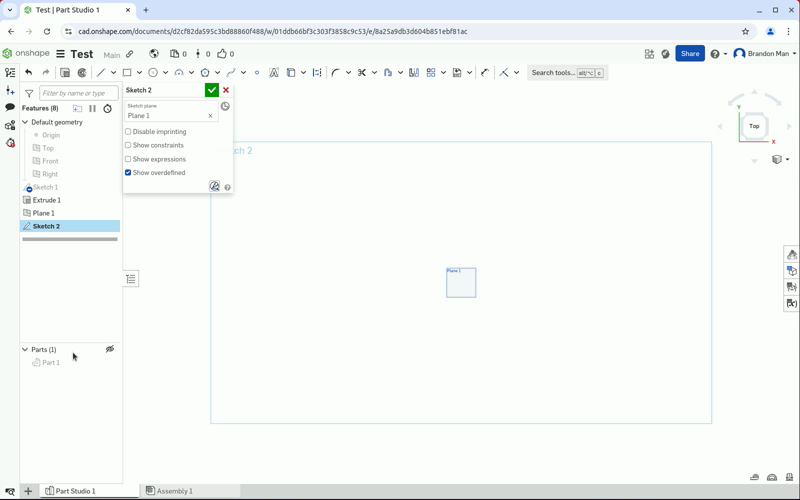
key(l)
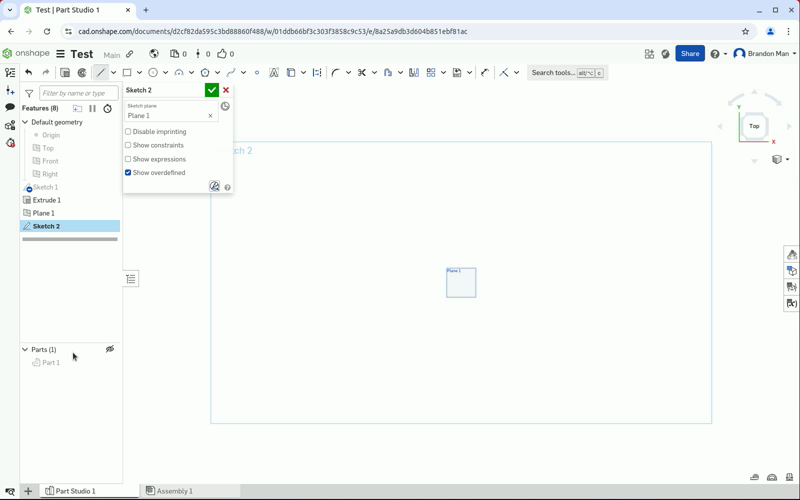
key_down(shift)
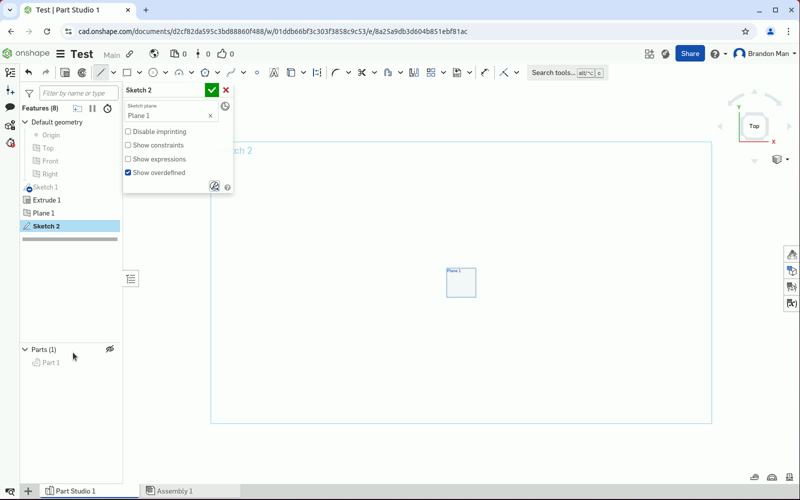
mouse_move(363, 351)
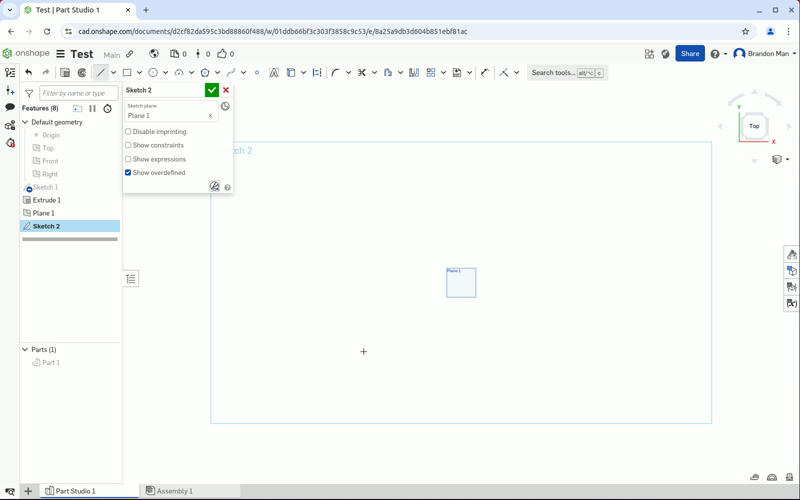
click(363, 351)
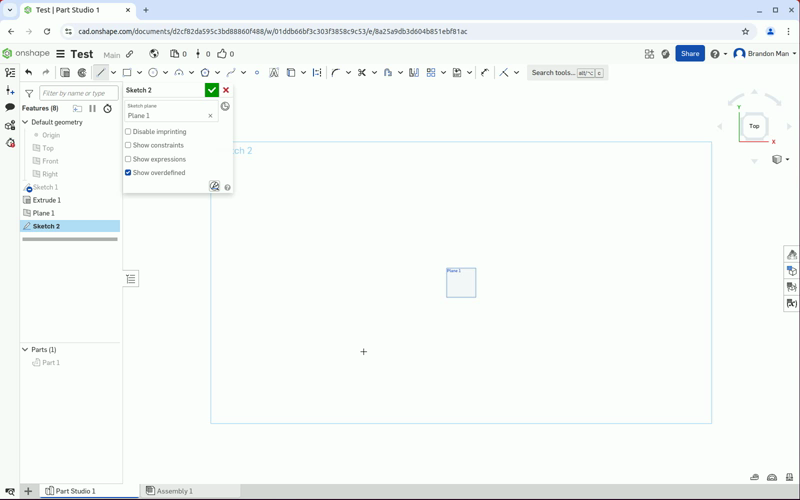
key_up(shift)
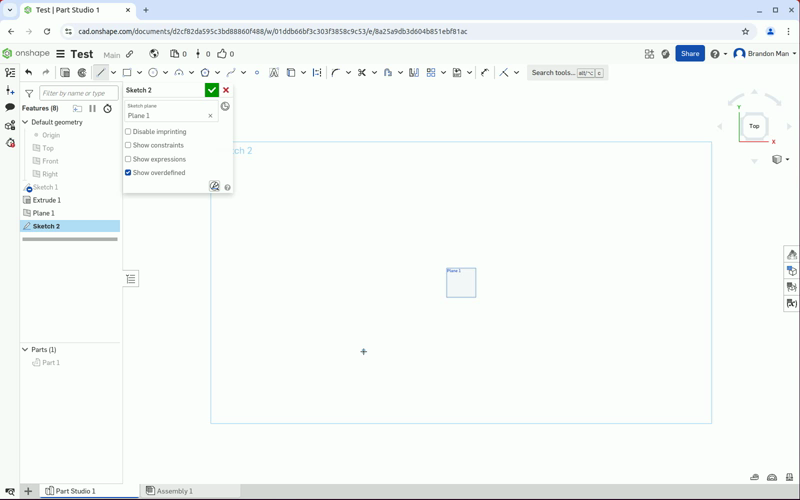
key_down(shift)
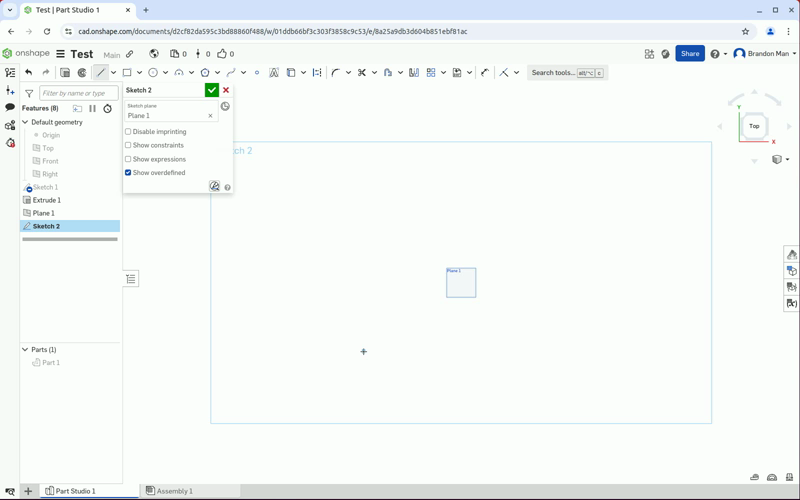
mouse_move(556, 351)
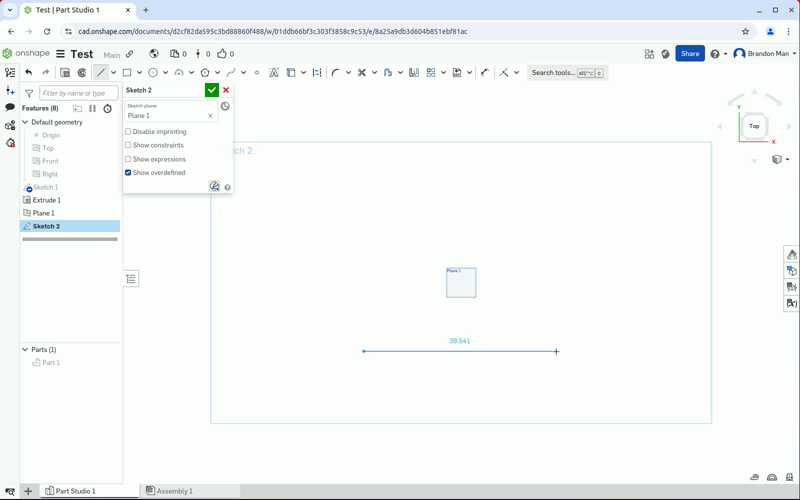
click(556, 351)
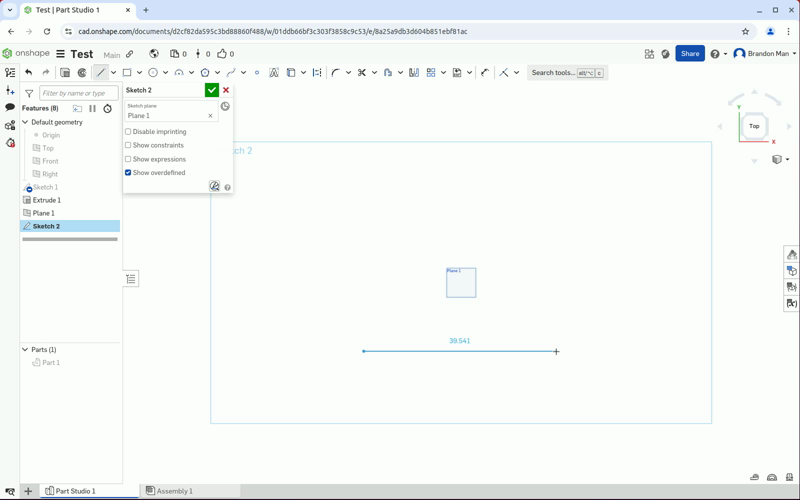
key_up(shift)
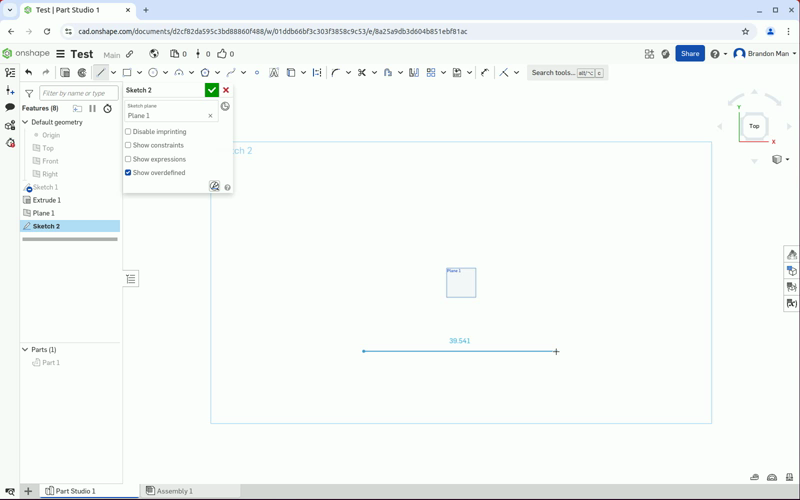
key_down(shift)
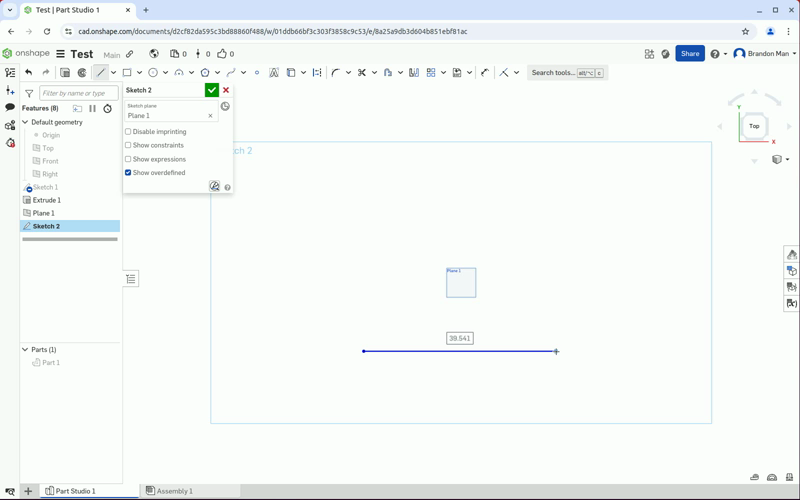
mouse_move(556, 217)
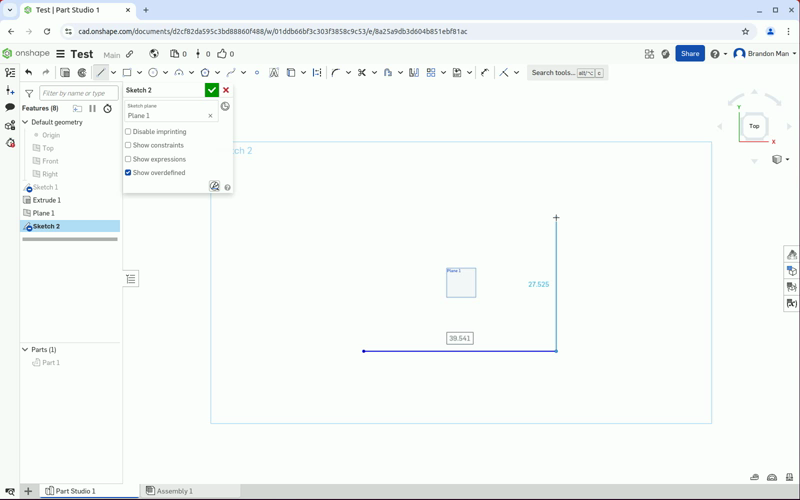
click(556, 217)
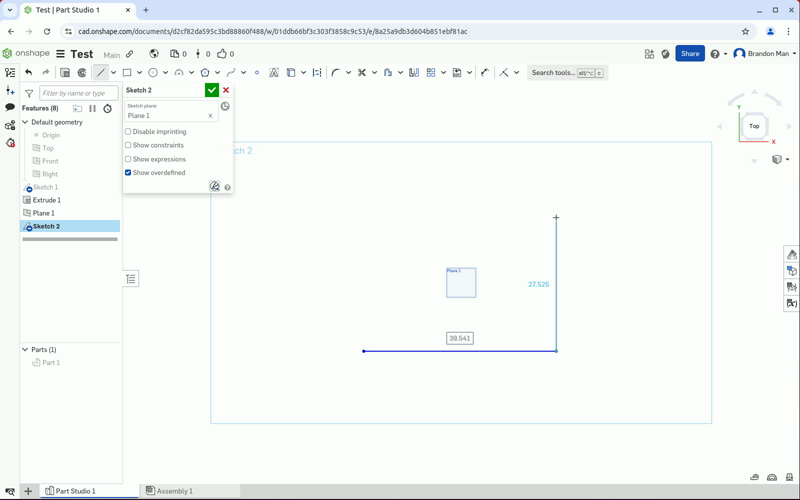
key_up(shift)
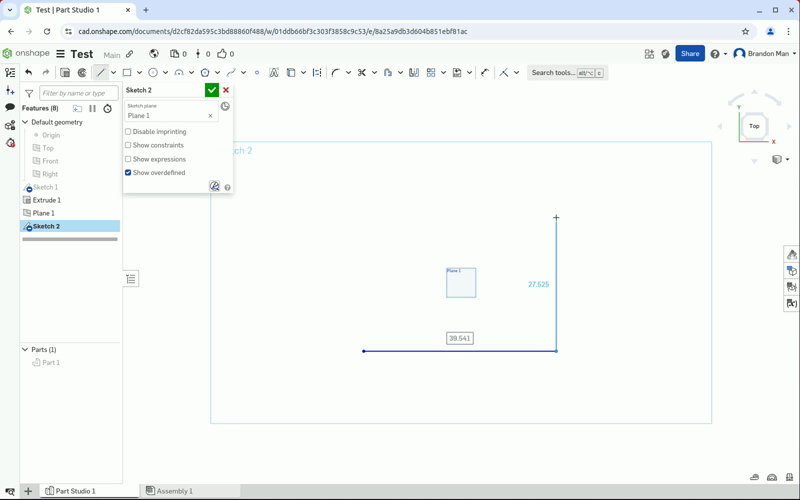
key_down(shift)
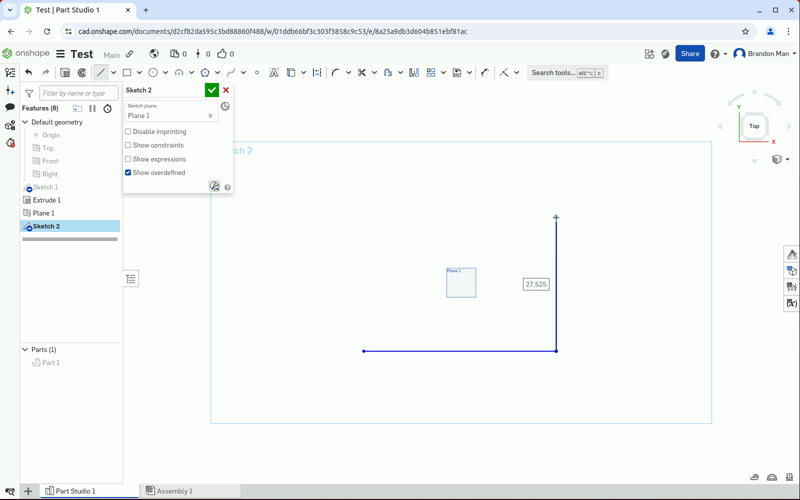
mouse_move(363, 217)
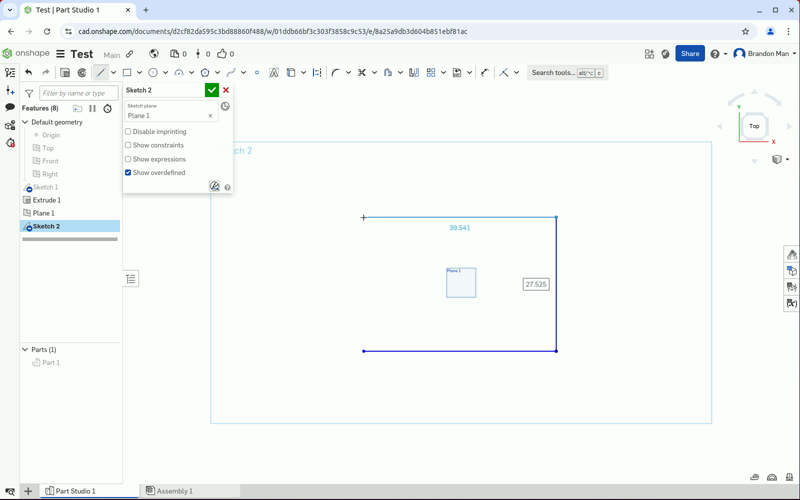
click(363, 217)
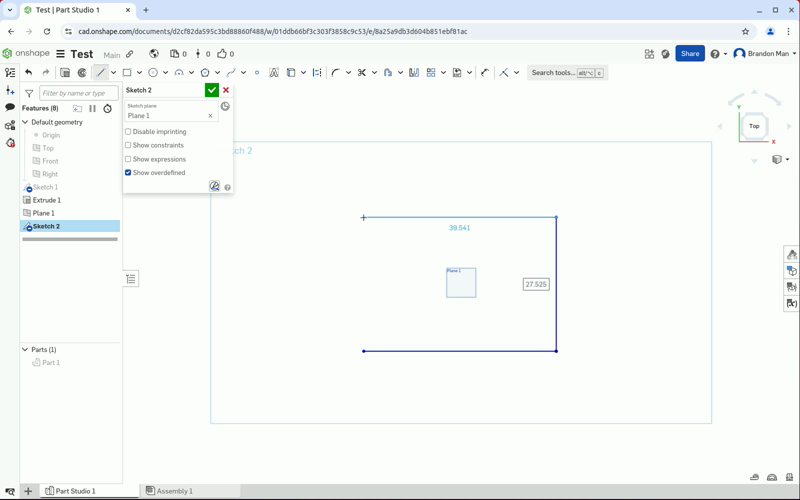
key_up(shift)
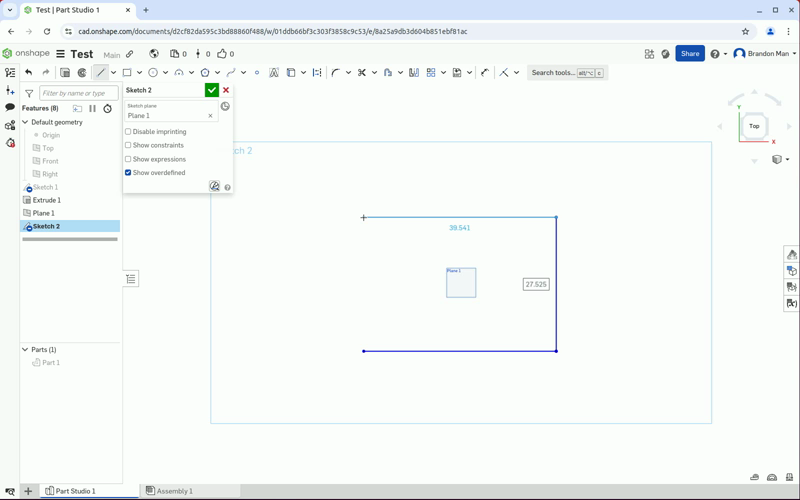
key_down(shift)
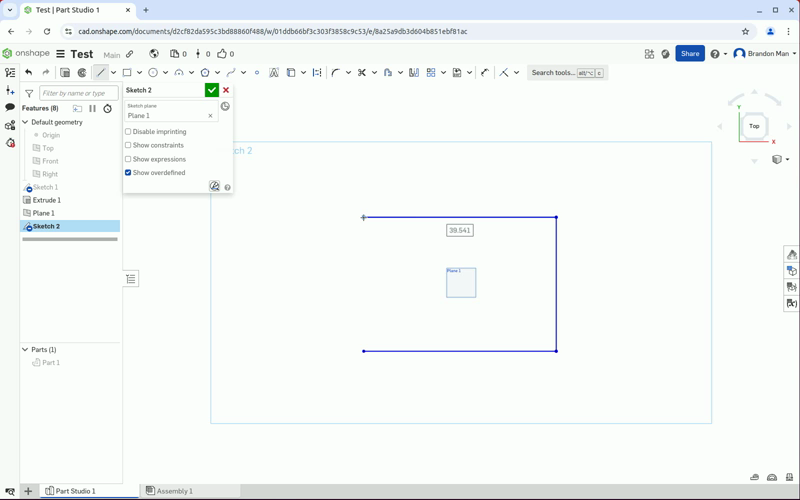
mouse_move(363, 351)
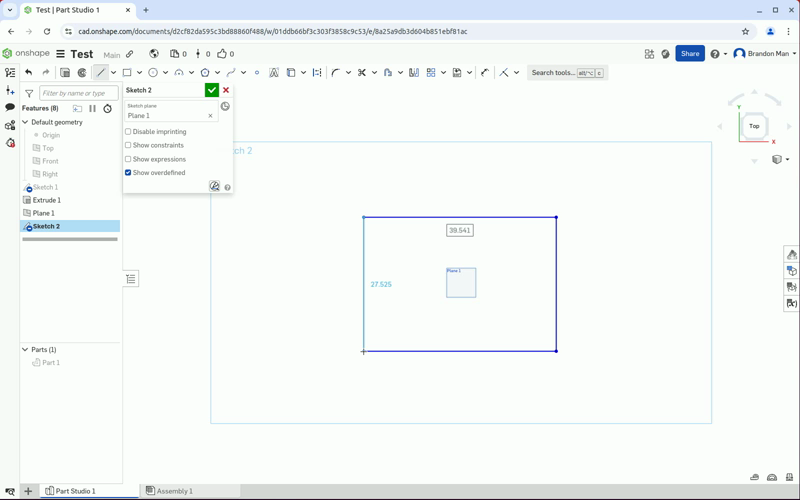
key_up(shift)
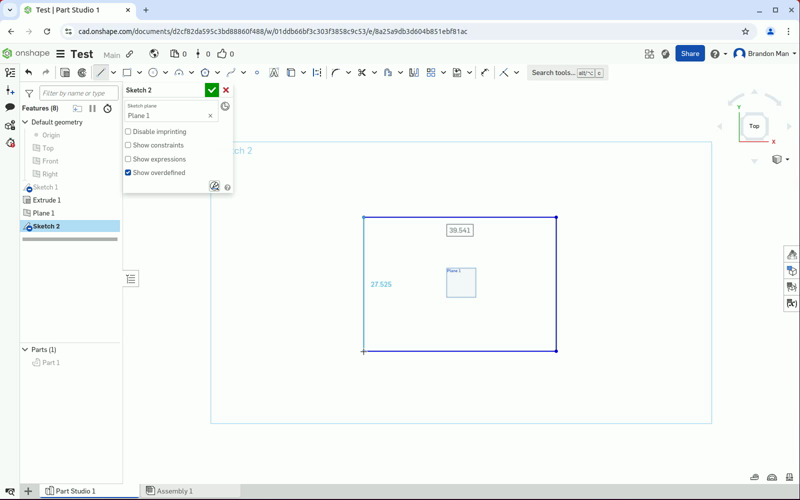
click(363, 351)
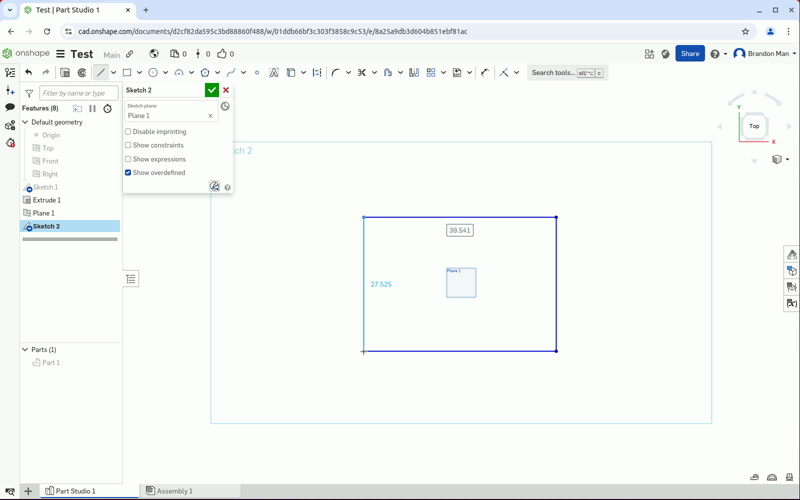
key(esc)
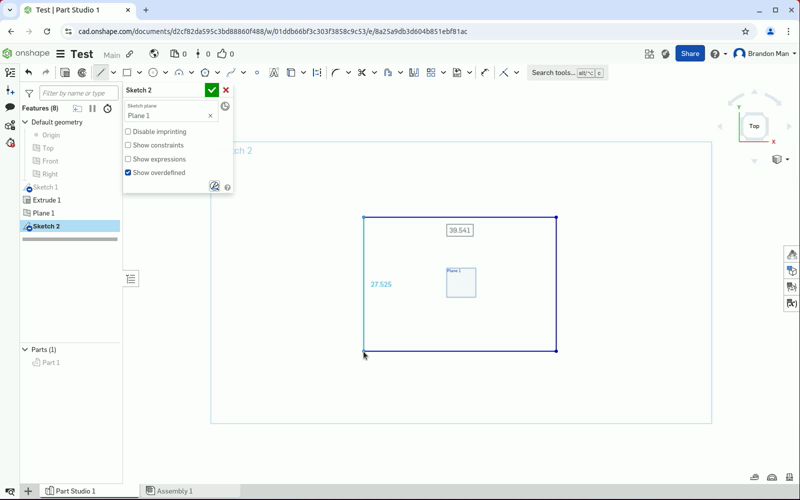
mouse_move(501, 311)
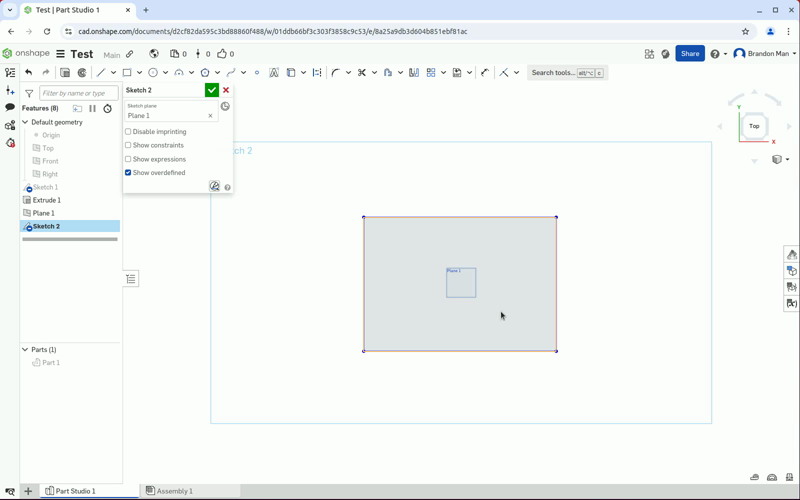
click(501, 311)
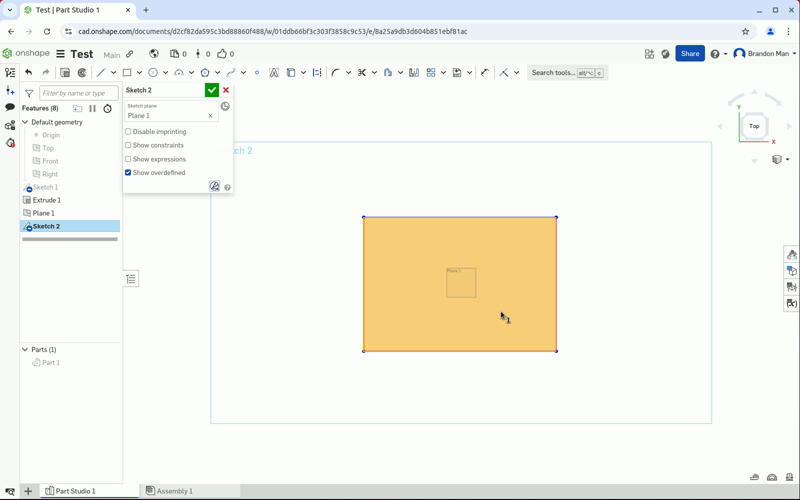
mouse_move(73, 352)
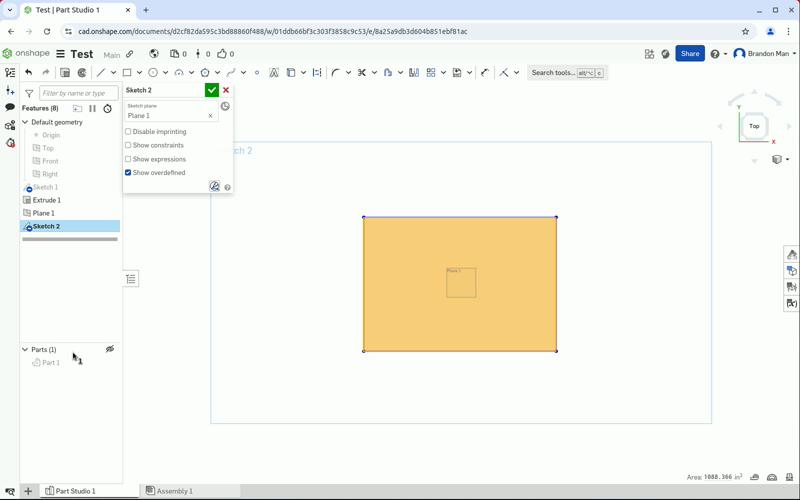
key(shift+y)
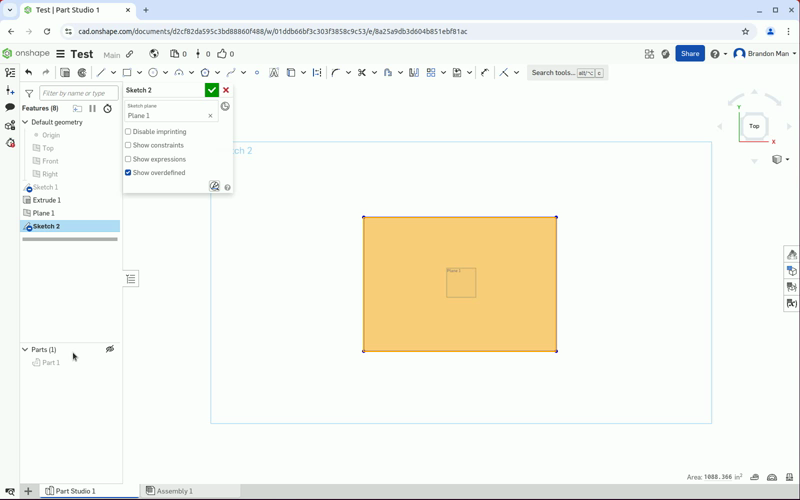
key(shift+e)
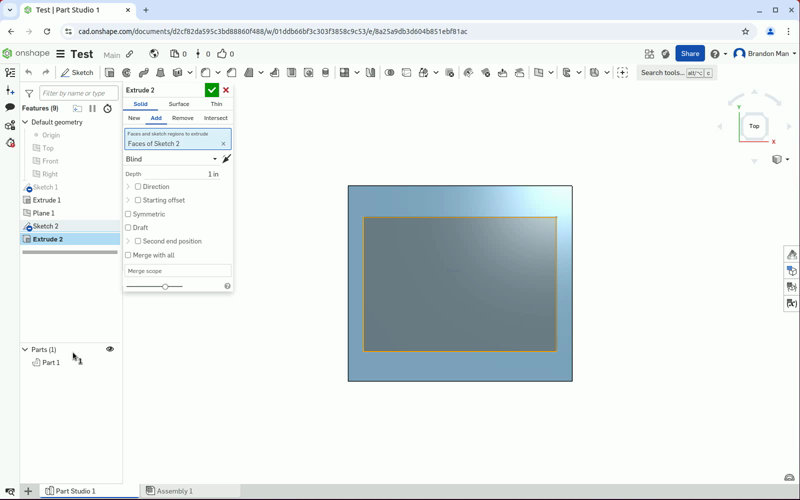
mouse_move(143, 106)
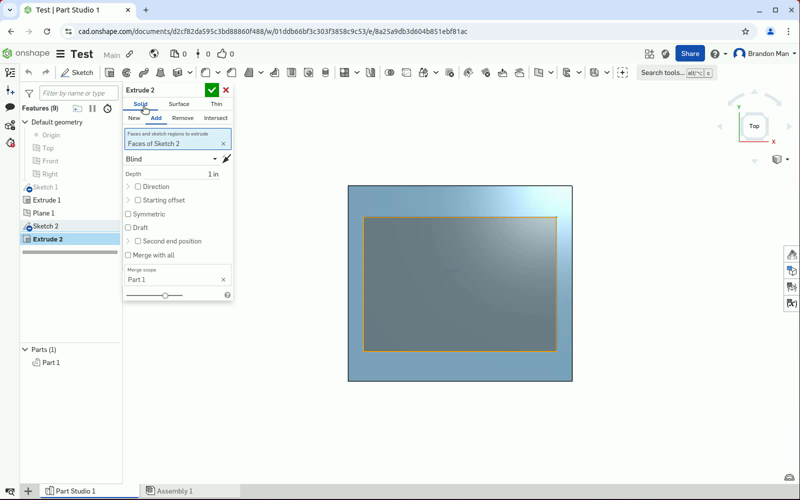
click(143, 106)
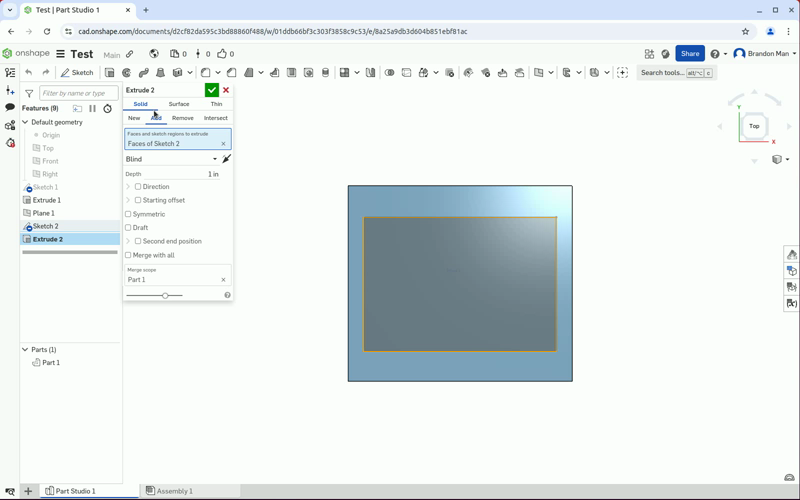
mouse_move(186, 120)
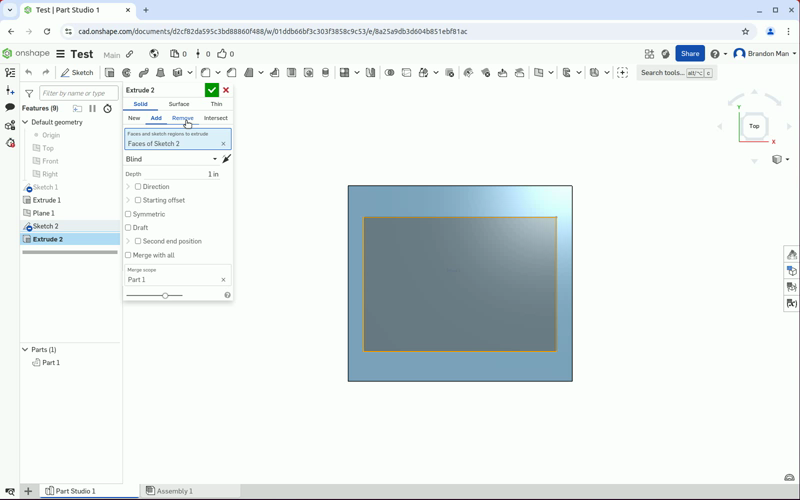
click(186, 120)
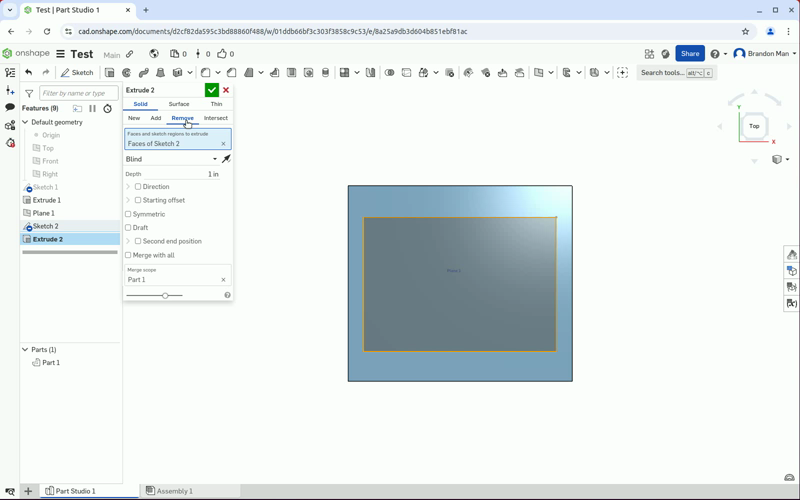
key(tab, 4)
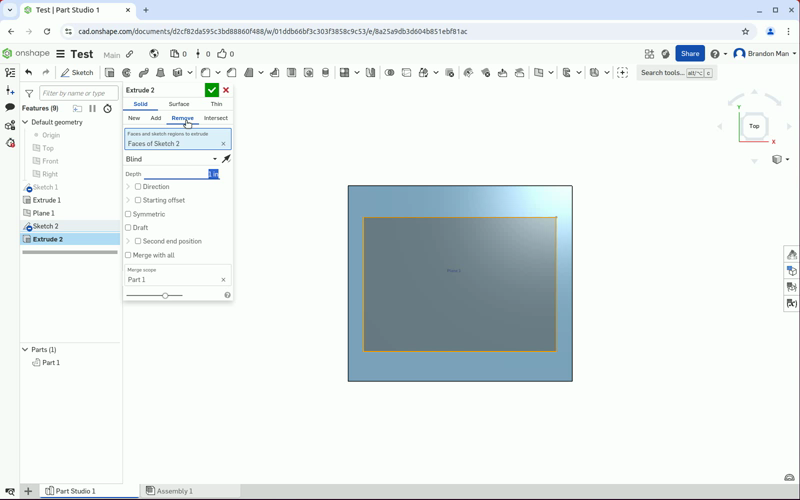
text(4.574)
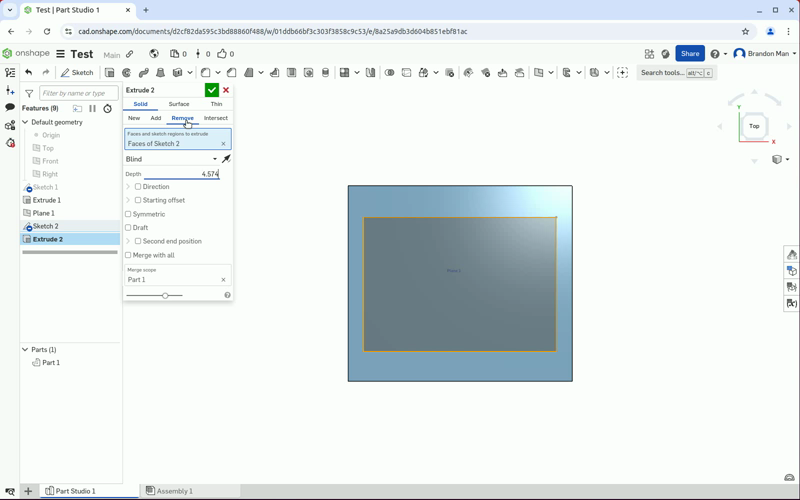
key(tab, 6)
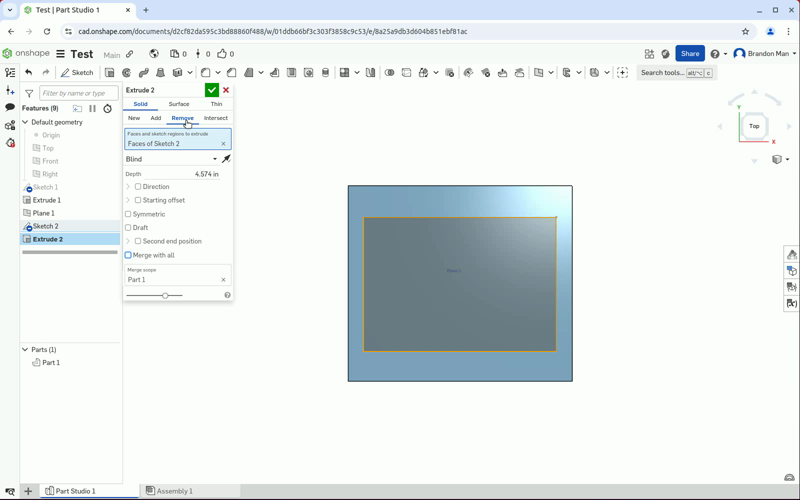
key(space)
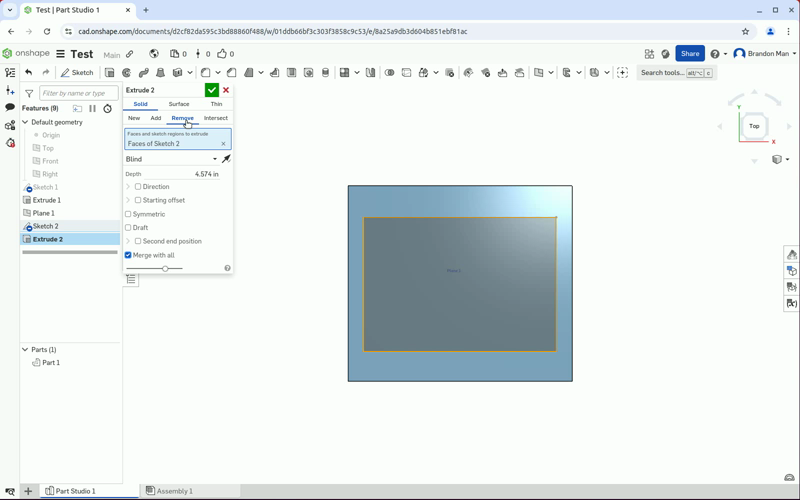
key(enter)
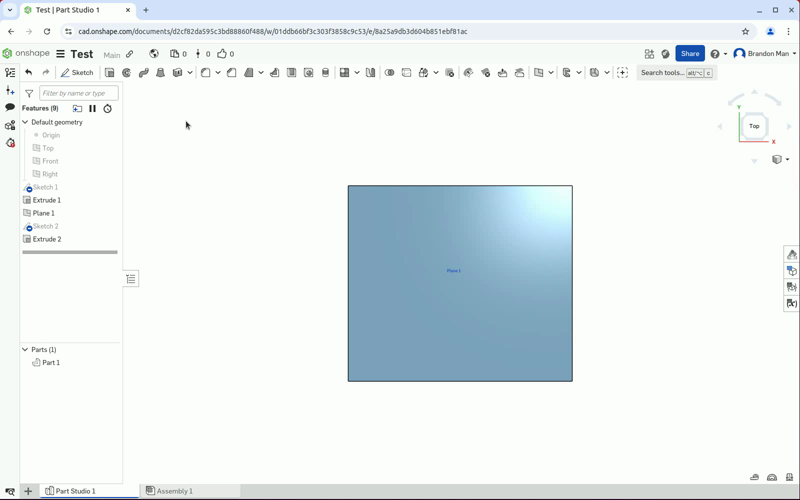
key(shift+h)
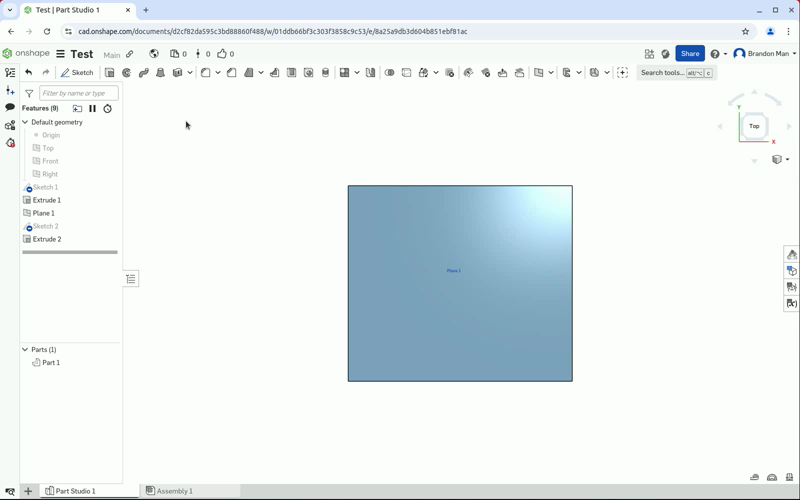
key(shift+h)
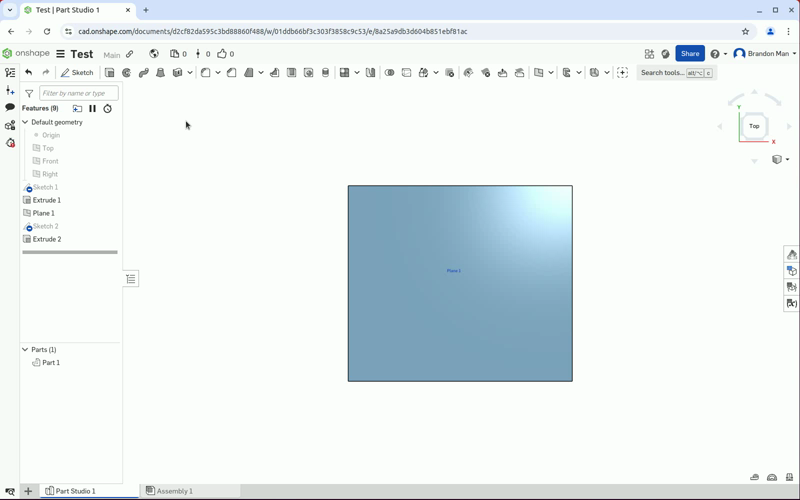
mouse_move(73, 189)
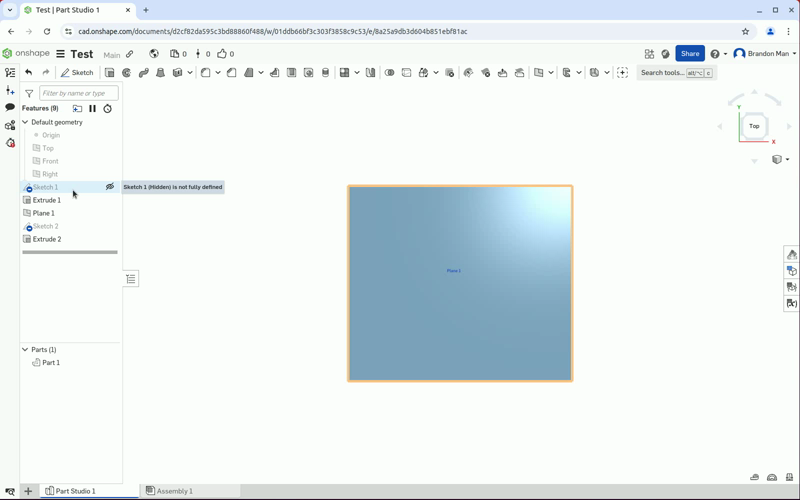
click(73, 189)
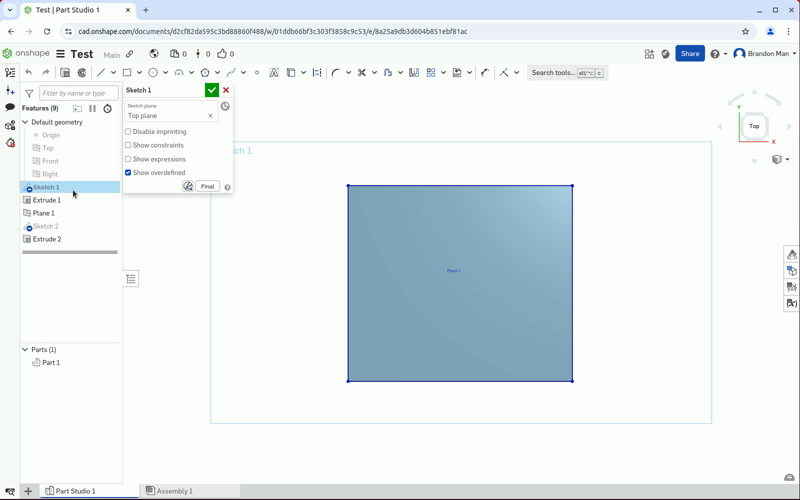
mouse_move(229, 92)
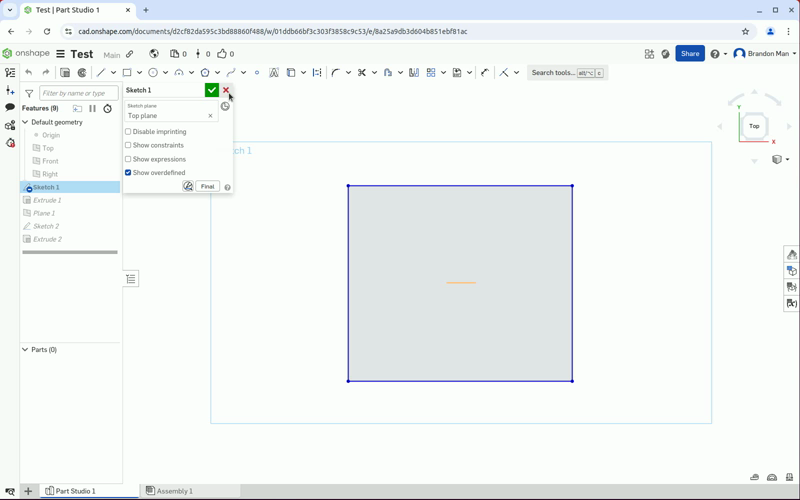
click(229, 92)
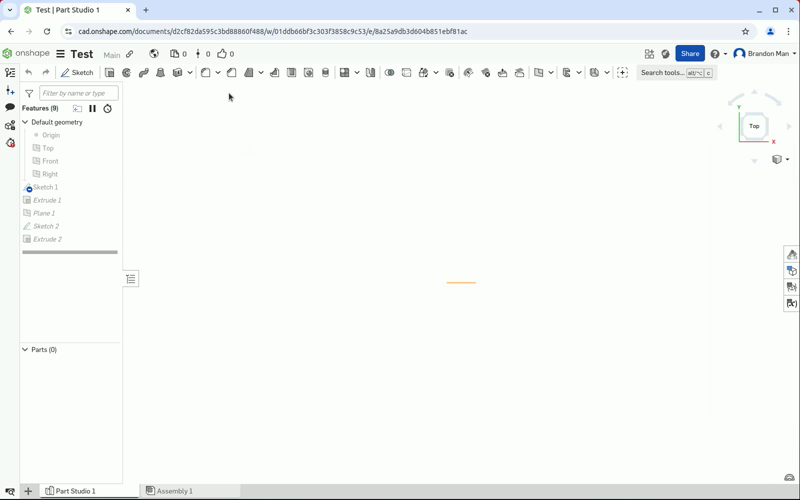
key(shift+s)
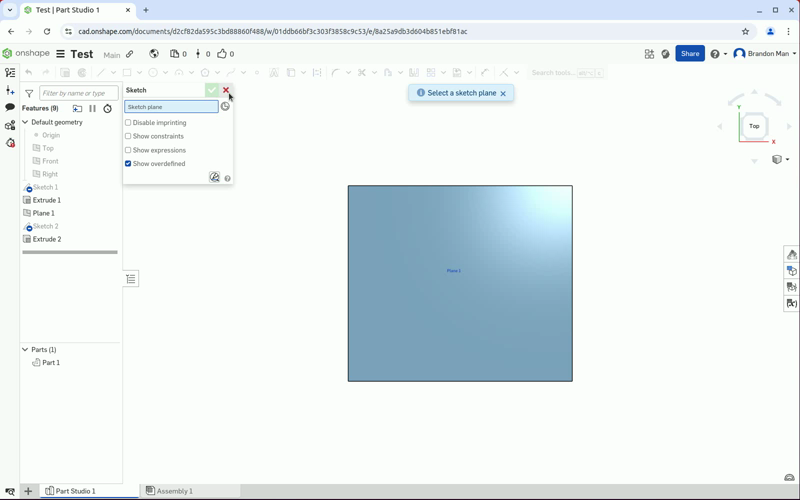
mouse_move(73, 215)
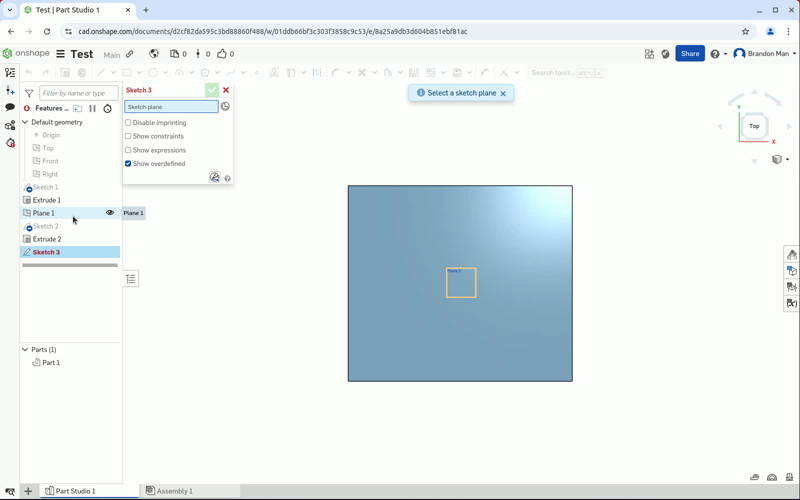
click(73, 215)
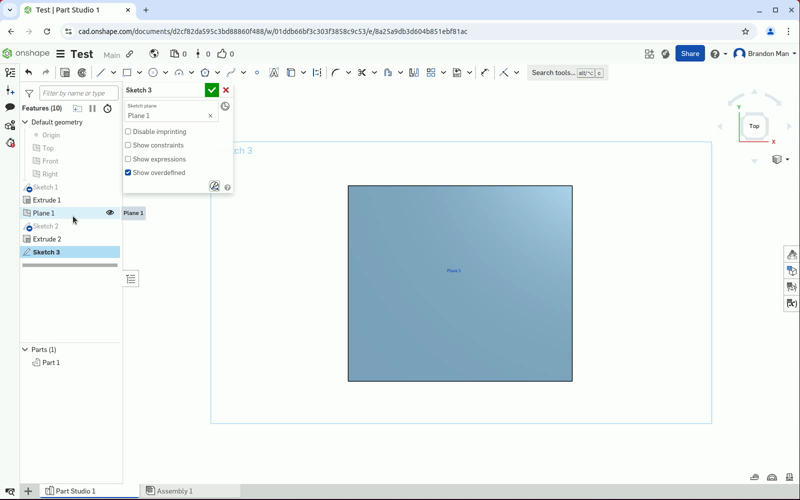
mouse_move(73, 352)
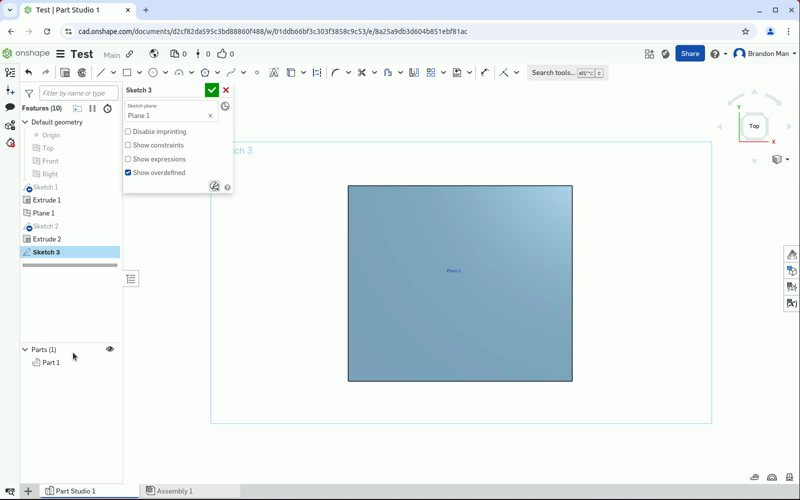
key(y)
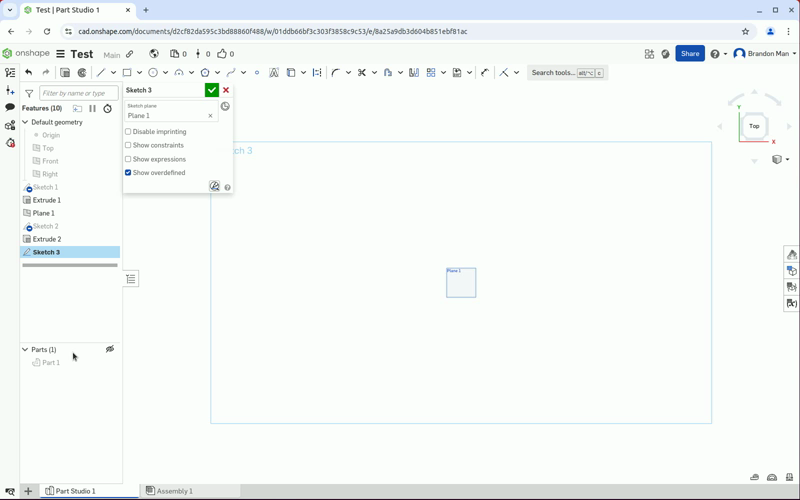
key(l)
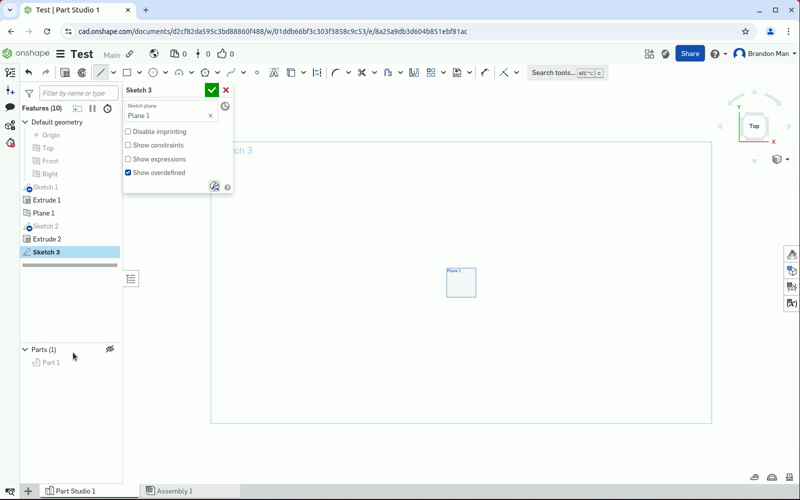
key_down(shift)
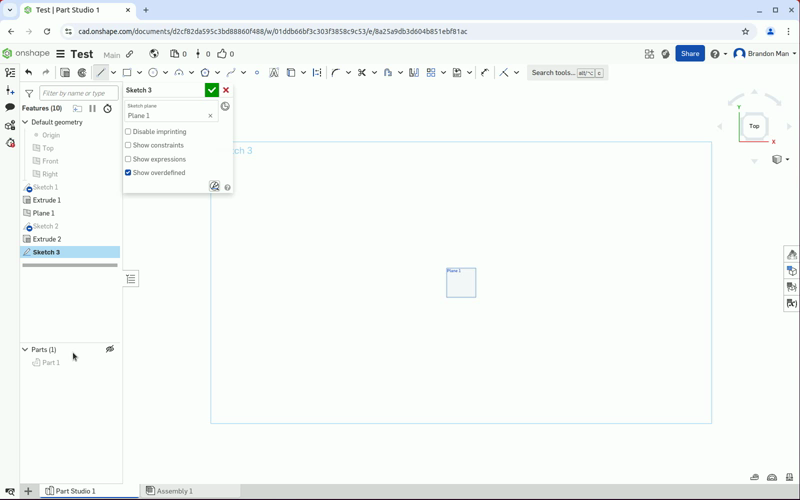
mouse_move(363, 207)
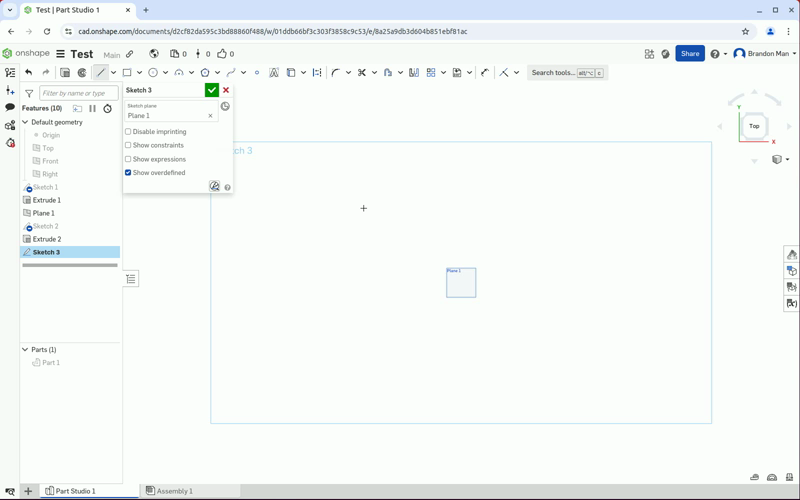
click(363, 207)
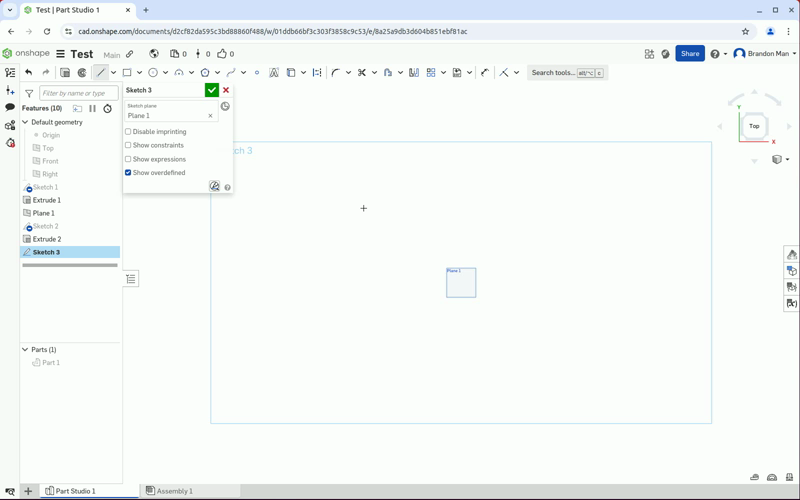
key_up(shift)
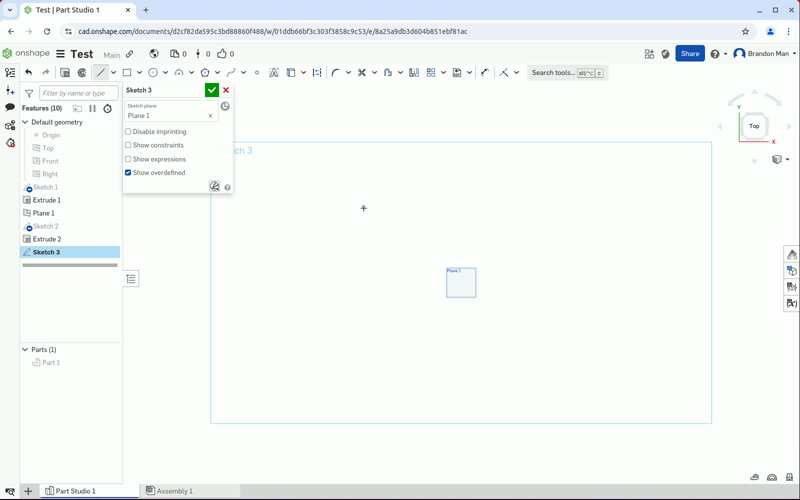
key_down(shift)
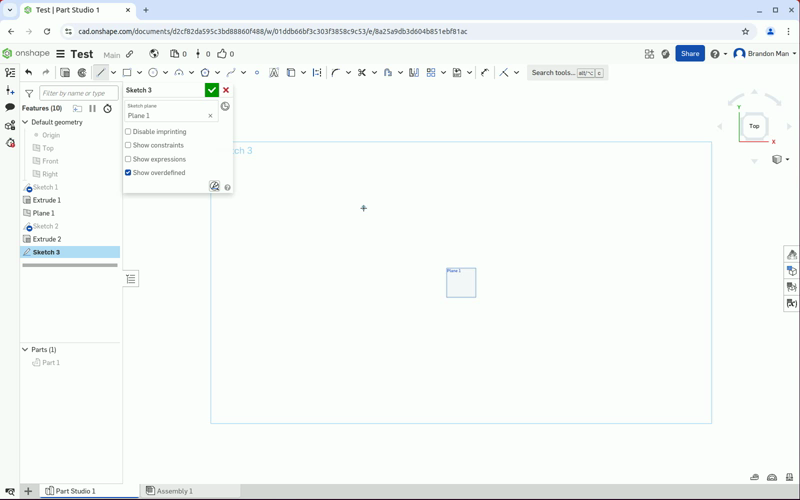
mouse_move(556, 207)
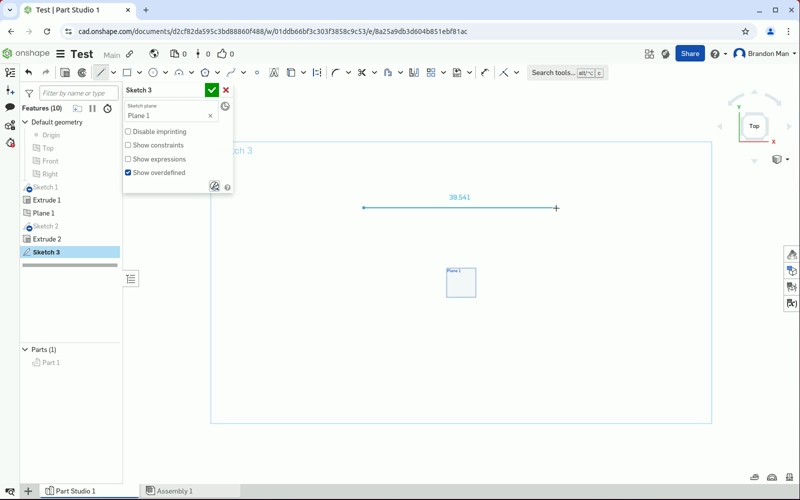
click(556, 207)
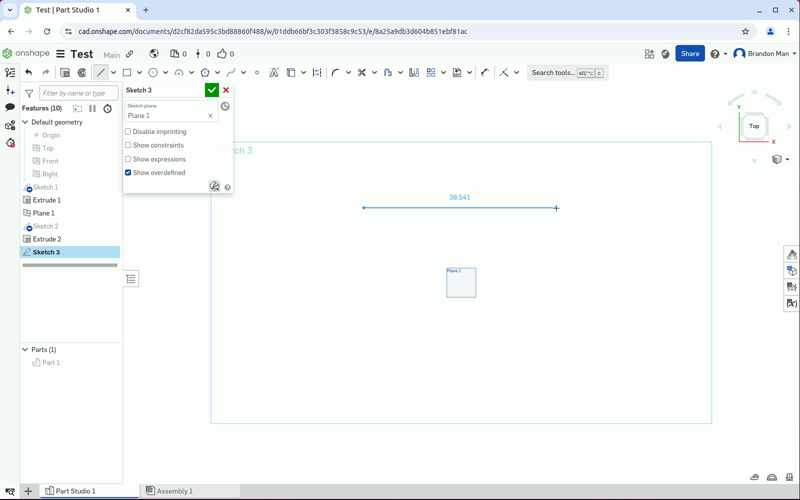
key_up(shift)
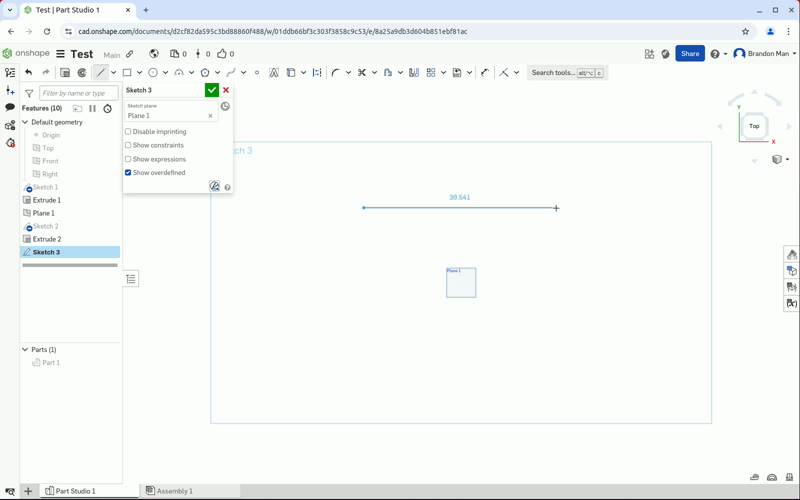
key_down(shift)
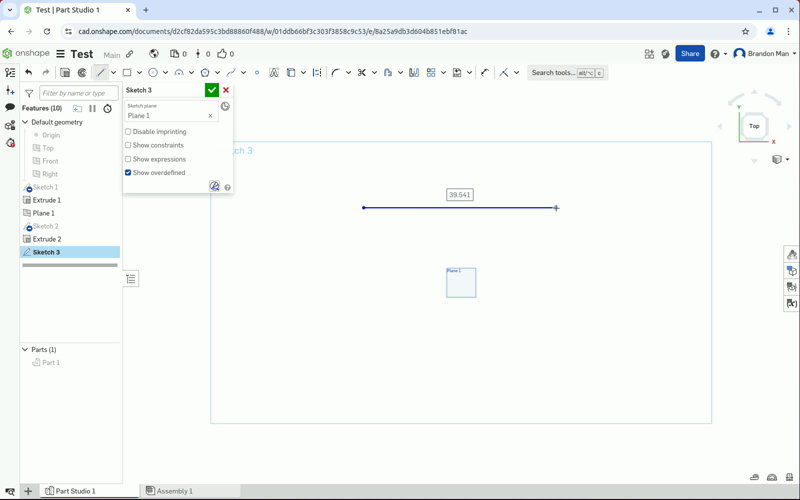
mouse_move(586, 207)
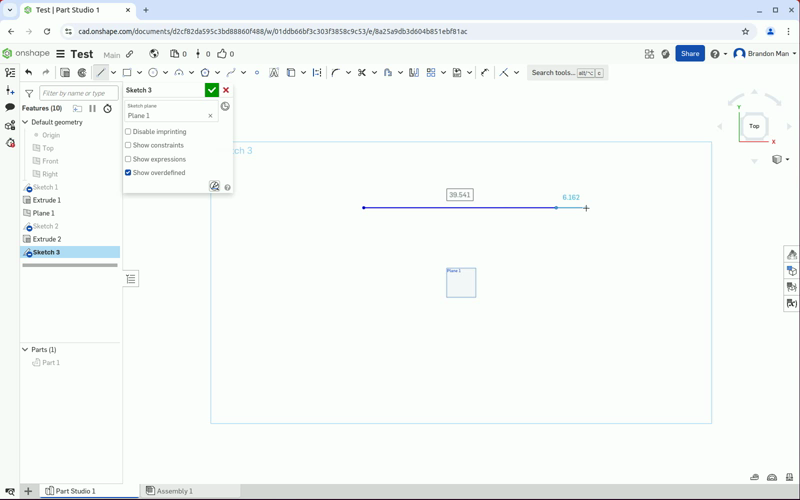
mouse_move(556, 189)
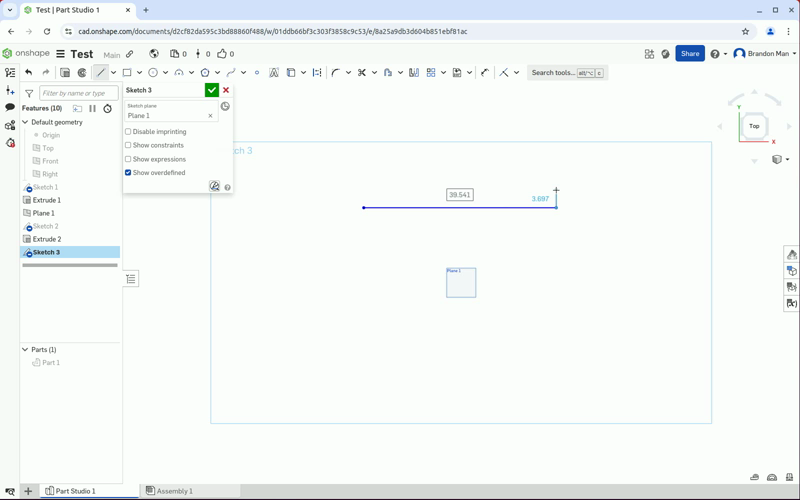
click(556, 189)
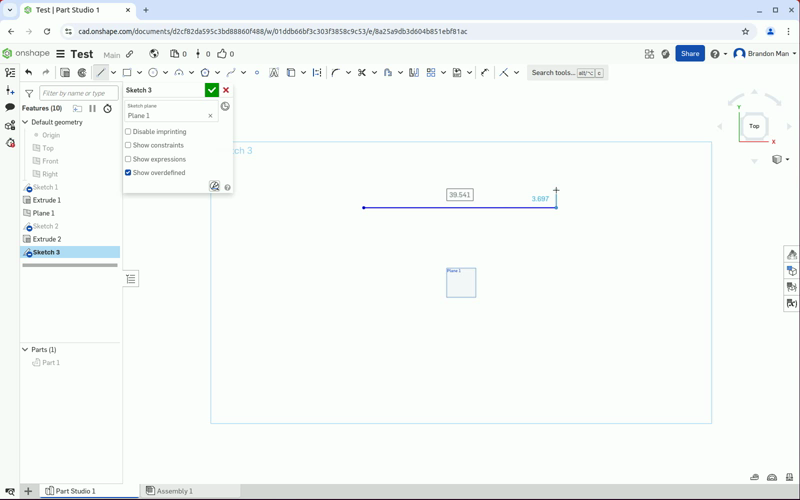
key_up(shift)
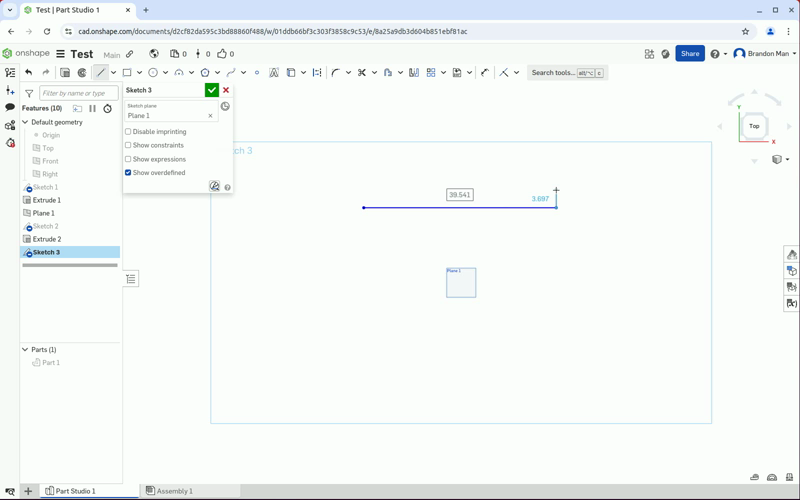
key_down(shift)
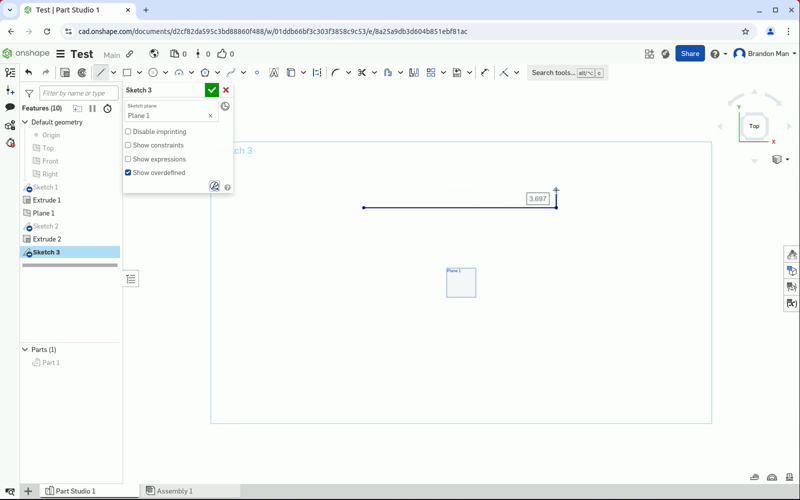
mouse_move(363, 189)
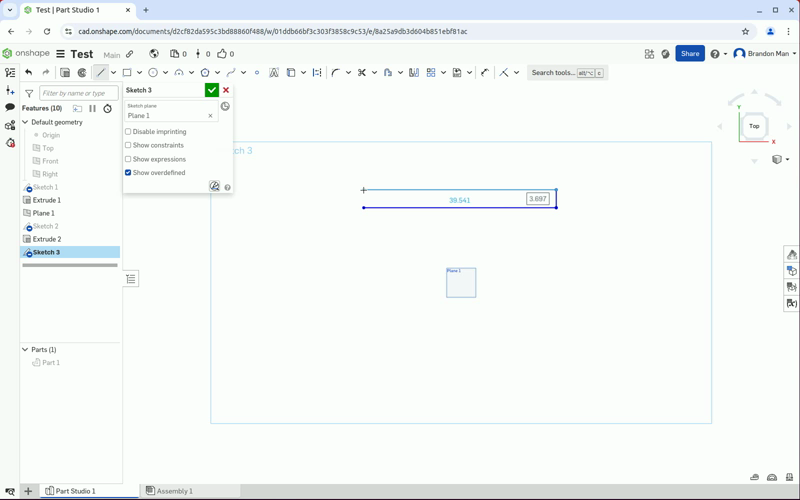
click(363, 189)
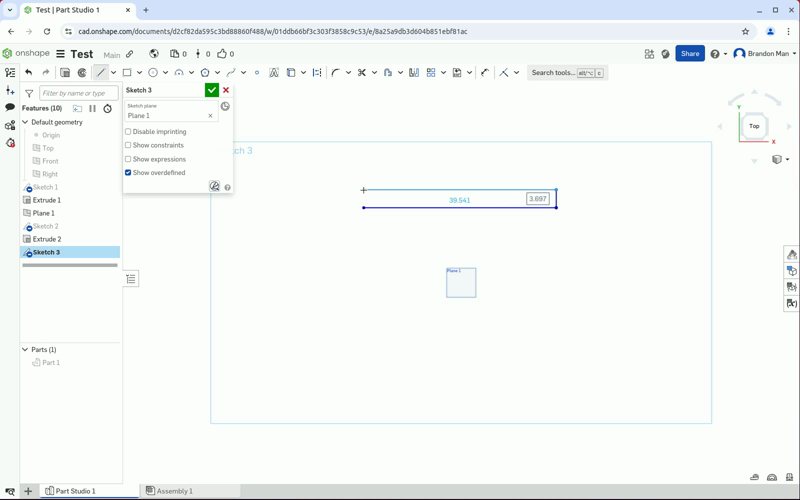
key_up(shift)
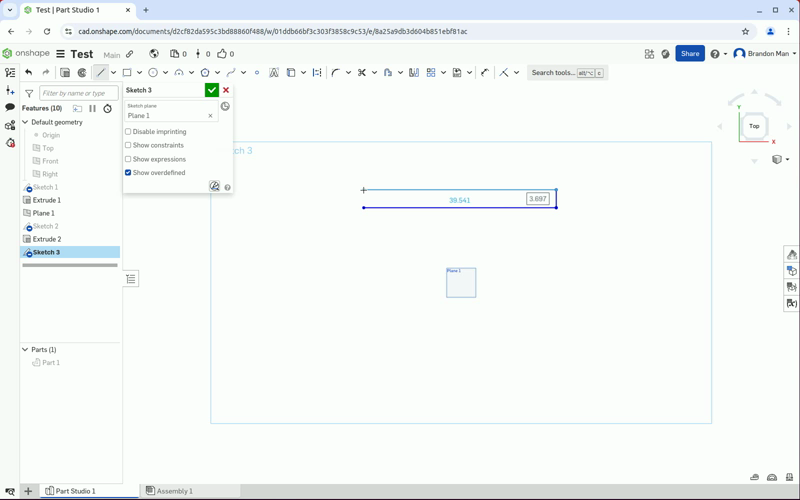
mouse_move(393, 189)
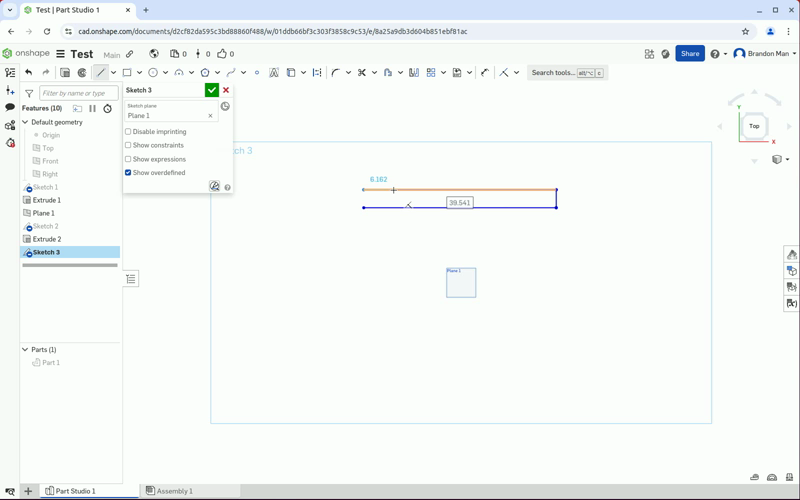
key_down(shift)
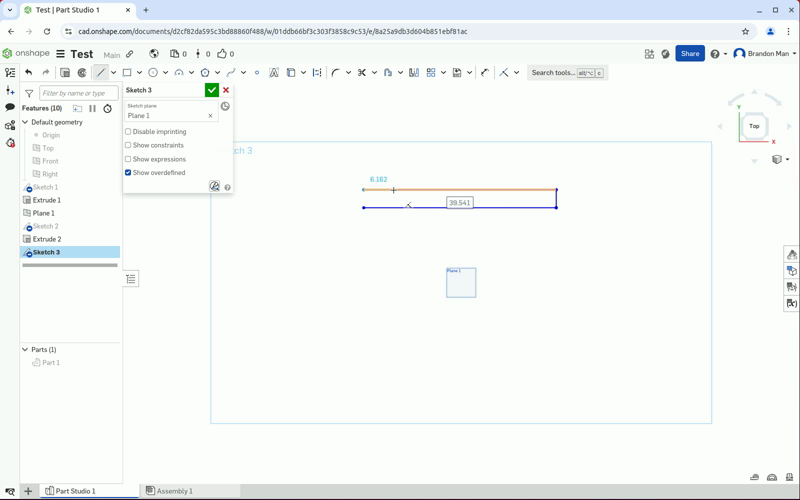
mouse_move(363, 207)
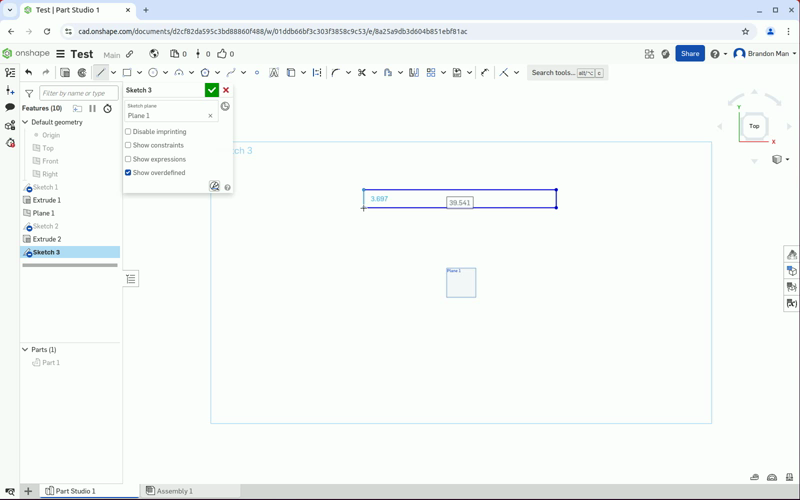
key_up(shift)
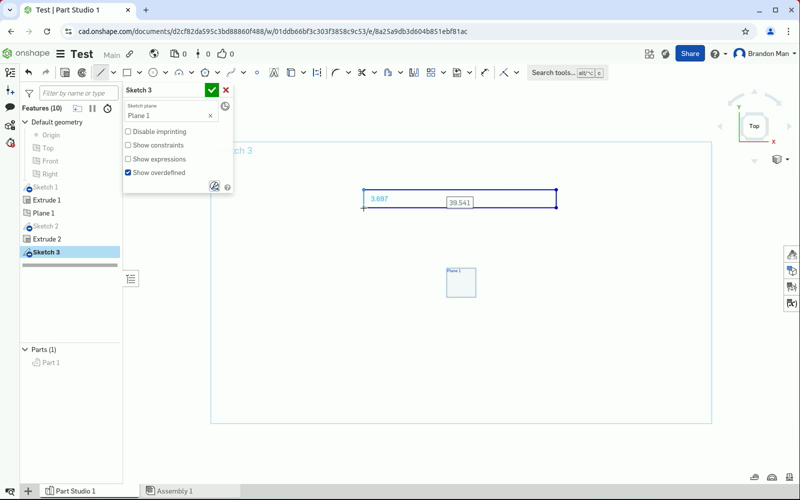
click(363, 207)
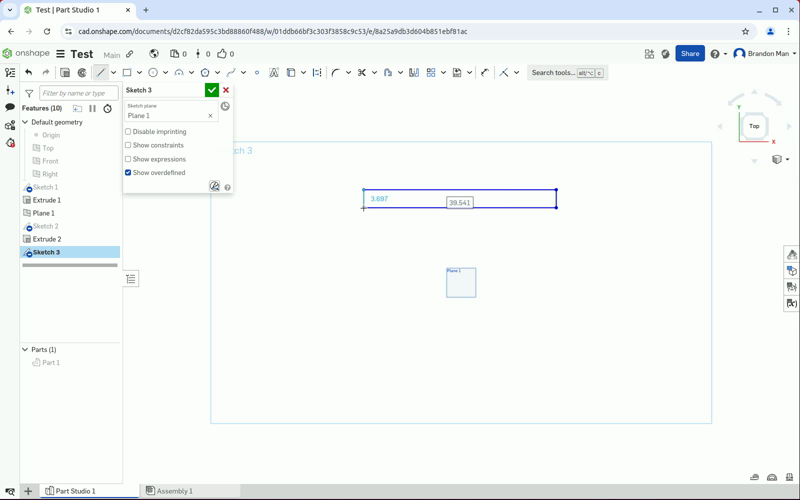
key(esc)
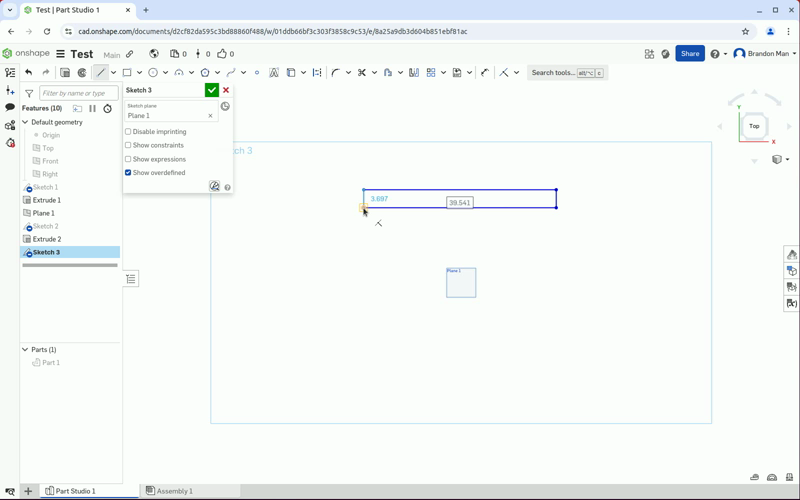
mouse_move(532, 195)
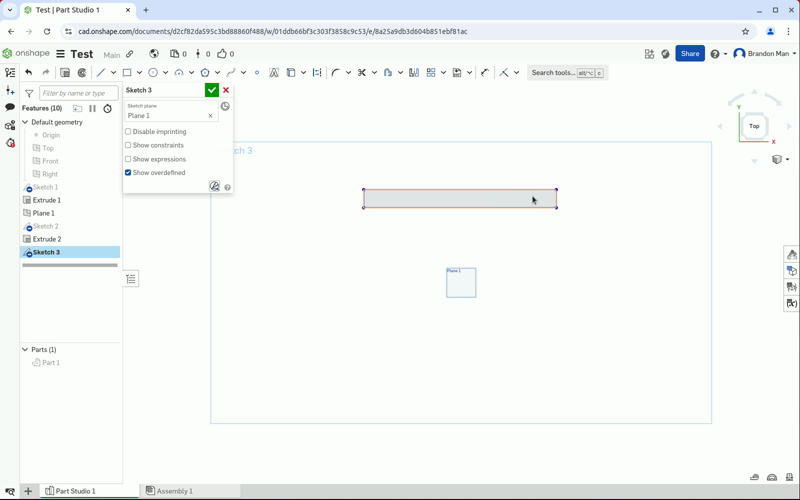
click(532, 195)
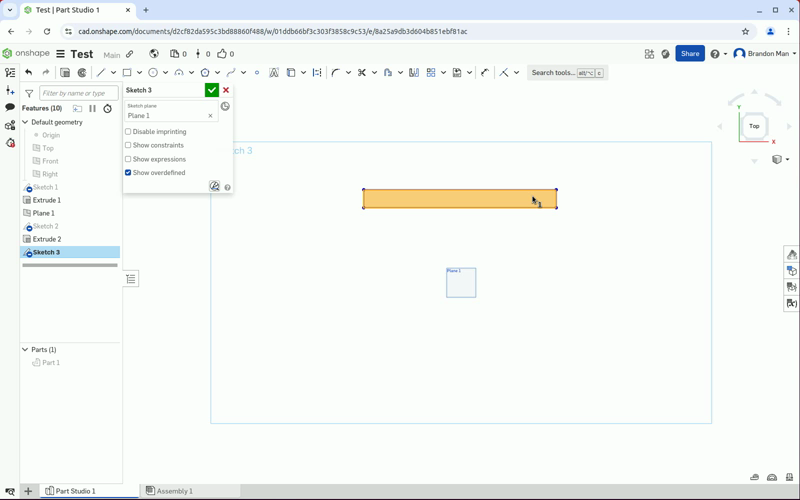
mouse_move(73, 352)
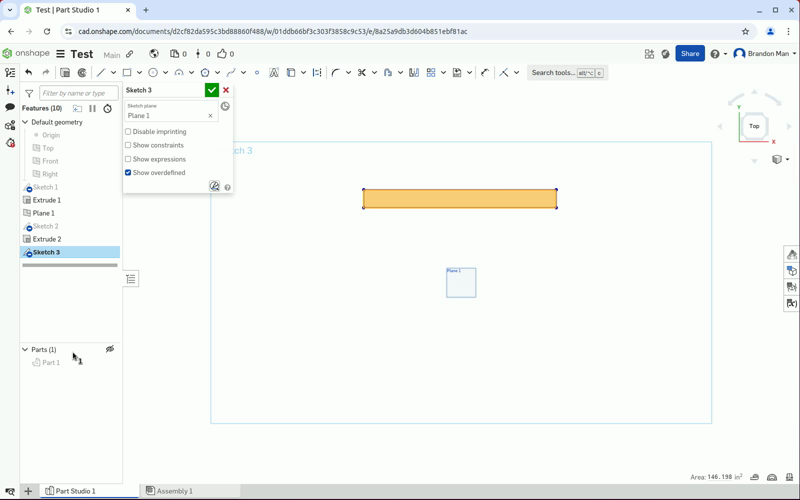
key(shift+y)
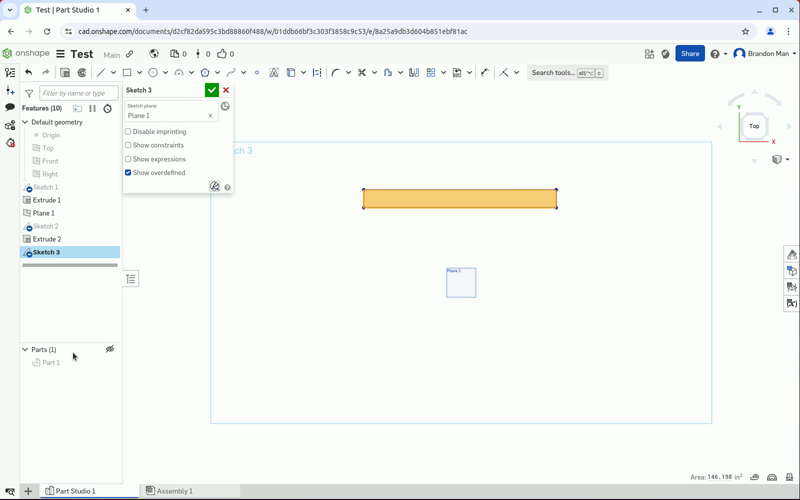
key(shift+e)
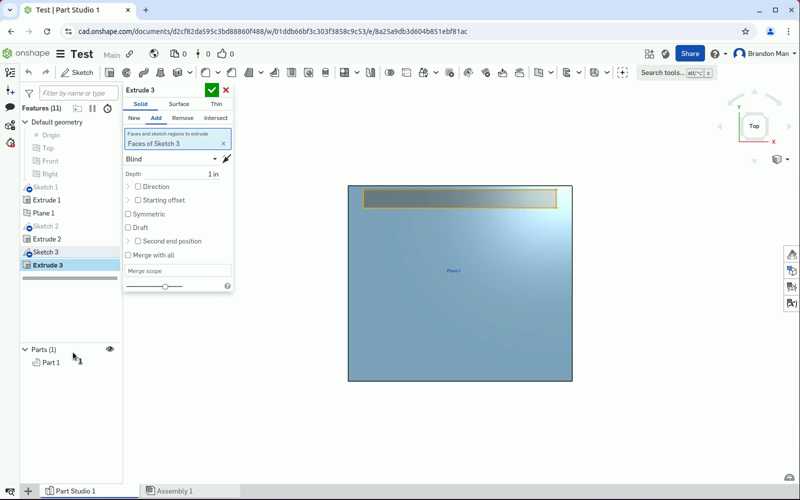
mouse_move(143, 106)
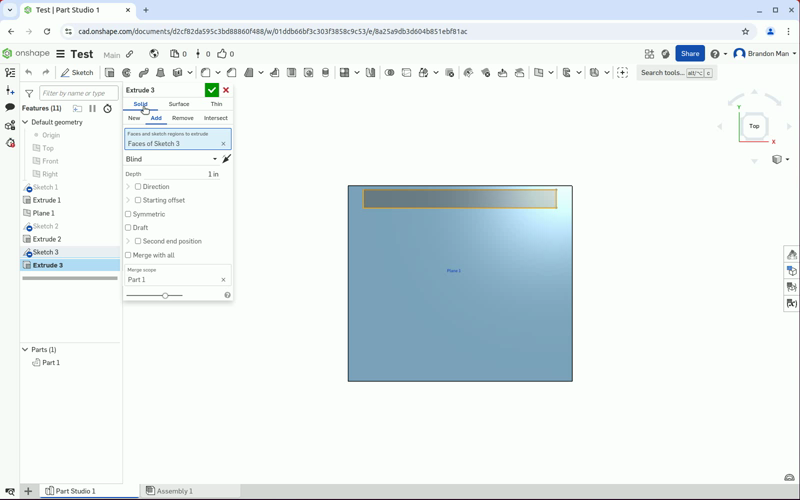
click(143, 106)
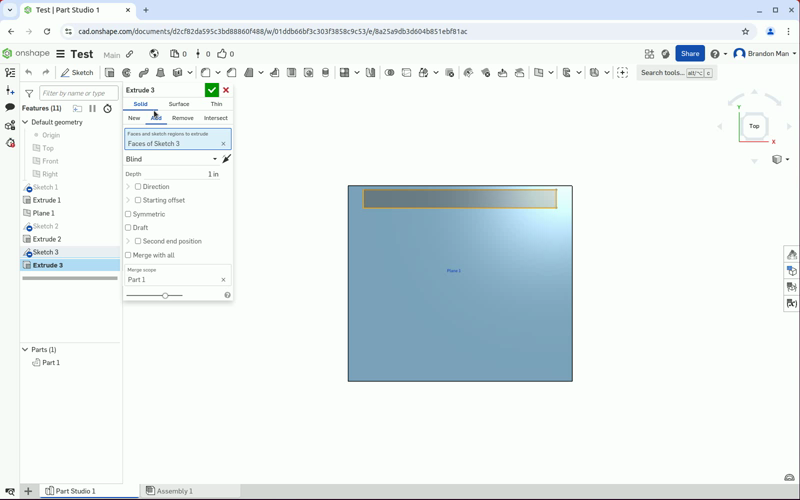
mouse_move(186, 120)
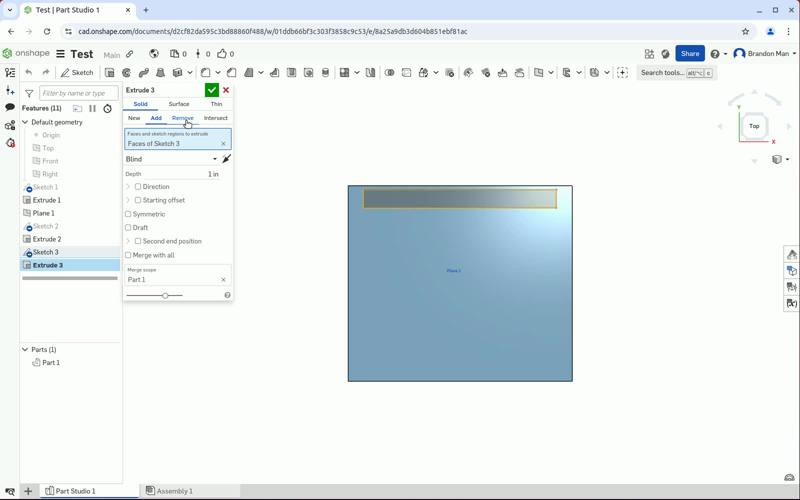
click(186, 120)
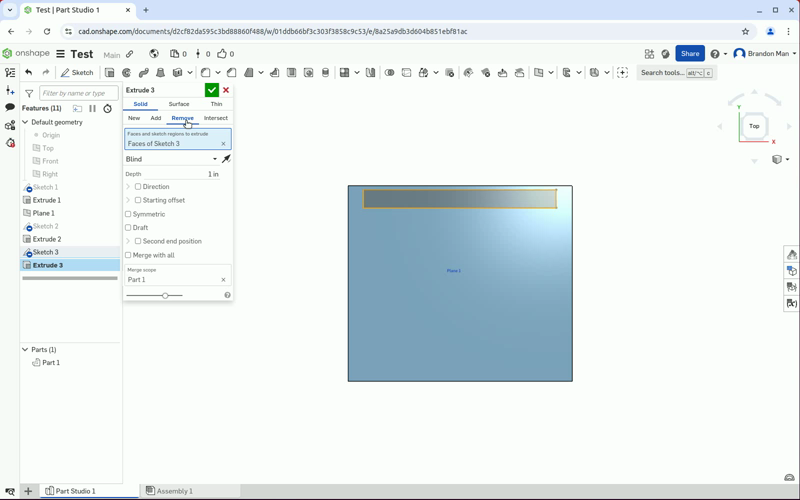
key(tab, 4)
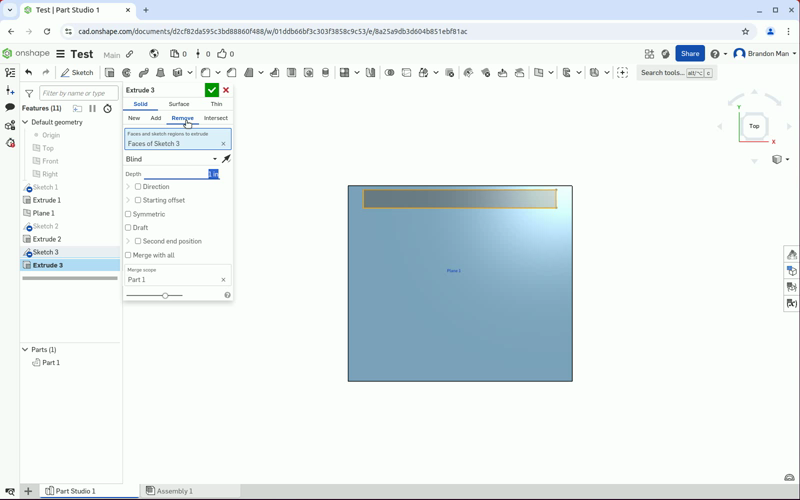
text(4.574)
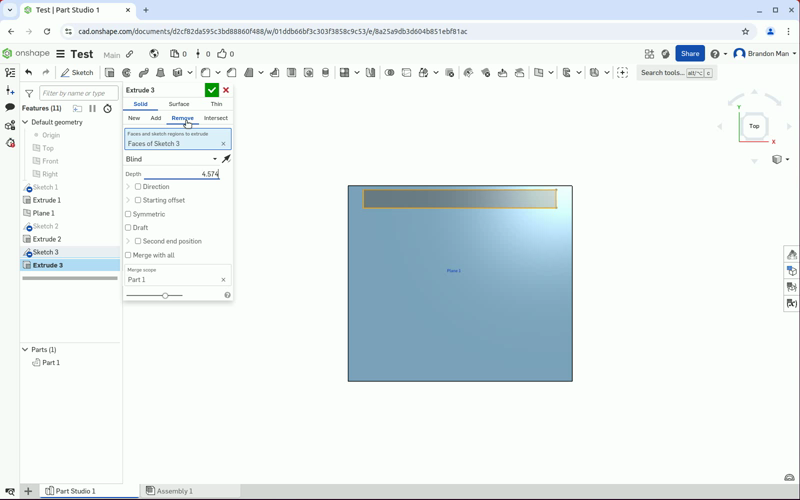
key(tab, 6)
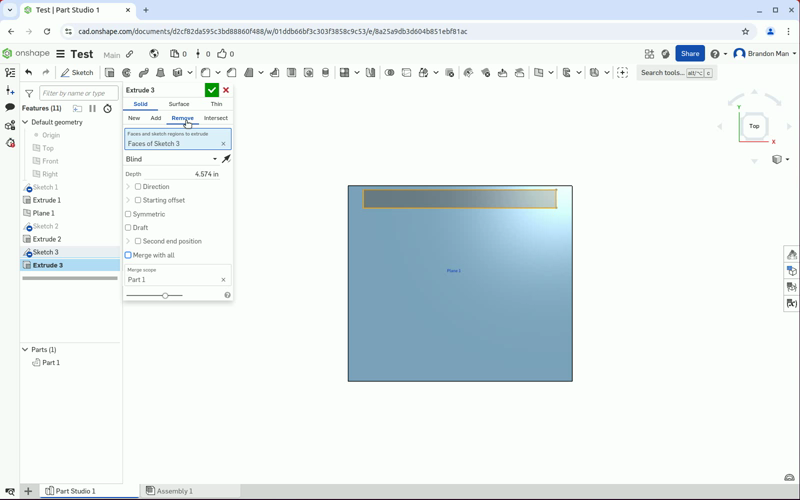
key(space)
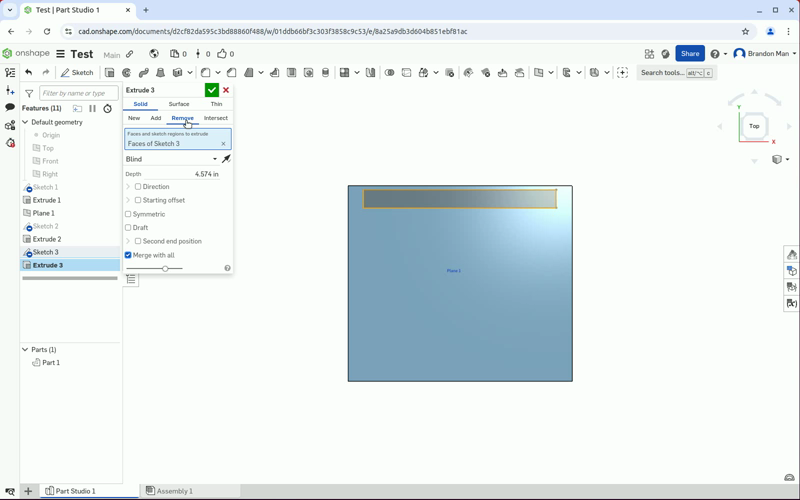
key(enter)
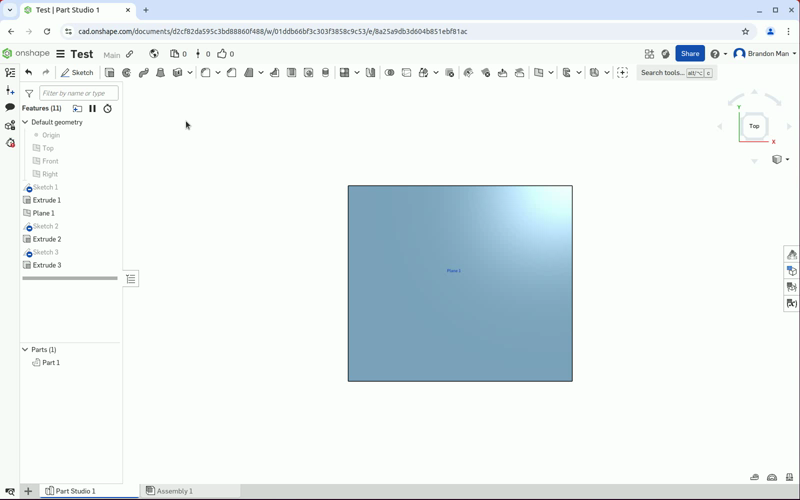
key(shift+h)
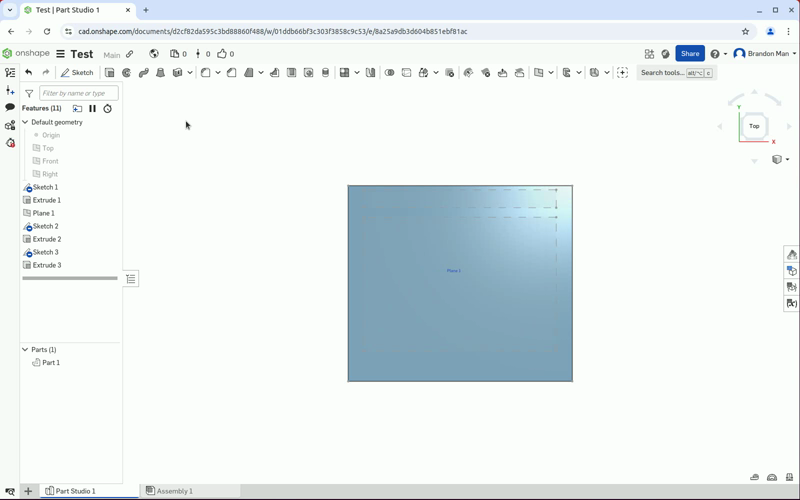
key(shift+h)
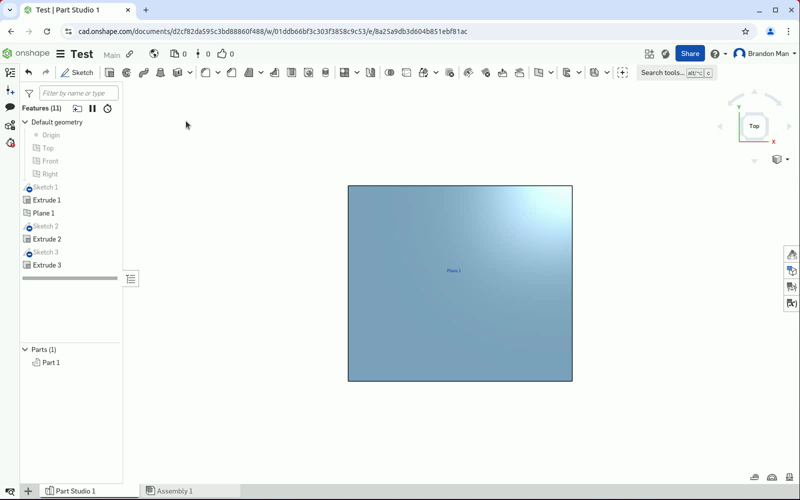
mouse_move(73, 189)
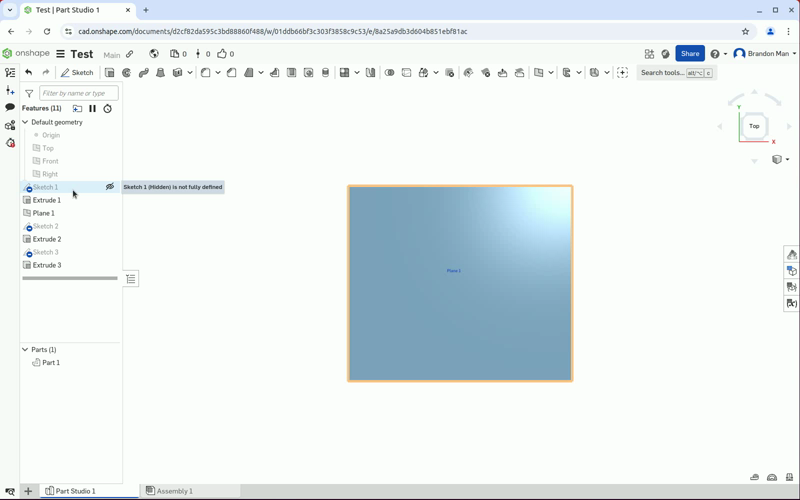
click(73, 189)
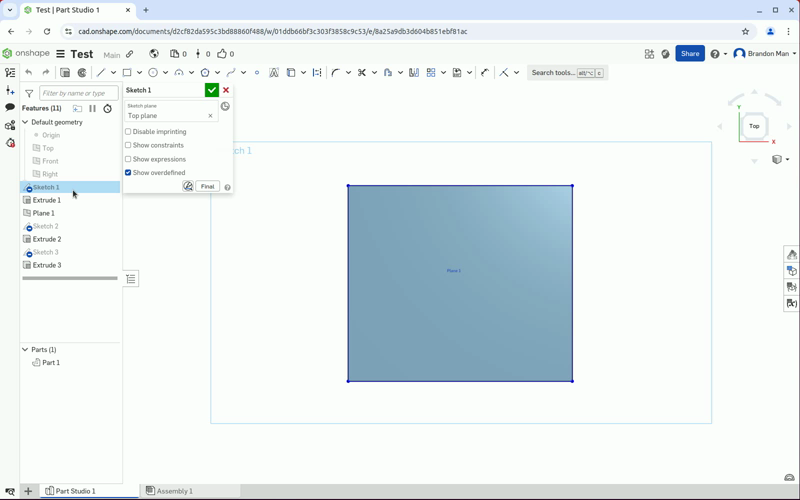
mouse_move(229, 92)
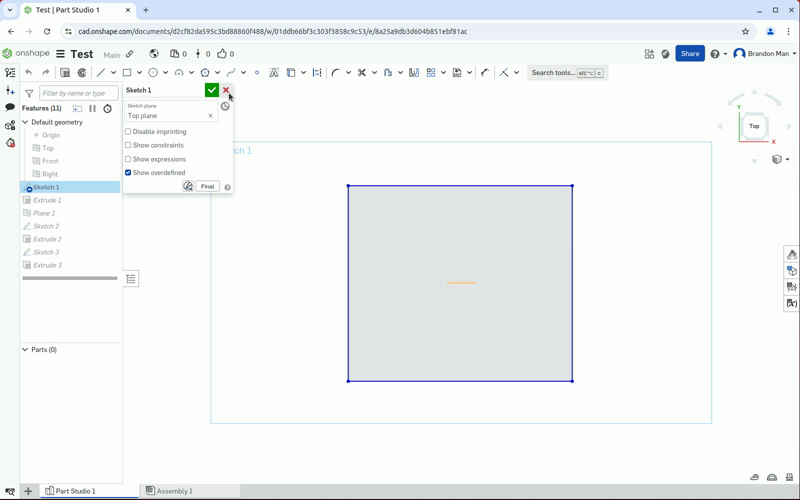
click(229, 92)
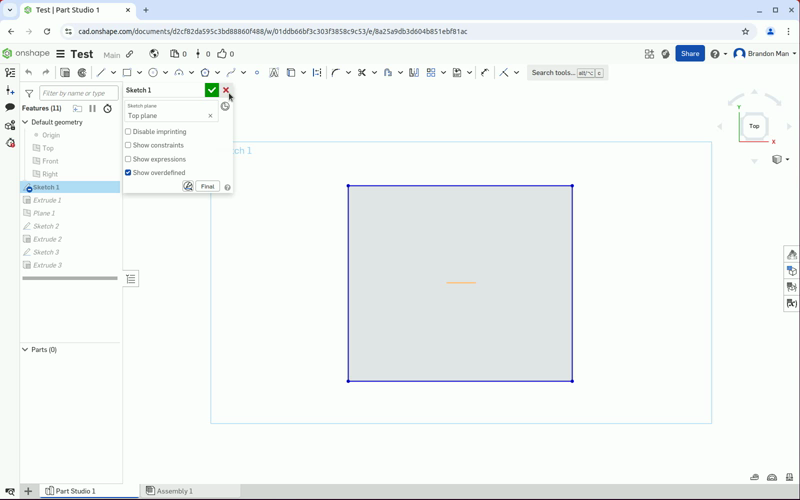
key(shift+s)
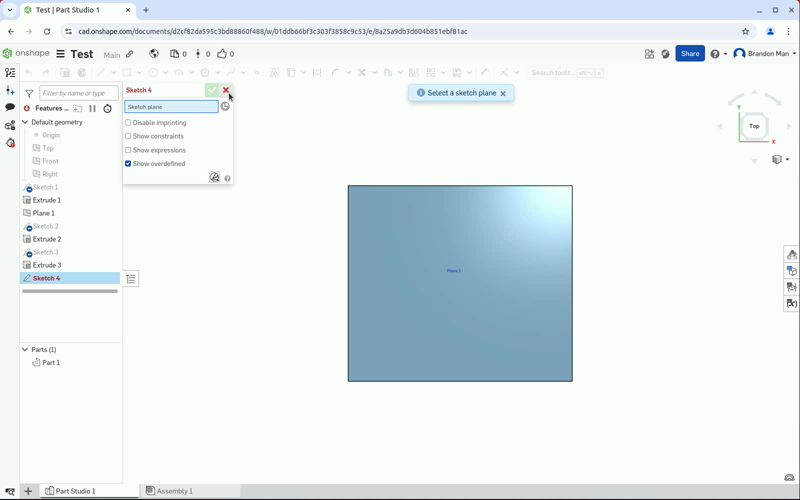
mouse_move(73, 215)
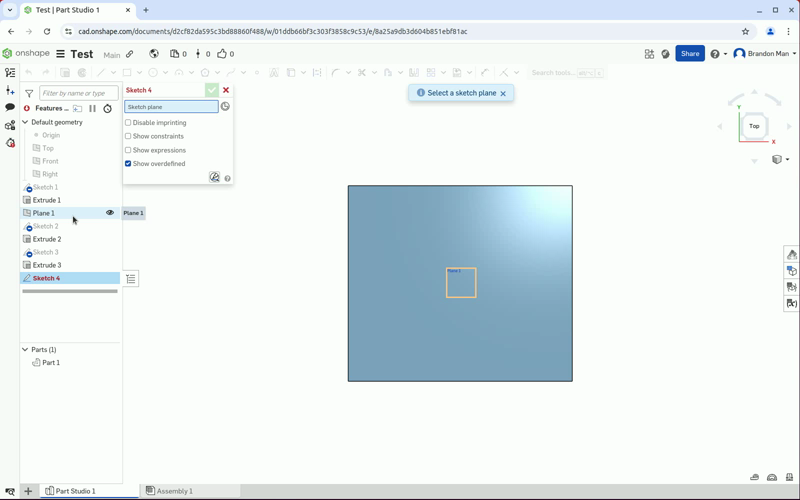
click(73, 215)
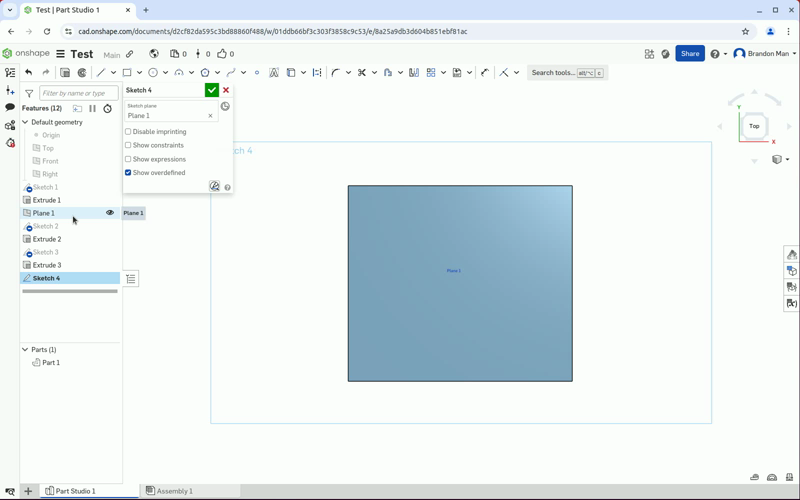
mouse_move(73, 352)
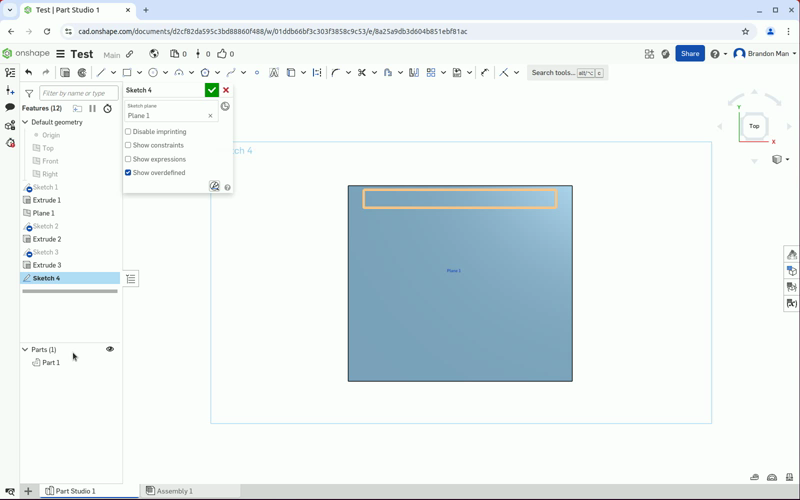
key(y)
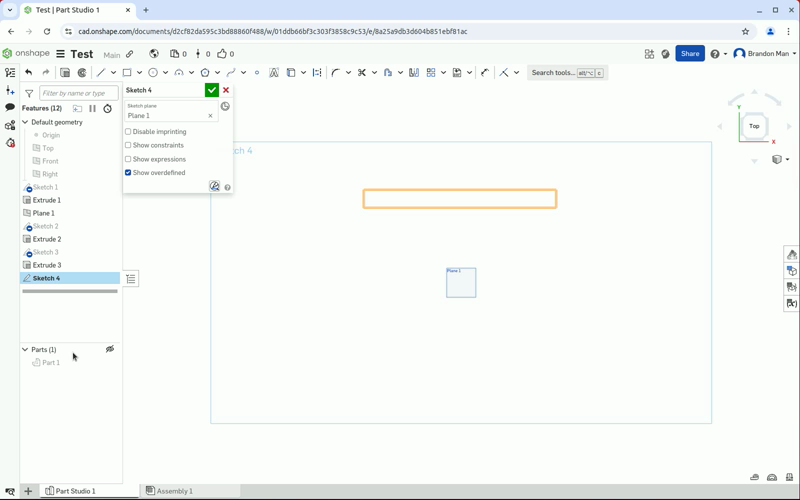
key(l)
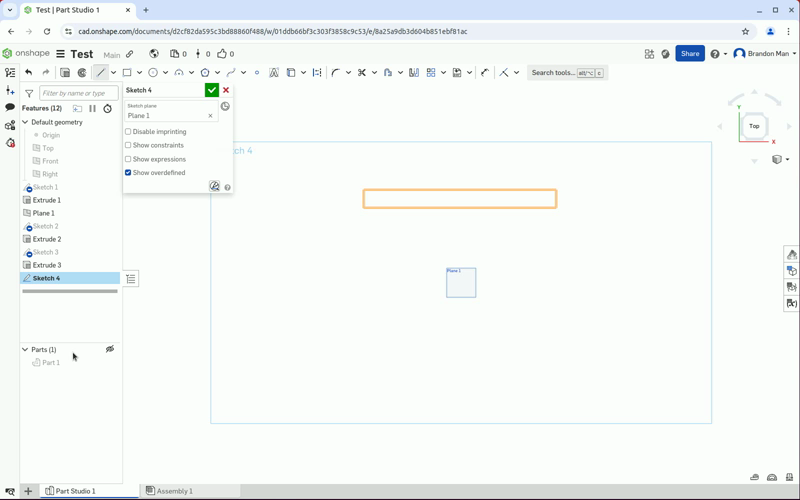
key_down(shift)
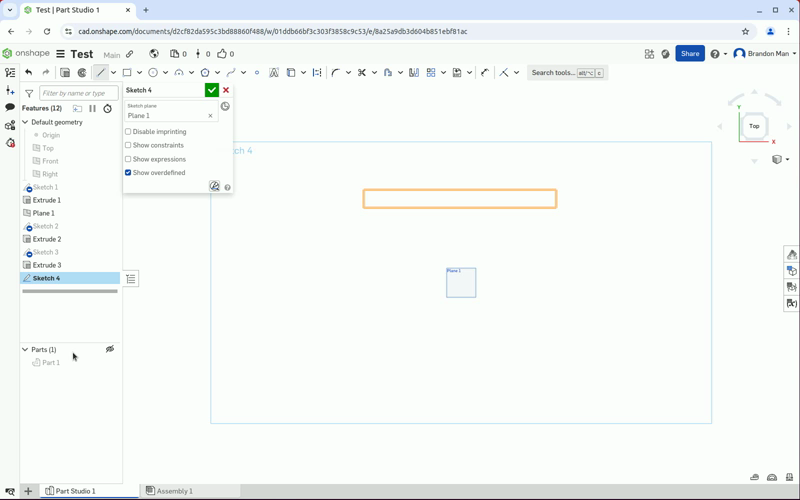
mouse_move(363, 375)
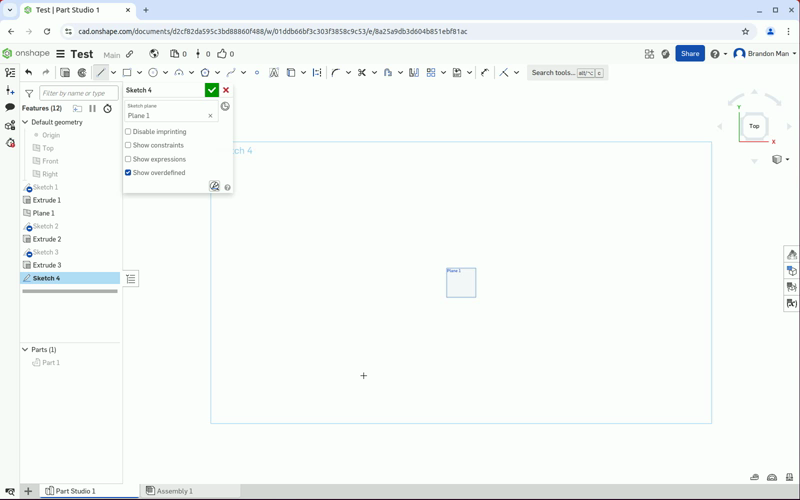
click(363, 375)
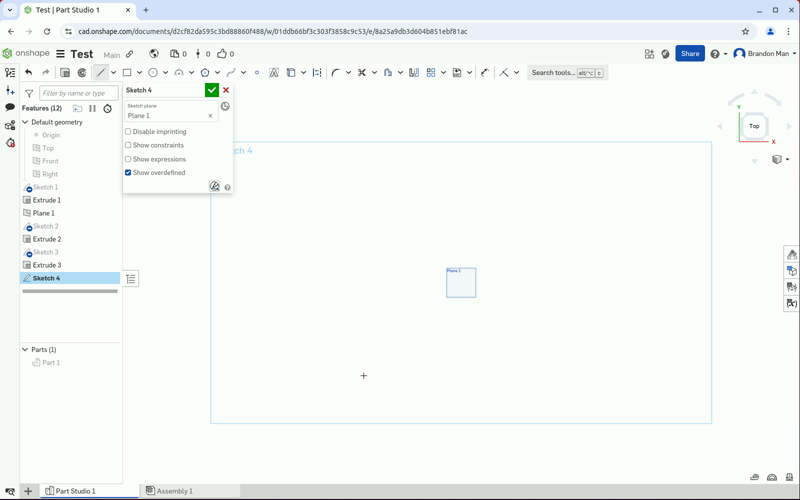
key_up(shift)
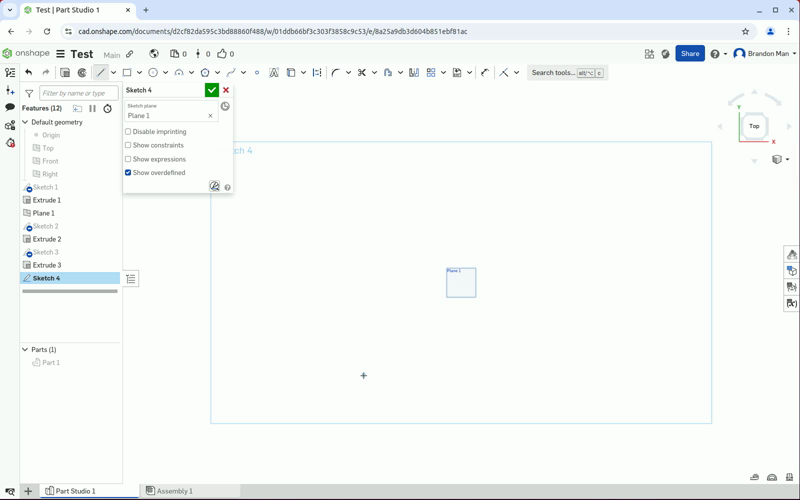
key_down(shift)
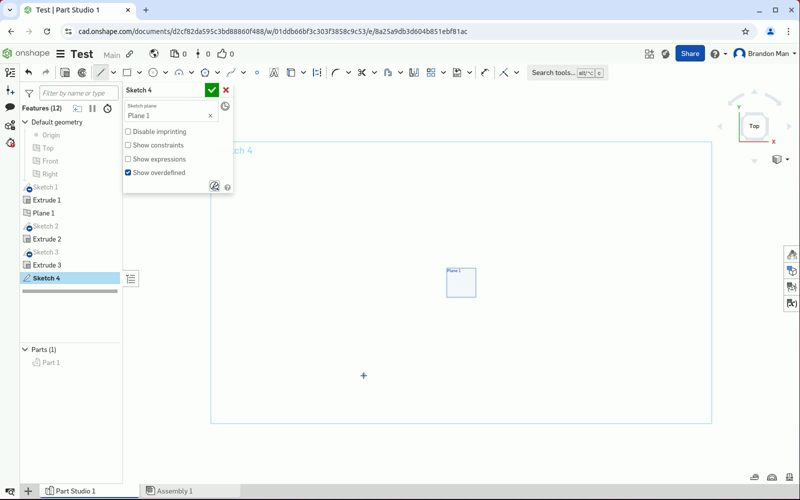
mouse_move(556, 375)
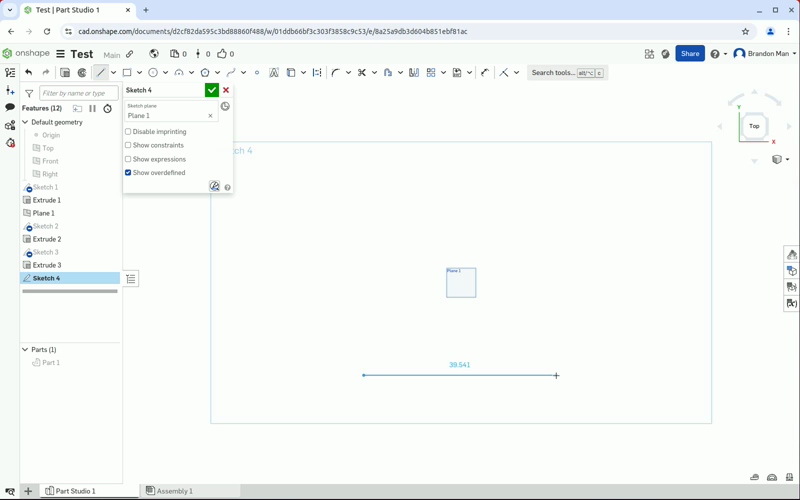
click(556, 375)
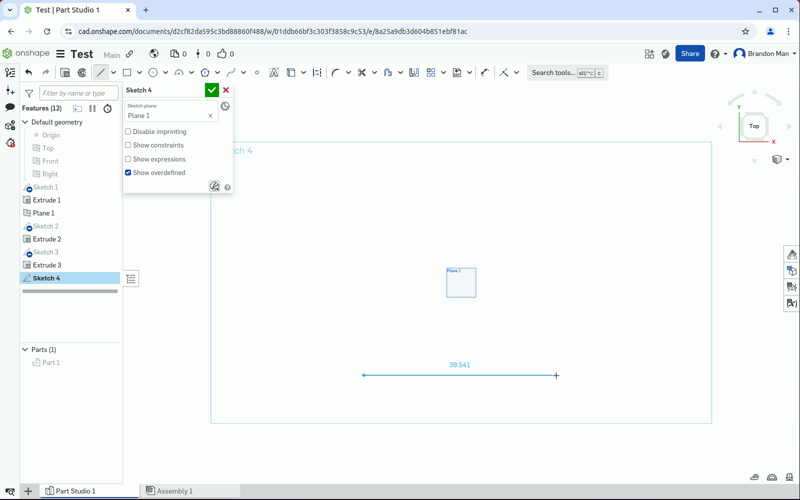
key_up(shift)
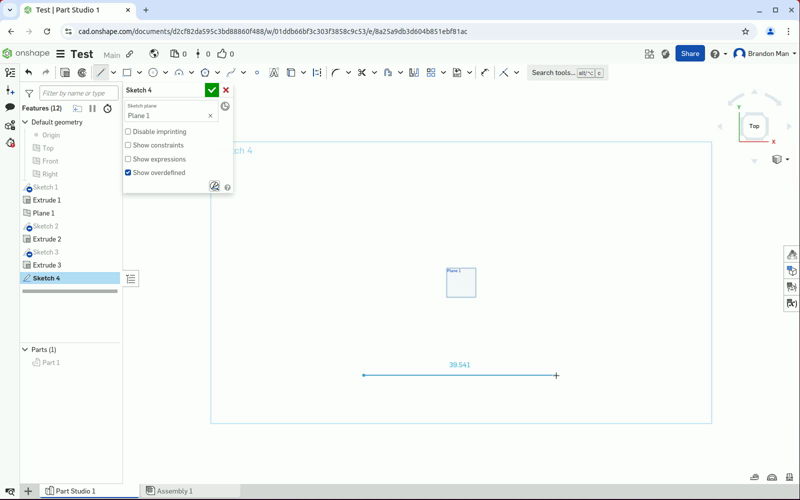
key_down(shift)
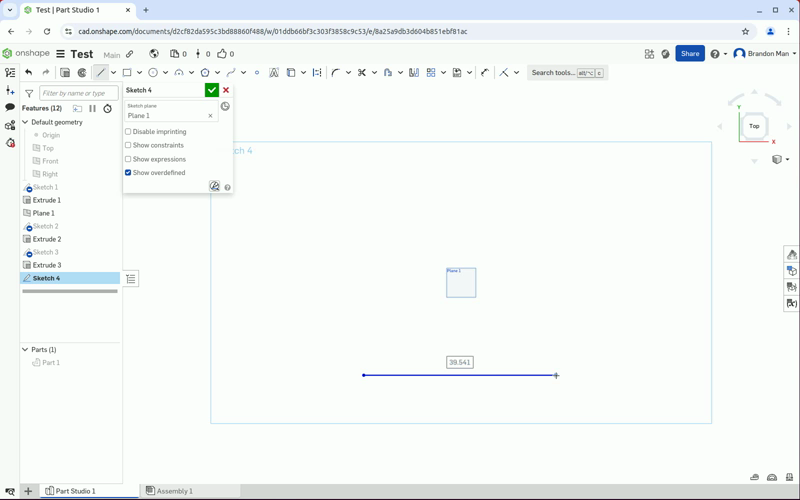
mouse_move(586, 375)
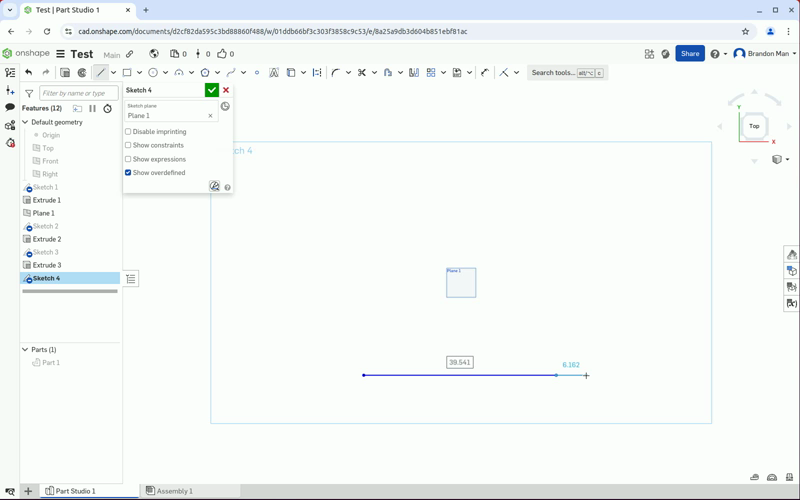
mouse_move(556, 357)
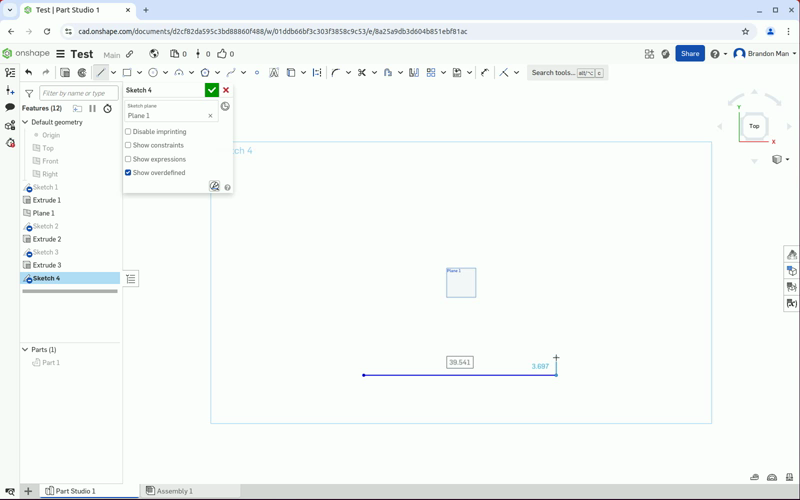
click(556, 357)
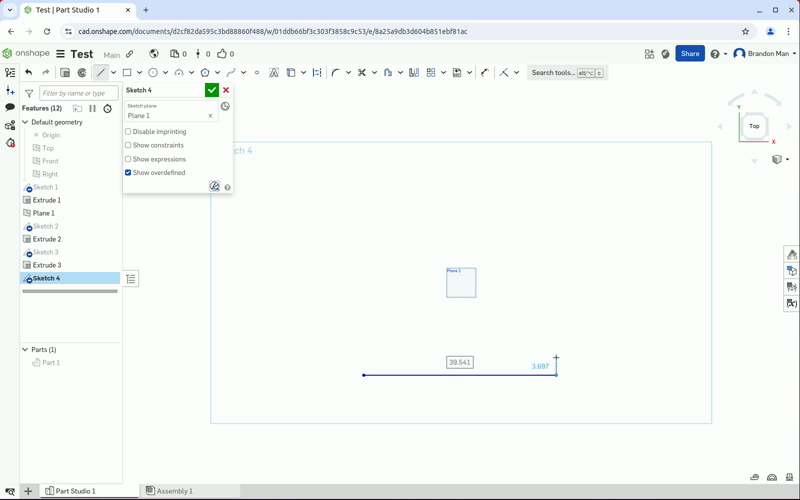
key_up(shift)
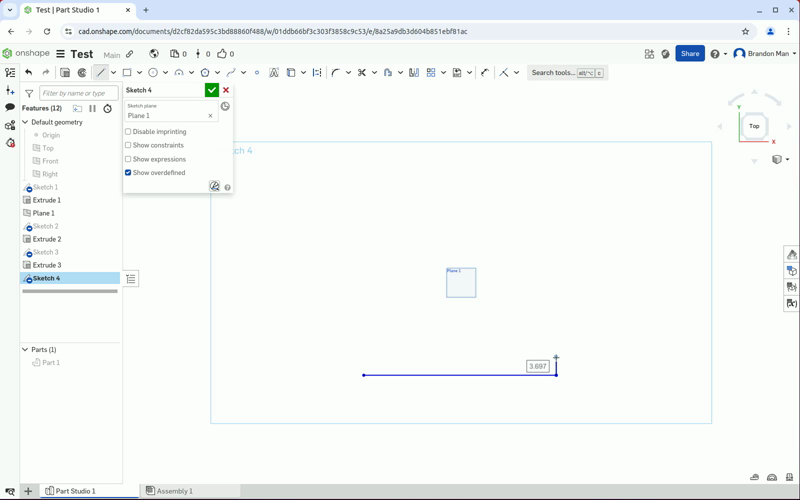
key_down(shift)
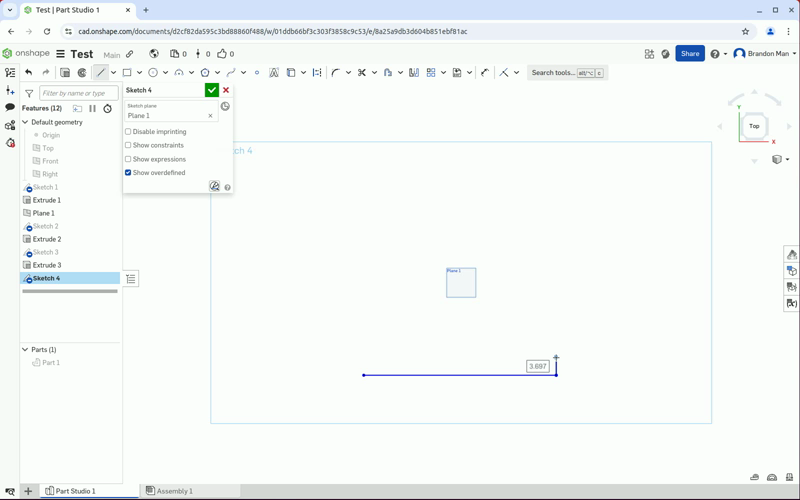
mouse_move(363, 357)
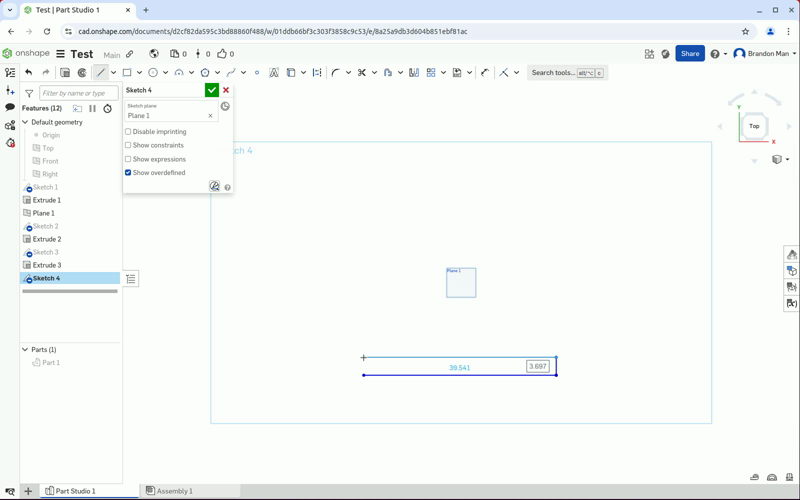
click(363, 357)
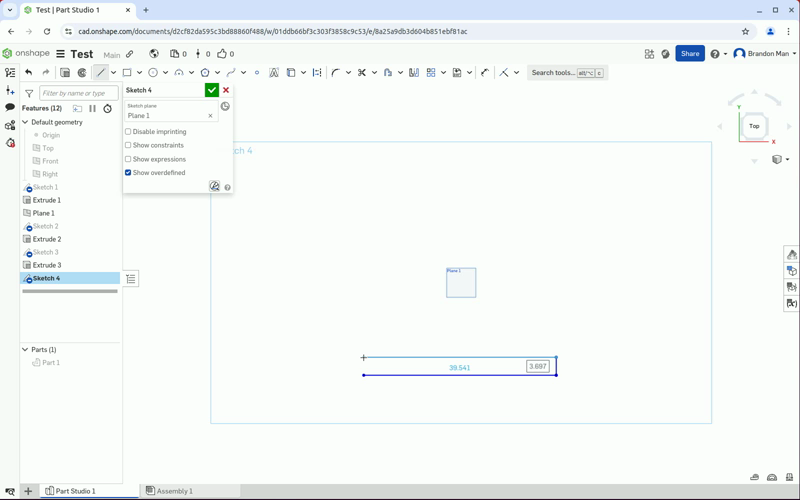
key_up(shift)
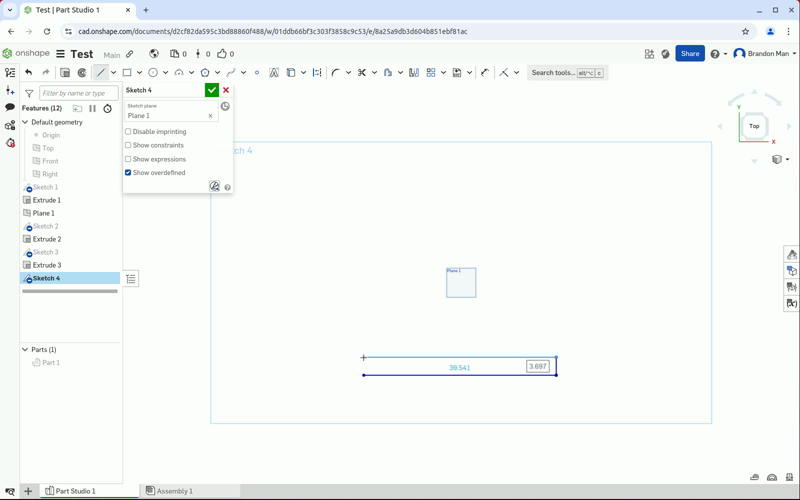
mouse_move(393, 357)
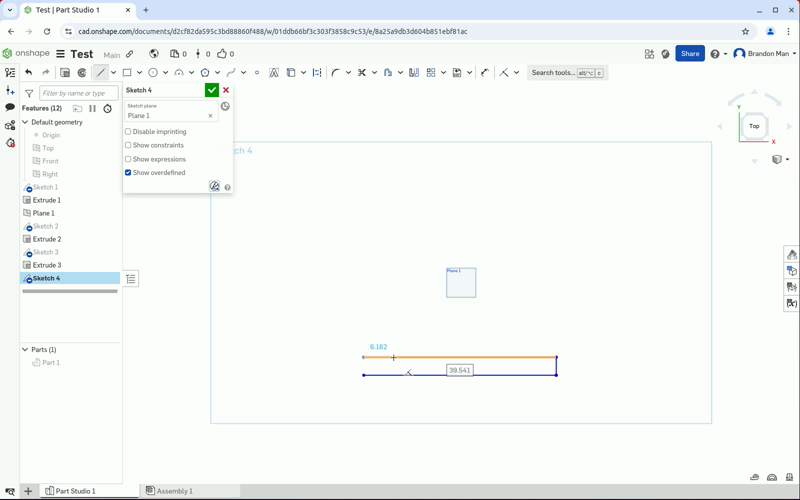
key_down(shift)
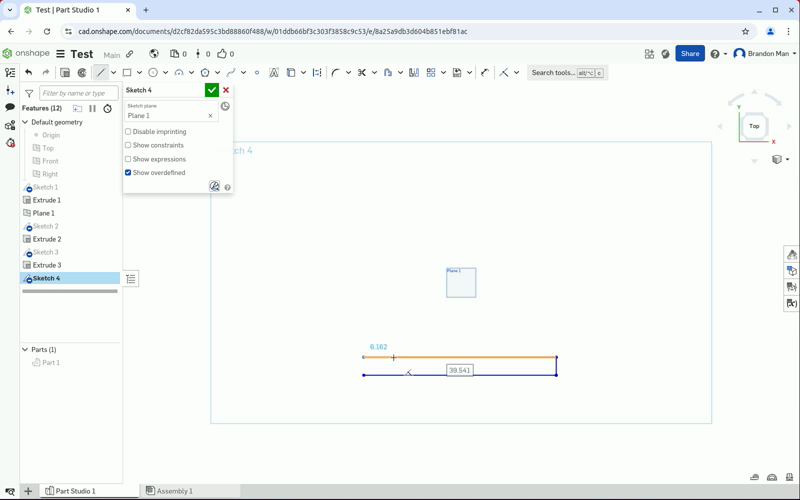
mouse_move(363, 375)
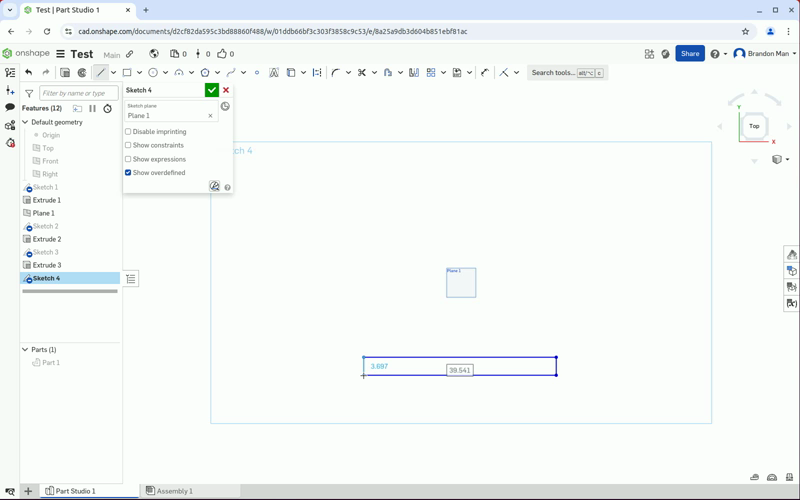
key_up(shift)
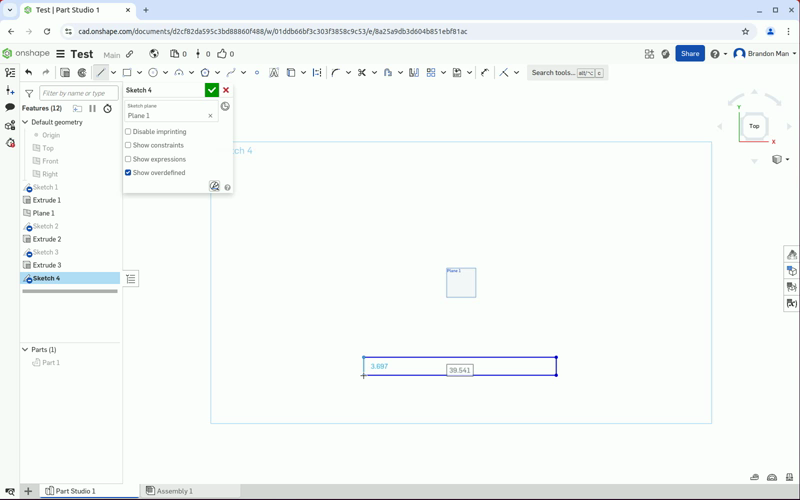
click(363, 375)
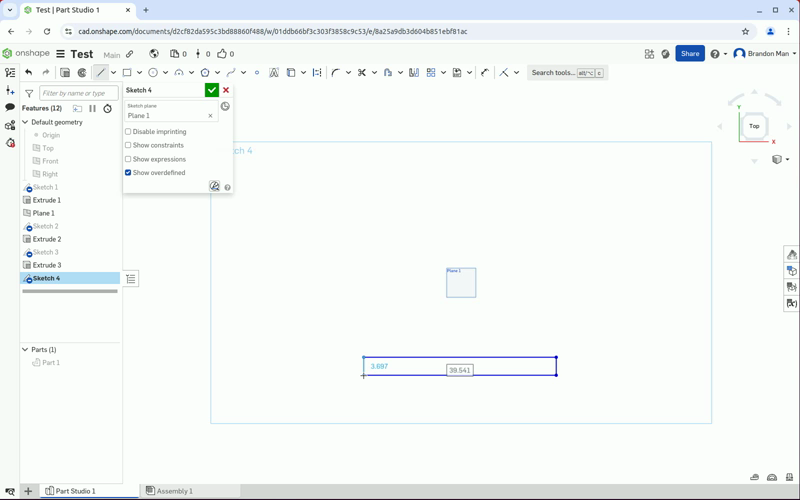
key(esc)
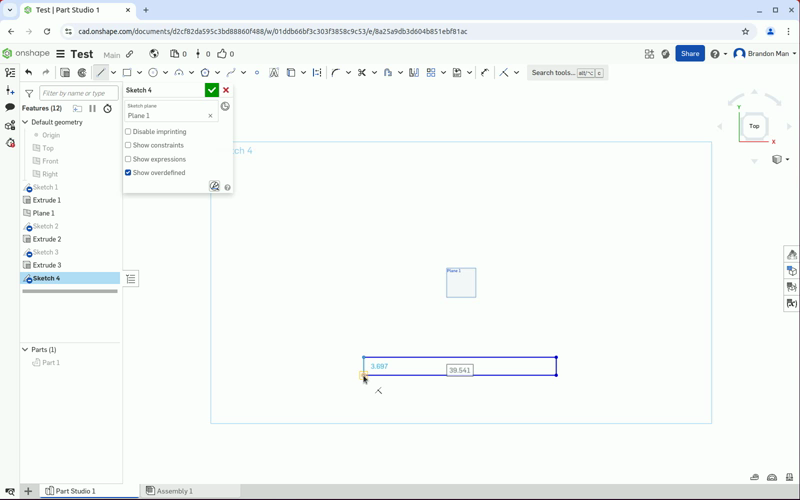
mouse_move(397, 371)
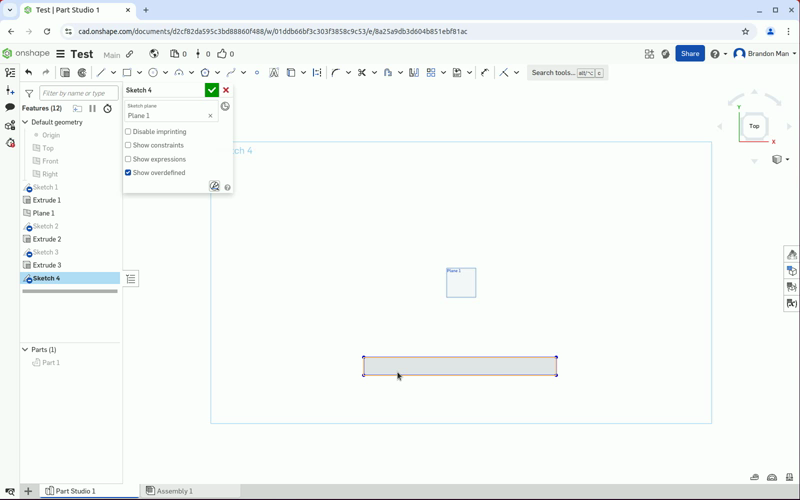
click(397, 371)
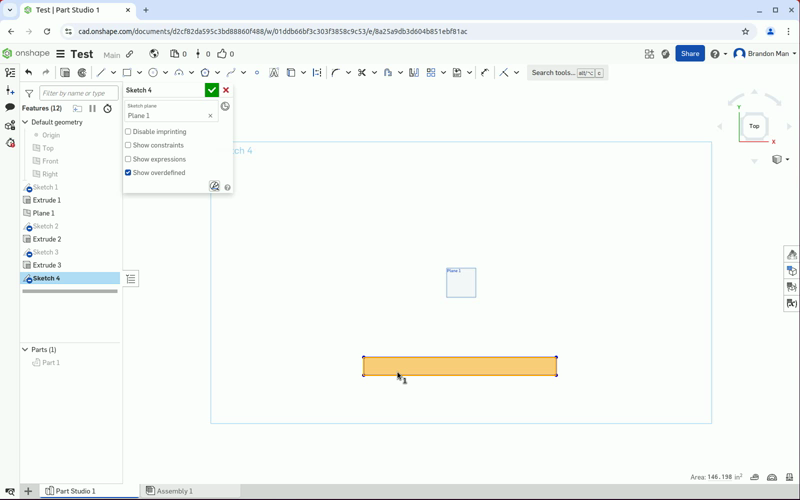
mouse_move(73, 352)
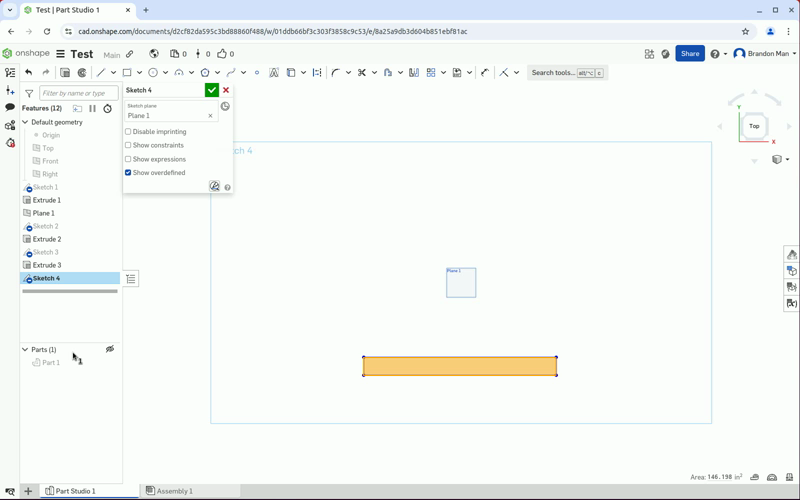
key(shift+y)
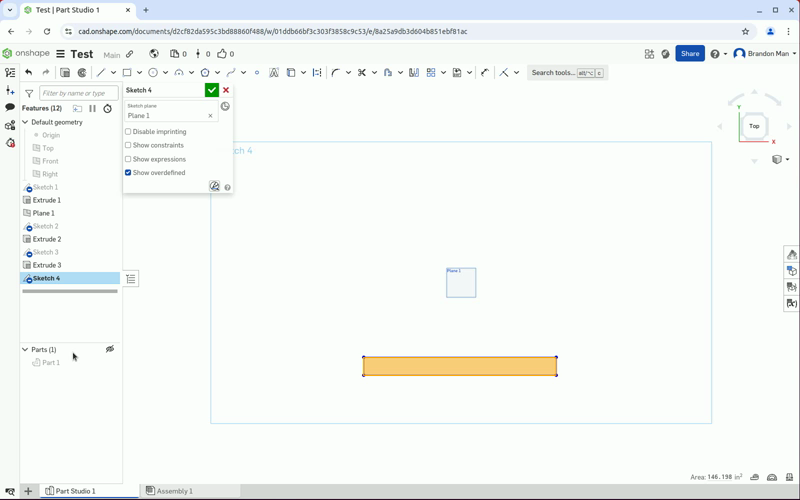
key(shift+e)
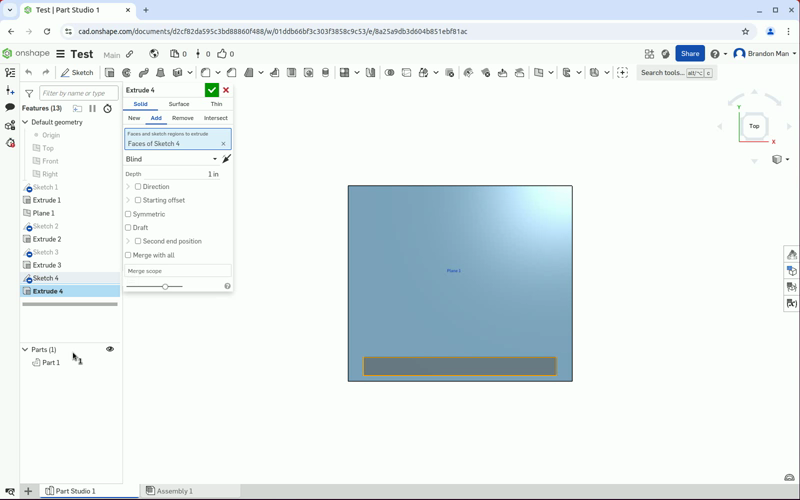
mouse_move(143, 106)
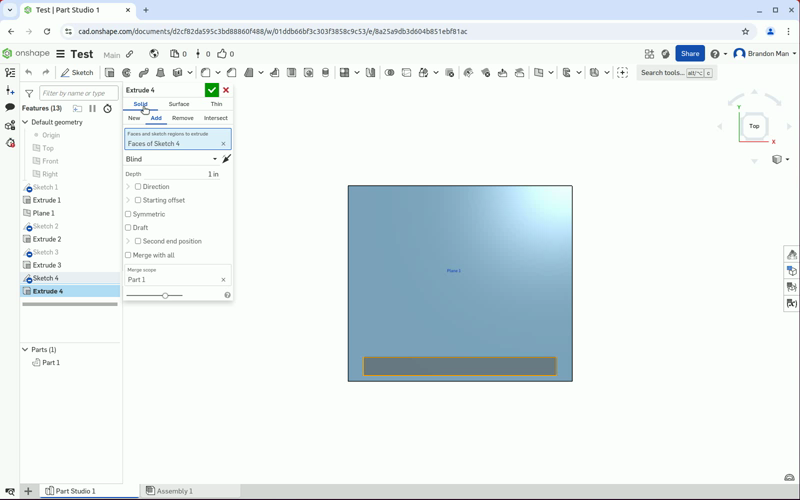
click(143, 106)
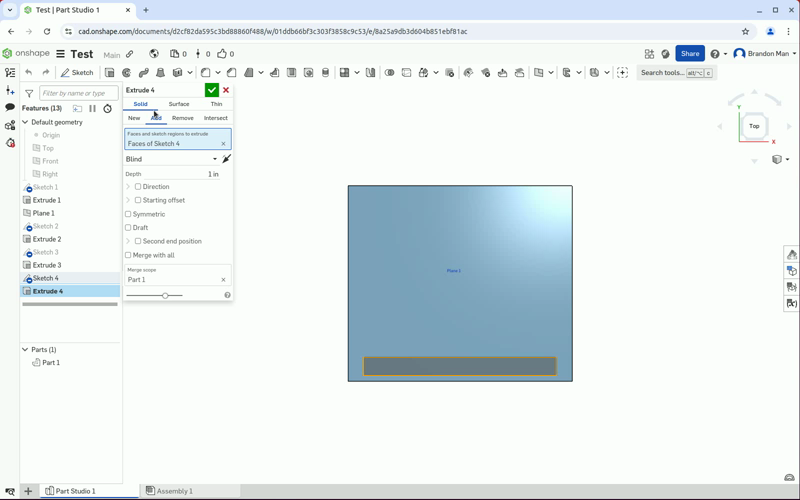
mouse_move(186, 120)
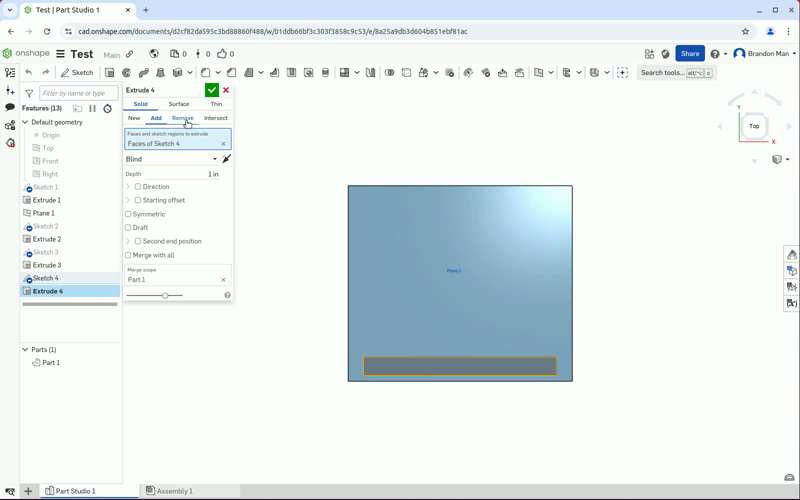
click(186, 120)
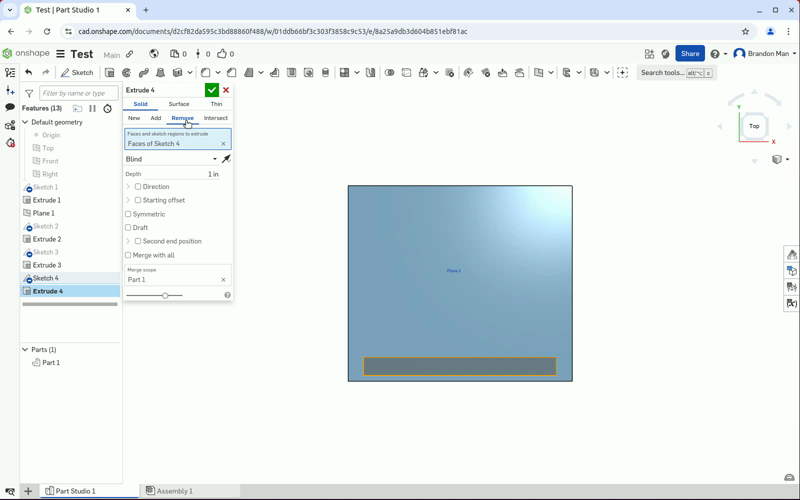
key(tab, 4)
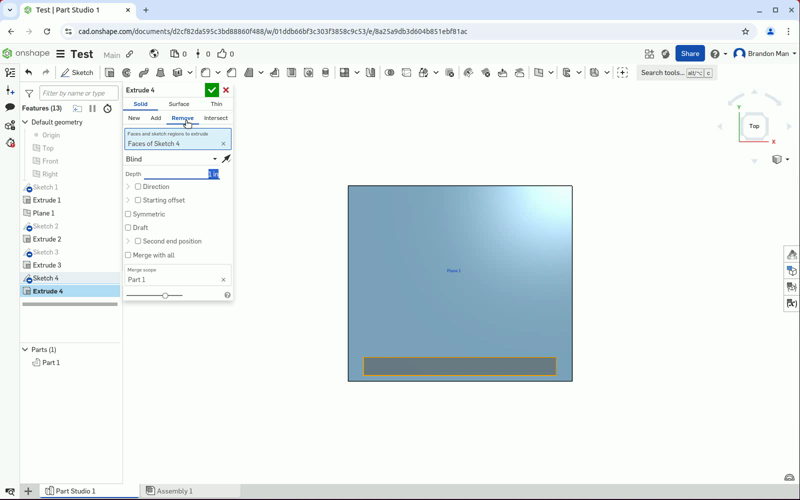
text(4.574)
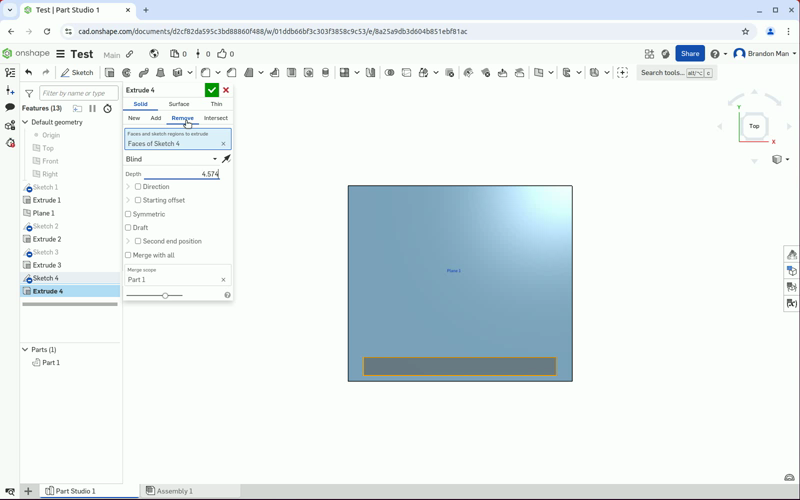
key(tab, 6)
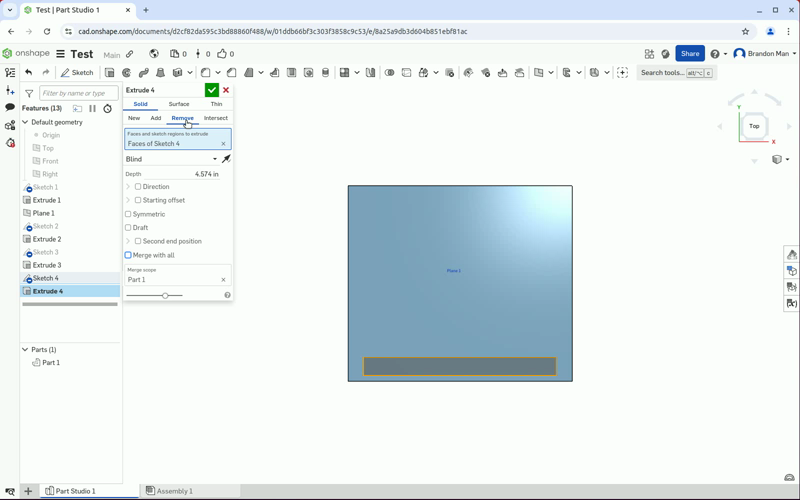
key(space)
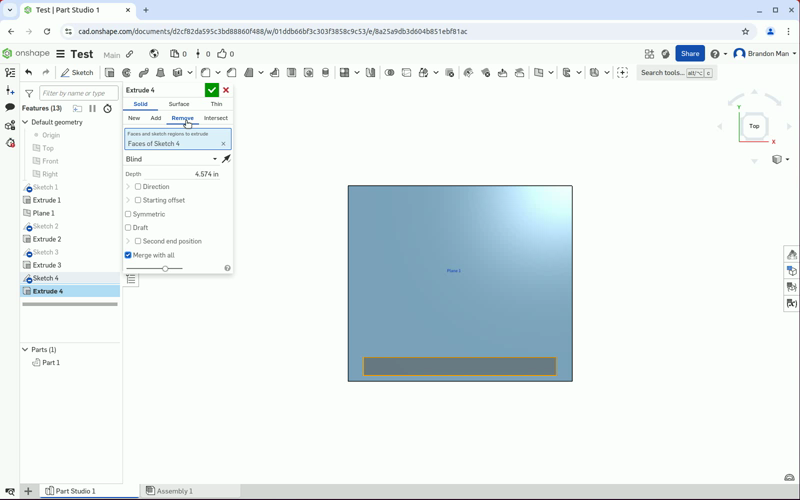
key(enter)
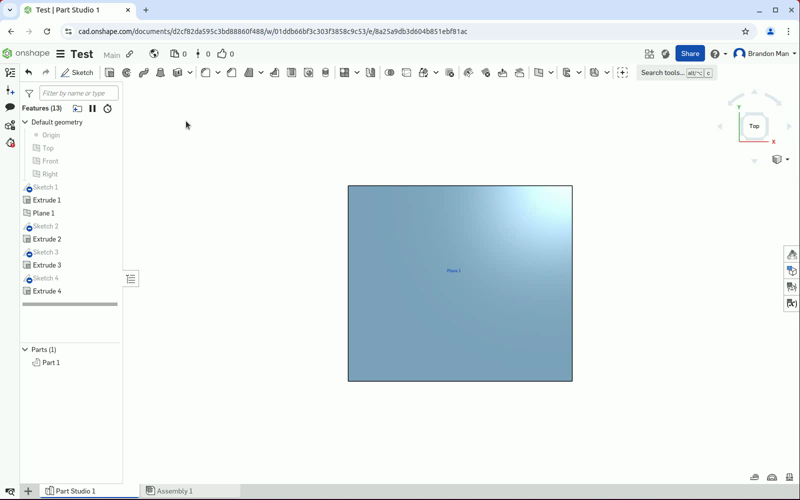
key(shift+h)
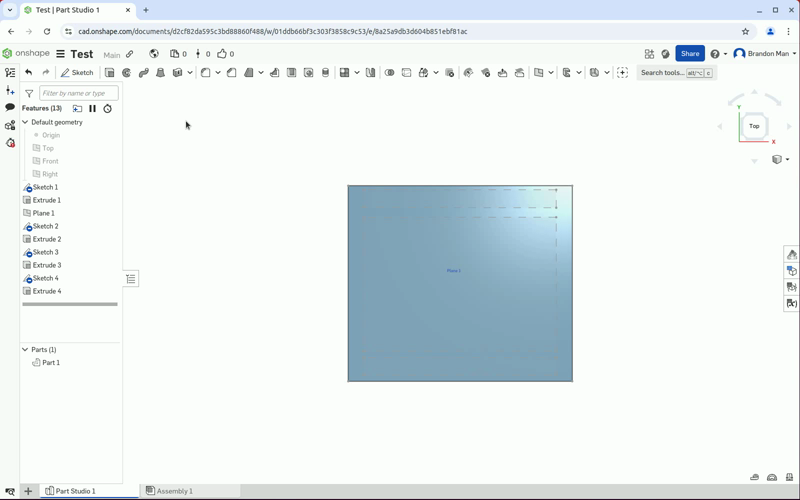
key(shift+h)
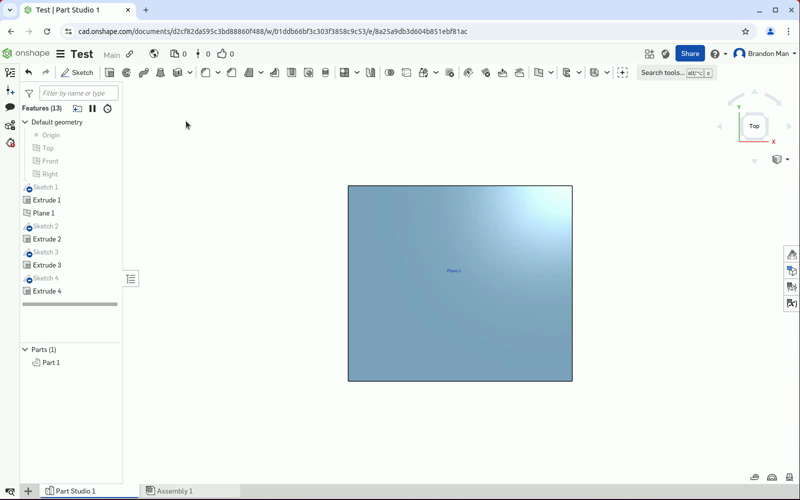
mouse_move(73, 189)
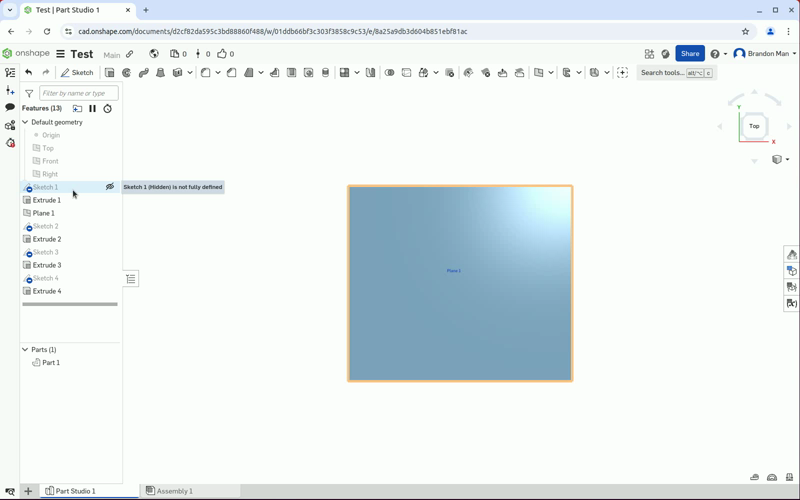
click(73, 189)
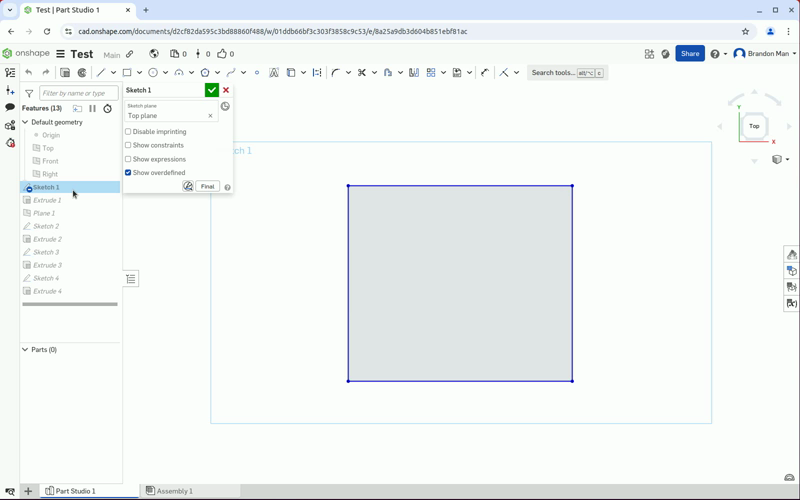
mouse_move(229, 92)
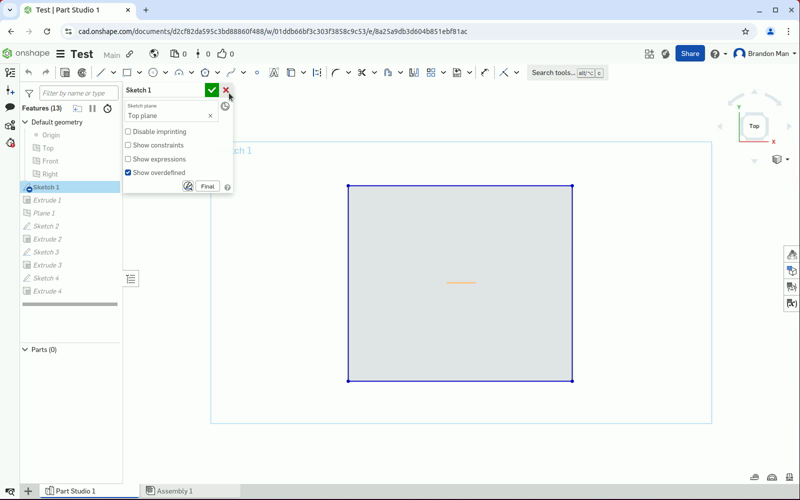
click(229, 92)
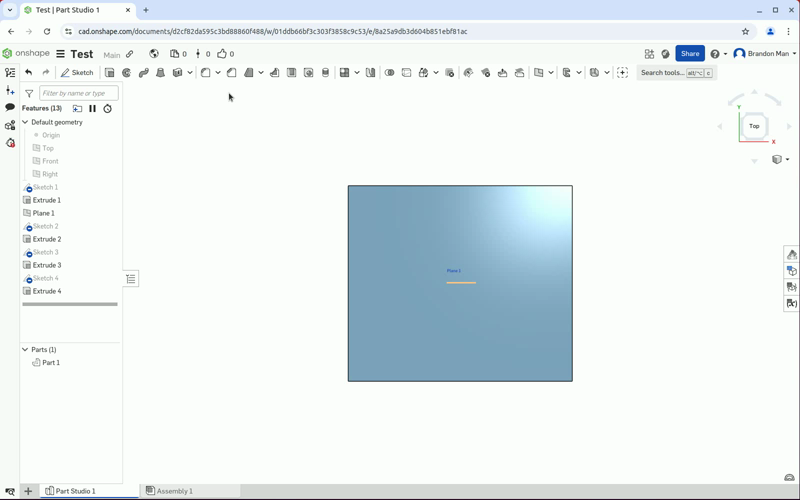
mouse_move(73, 352)
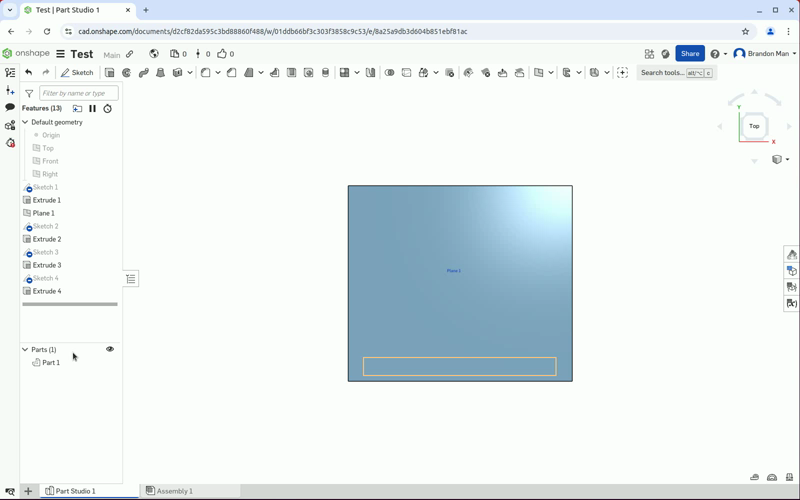
key(y)
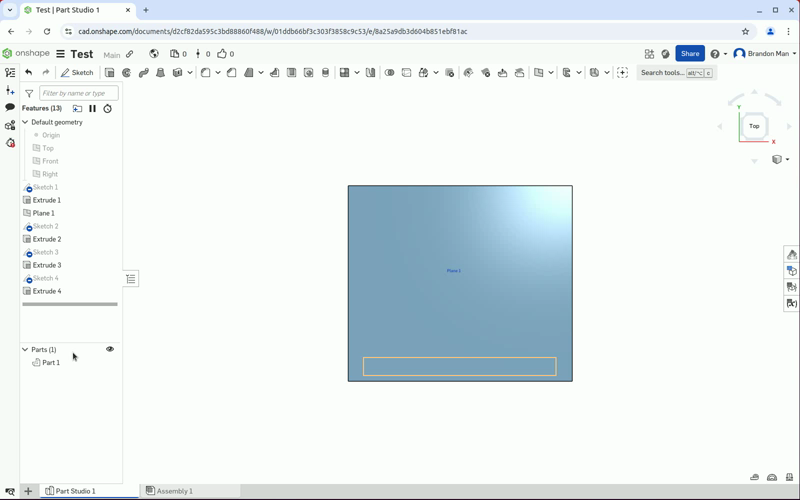
key(shift+p)
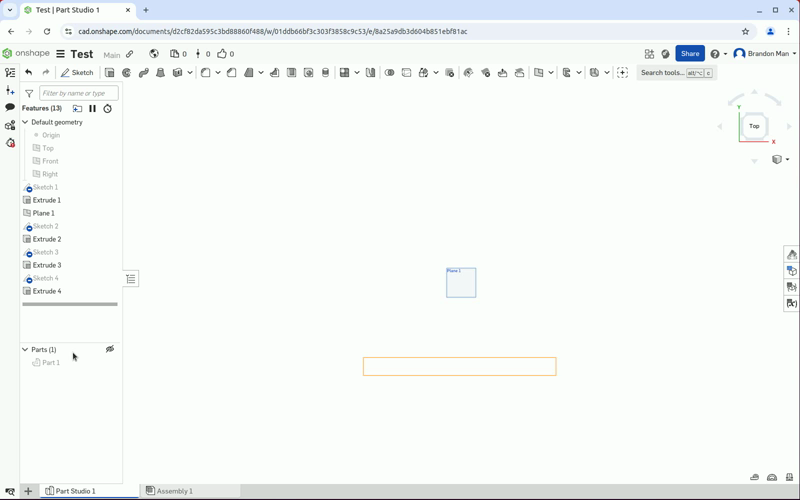
key(space)
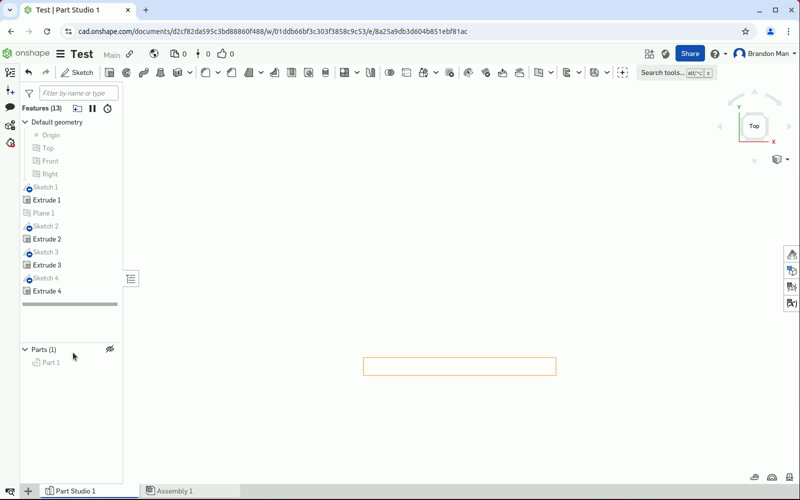
key_down(shift)
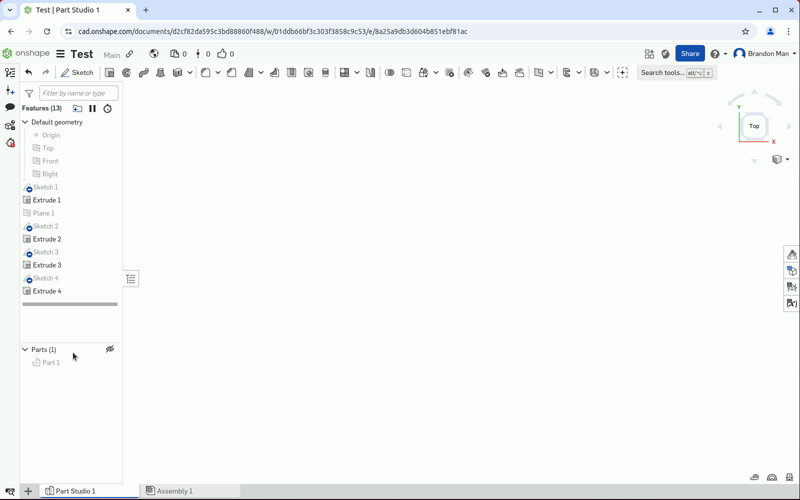
key(up)
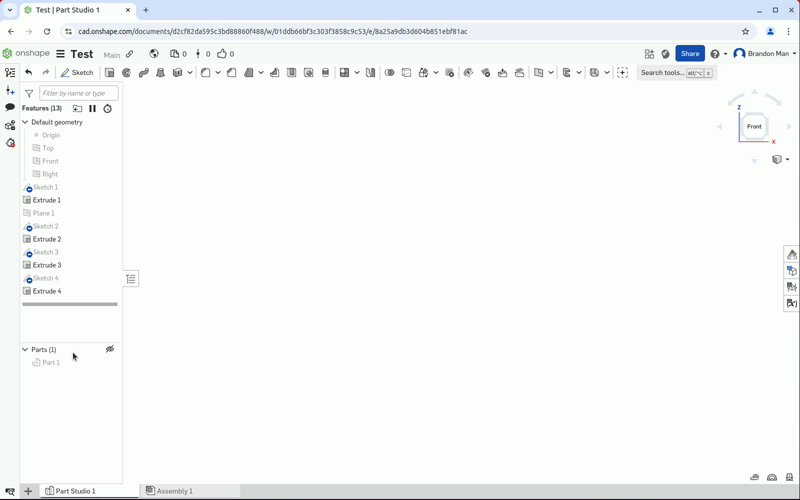
key_up(shift)
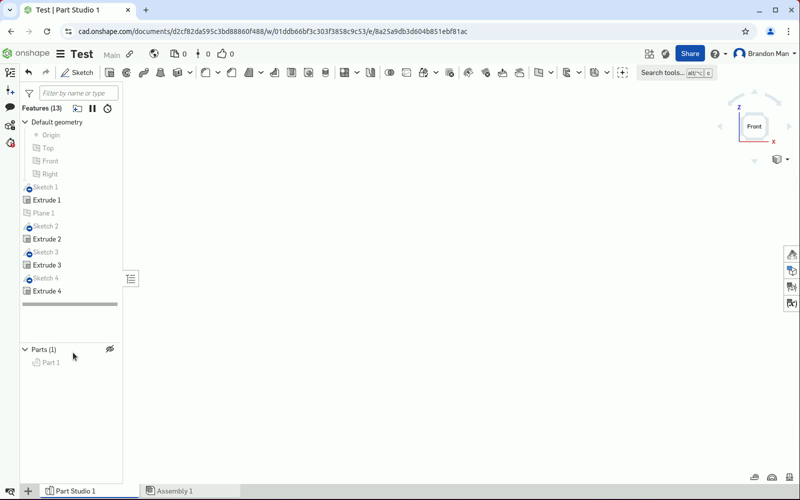
key(space)
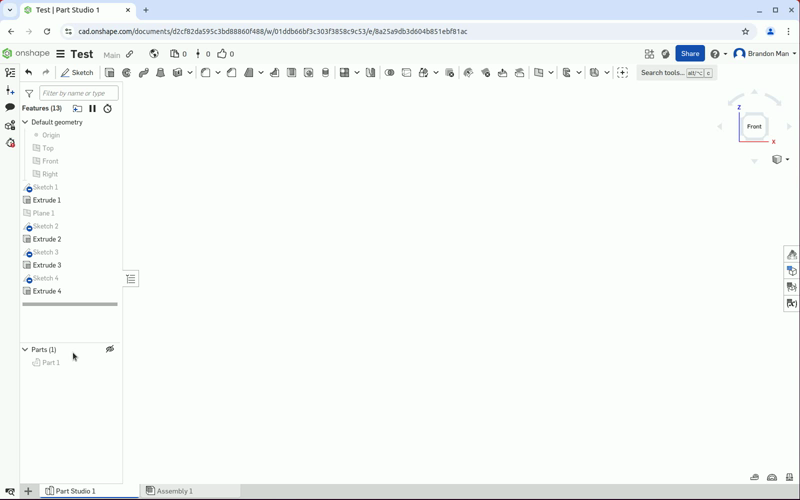
key_down(shift)
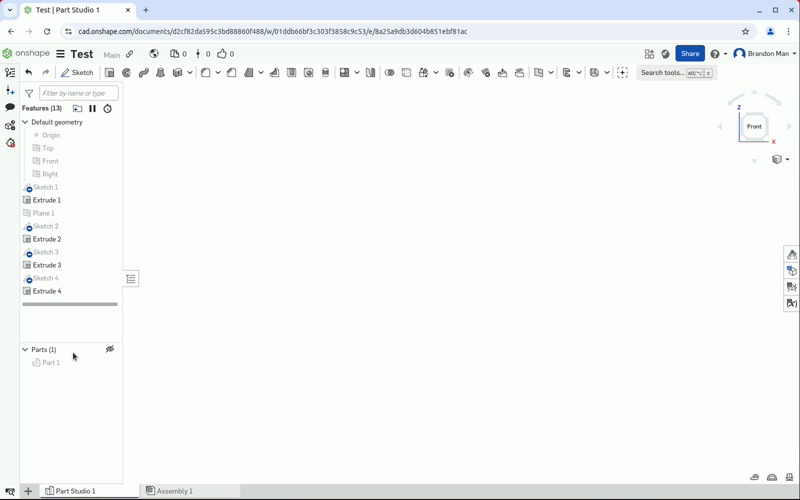
key(left)
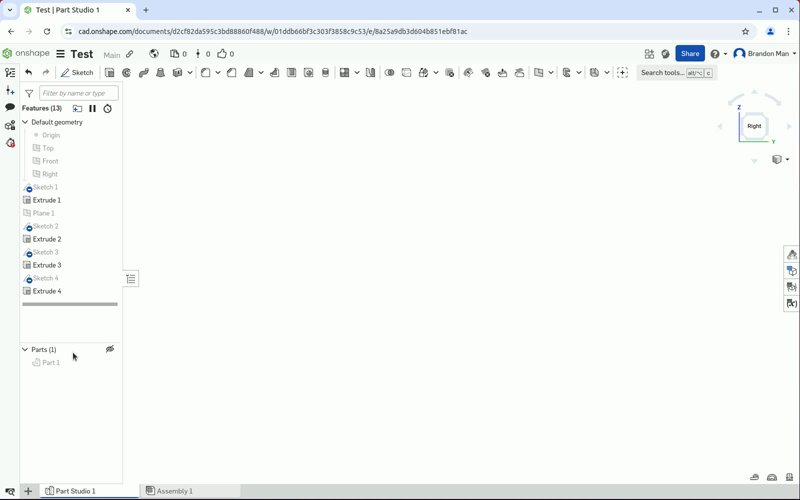
key_up(shift)
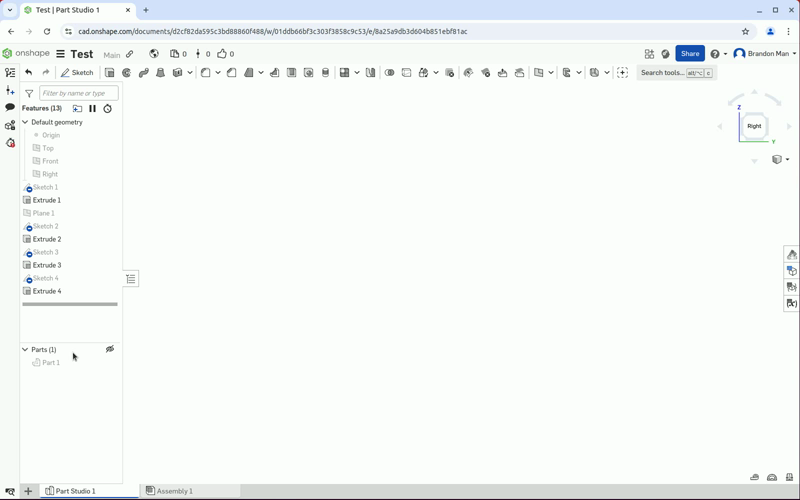
mouse_move(73, 352)
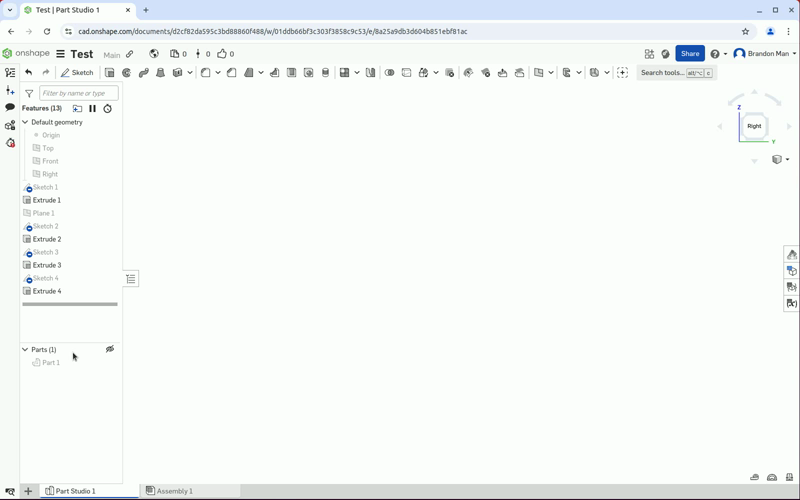
key(shift+y)
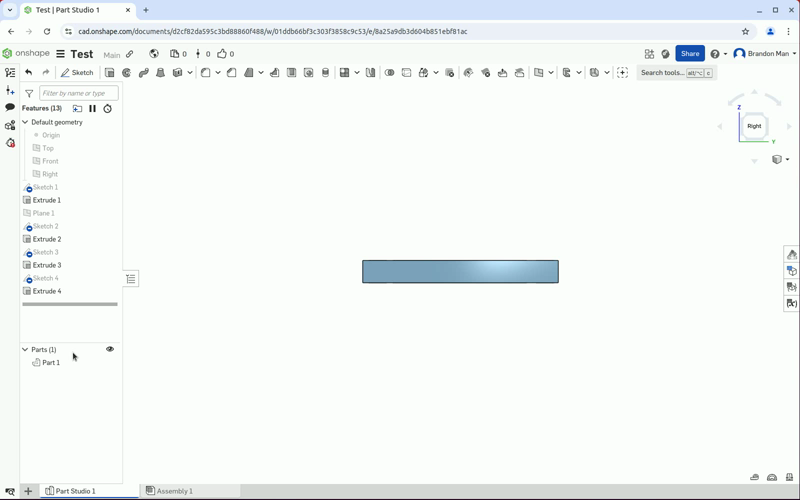
mouse_move(541, 75)
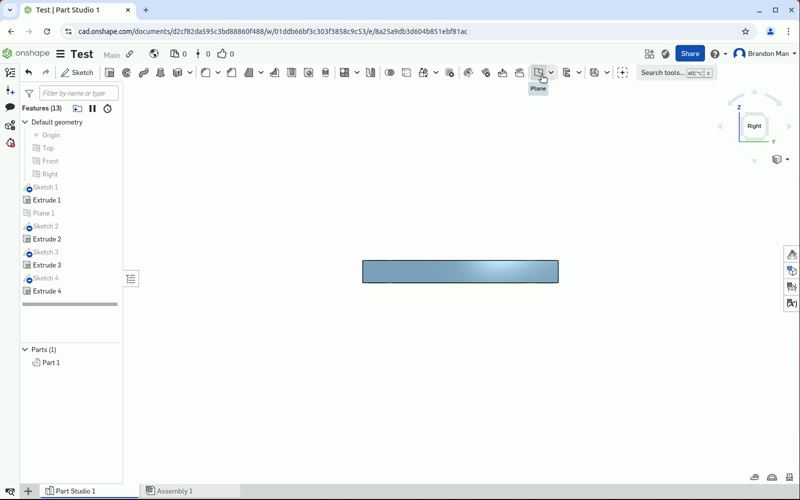
click(541, 75)
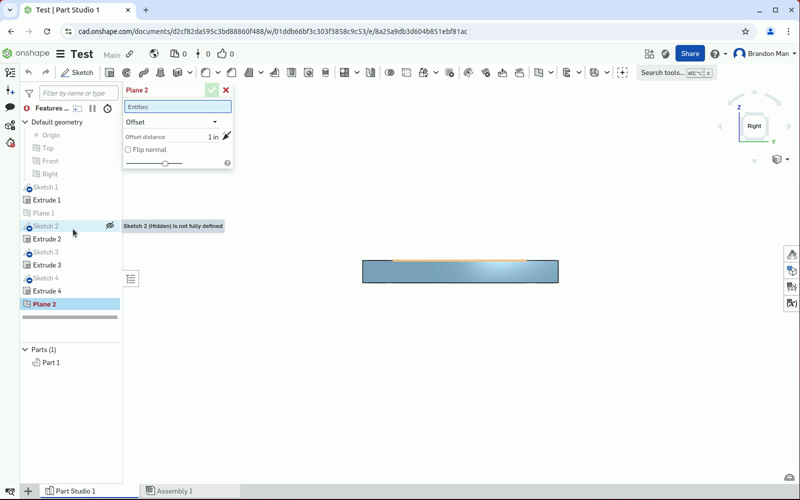
scroll(3)
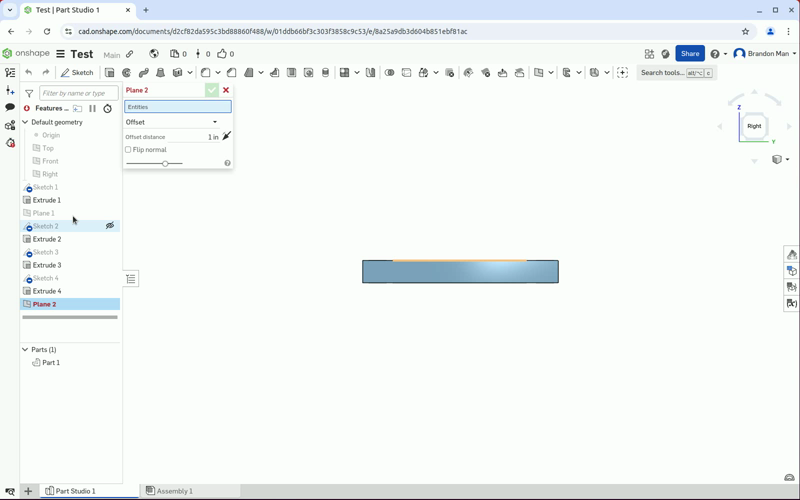
mouse_move(73, 176)
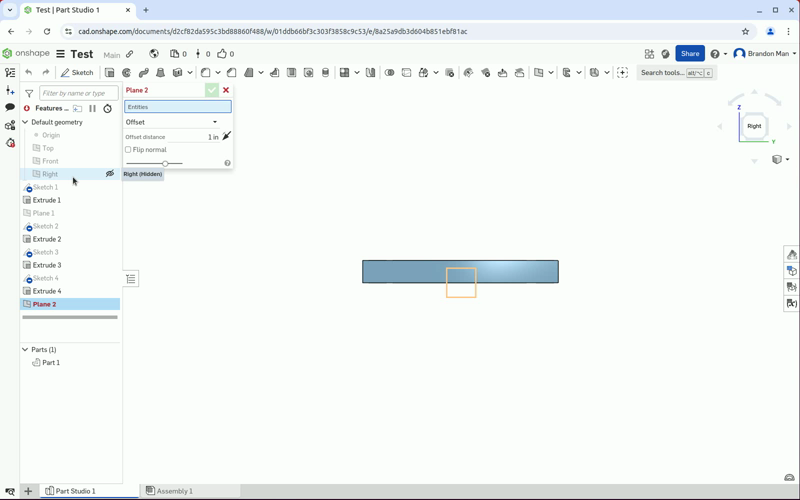
click(73, 176)
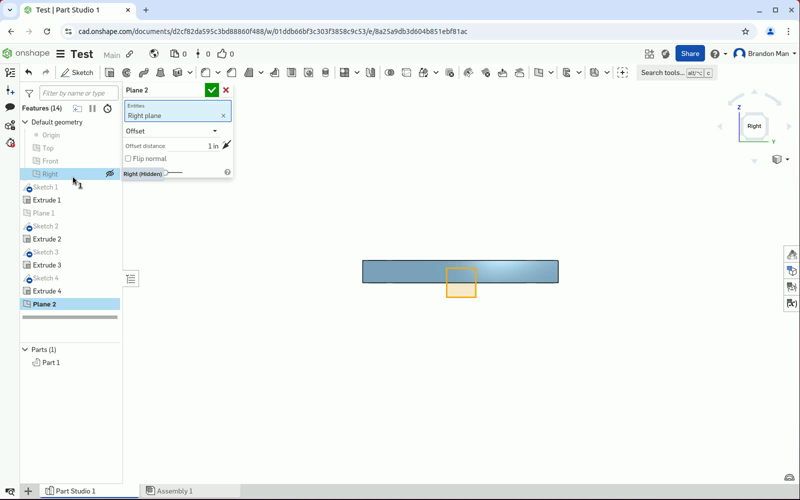
key(tab, 2)
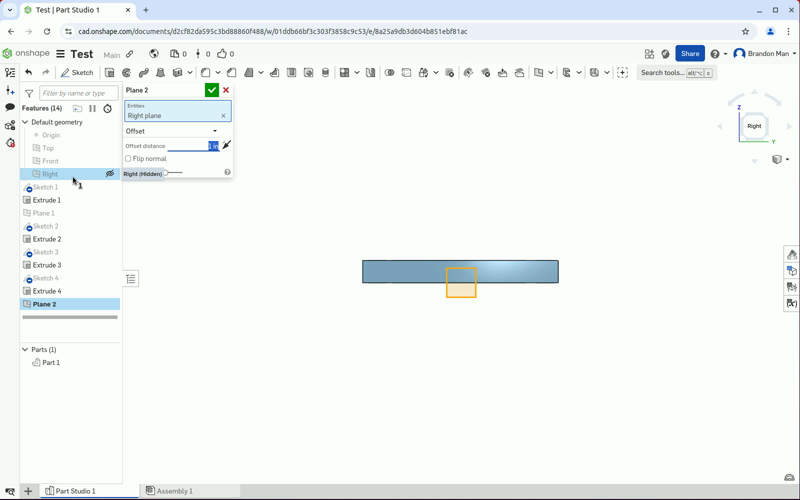
text(23.108)
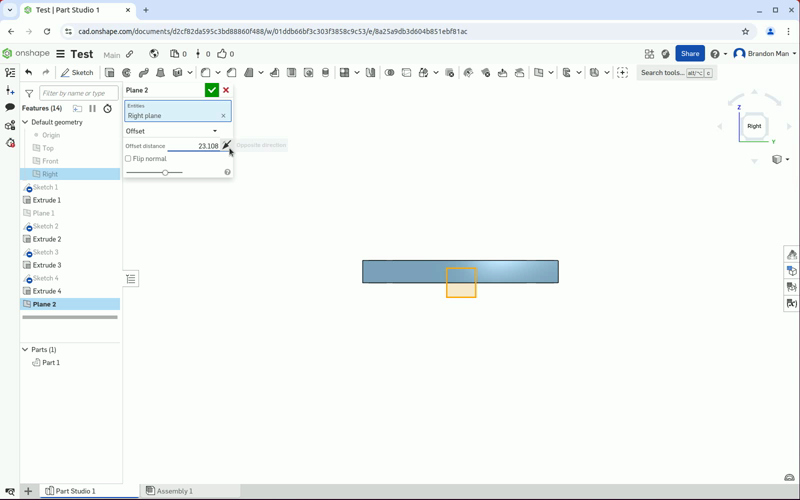
mouse_move(229, 147)
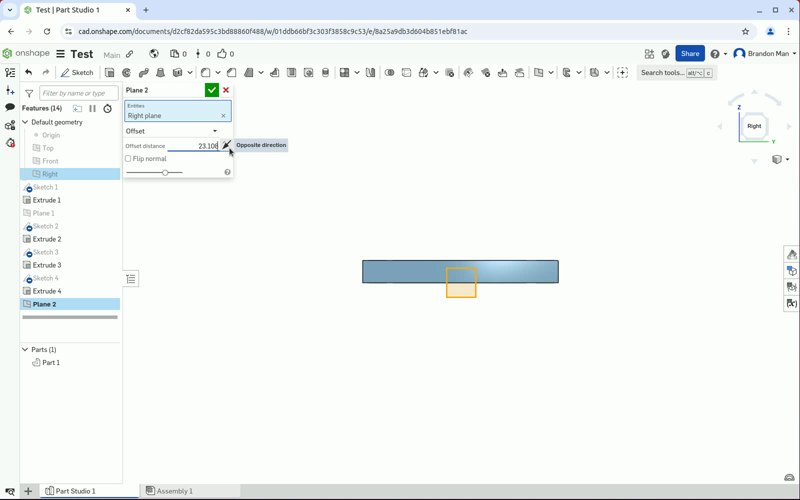
click(229, 147)
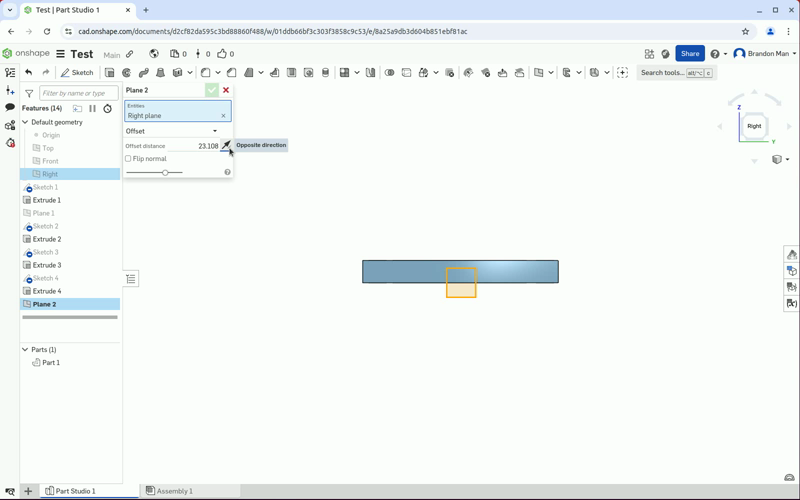
key(enter, 2)
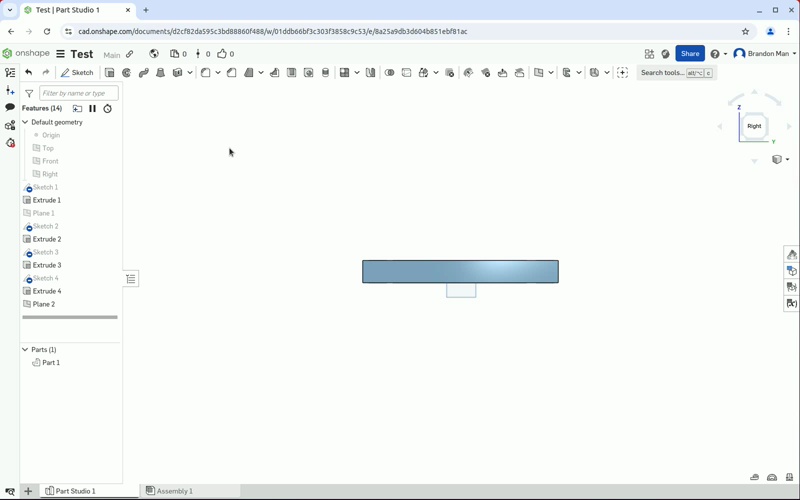
key(shift+s)
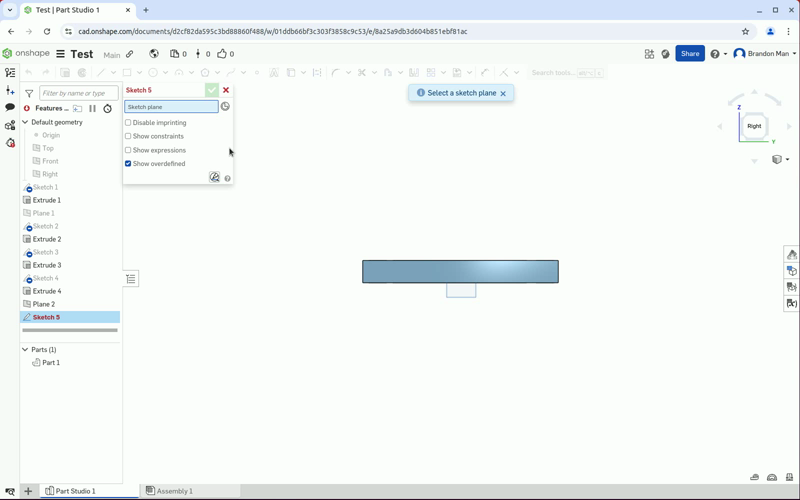
mouse_move(73, 306)
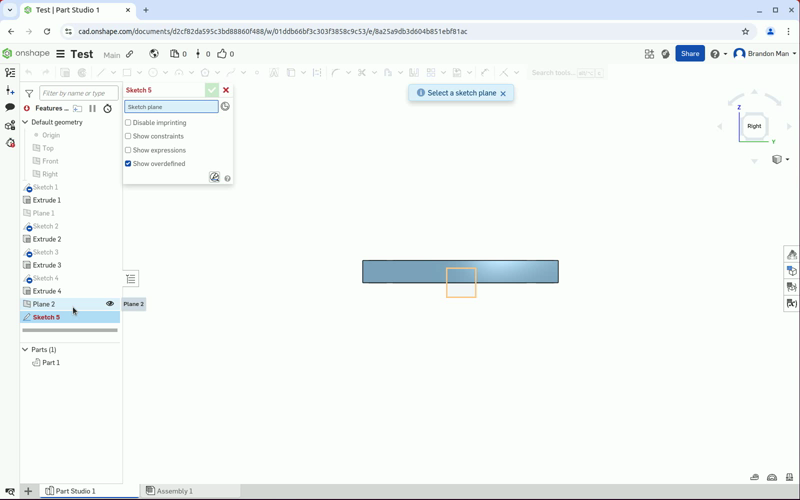
click(73, 306)
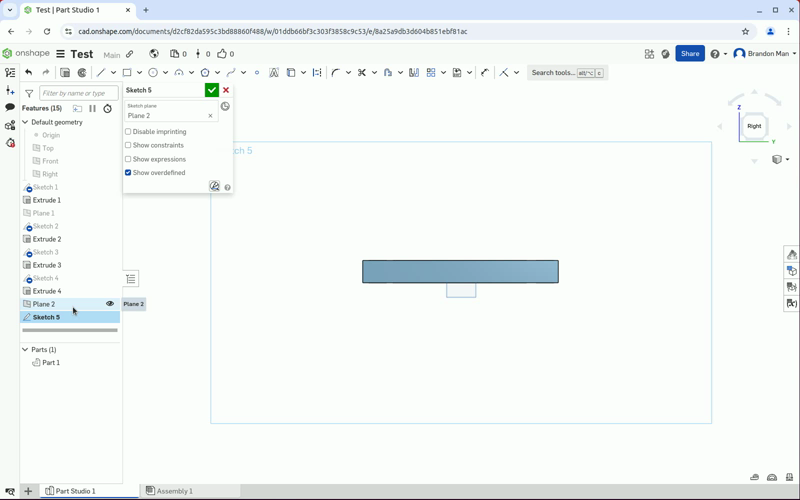
mouse_move(73, 352)
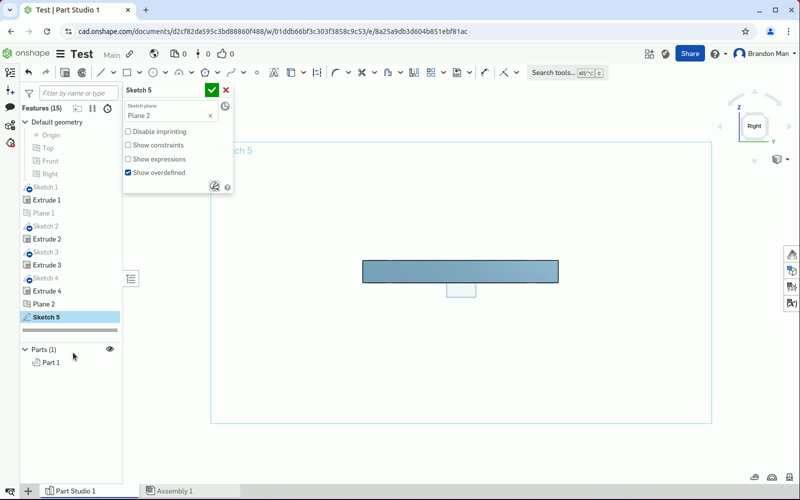
key(y)
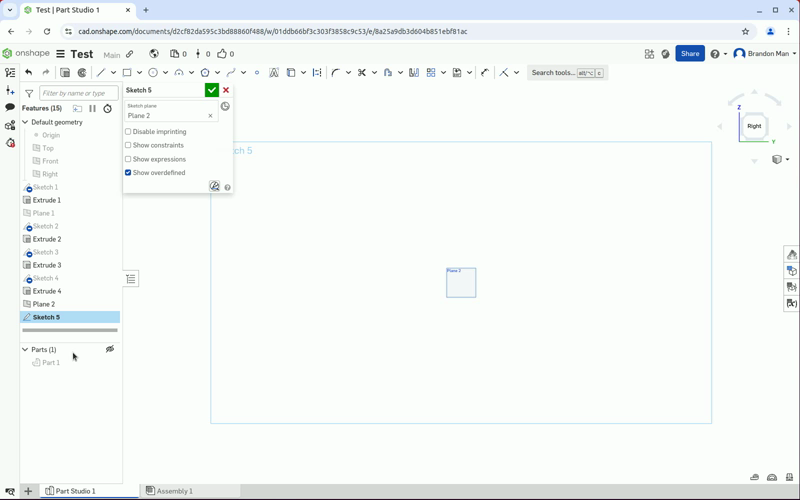
key(l)
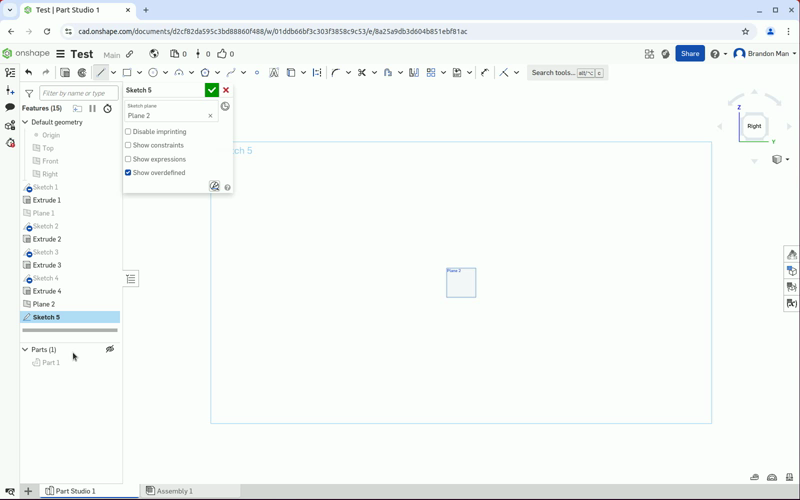
key_down(shift)
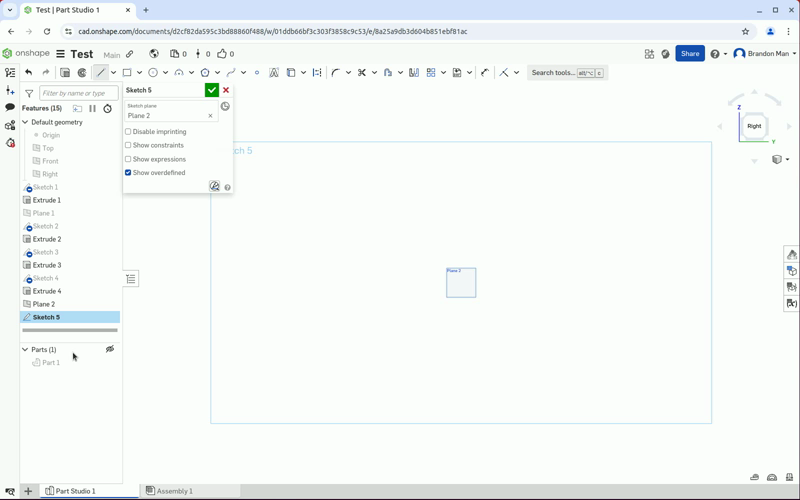
mouse_move(559, 282)
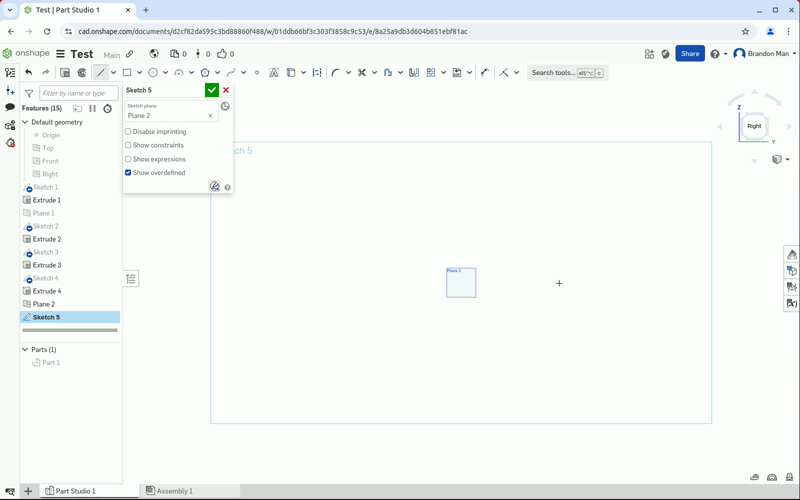
click(559, 282)
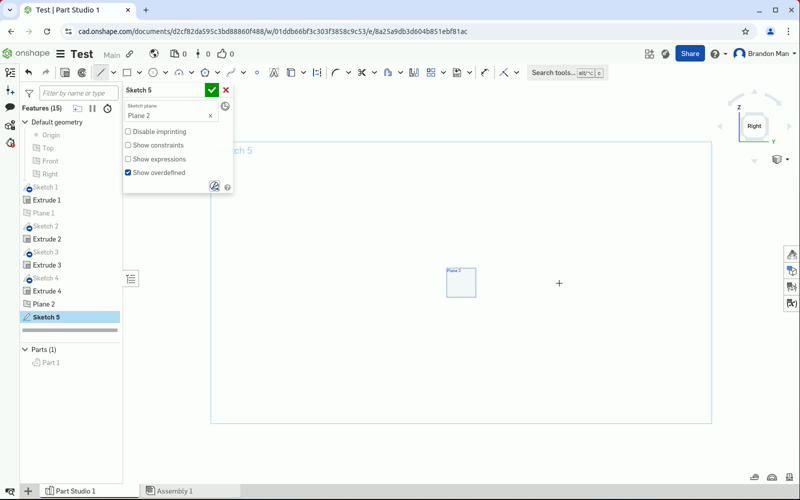
key_up(shift)
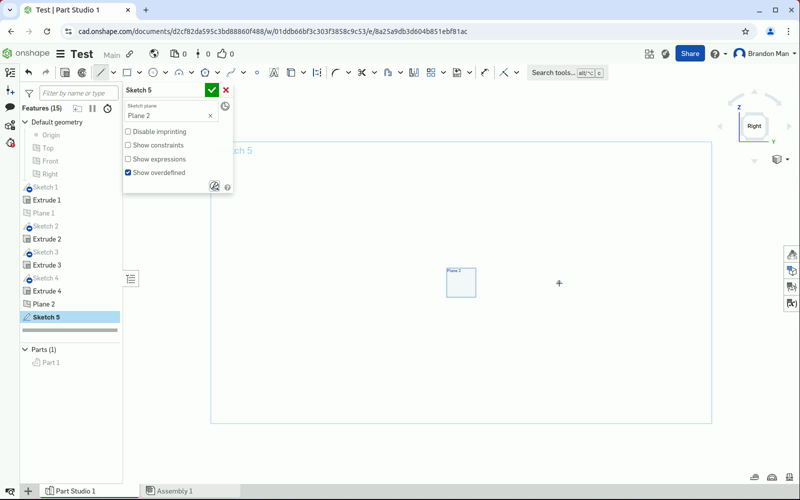
key_down(shift)
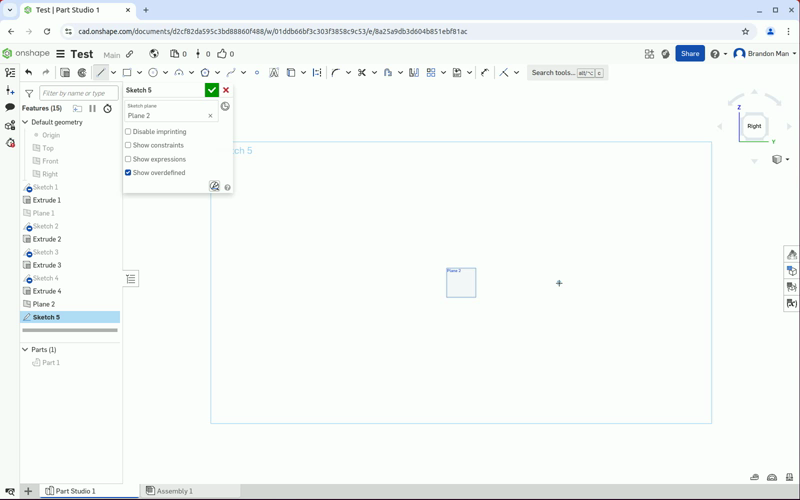
mouse_move(589, 282)
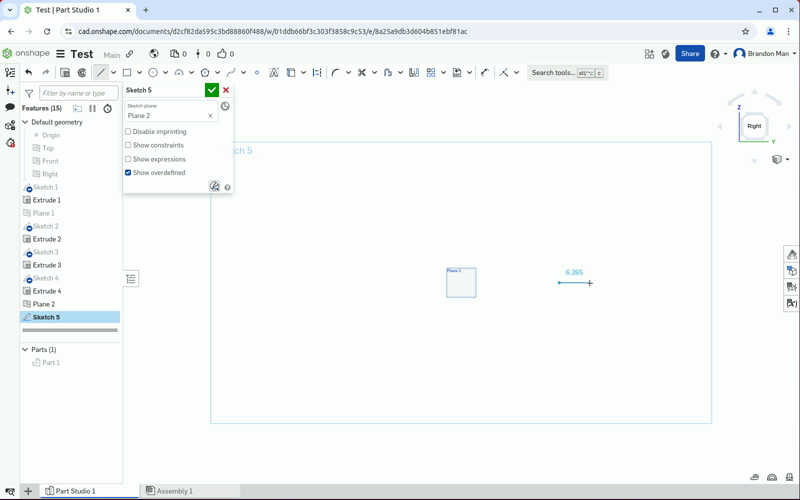
click(589, 282)
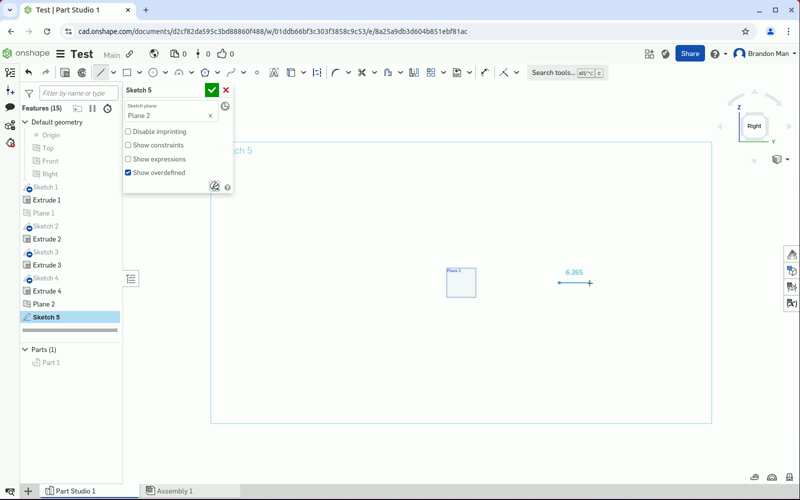
key_up(shift)
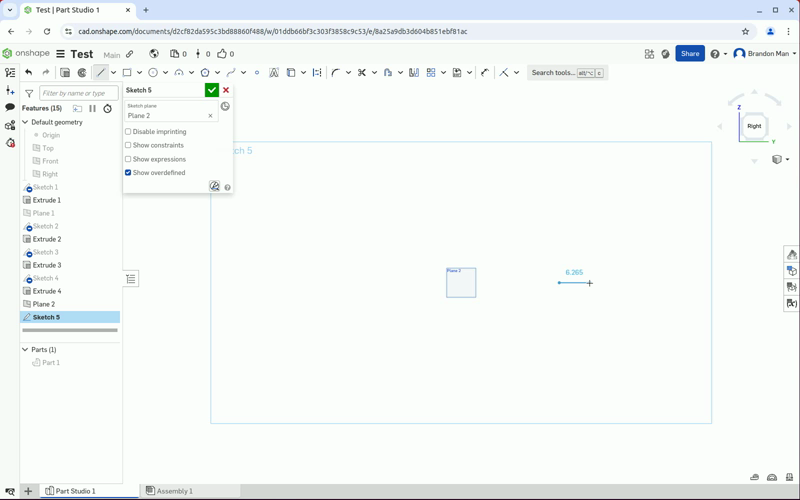
key_down(shift)
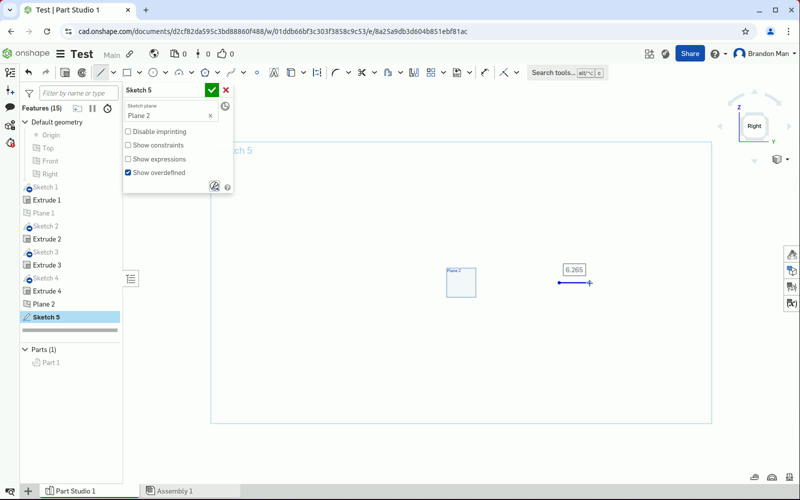
mouse_move(589, 282)
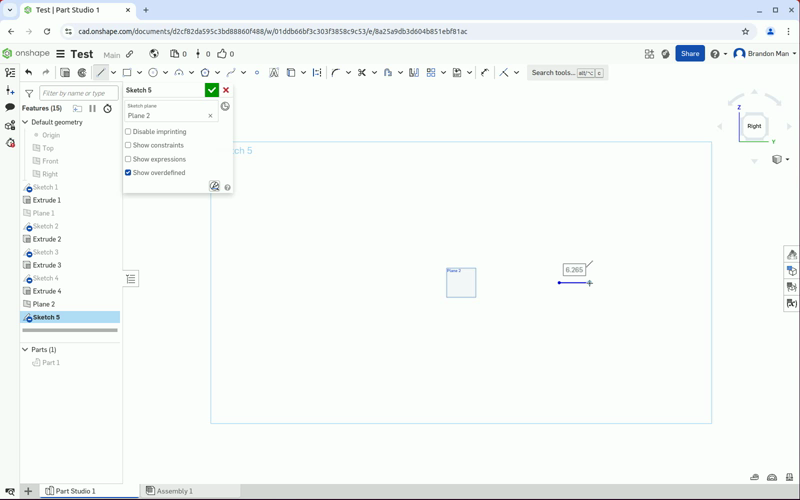
mouse_move(589, 260)
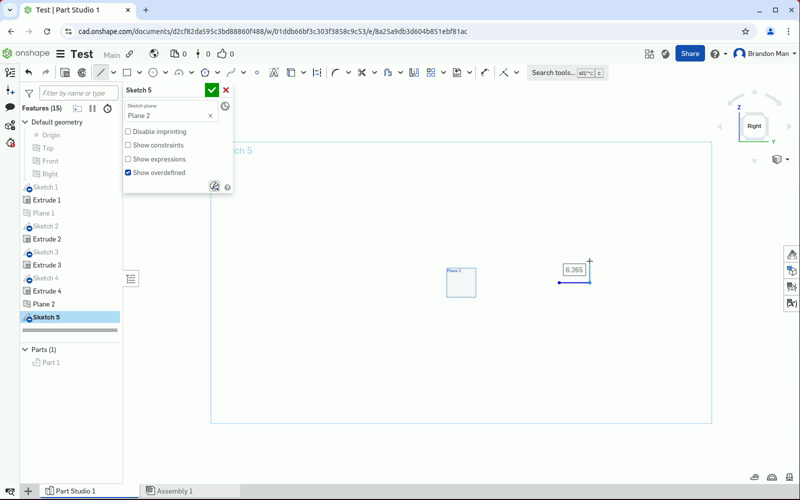
click(589, 260)
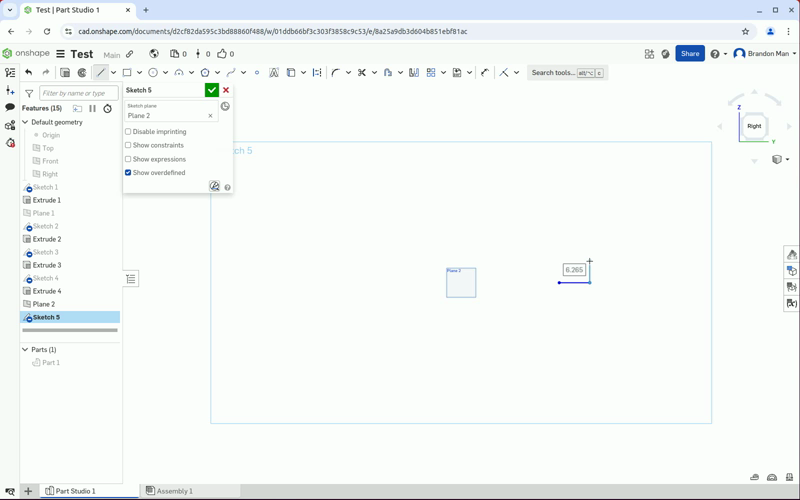
key_up(shift)
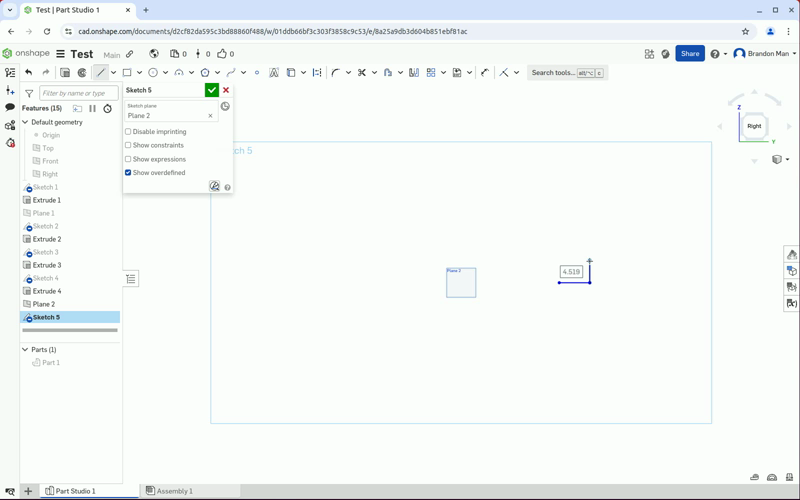
key_down(shift)
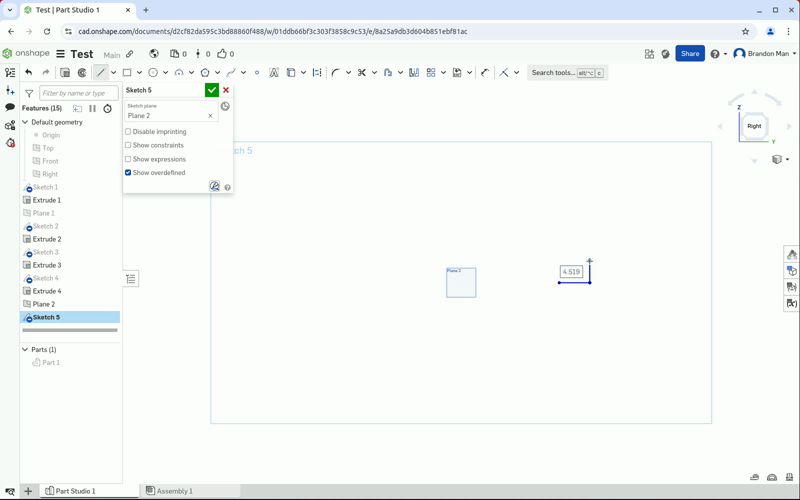
mouse_move(559, 260)
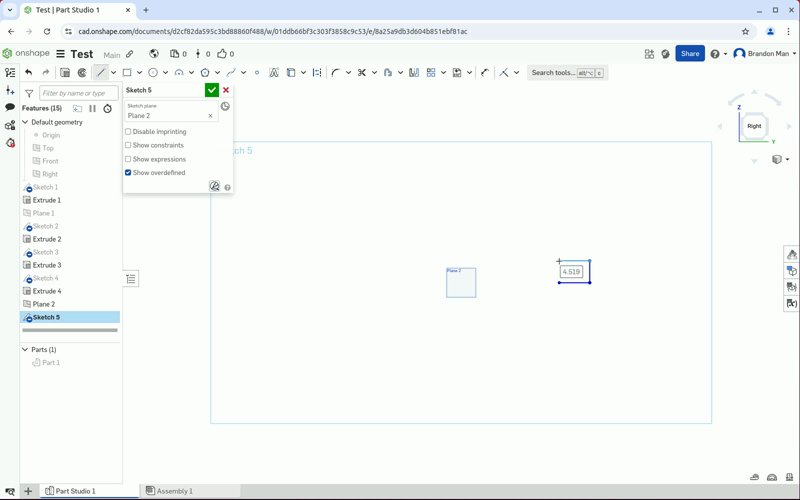
click(559, 260)
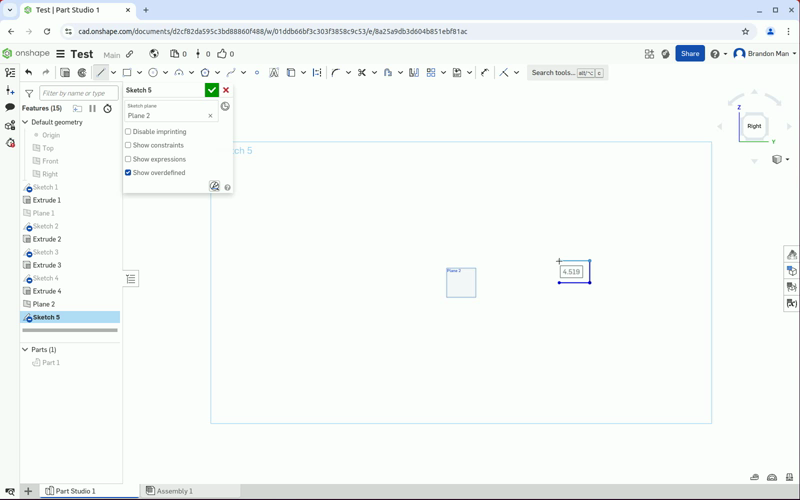
key_up(shift)
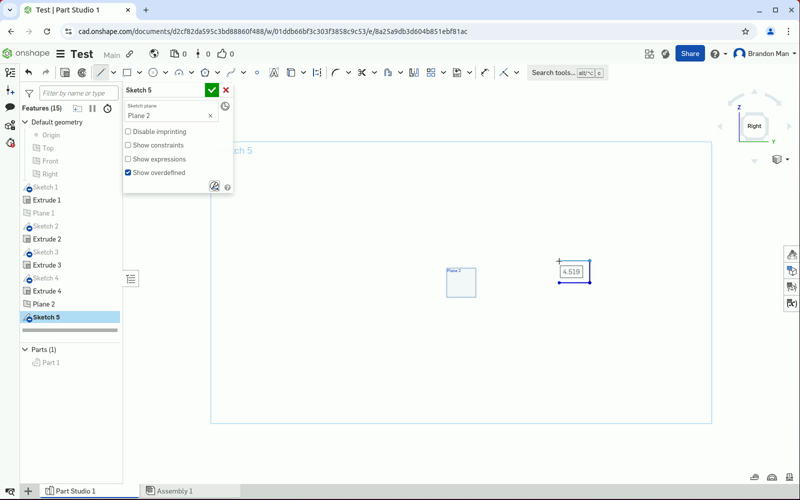
mouse_move(589, 260)
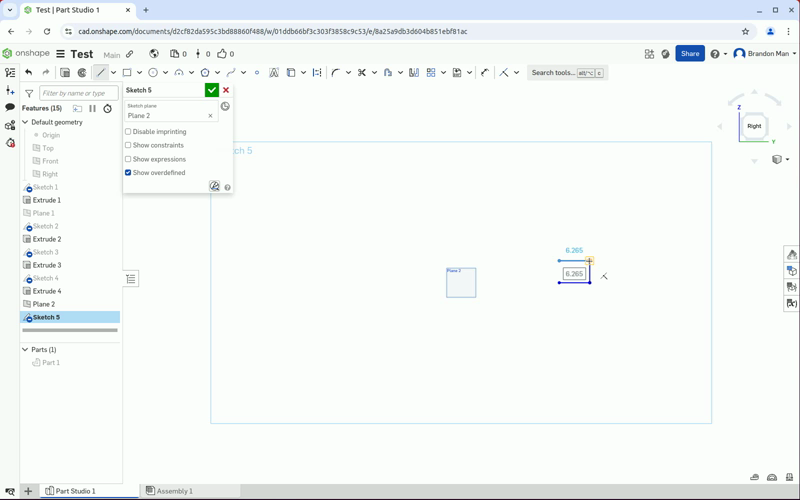
key_down(shift)
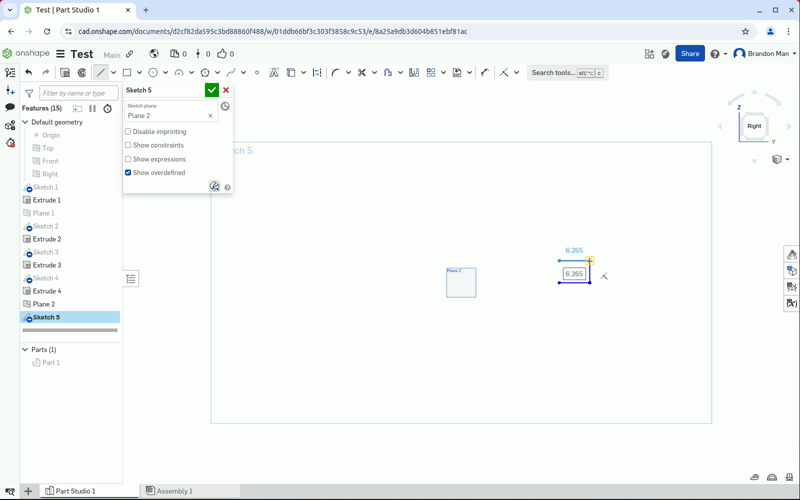
mouse_move(559, 282)
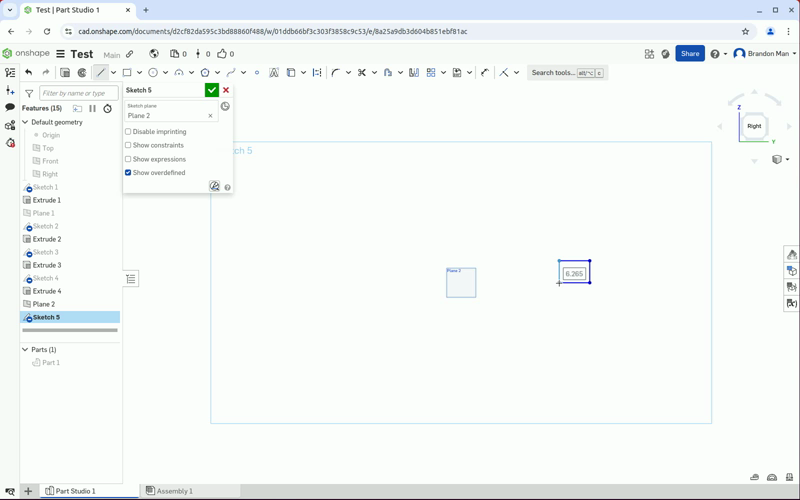
key_up(shift)
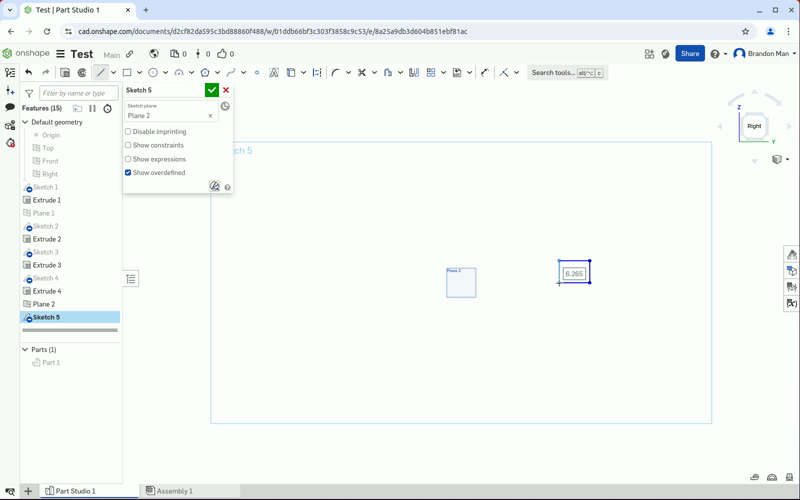
click(559, 282)
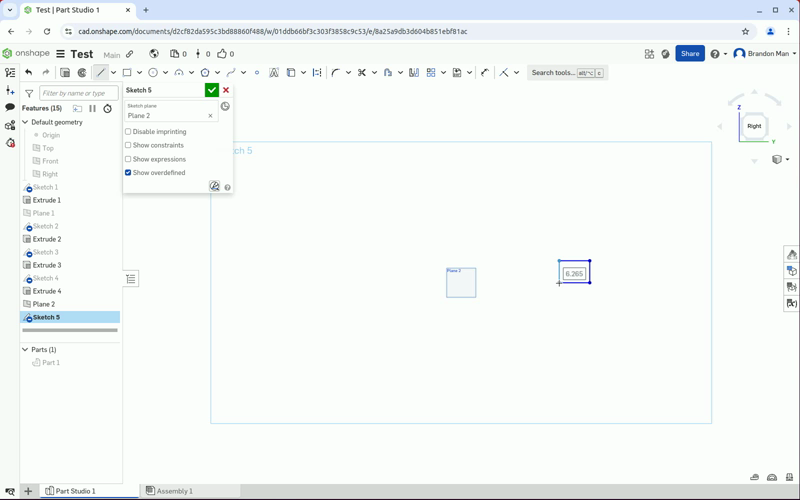
key(esc)
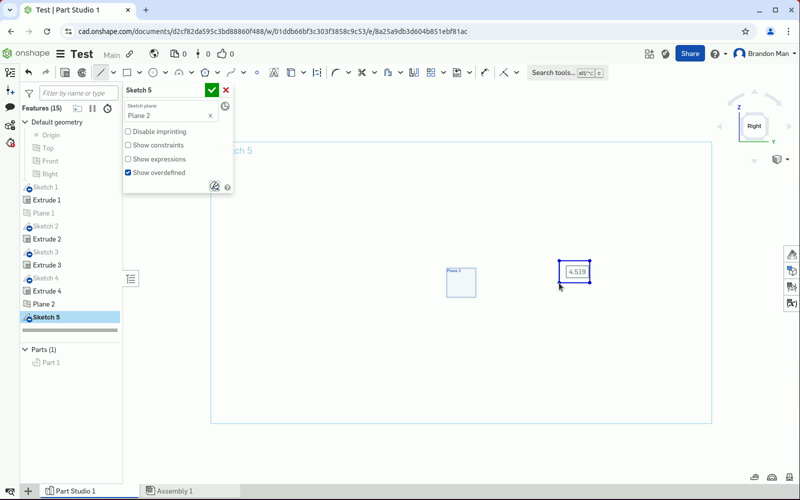
mouse_move(589, 279)
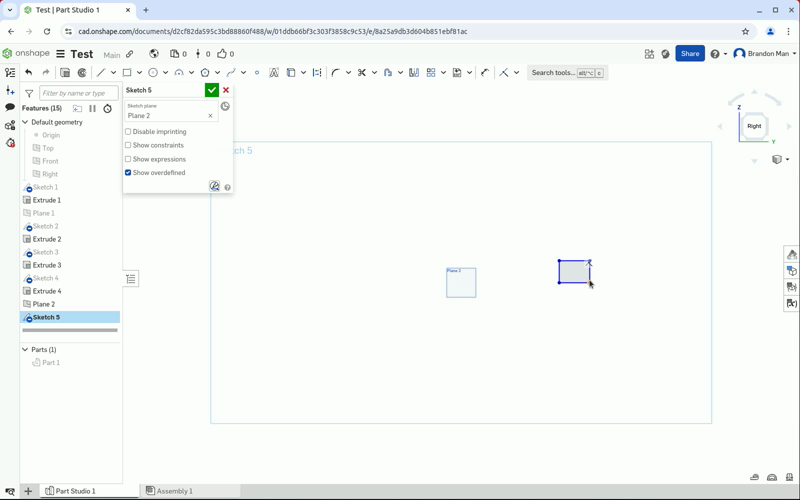
click(589, 279)
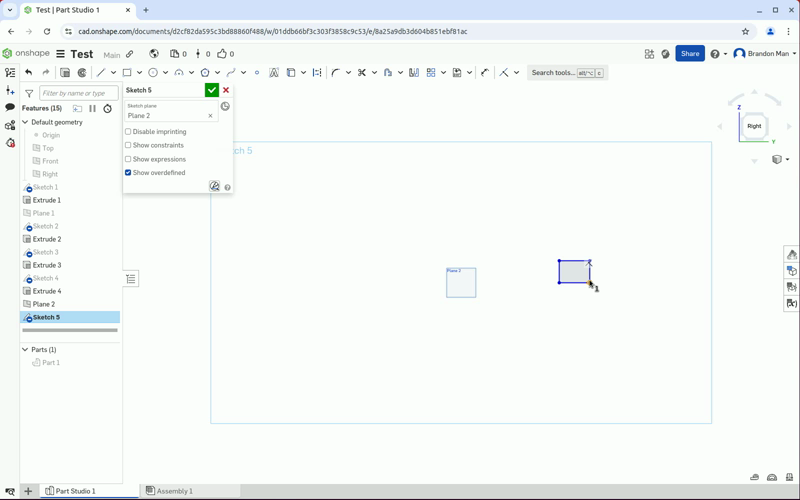
mouse_move(73, 352)
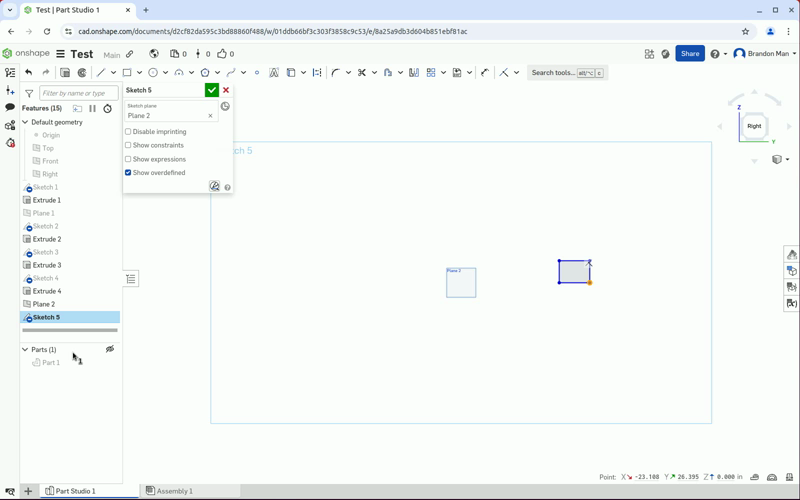
key(shift+y)
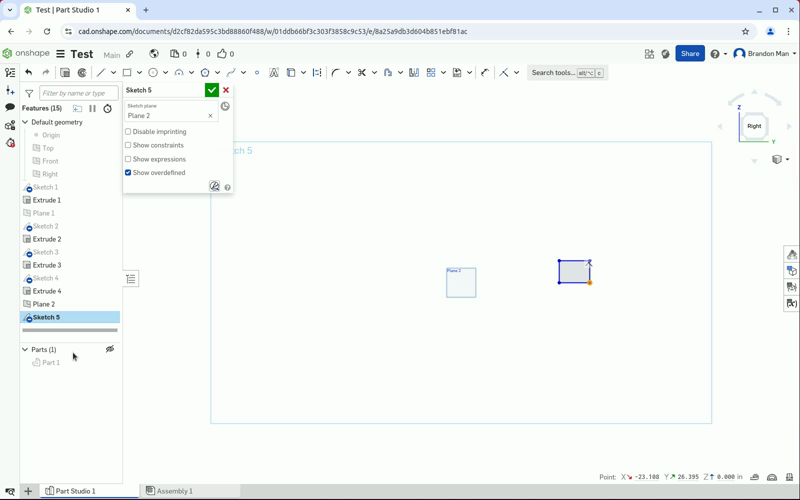
key(shift+e)
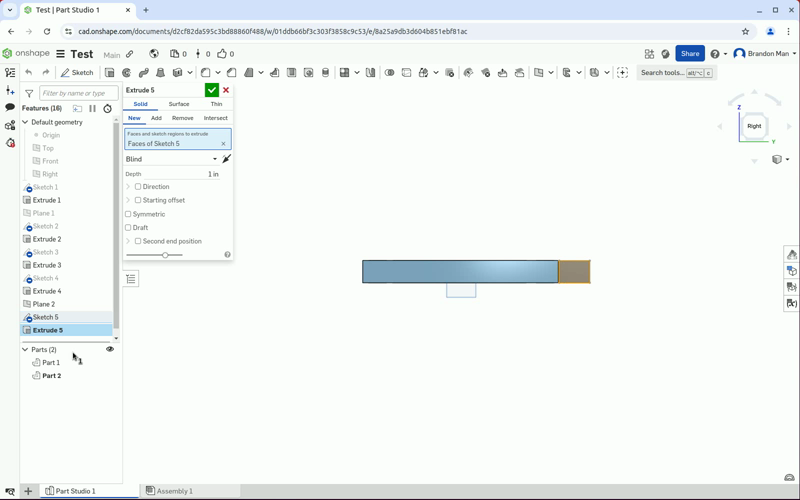
mouse_move(143, 106)
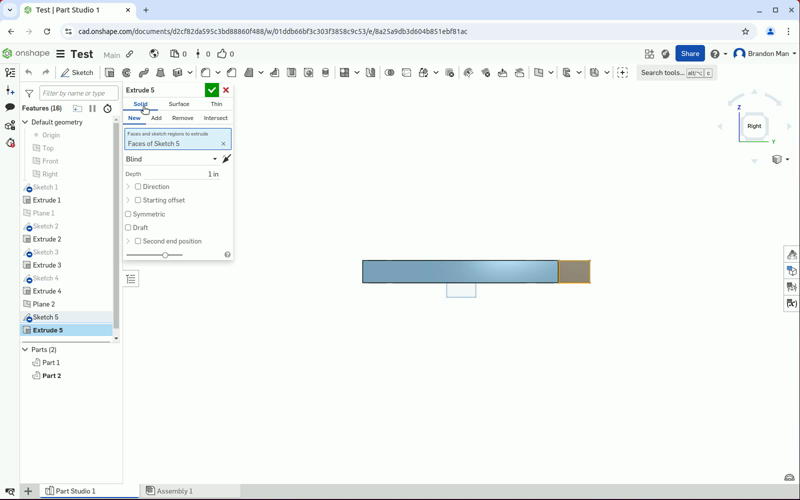
click(143, 106)
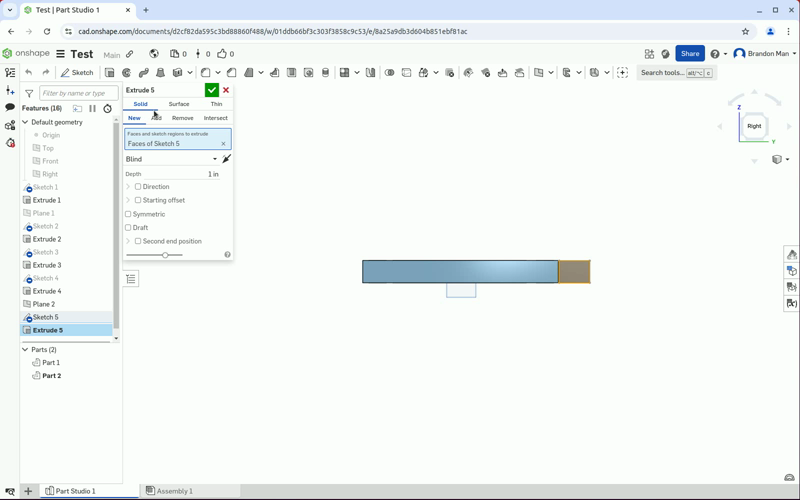
mouse_move(186, 120)
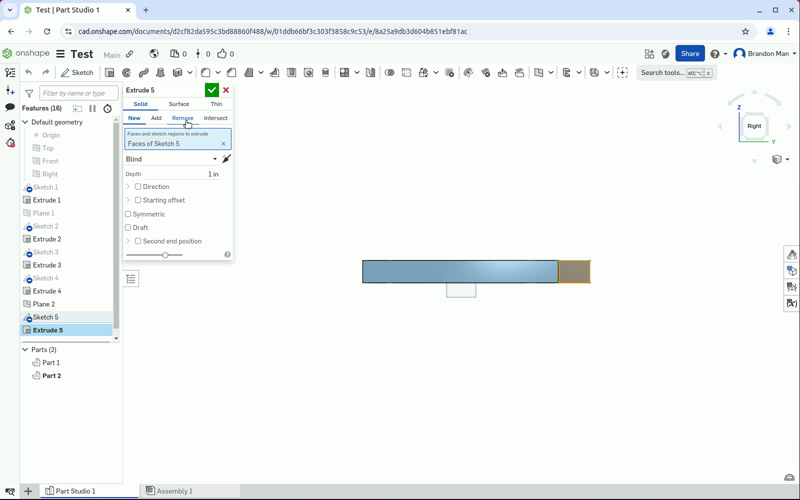
click(186, 120)
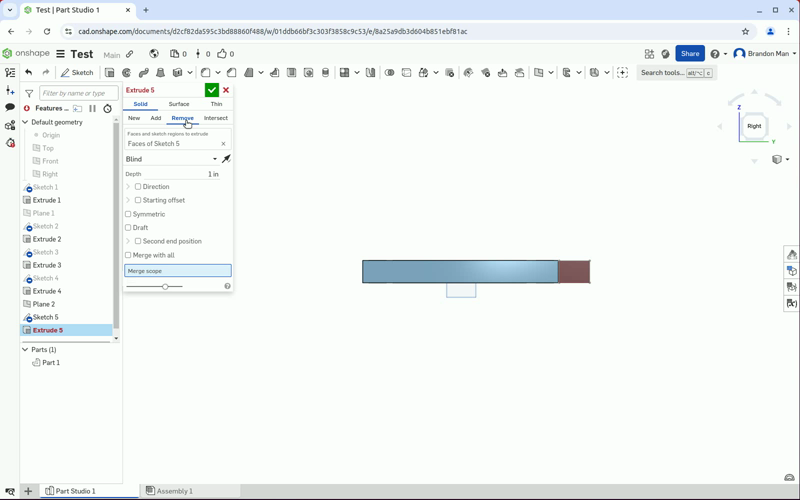
key(tab, 4)
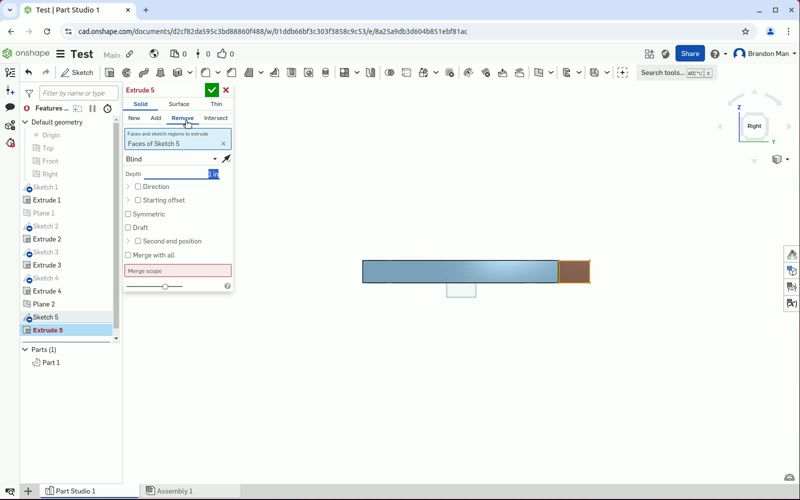
text(3.129)
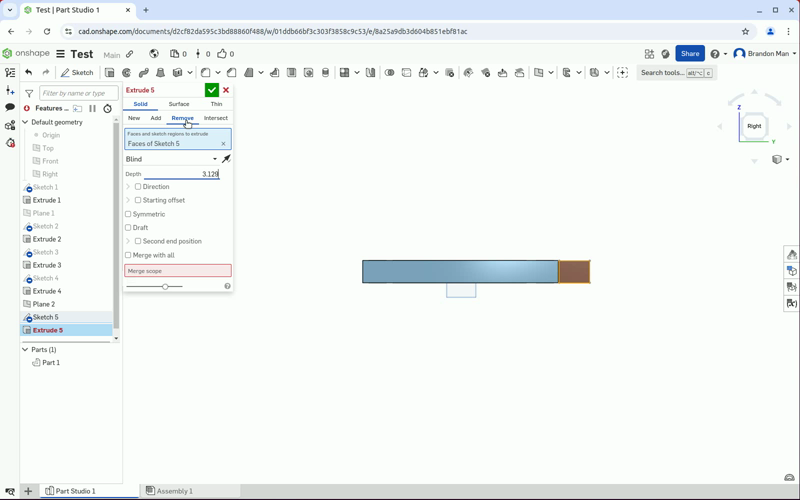
key(tab, 6)
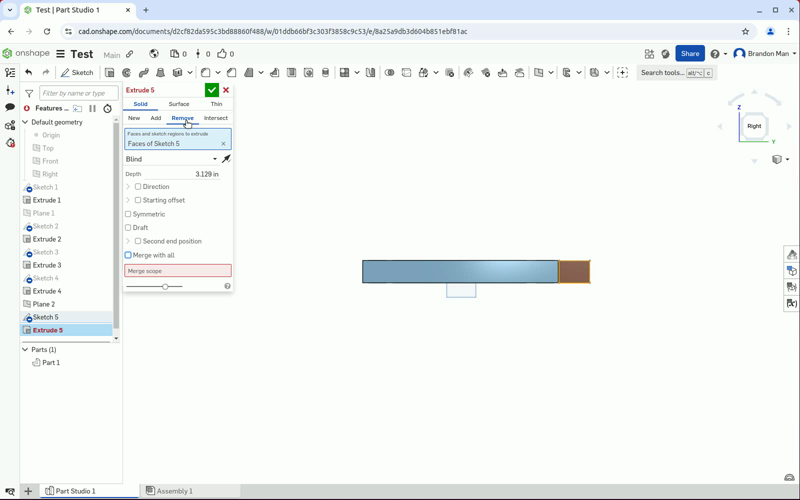
key(space)
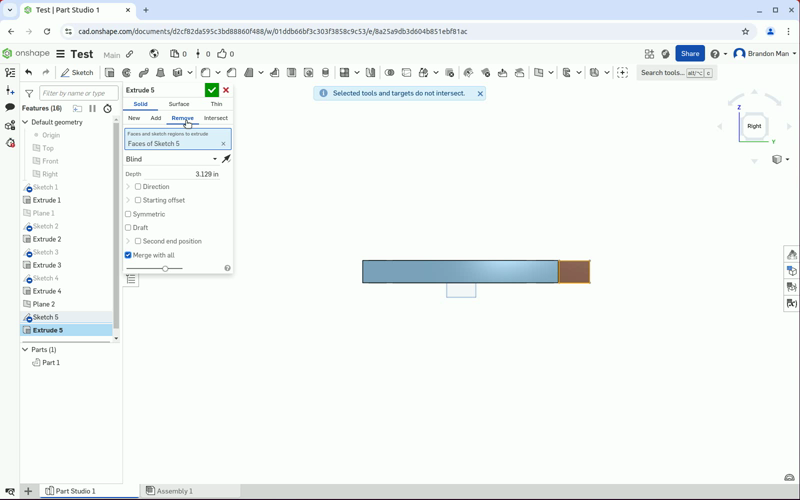
key(enter)
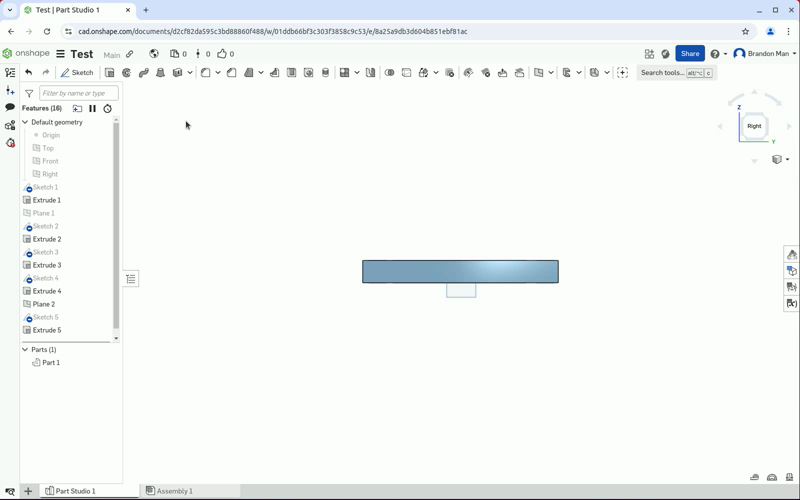
key(shift+h)
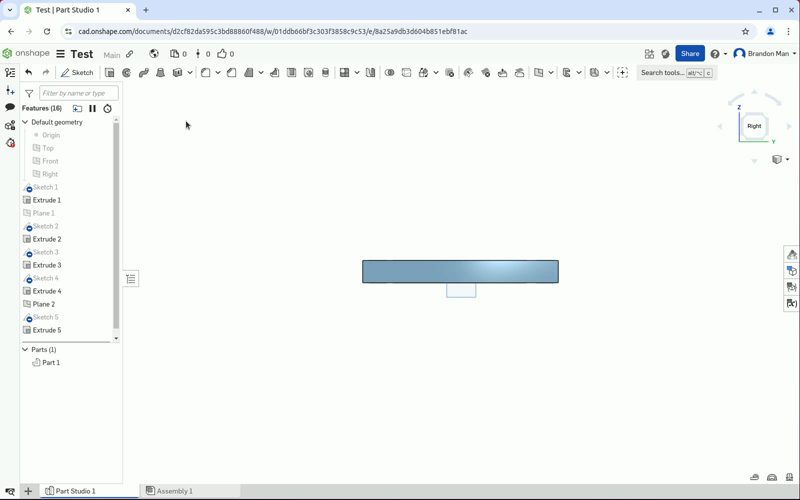
key(shift+h)
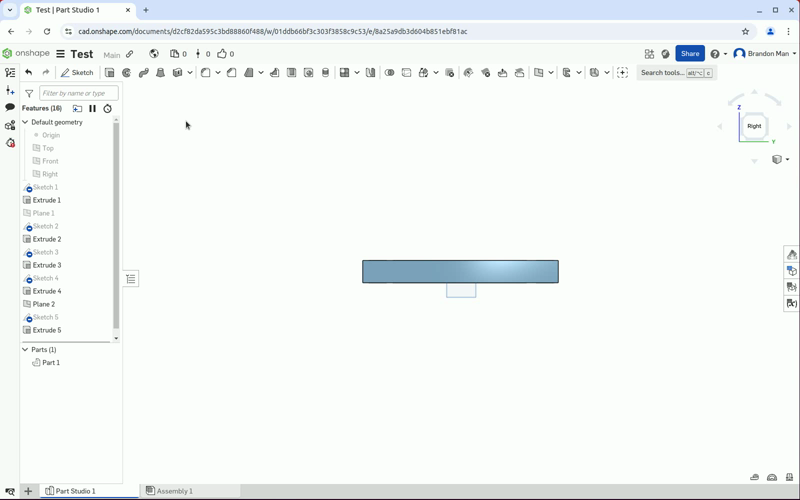
mouse_move(69, 189)
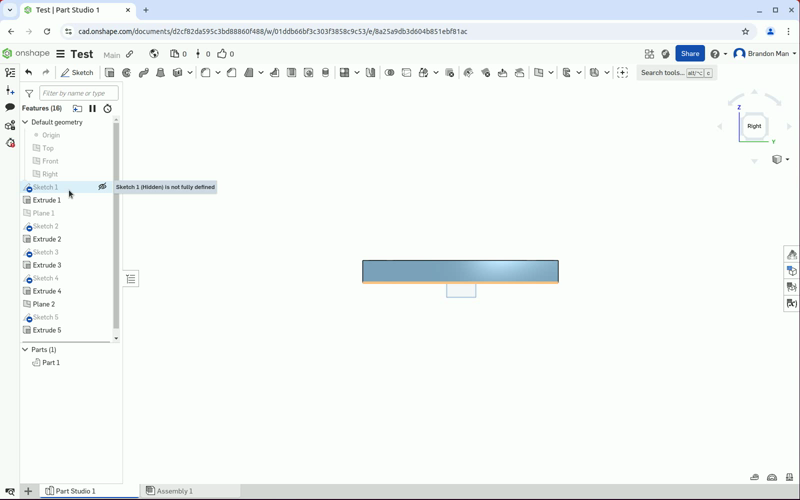
click(69, 189)
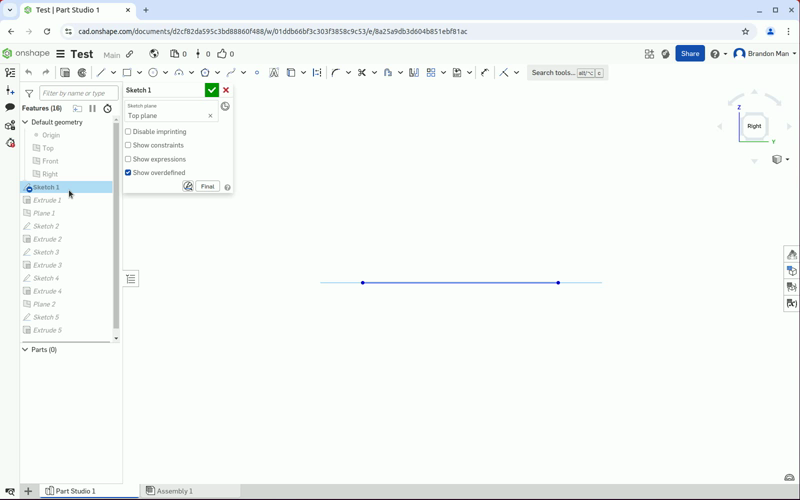
mouse_move(229, 92)
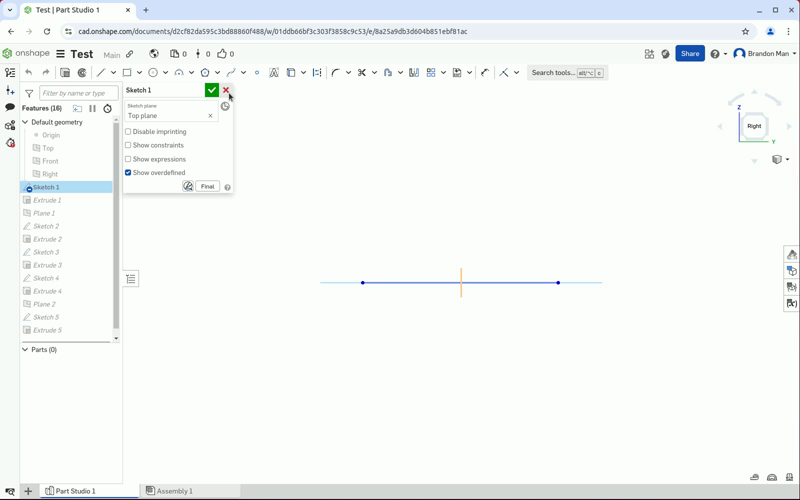
click(229, 92)
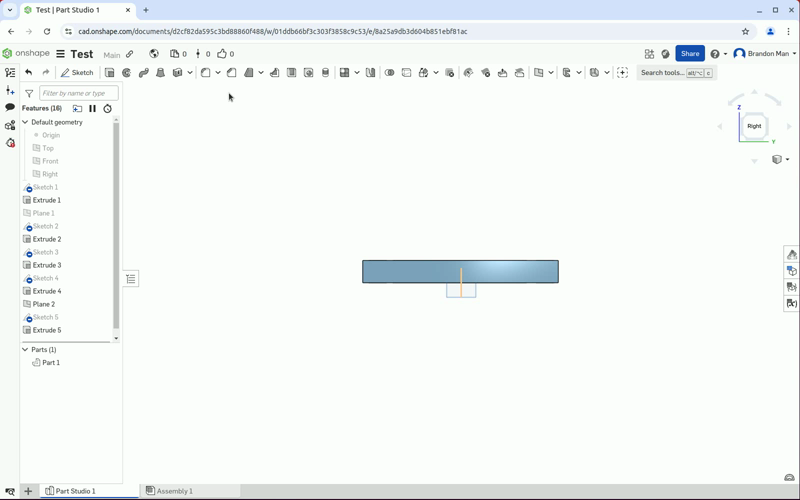
mouse_move(73, 352)
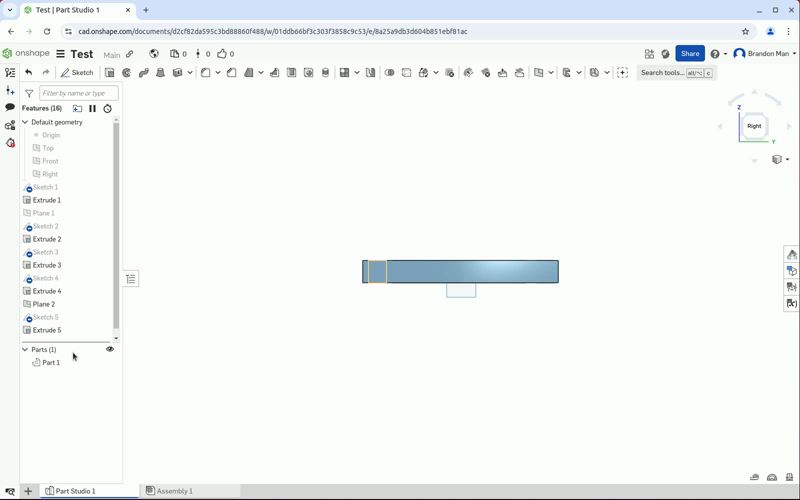
key(y)
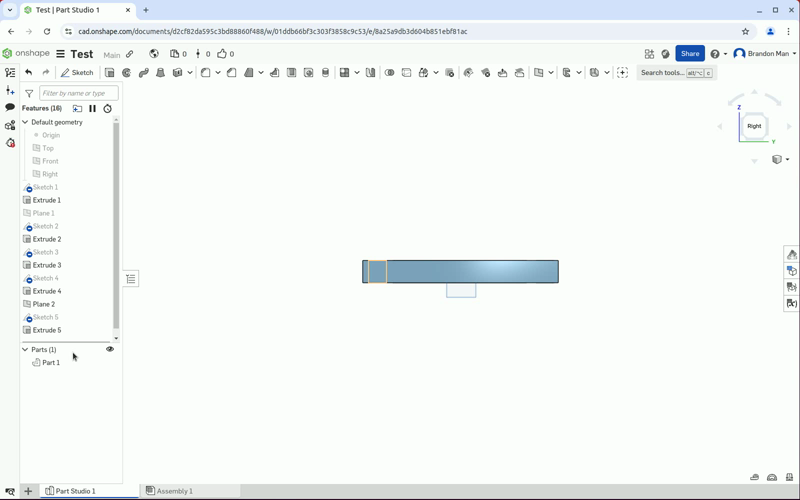
key(shift+p)
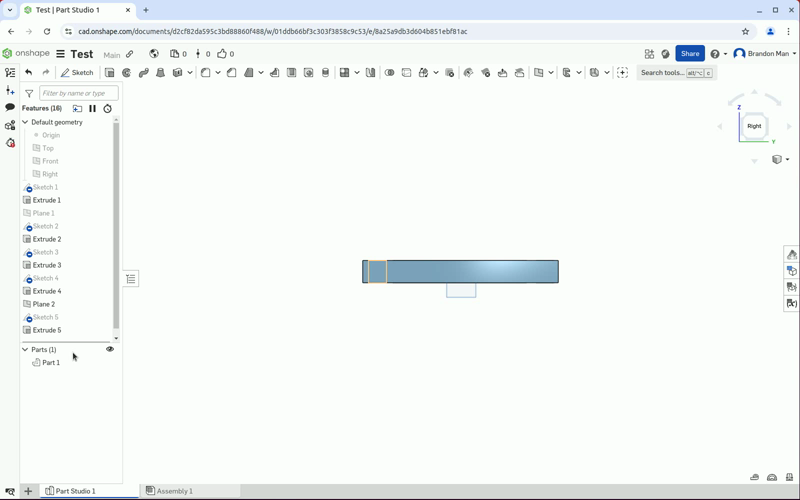
key(space)
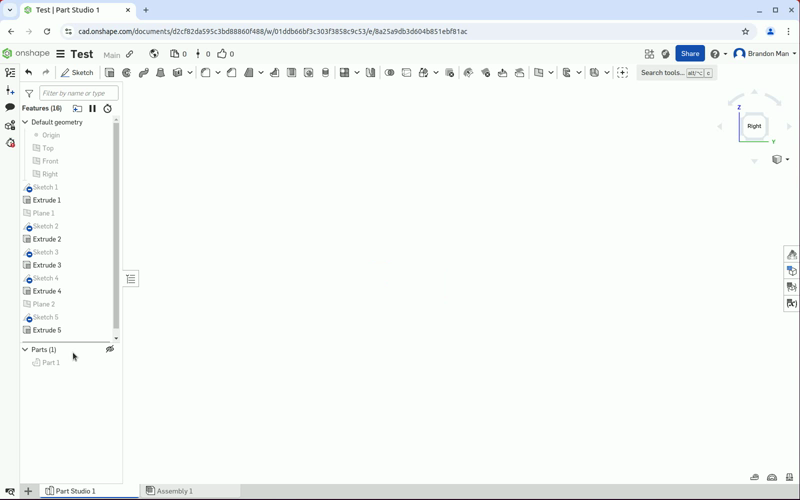
key_down(shift)
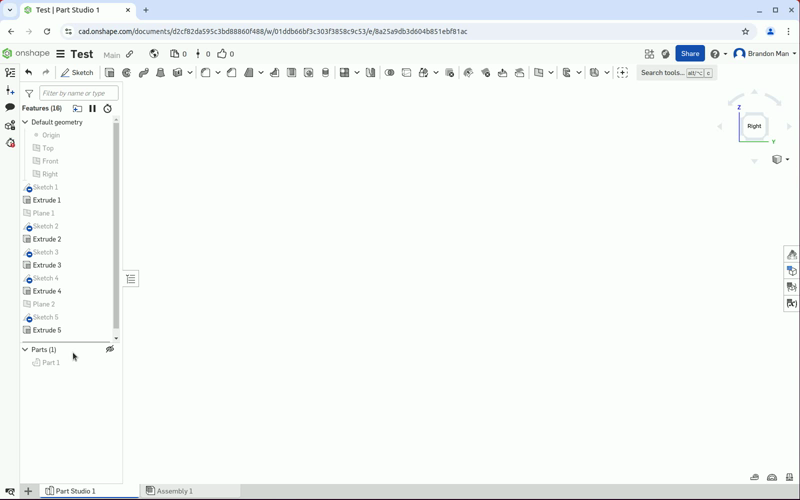
key(right)
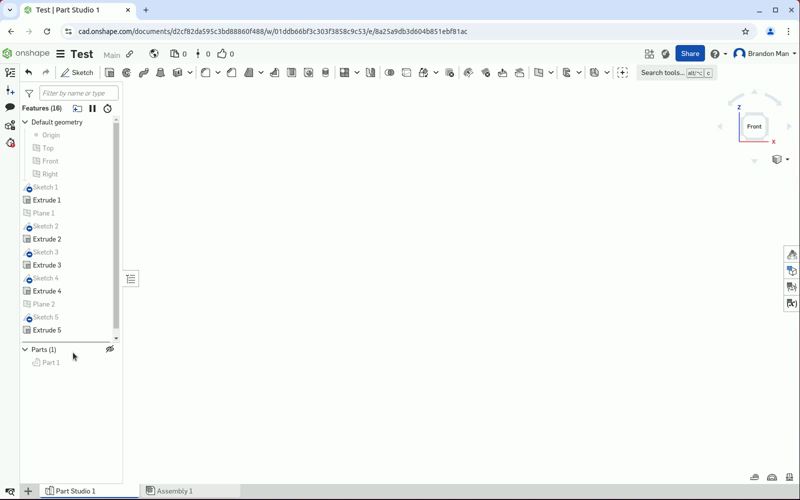
key_up(shift)
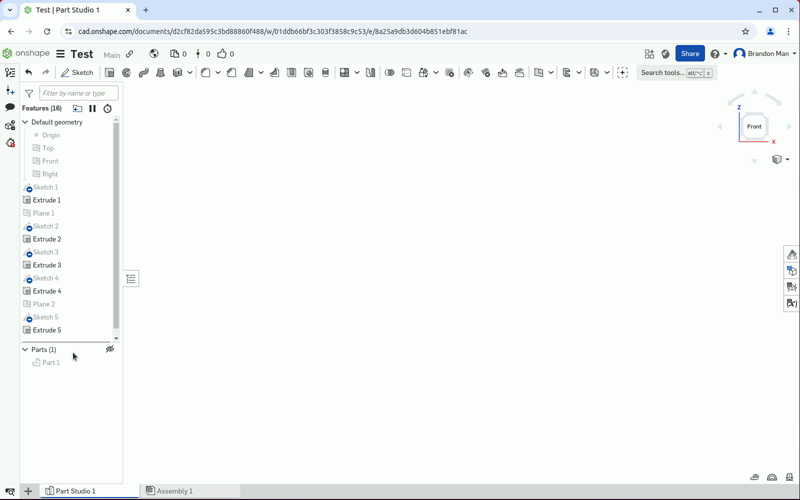
mouse_move(73, 352)
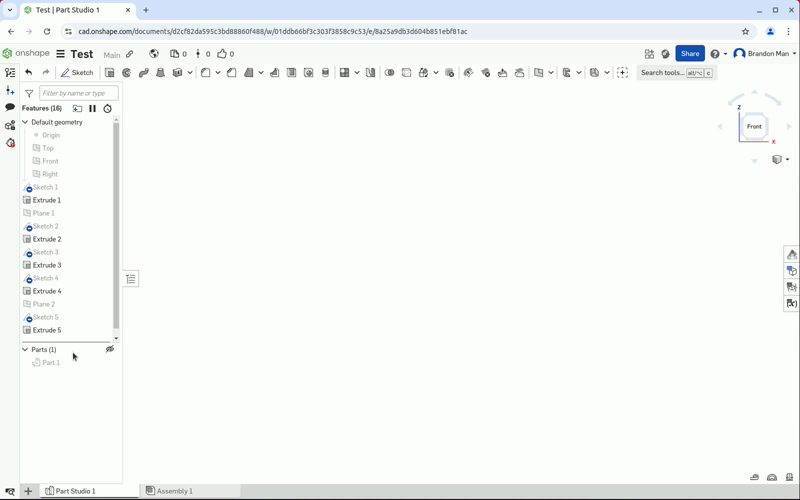
key(shift+y)
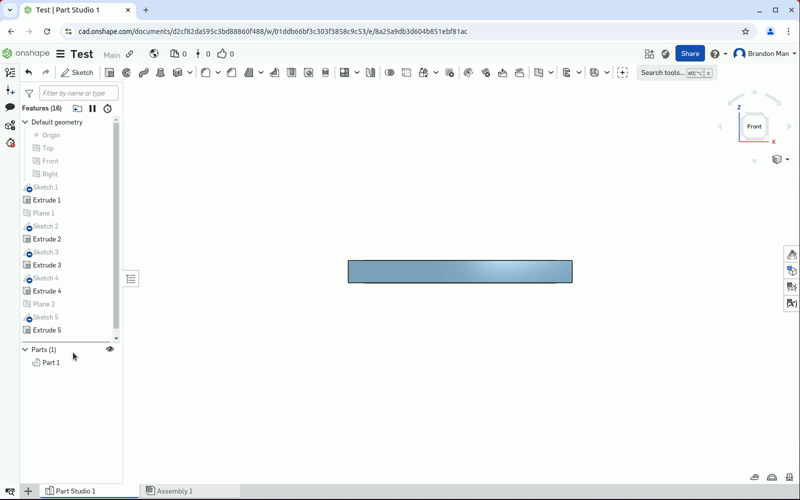
mouse_move(541, 75)
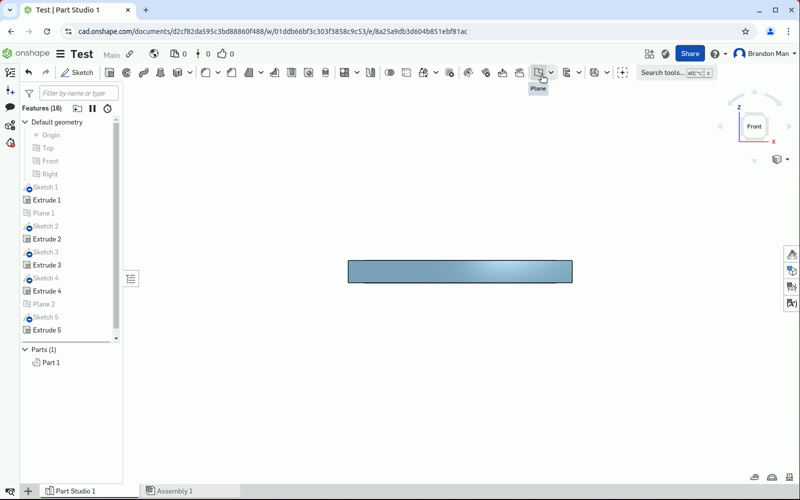
click(541, 75)
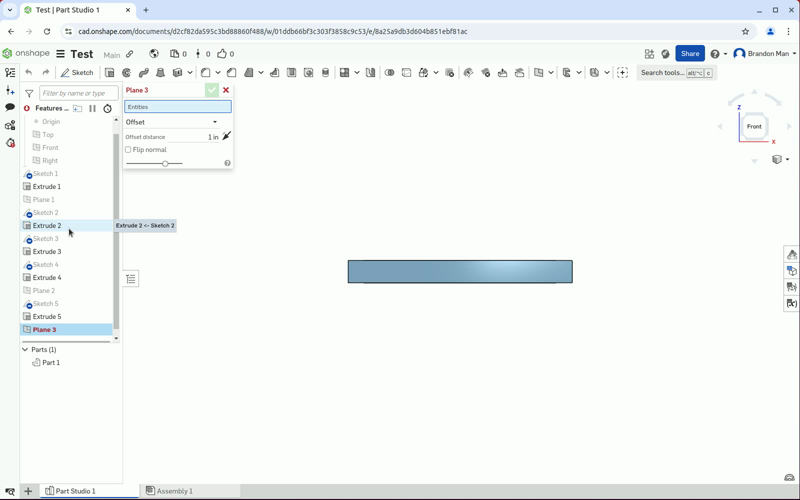
scroll(3)
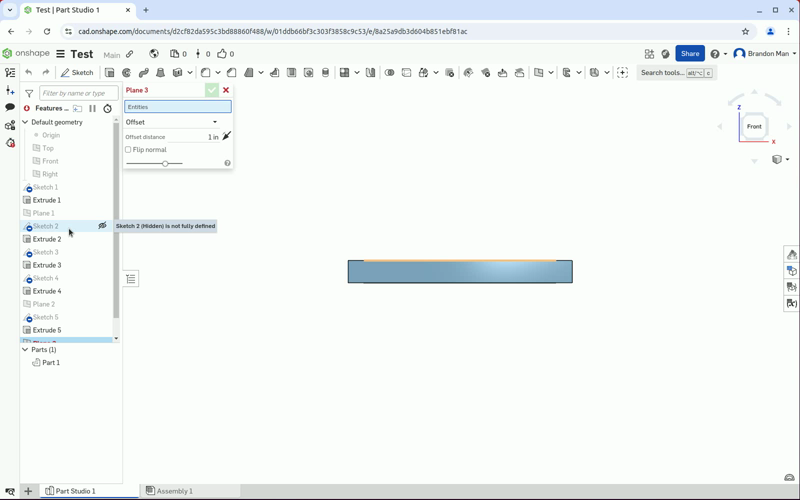
mouse_move(69, 163)
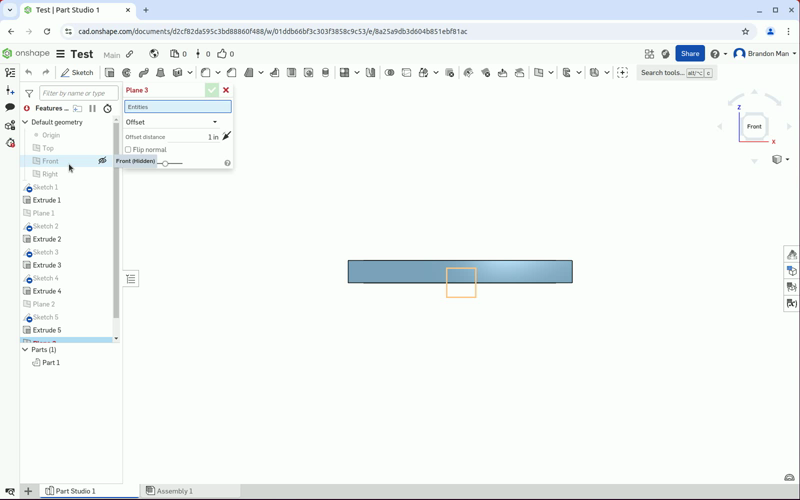
click(69, 163)
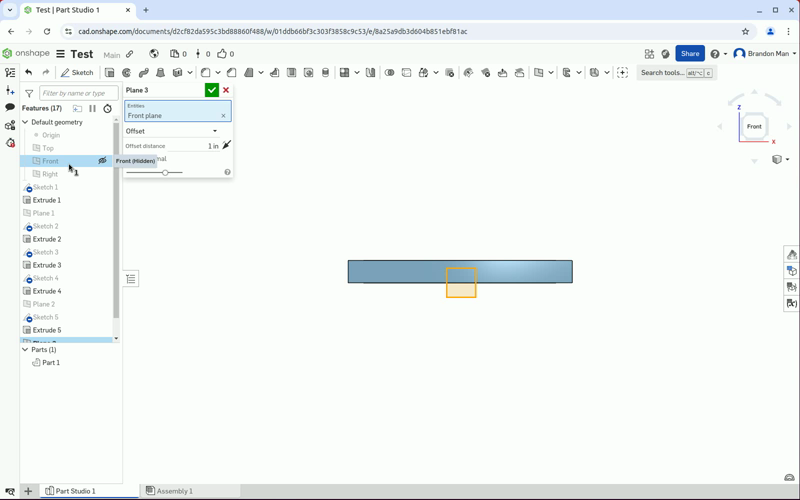
key(tab, 2)
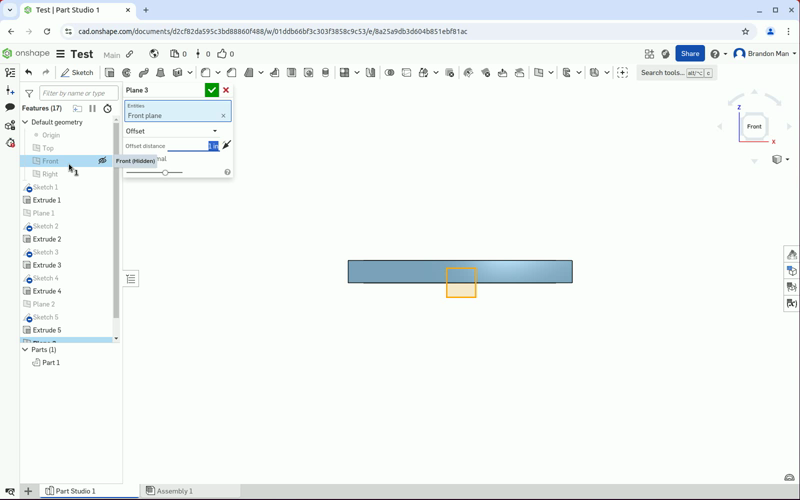
text(20.212)
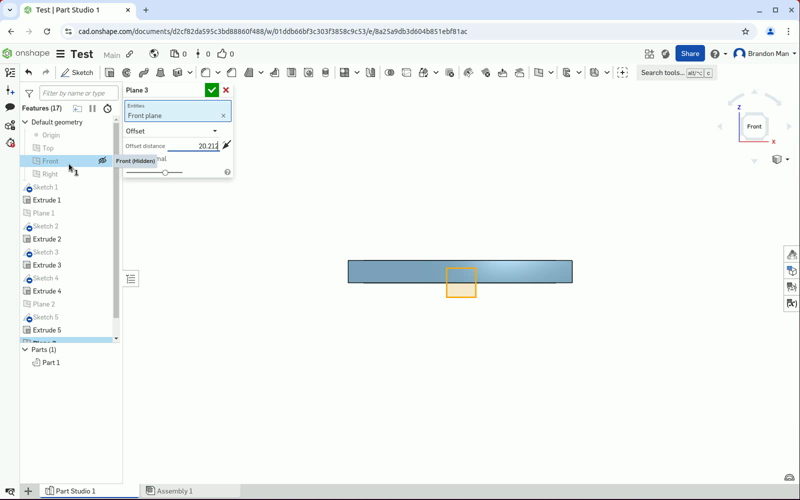
key(enter, 2)
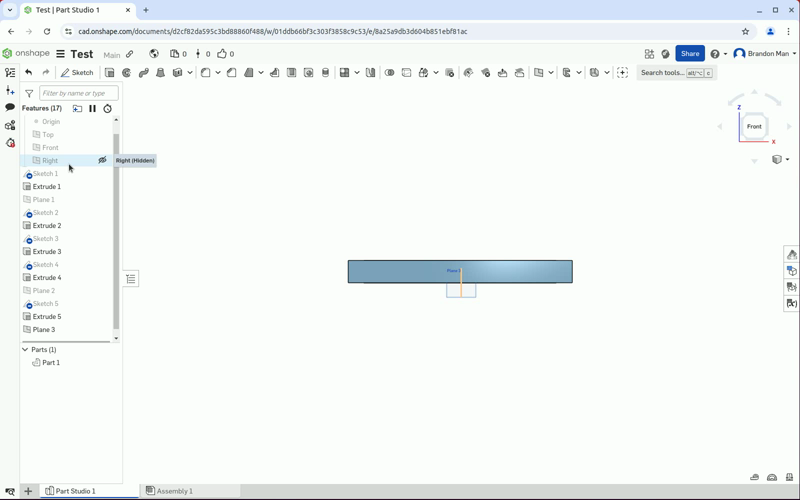
key(shift+s)
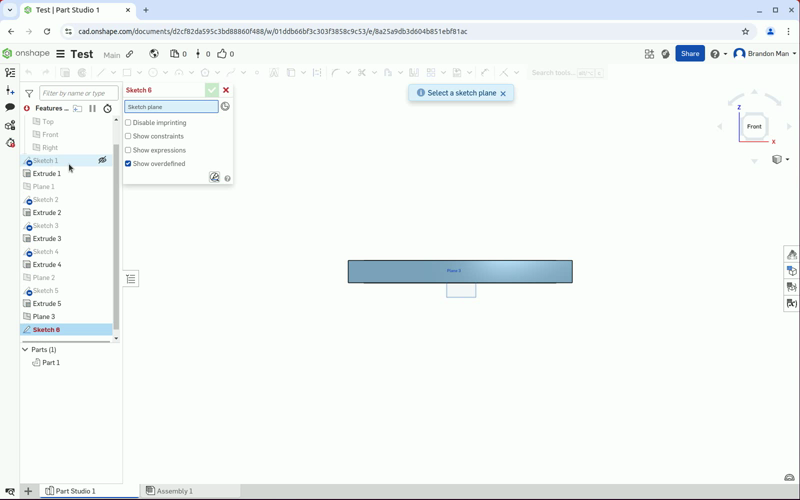
mouse_move(69, 319)
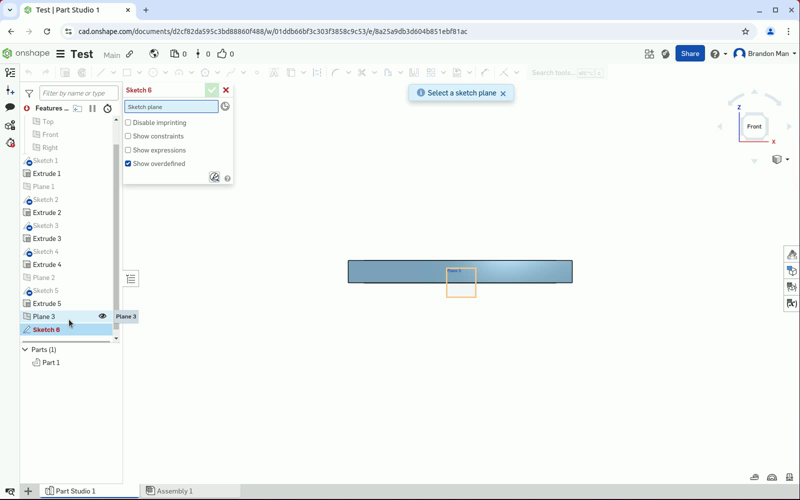
click(69, 319)
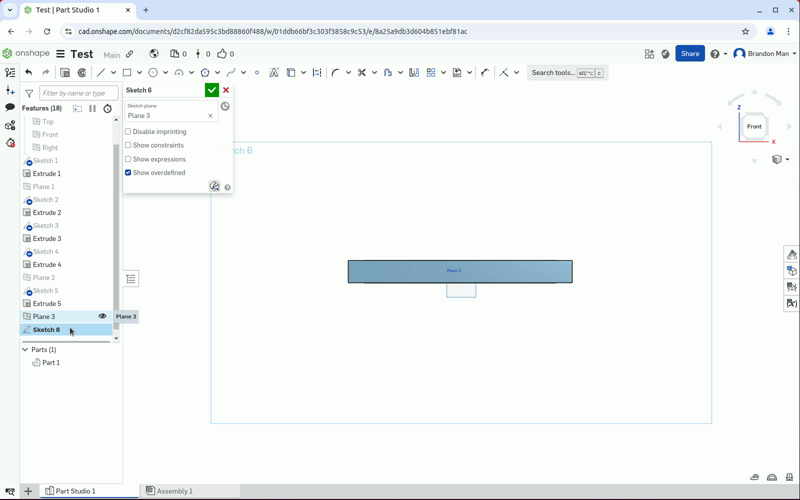
mouse_move(73, 352)
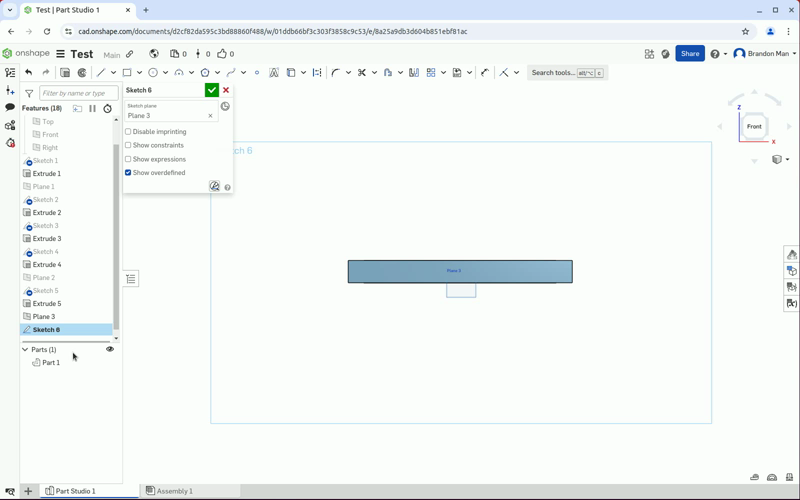
key(y)
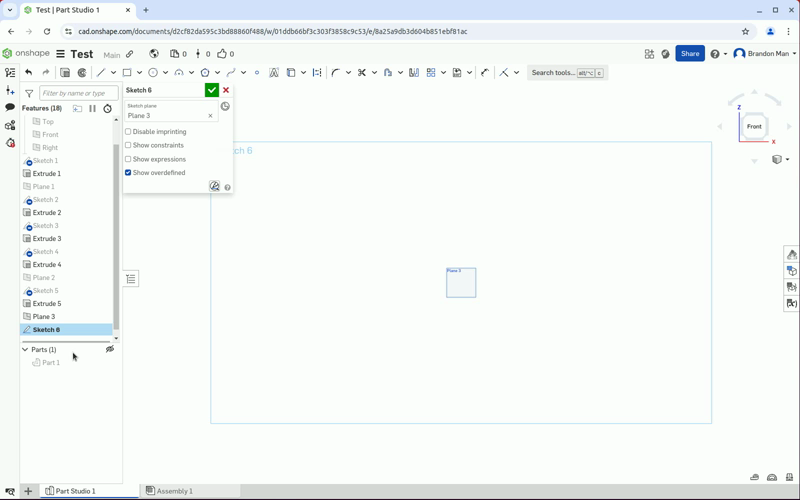
key(c)
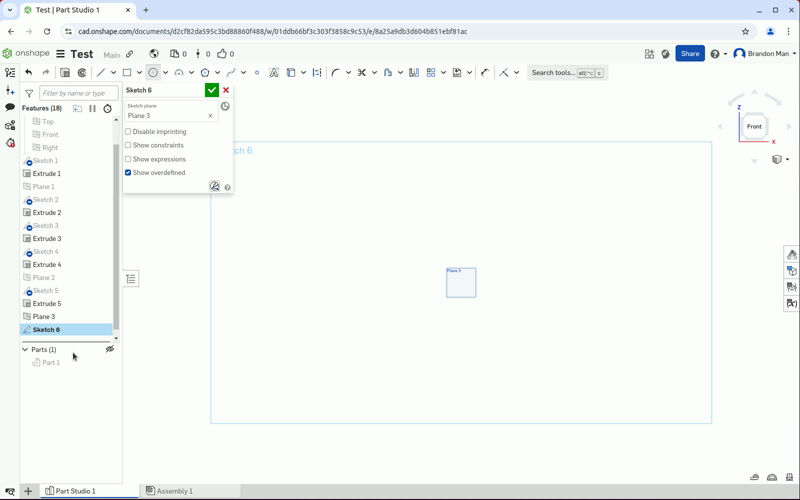
key_down(shift)
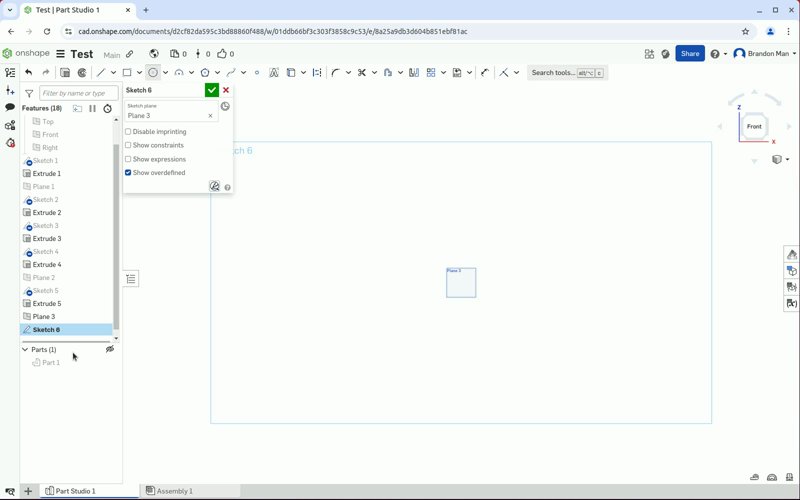
mouse_move(460, 273)
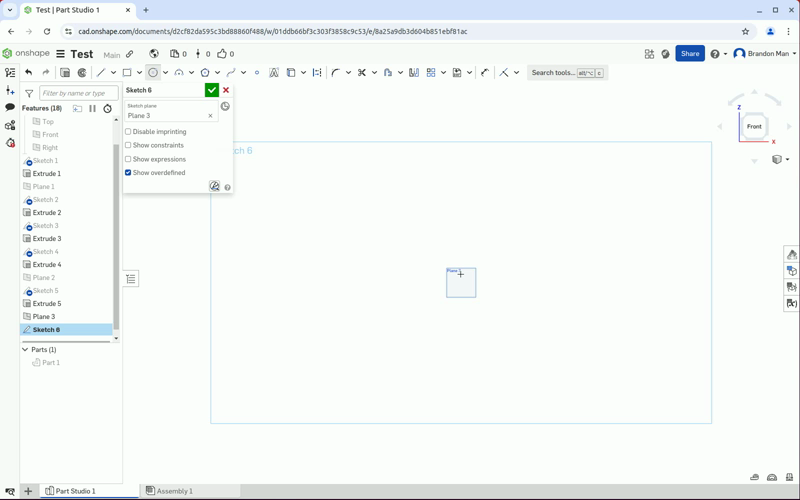
click(460, 273)
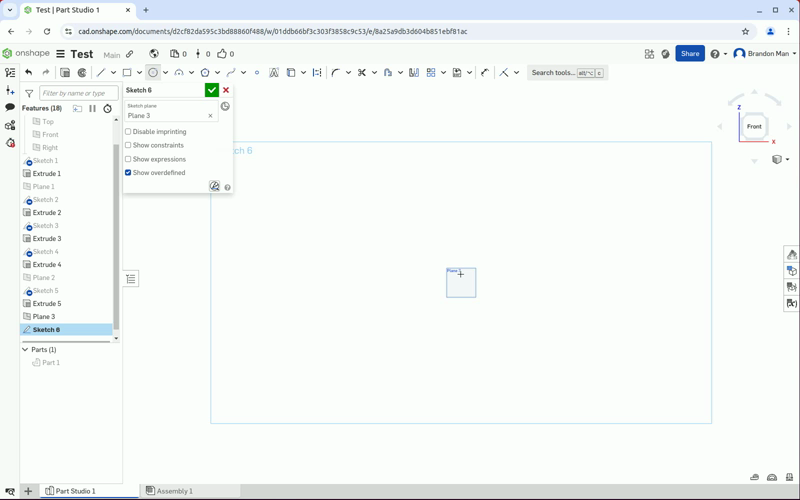
key_up(shift)
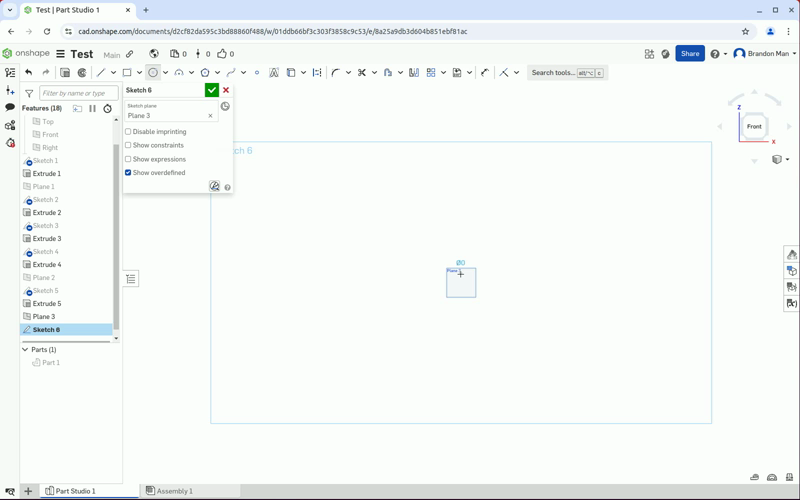
mouse_move(463, 273)
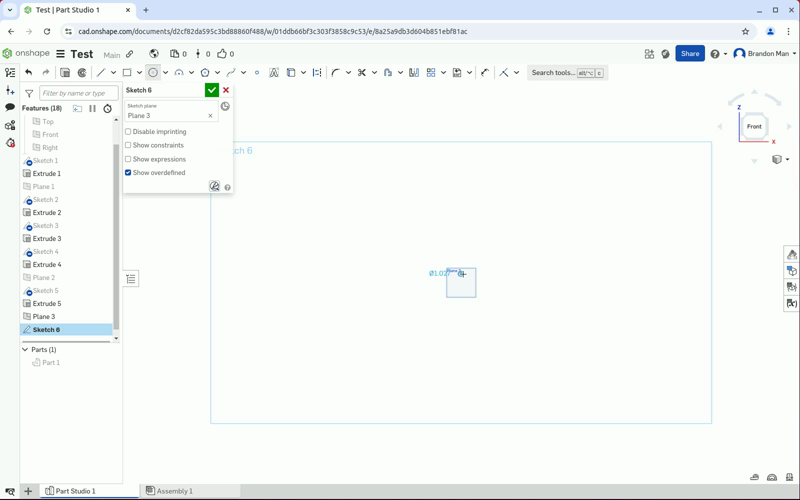
scroll(6)
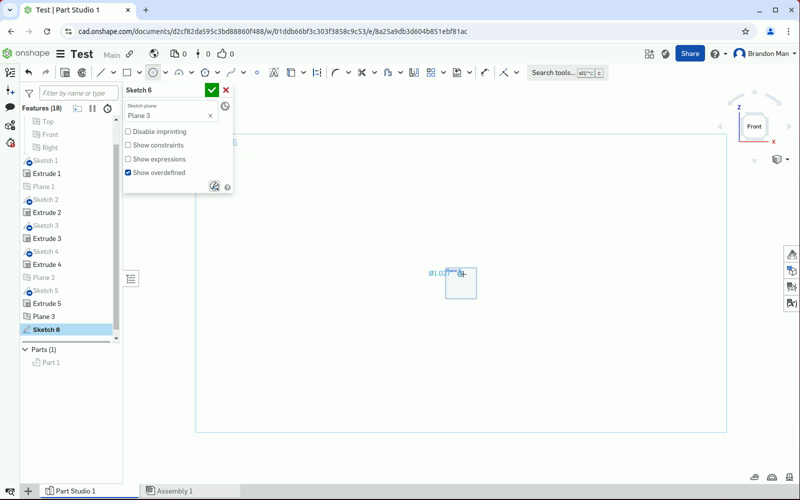
scroll(6)
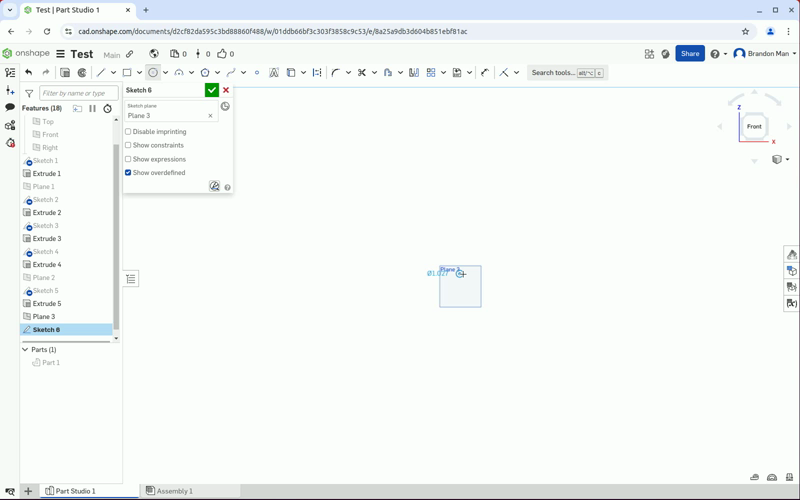
scroll(6)
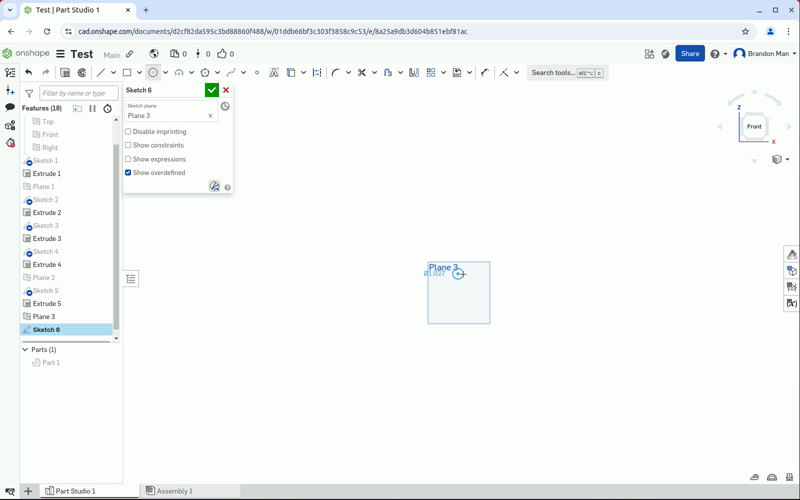
scroll(6)
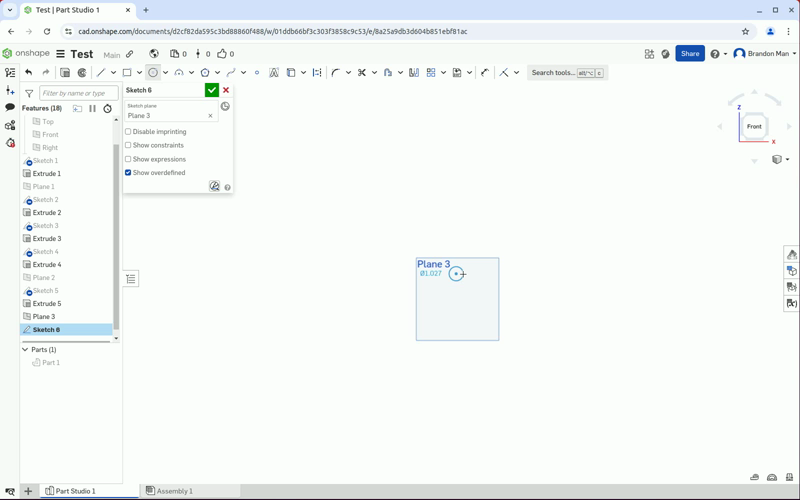
scroll(6)
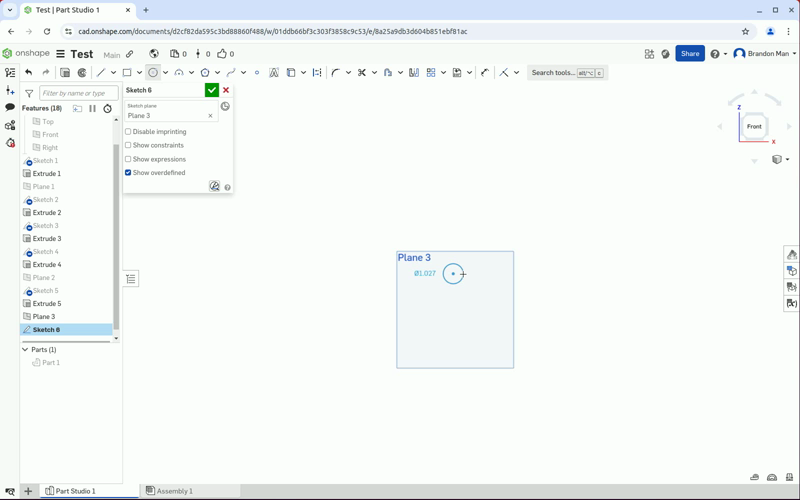
scroll(6)
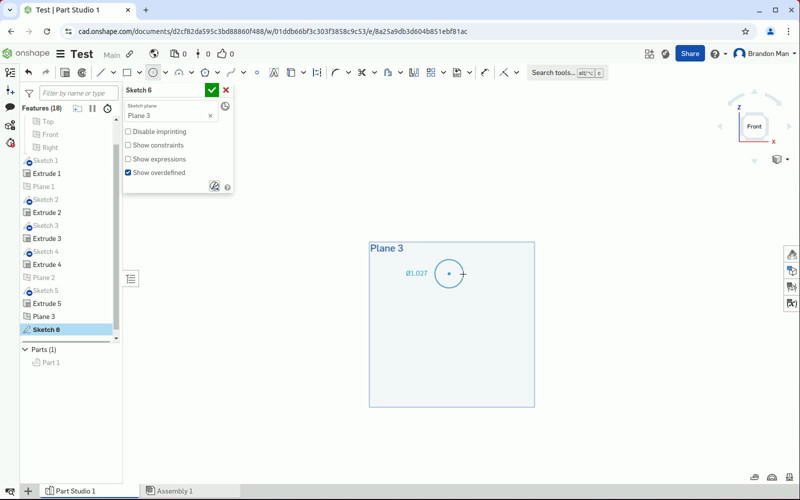
scroll(6)
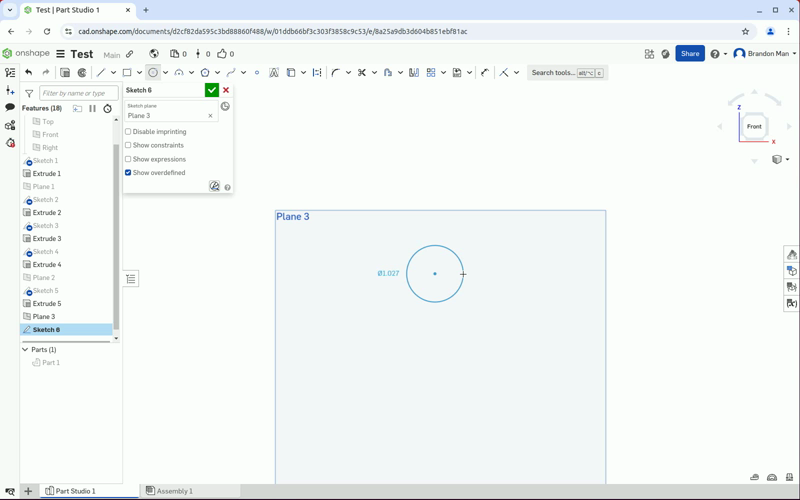
click(463, 273)
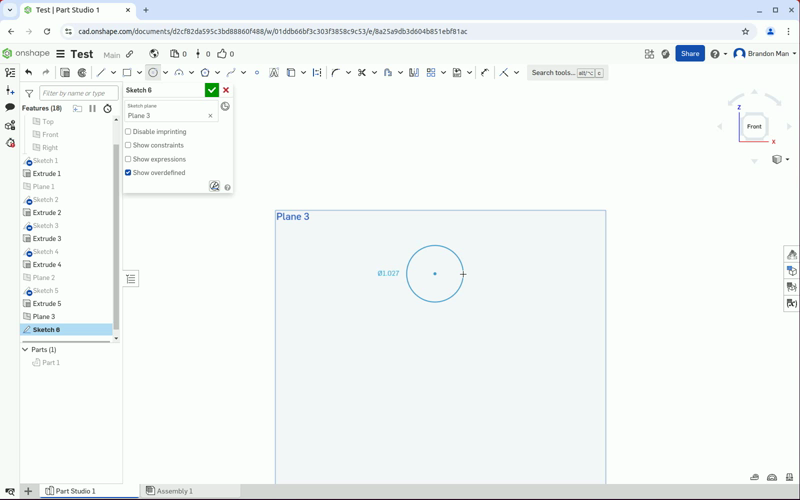
scroll(-6)
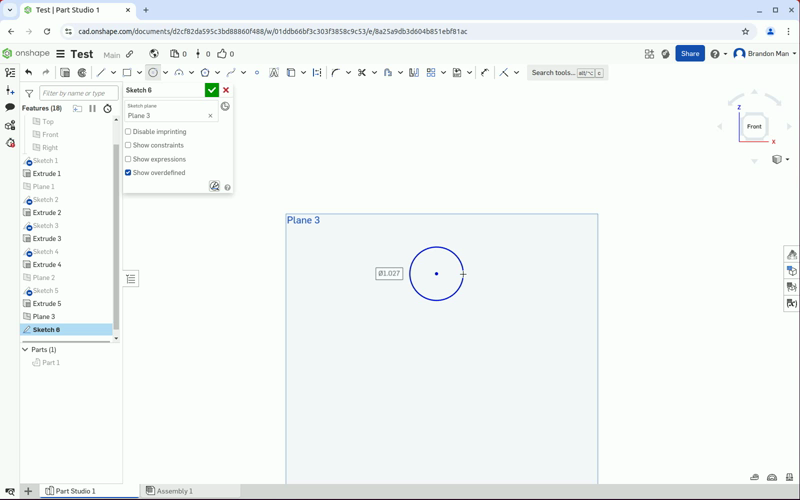
scroll(-6)
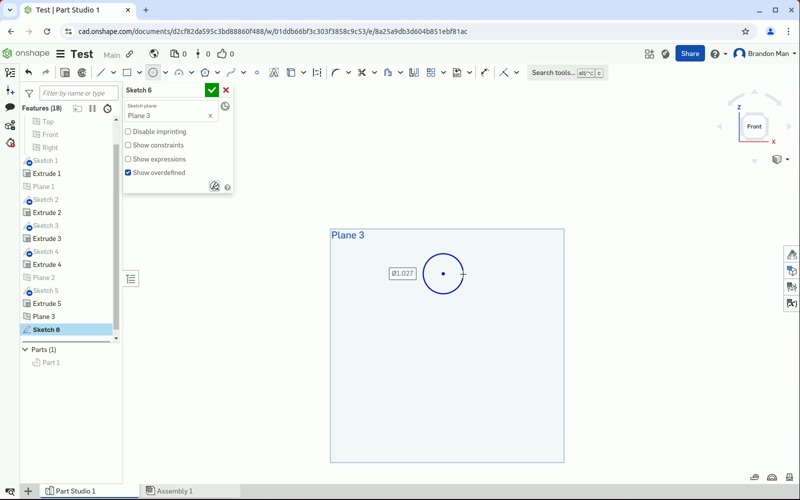
scroll(-6)
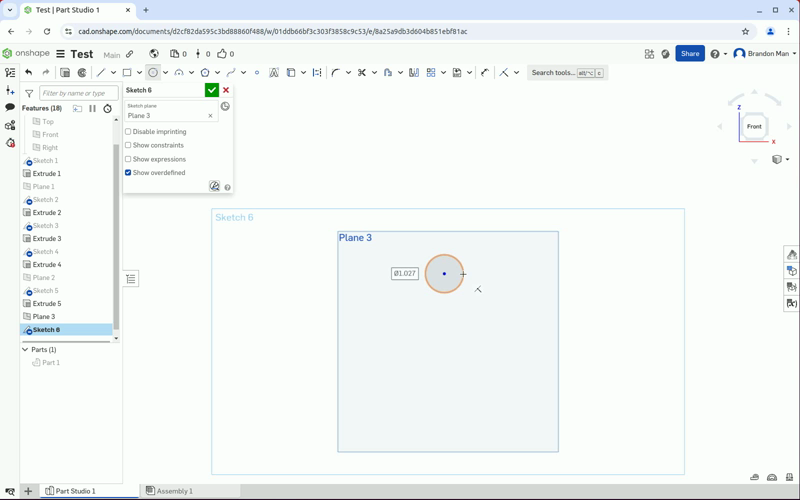
scroll(-6)
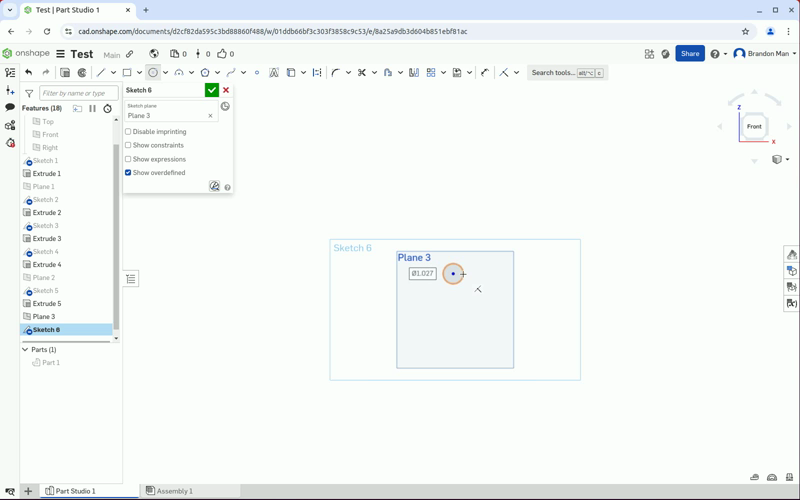
scroll(-6)
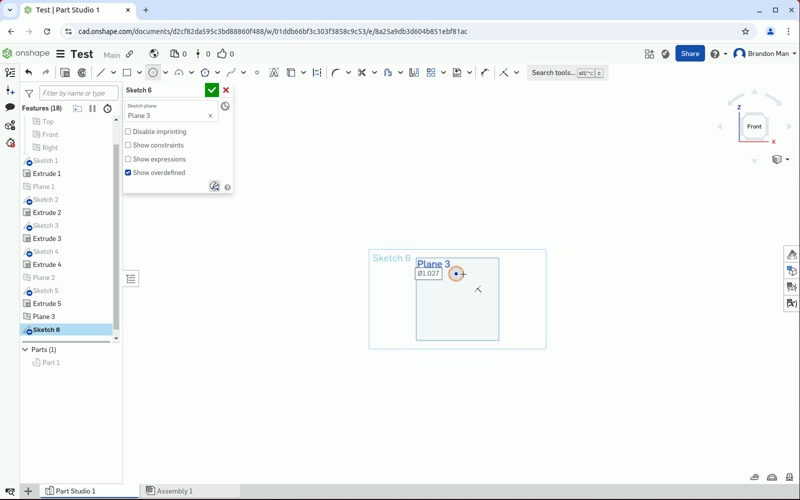
scroll(-6)
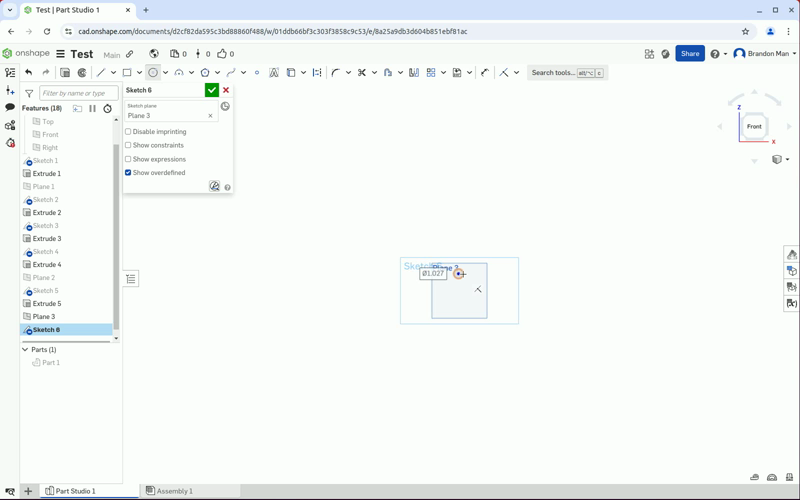
scroll(-6)
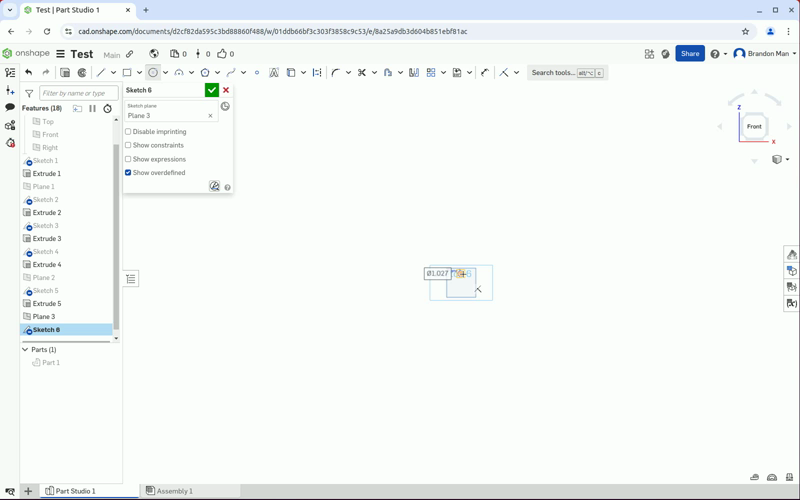
key(esc)
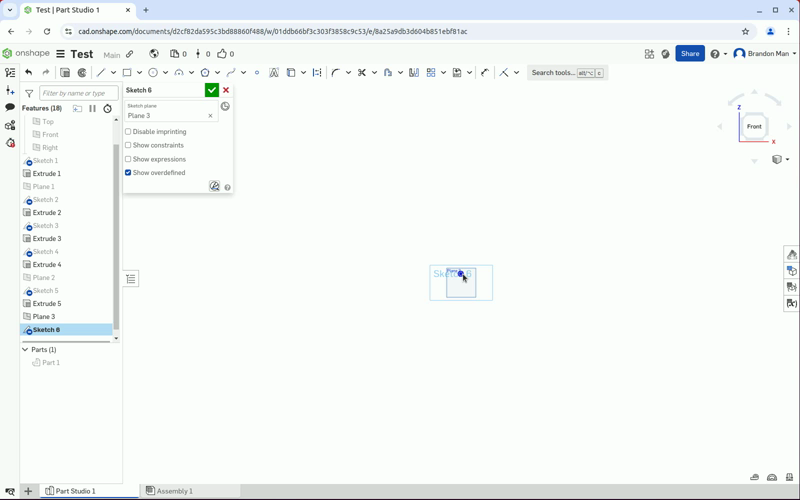
mouse_move(461, 273)
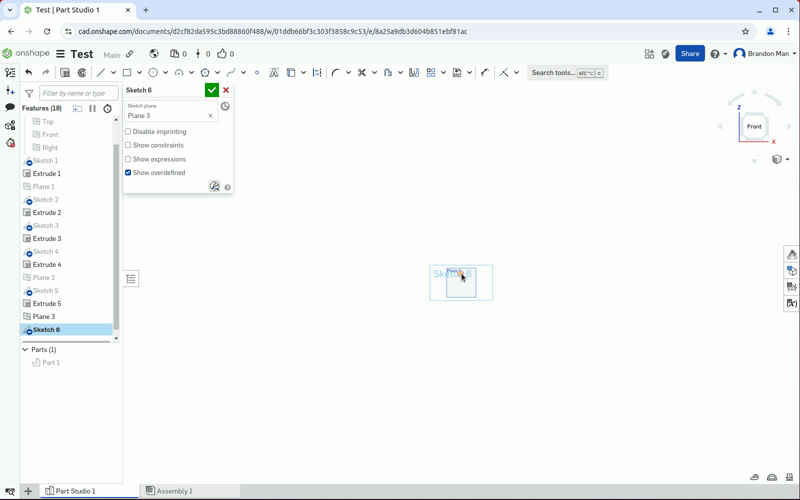
scroll(6)
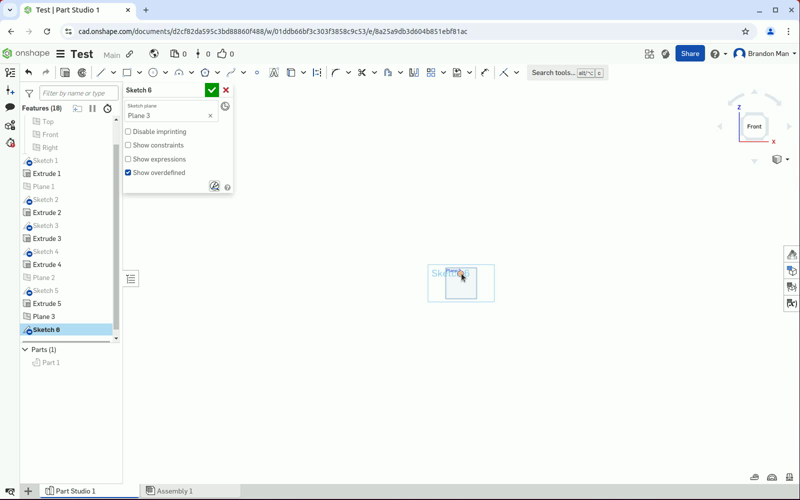
scroll(6)
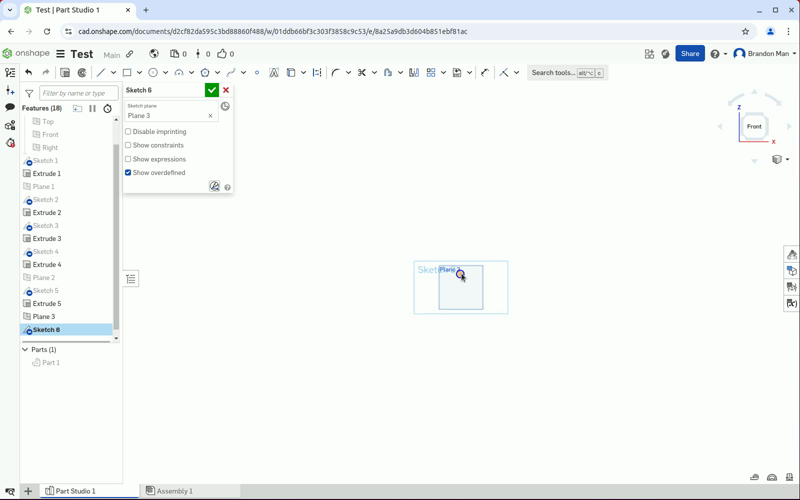
scroll(6)
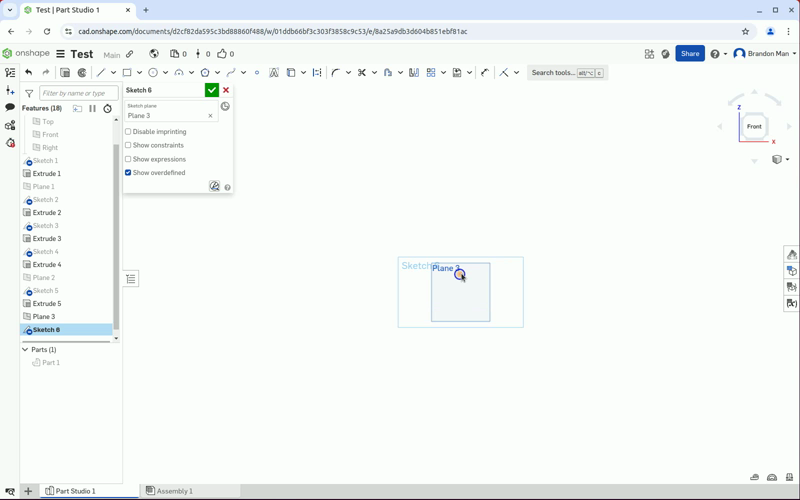
scroll(6)
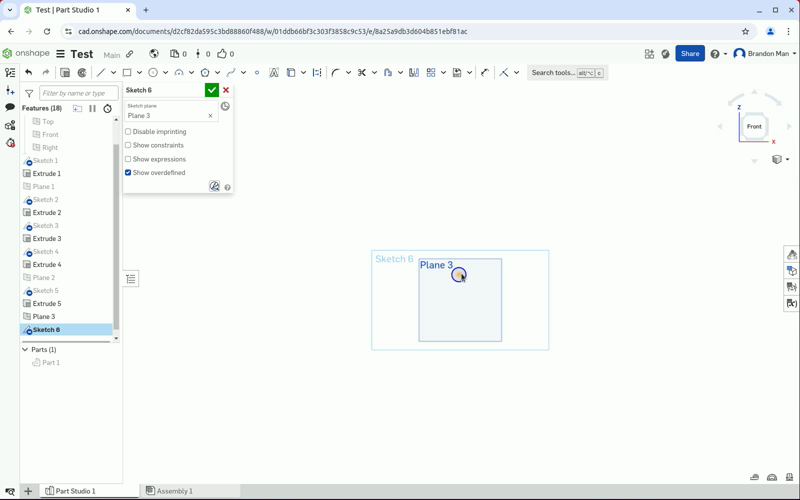
scroll(6)
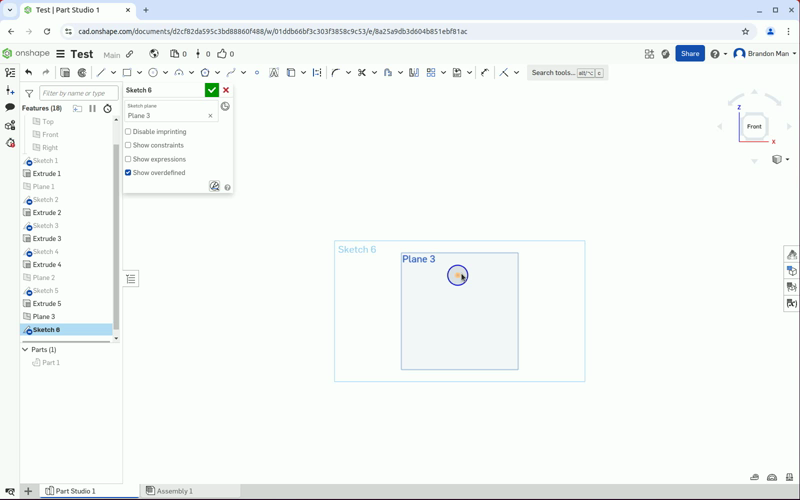
scroll(6)
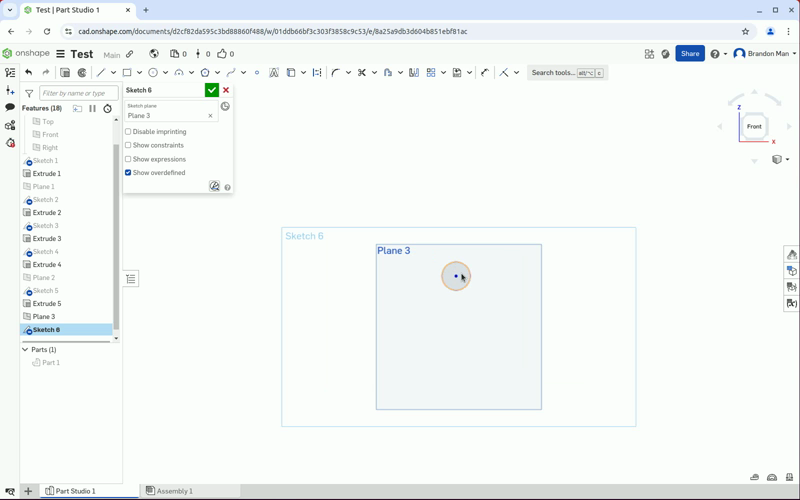
scroll(6)
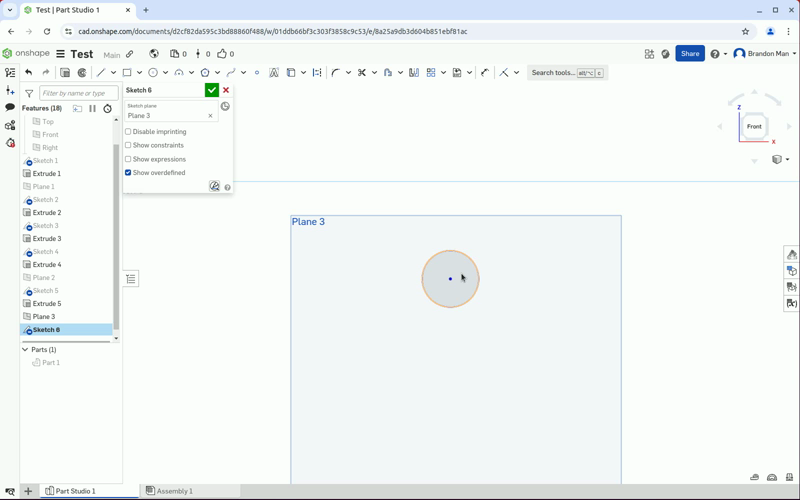
click(461, 273)
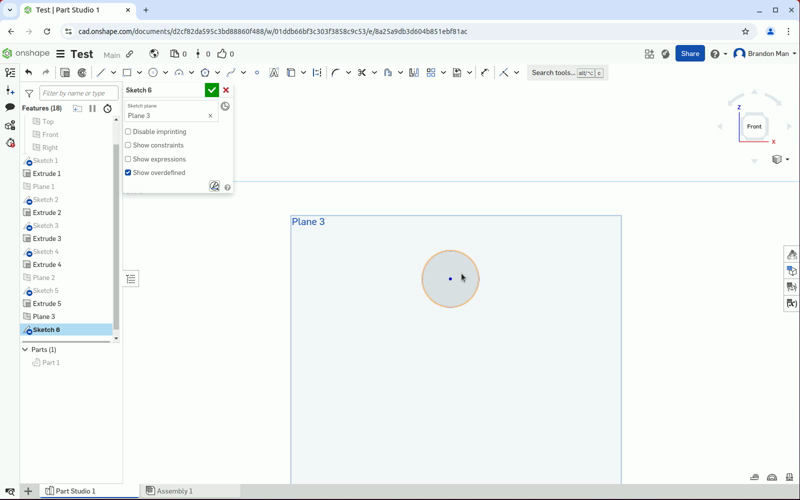
scroll(-6)
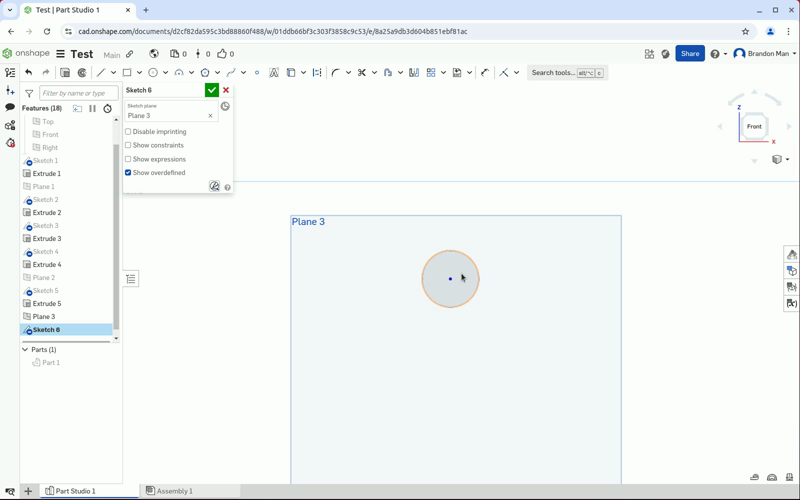
scroll(-6)
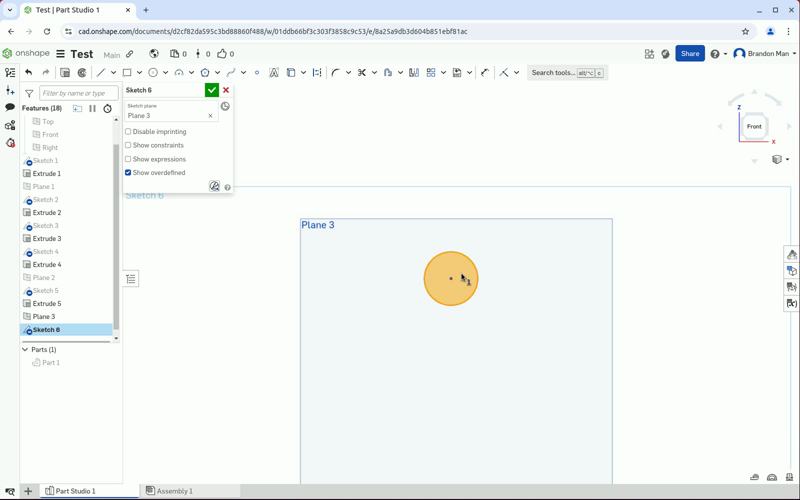
scroll(-6)
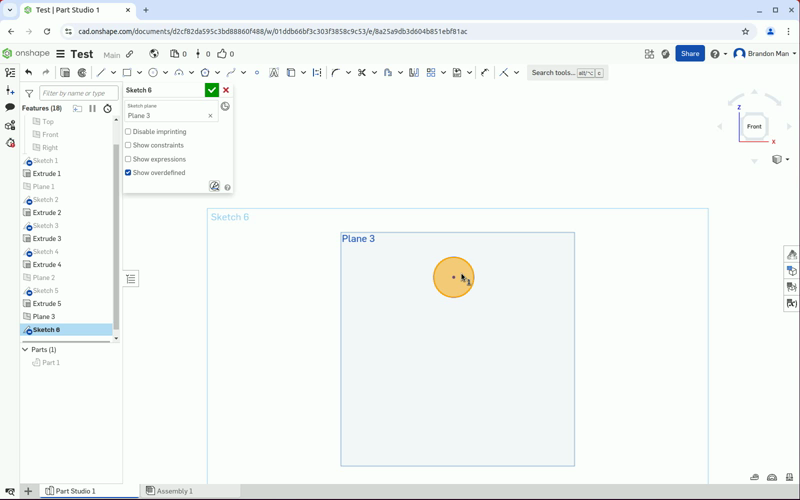
scroll(-6)
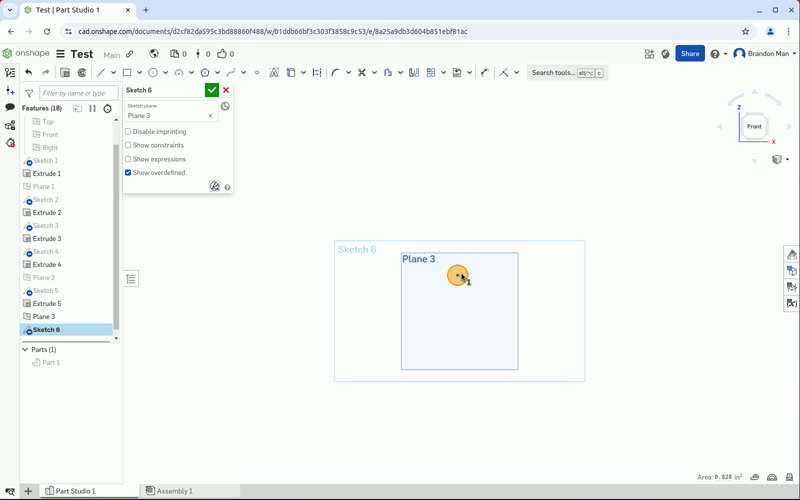
scroll(-6)
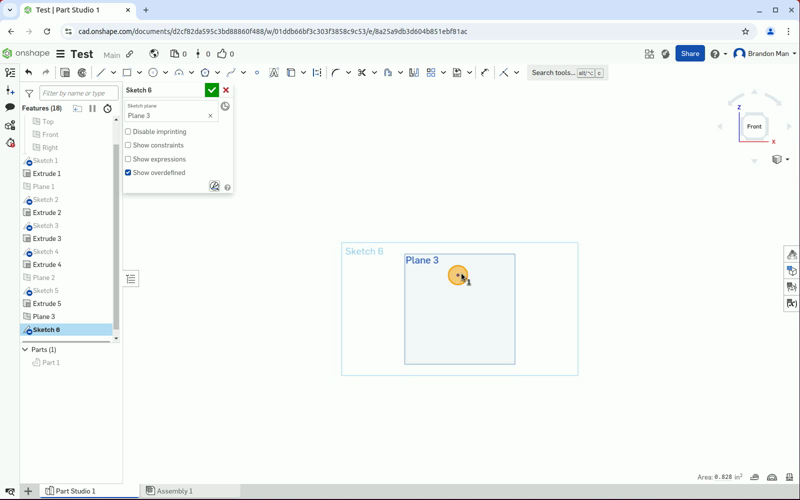
scroll(-6)
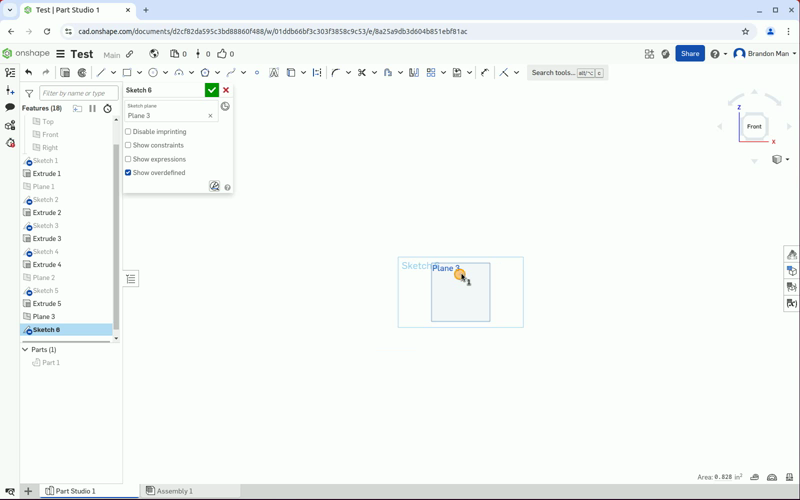
scroll(-6)
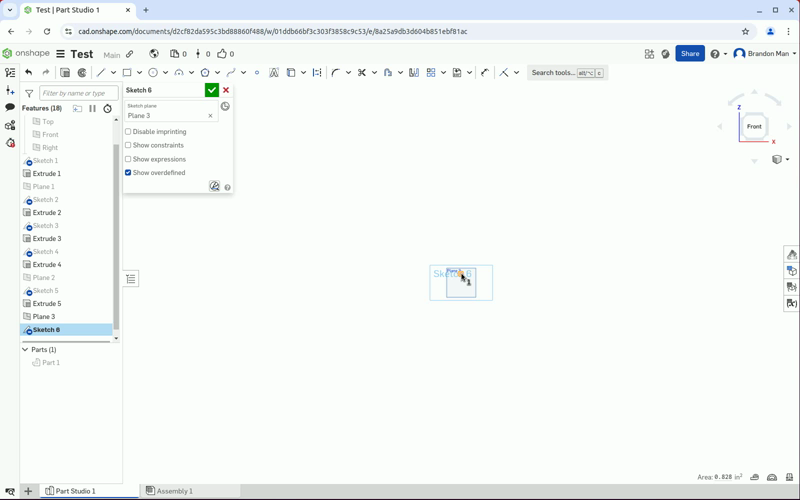
mouse_move(73, 352)
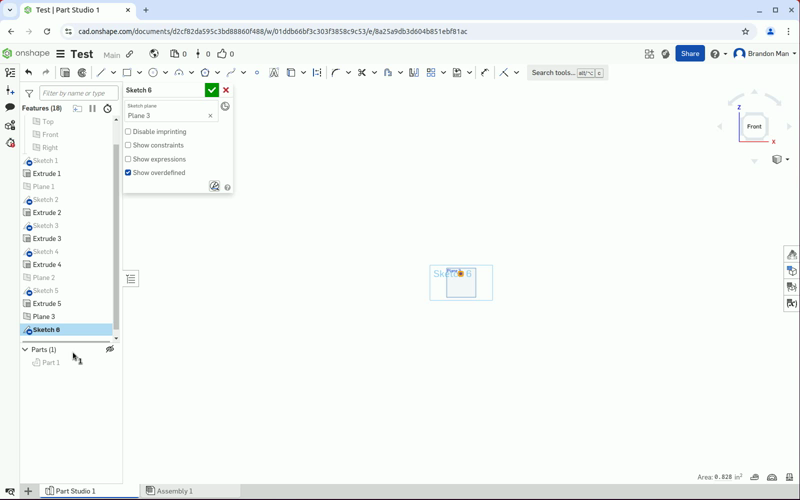
key(shift+y)
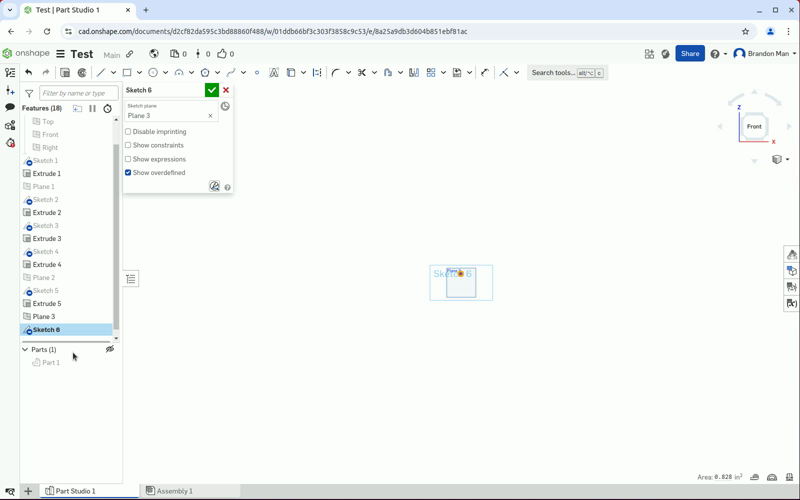
key(shift+e)
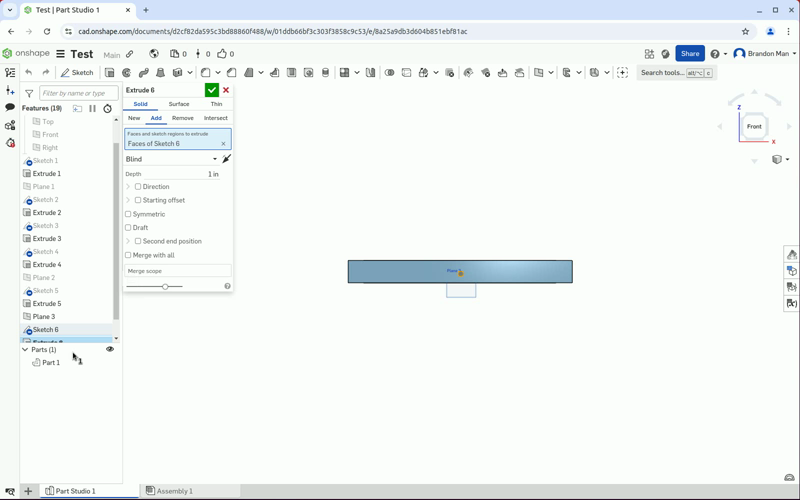
mouse_move(143, 106)
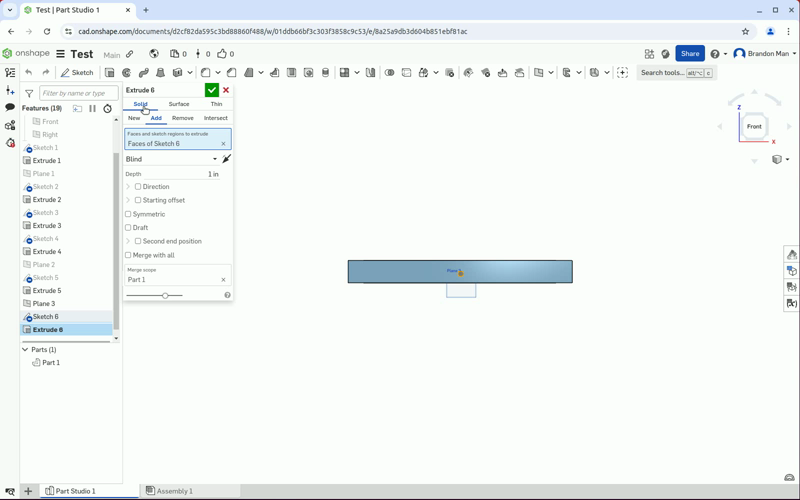
click(143, 106)
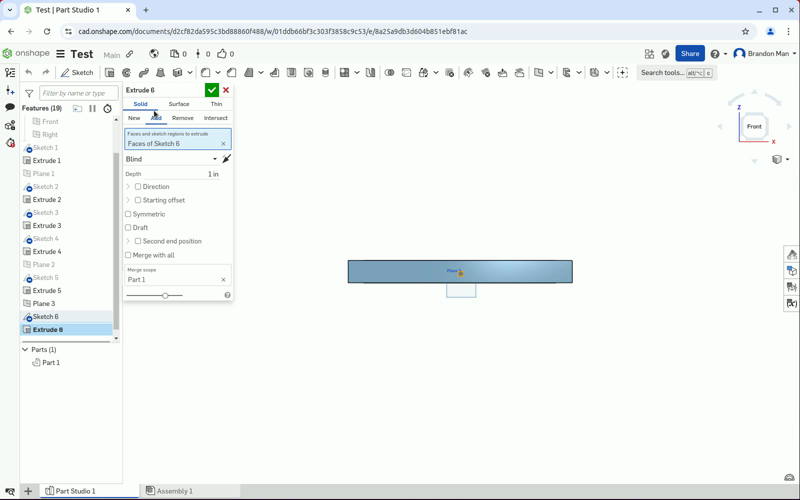
mouse_move(186, 120)
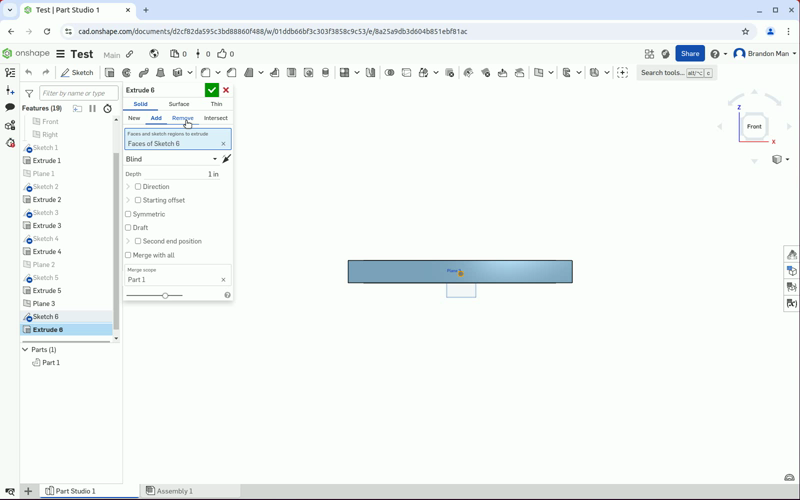
click(186, 120)
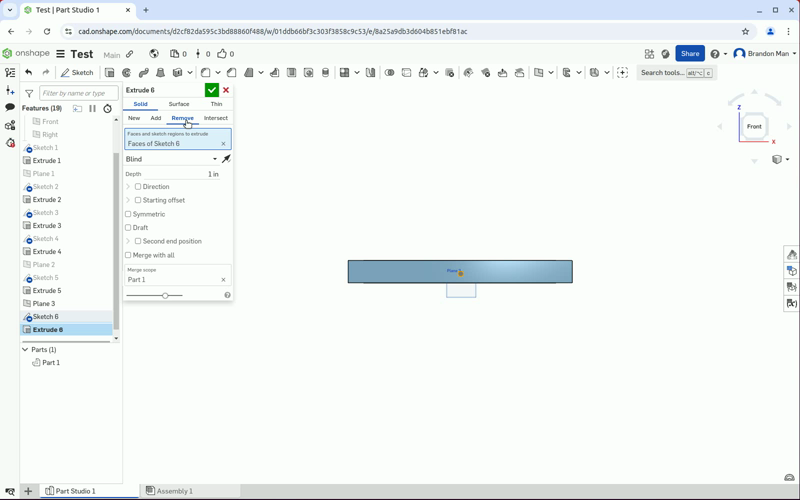
key(tab, 4)
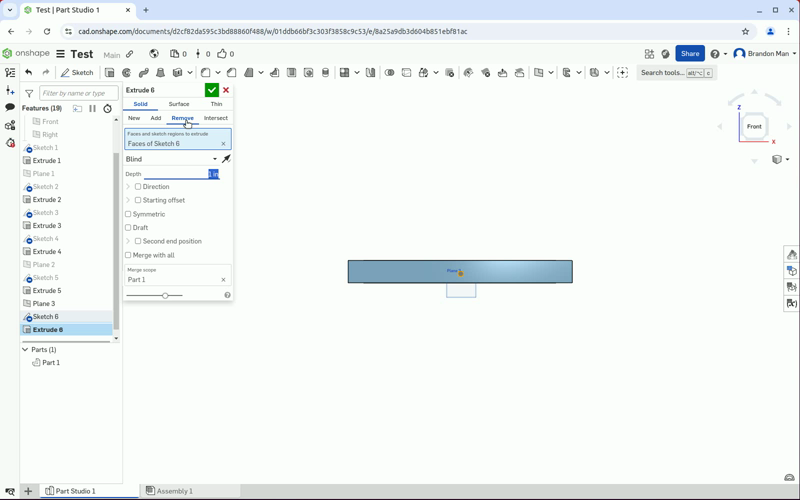
text(30.811)
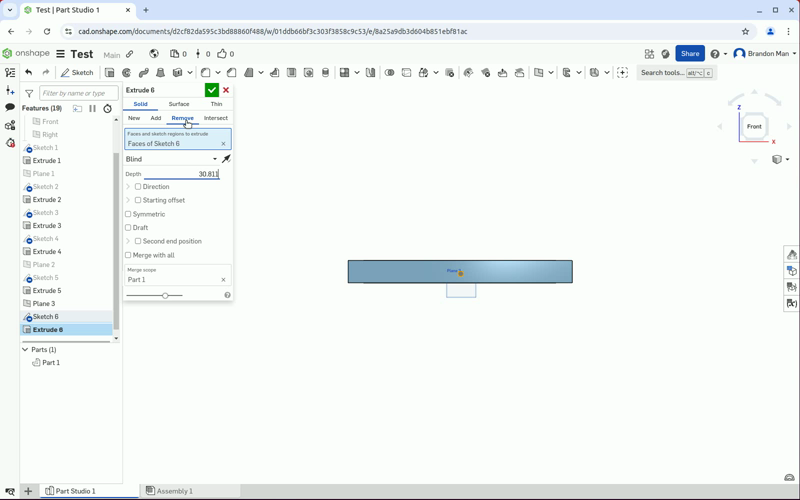
key(tab, 6)
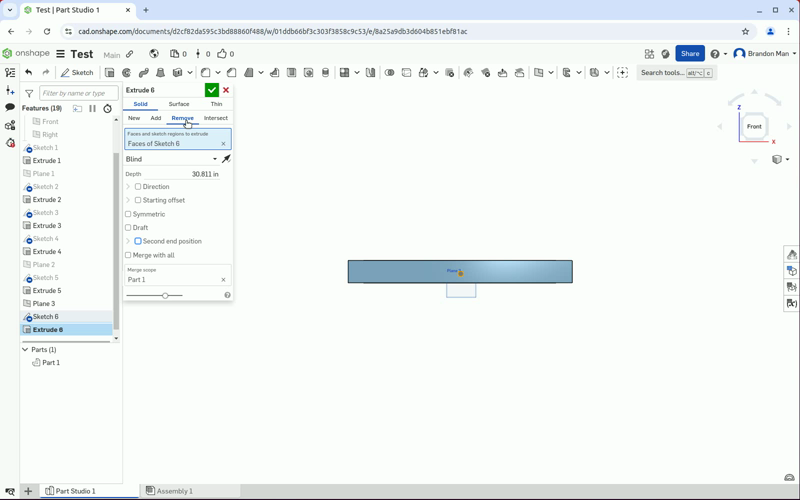
key(space)
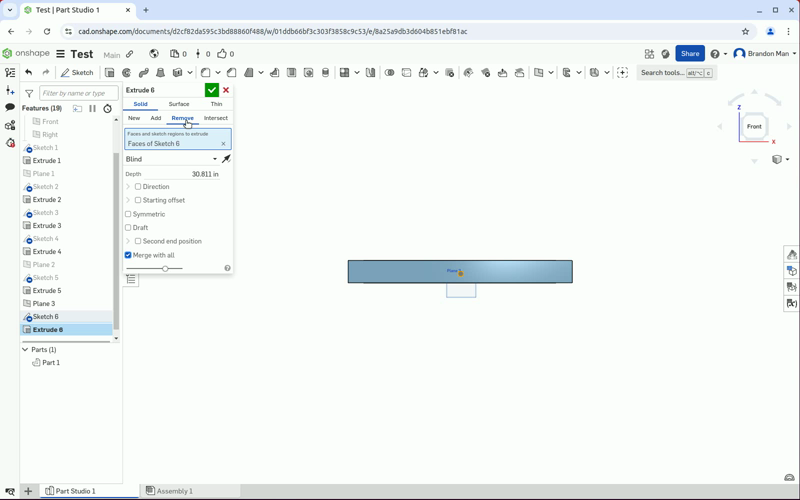
key(enter)
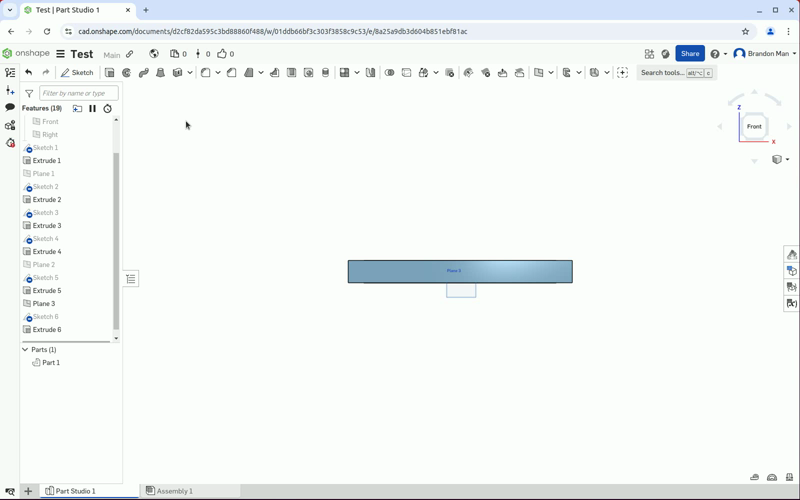
key(shift+h)
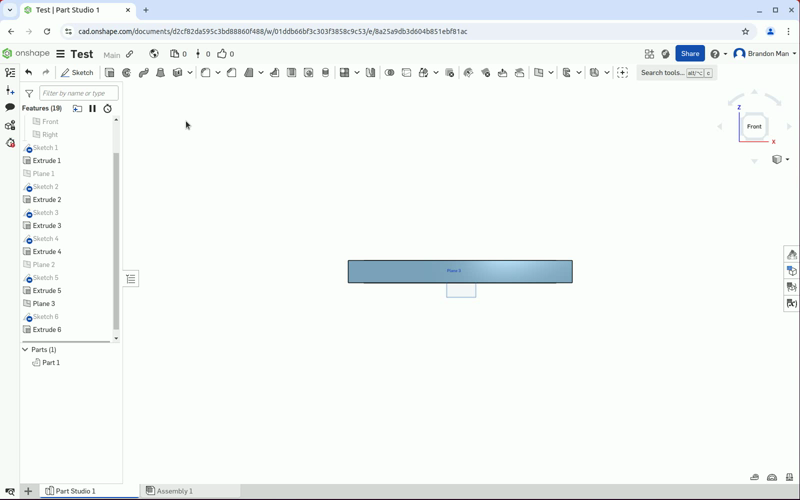
key(shift+h)
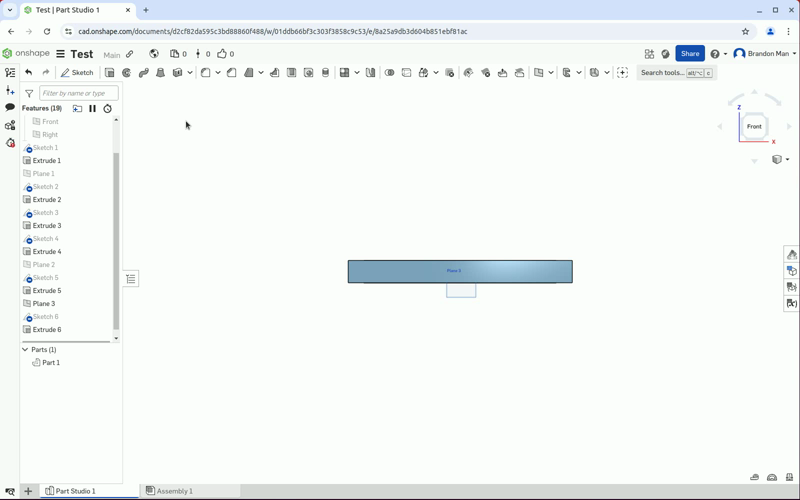
mouse_move(69, 150)
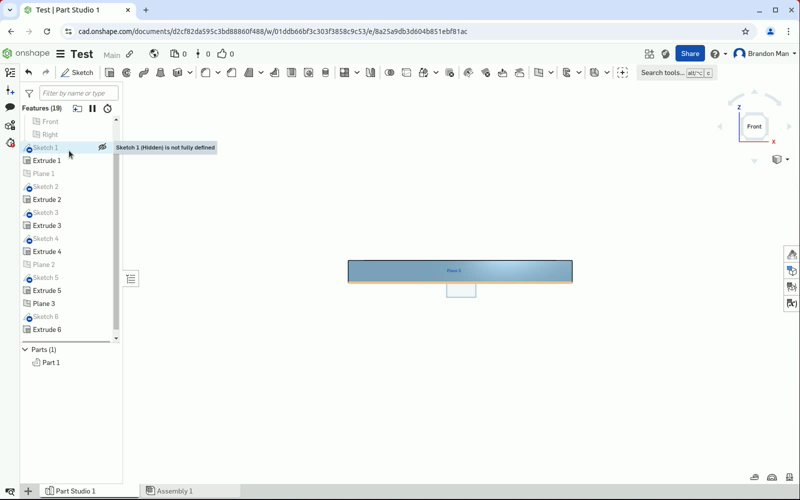
click(69, 150)
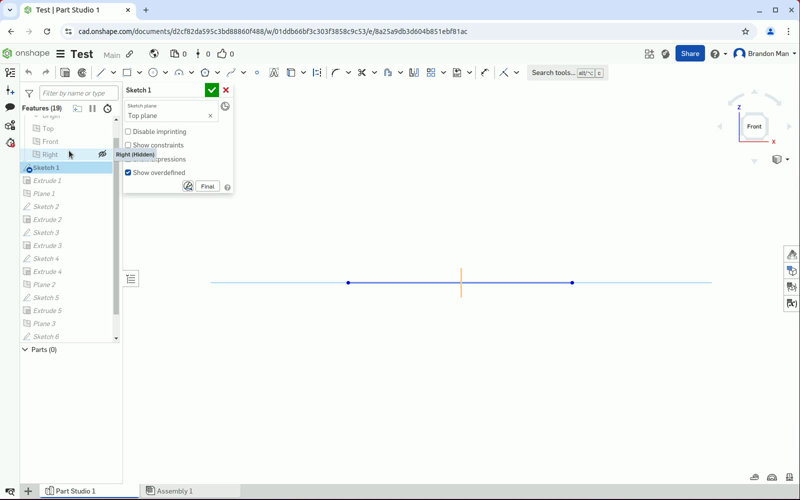
mouse_move(229, 92)
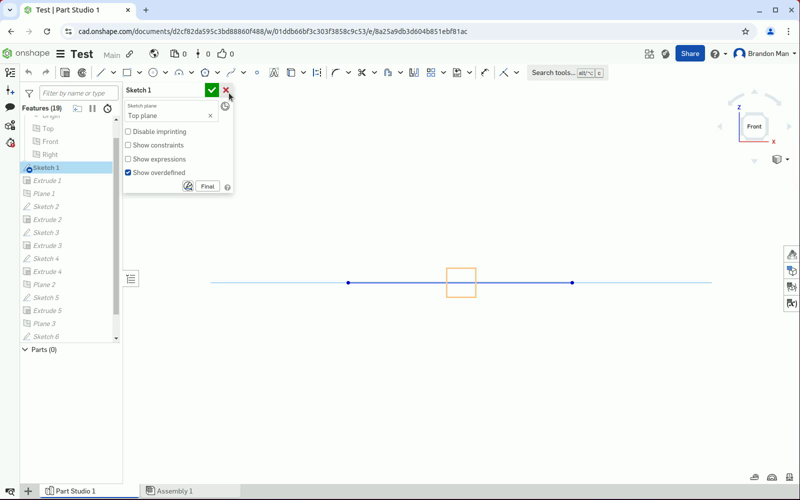
click(229, 92)
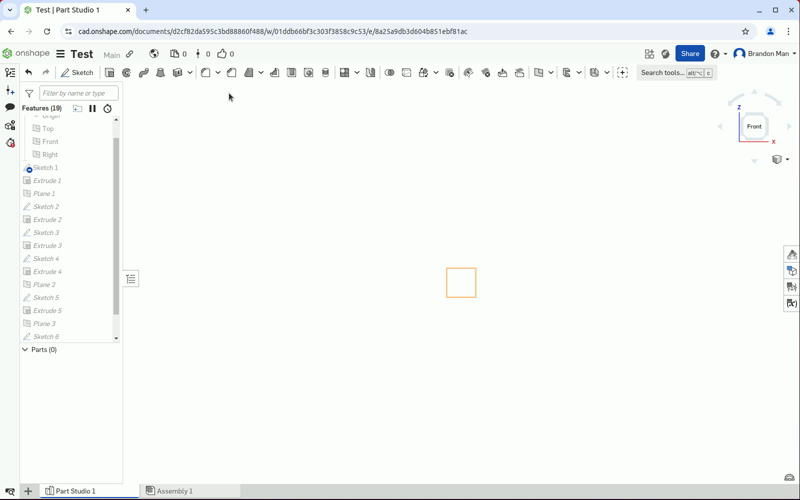
key(shift+s)
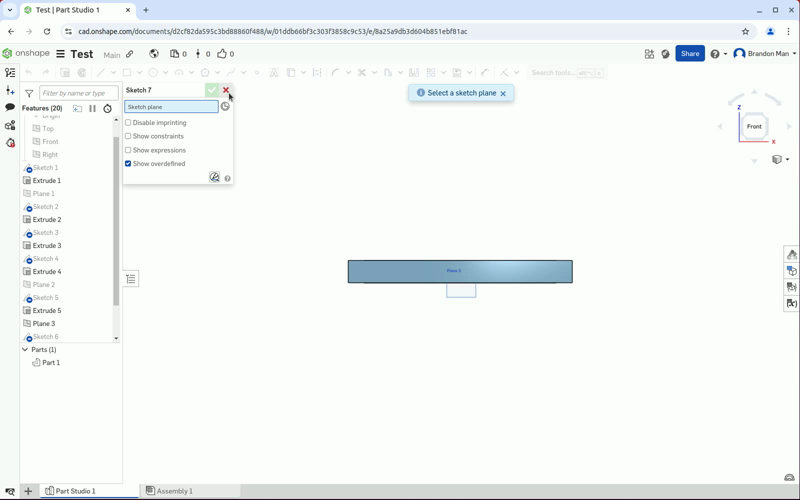
mouse_move(69, 293)
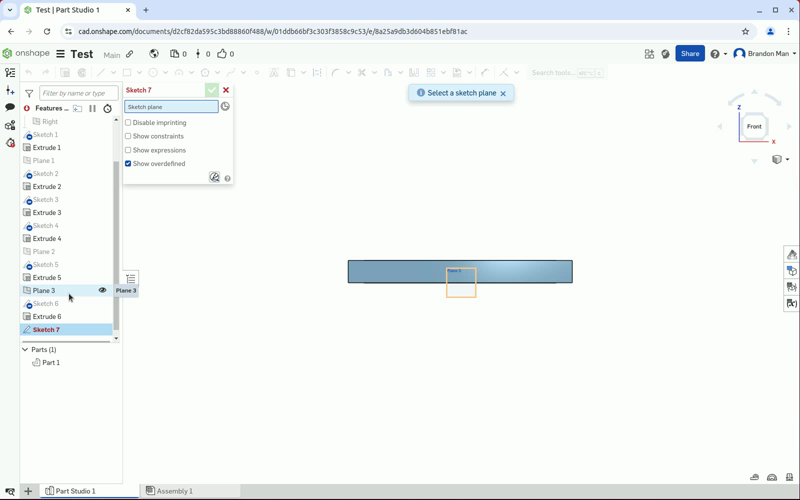
click(69, 293)
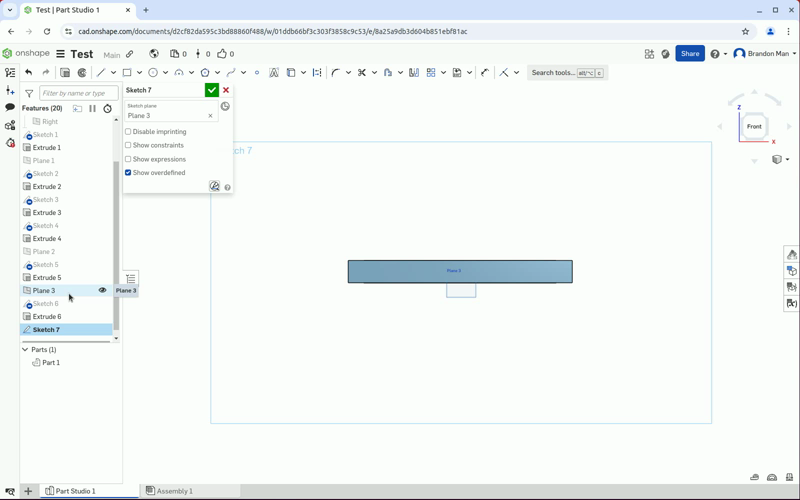
mouse_move(73, 352)
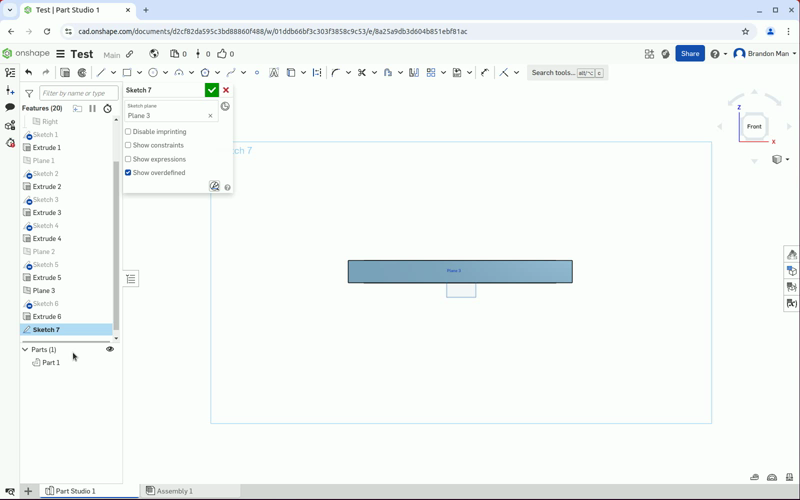
key(y)
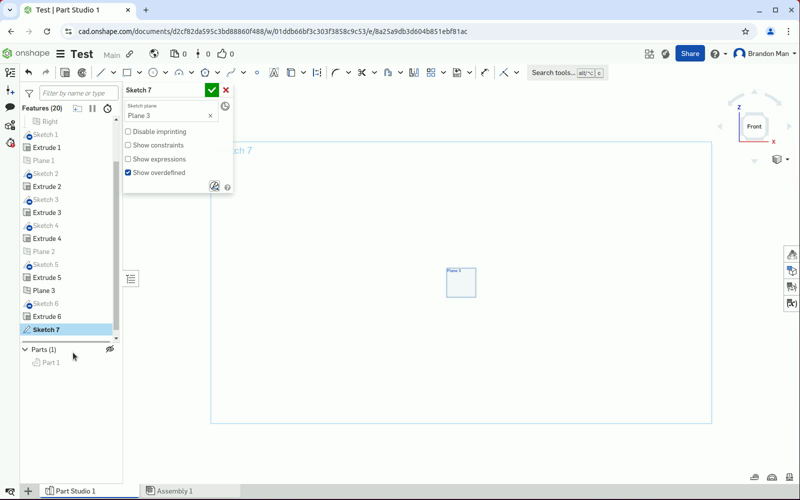
key(c)
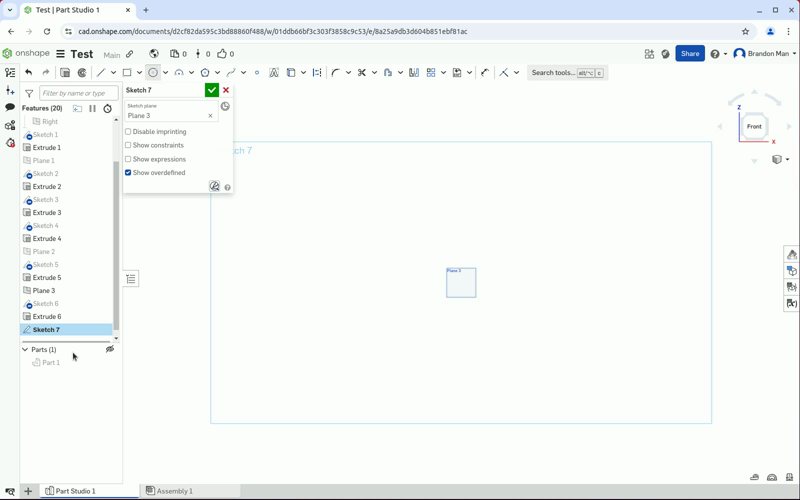
key_down(shift)
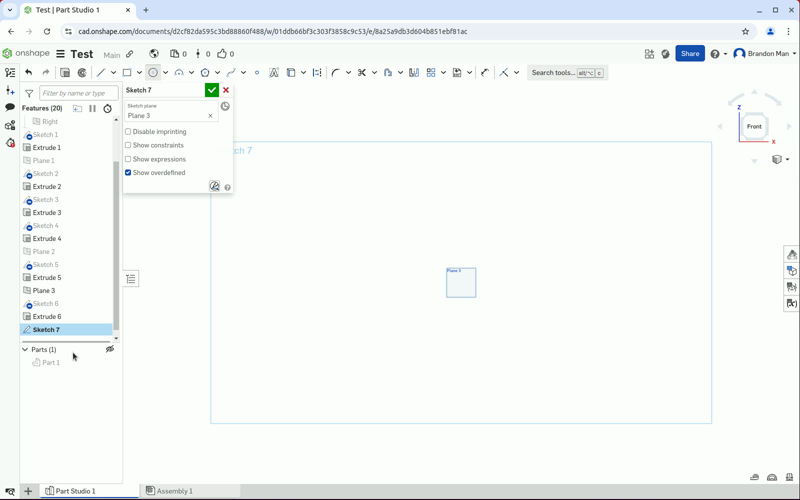
mouse_move(525, 273)
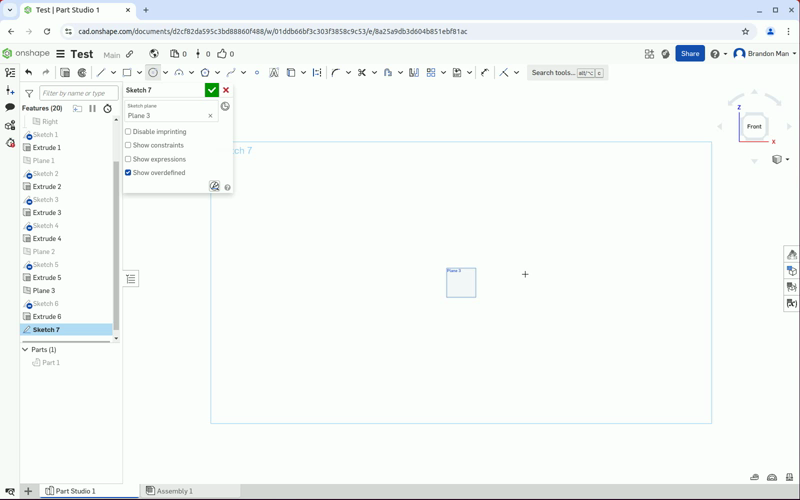
click(525, 273)
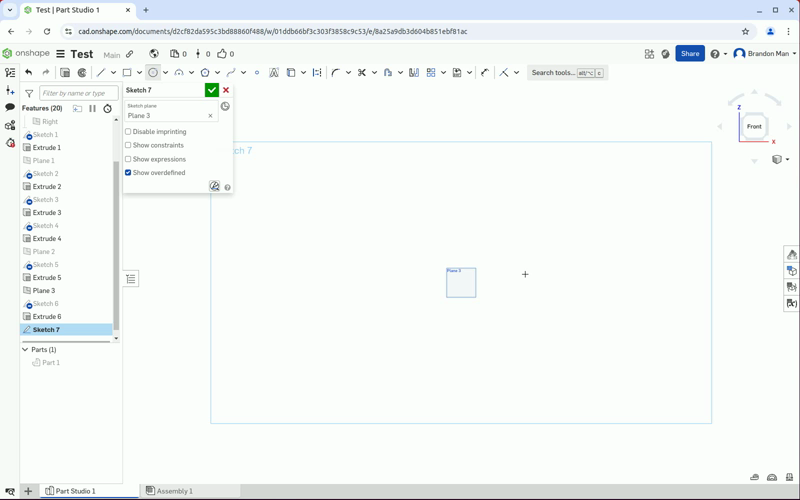
key_up(shift)
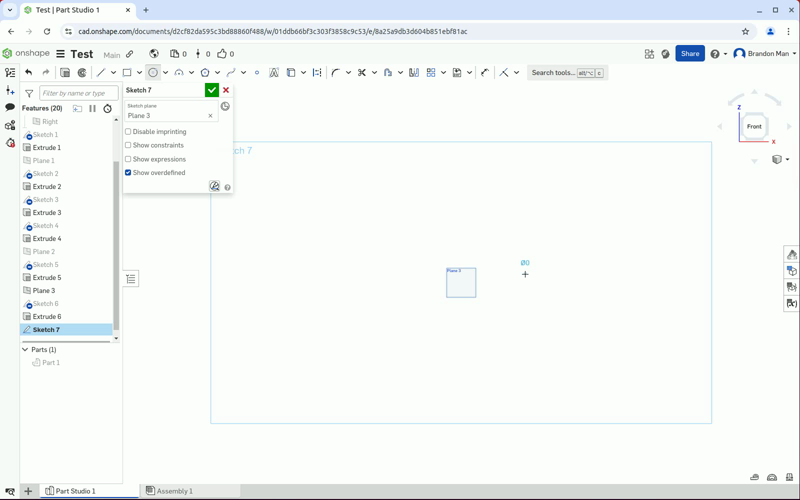
mouse_move(527, 273)
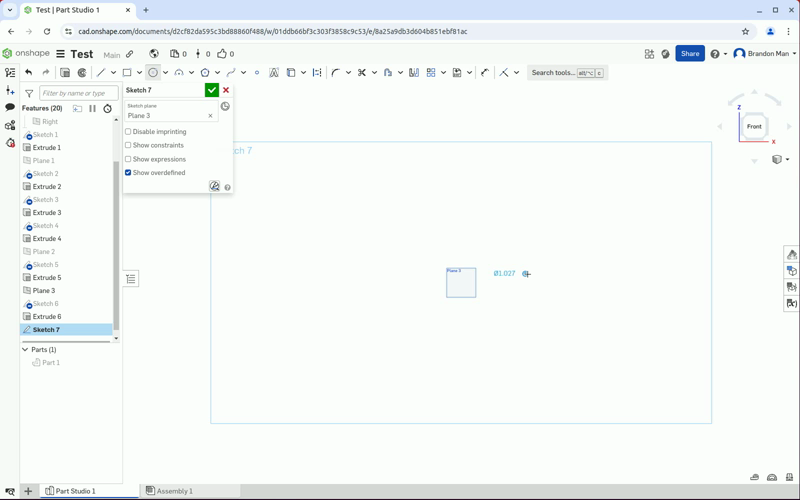
scroll(6)
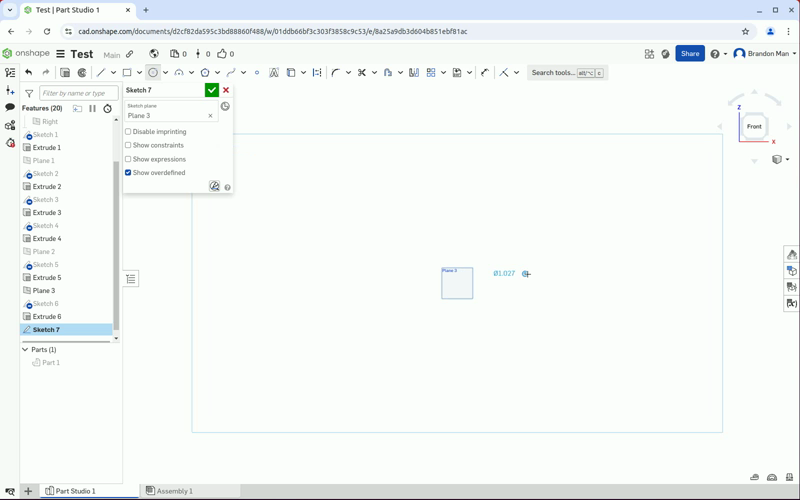
scroll(6)
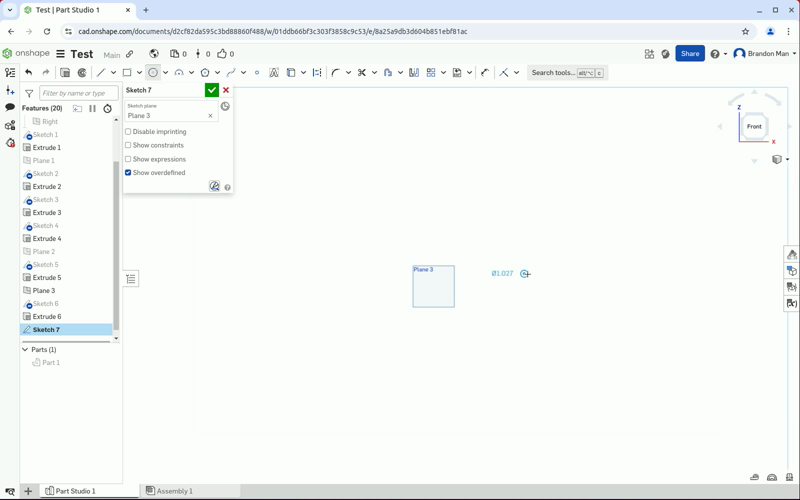
scroll(6)
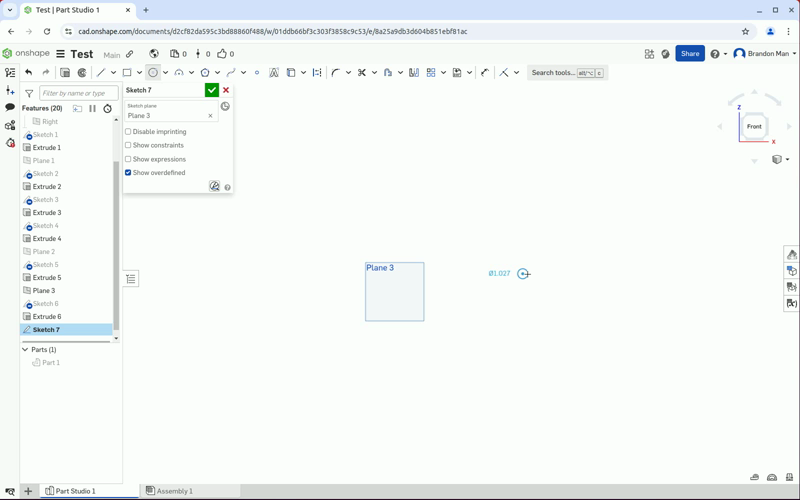
scroll(6)
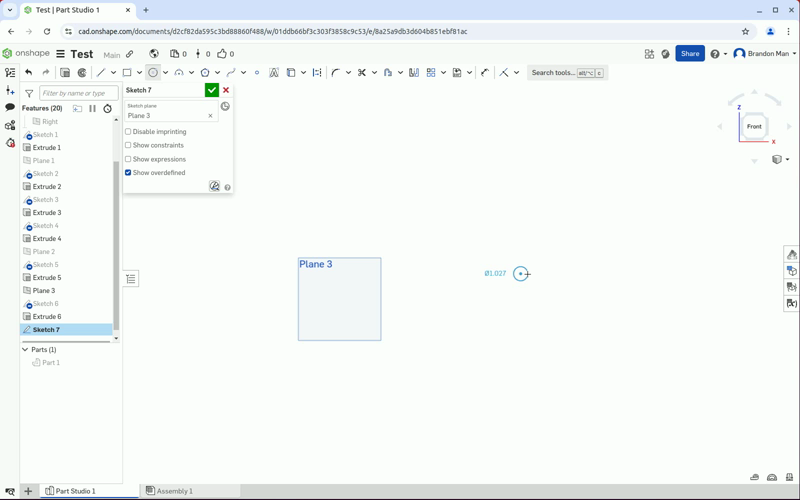
scroll(6)
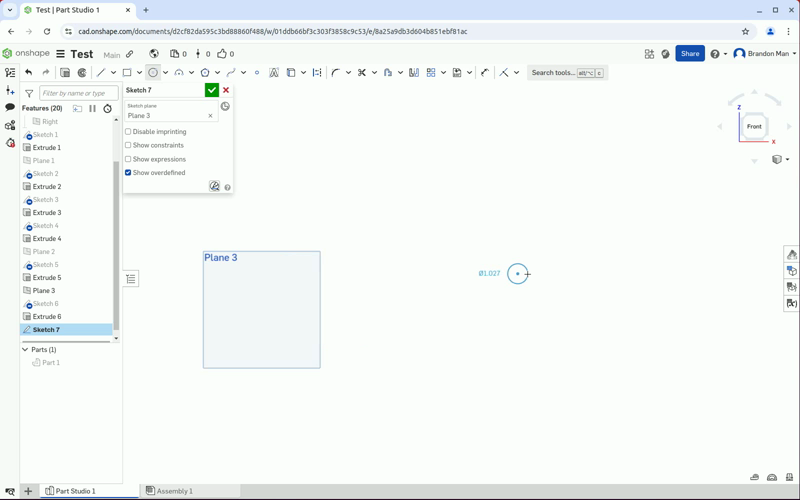
scroll(6)
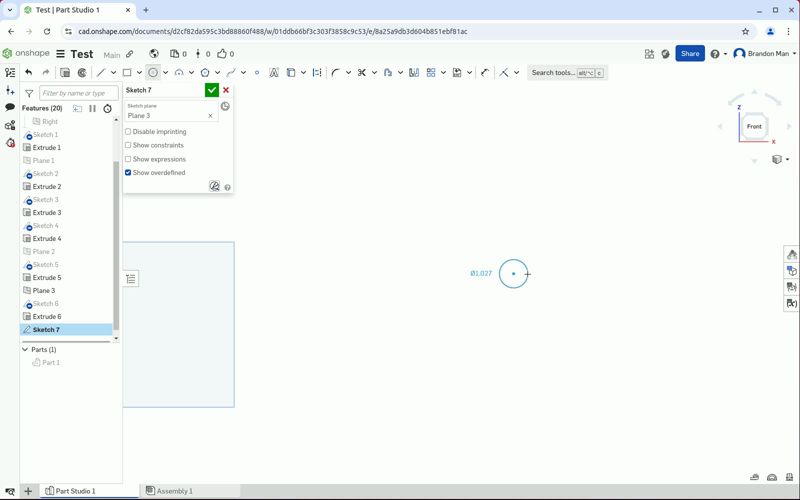
scroll(6)
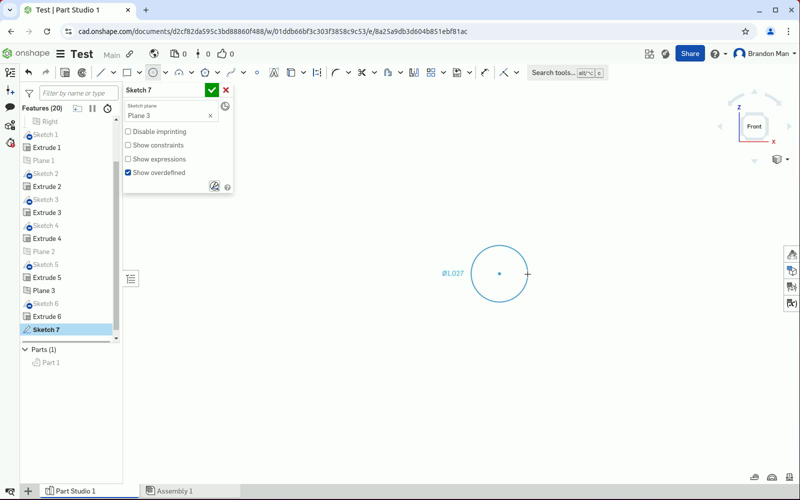
click(527, 273)
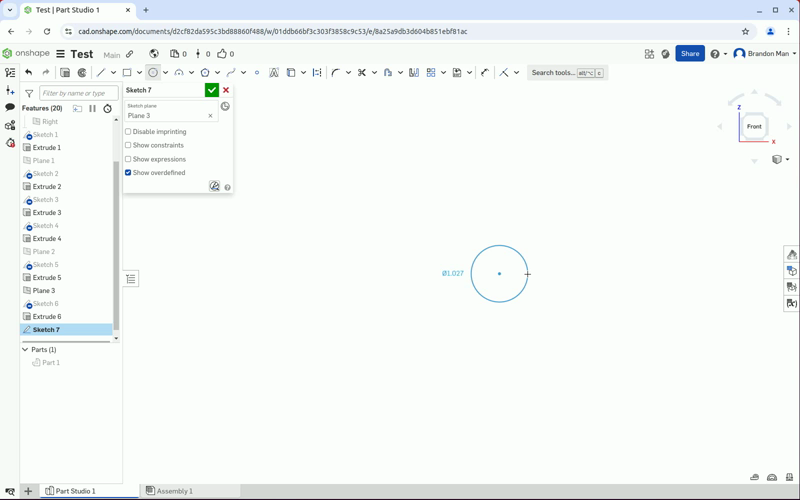
scroll(-6)
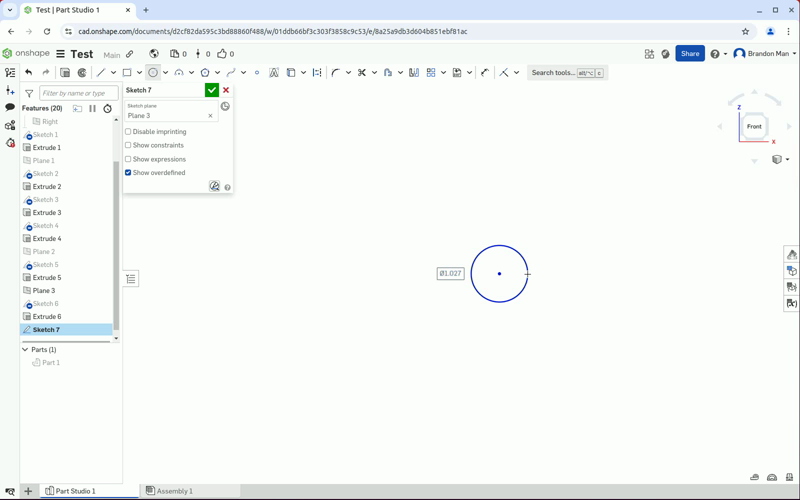
scroll(-6)
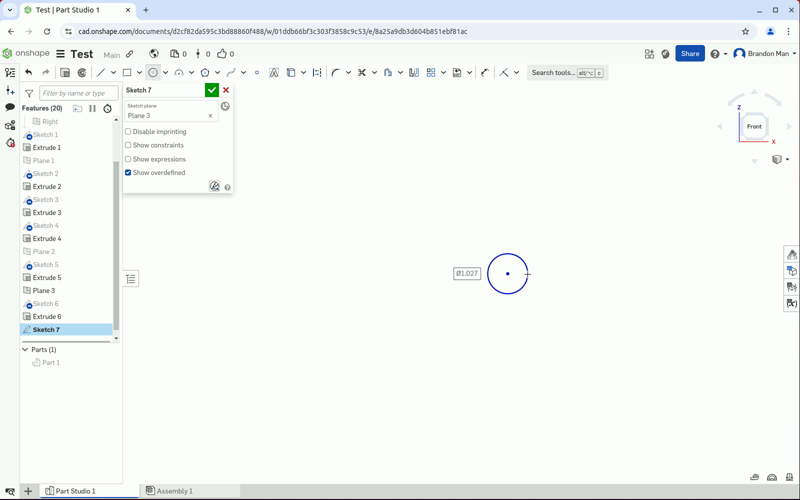
scroll(-6)
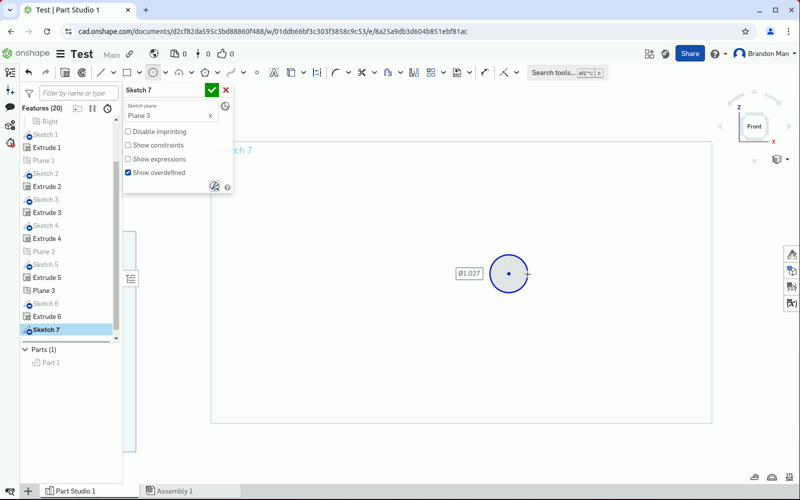
scroll(-6)
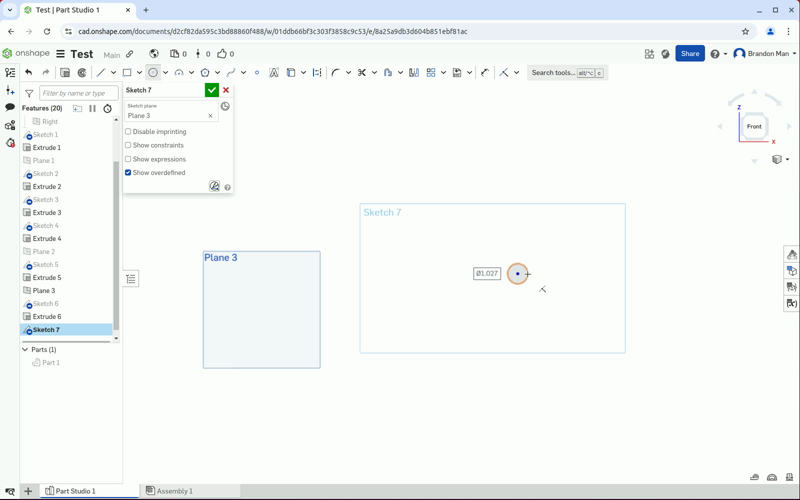
scroll(-6)
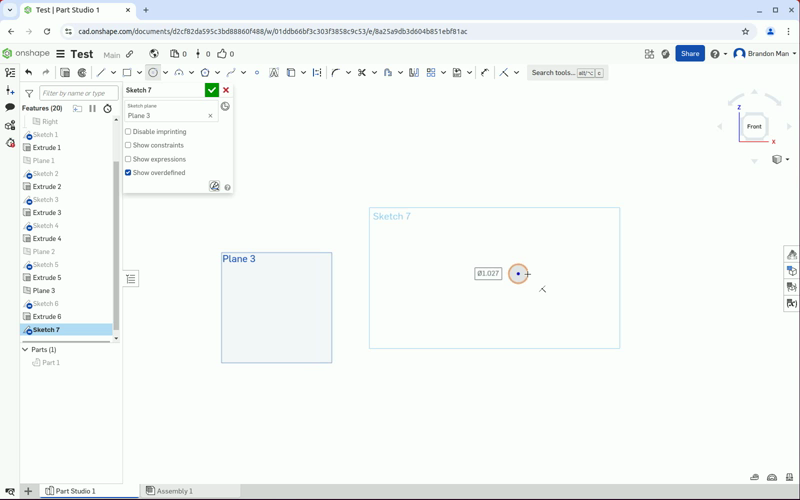
scroll(-6)
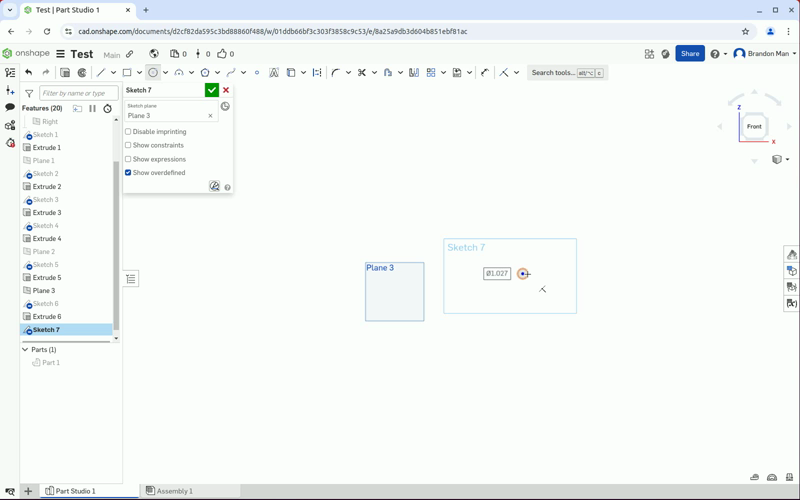
scroll(-6)
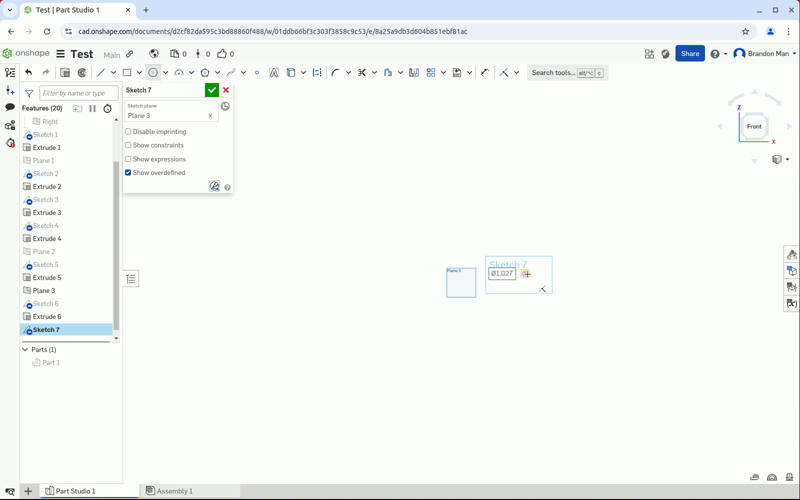
key(esc)
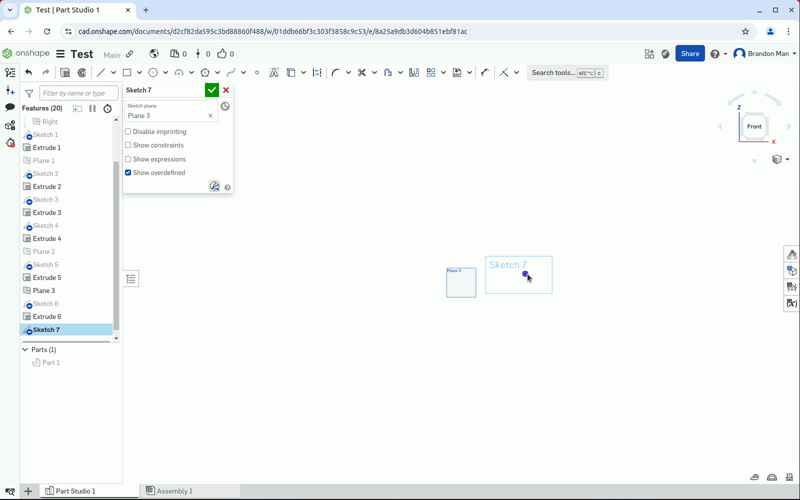
mouse_move(525, 274)
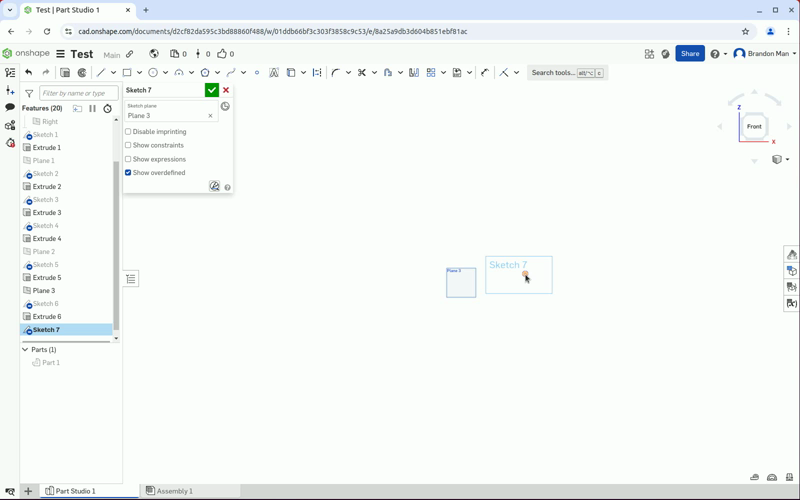
scroll(6)
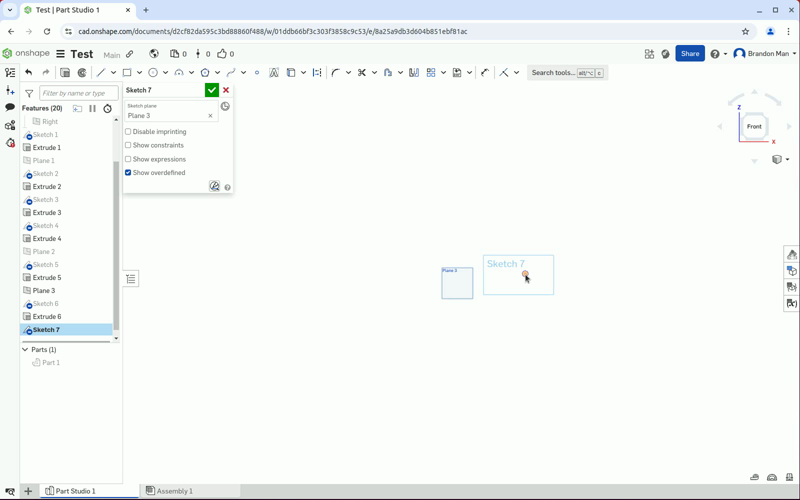
scroll(6)
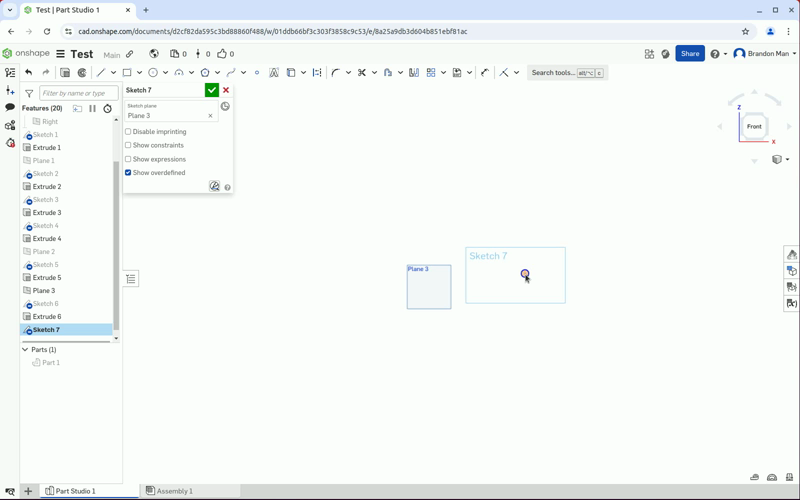
scroll(6)
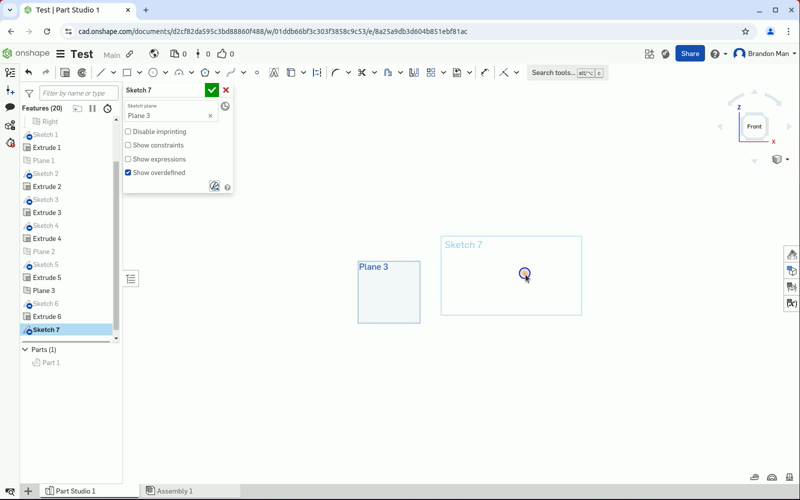
scroll(6)
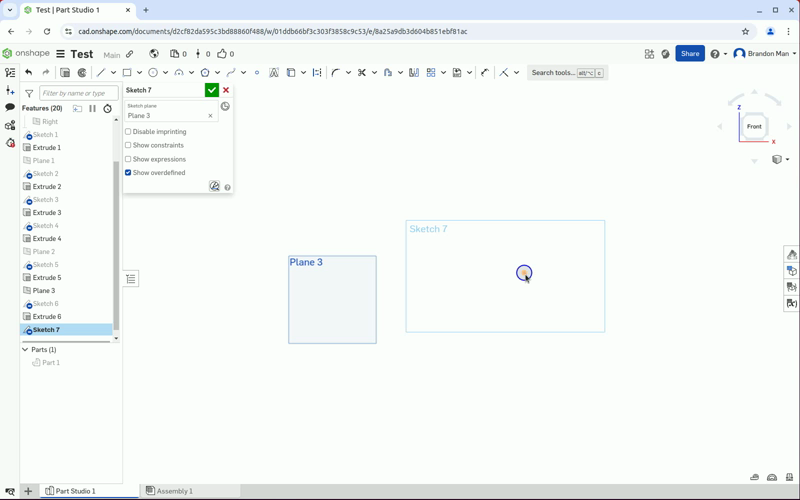
scroll(6)
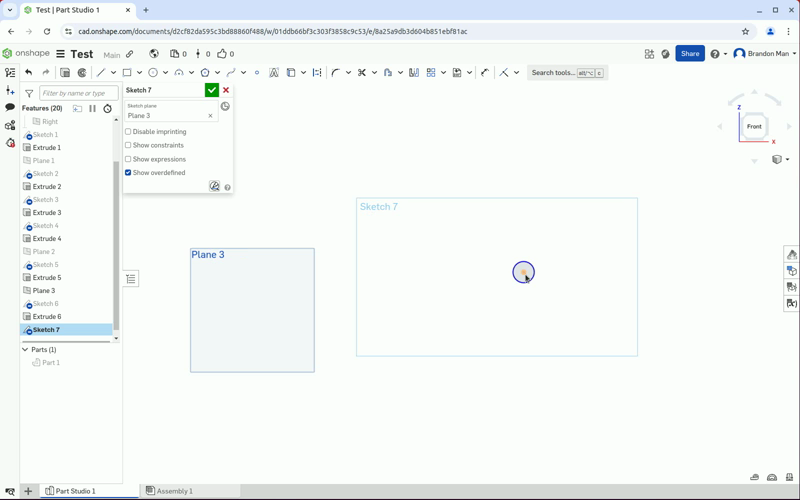
scroll(6)
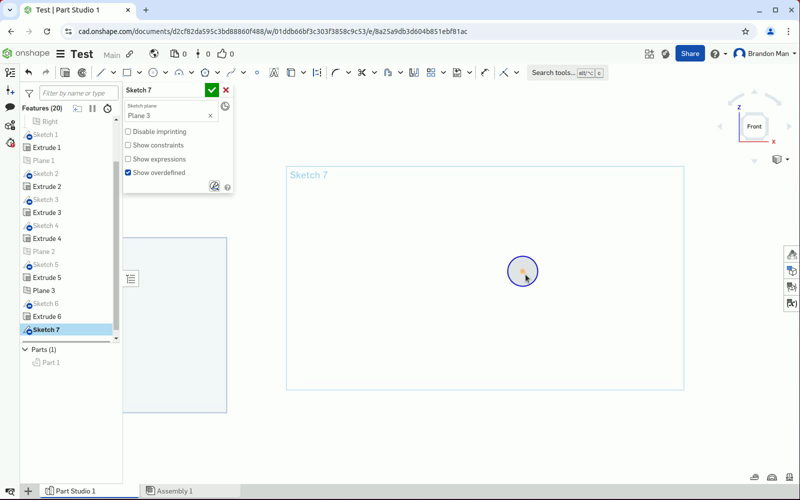
scroll(6)
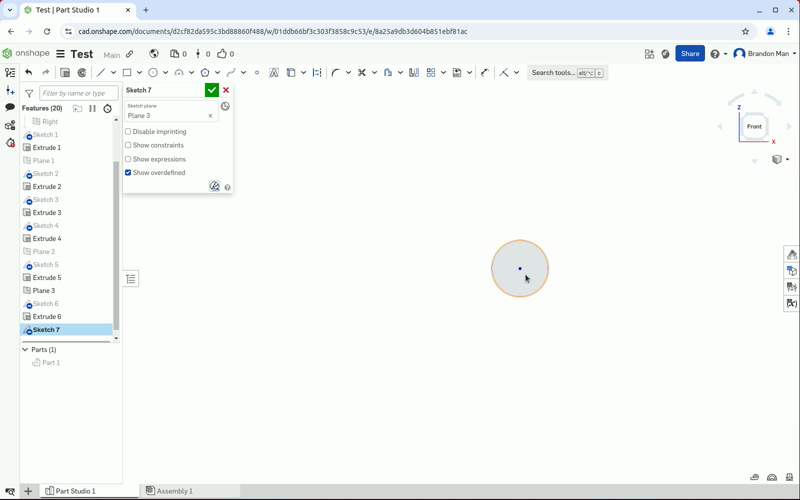
click(525, 274)
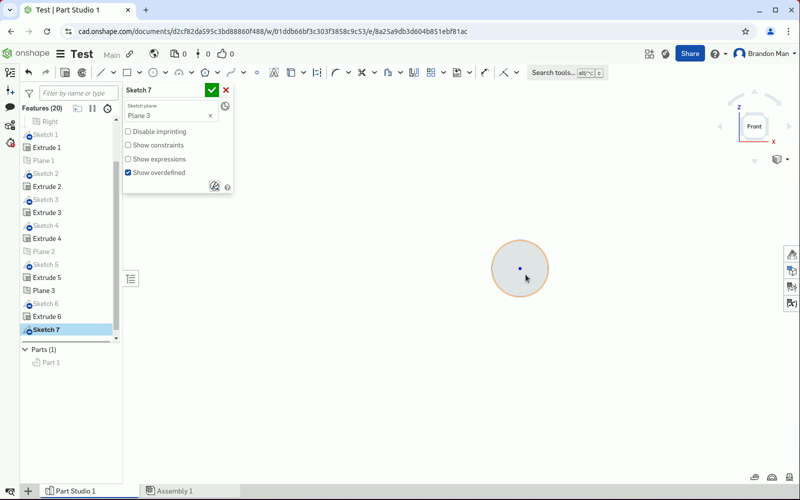
scroll(-6)
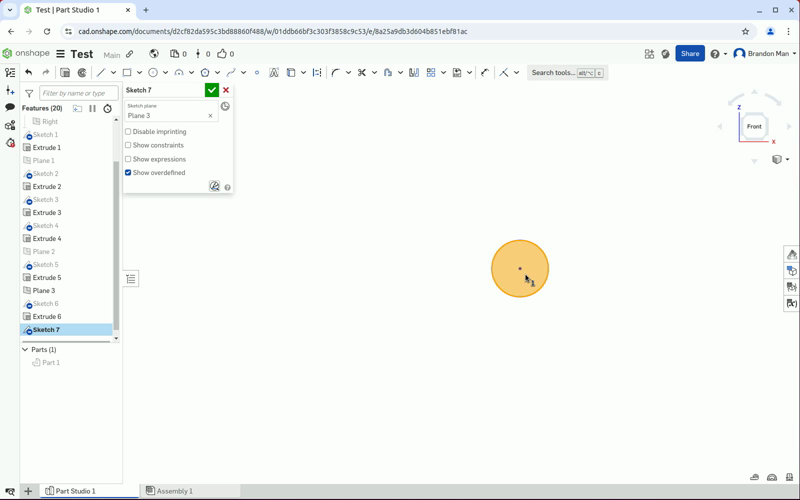
scroll(-6)
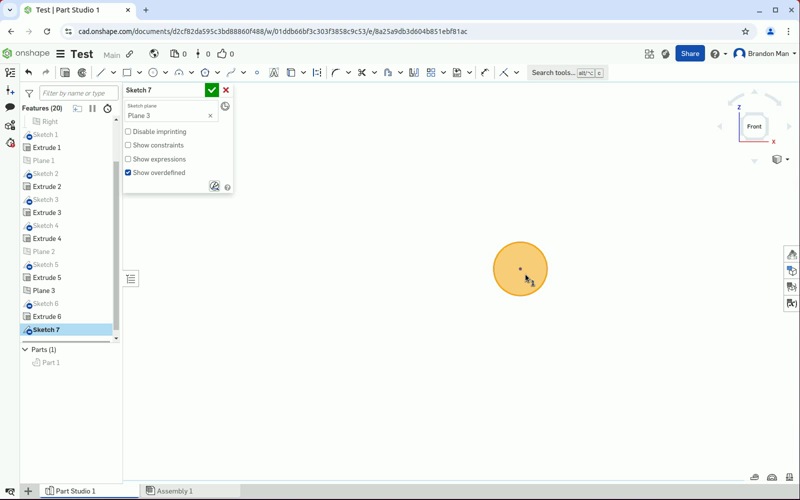
scroll(-6)
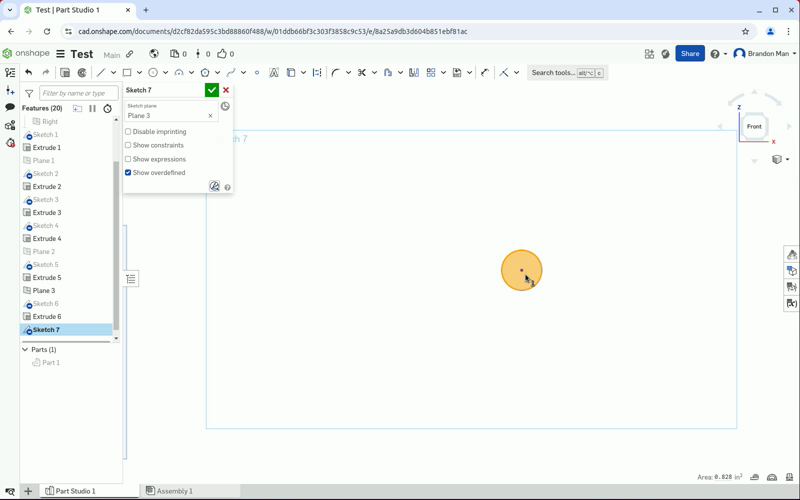
scroll(-6)
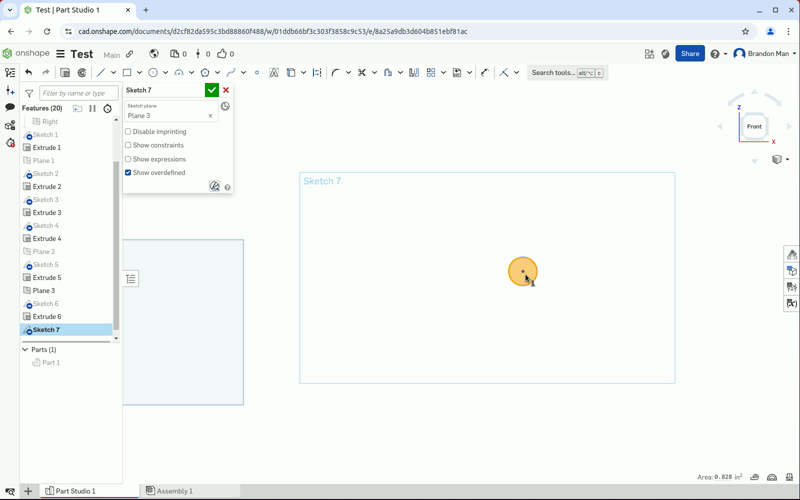
scroll(-6)
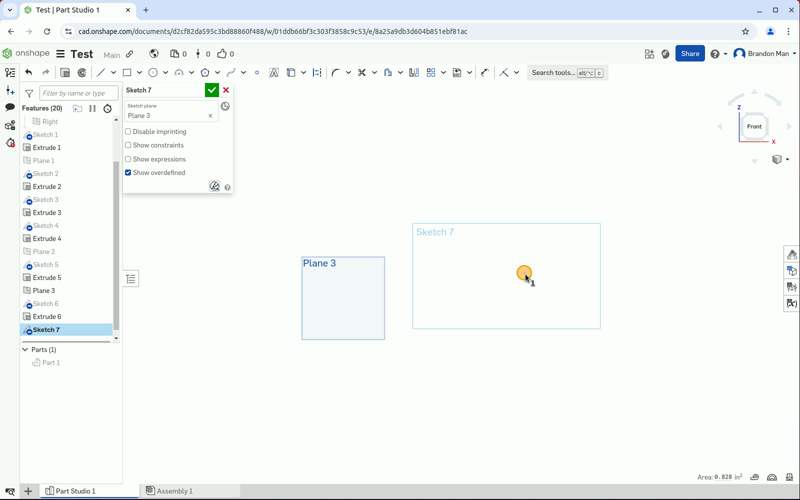
scroll(-6)
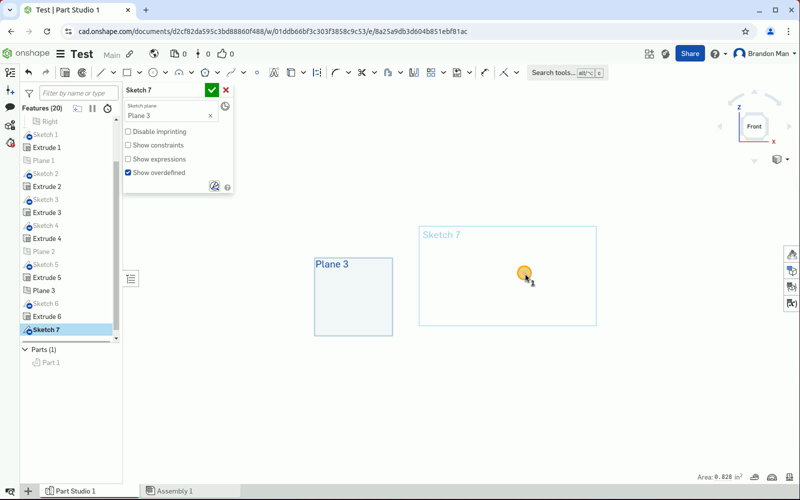
scroll(-6)
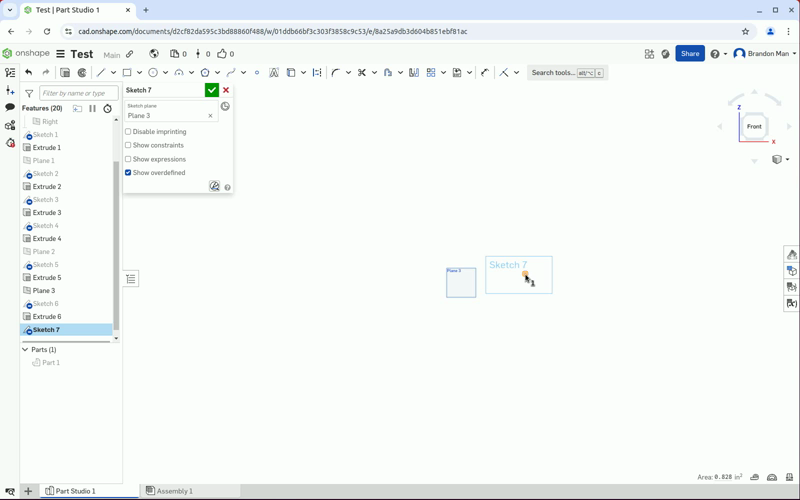
mouse_move(73, 352)
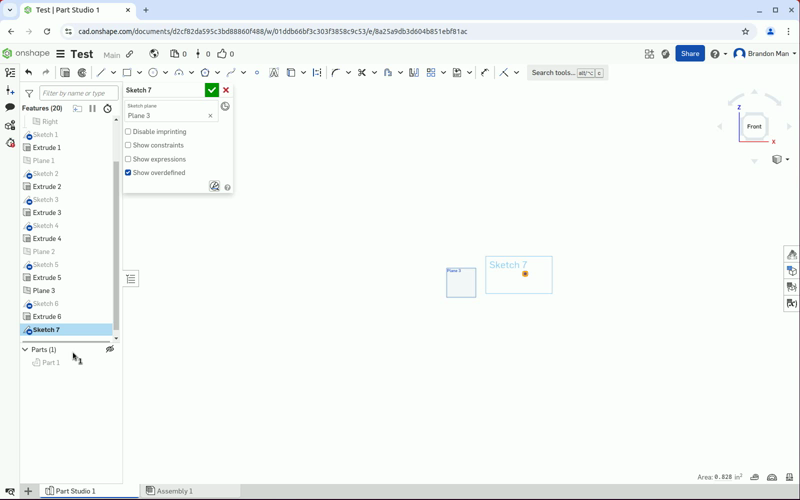
key(shift+y)
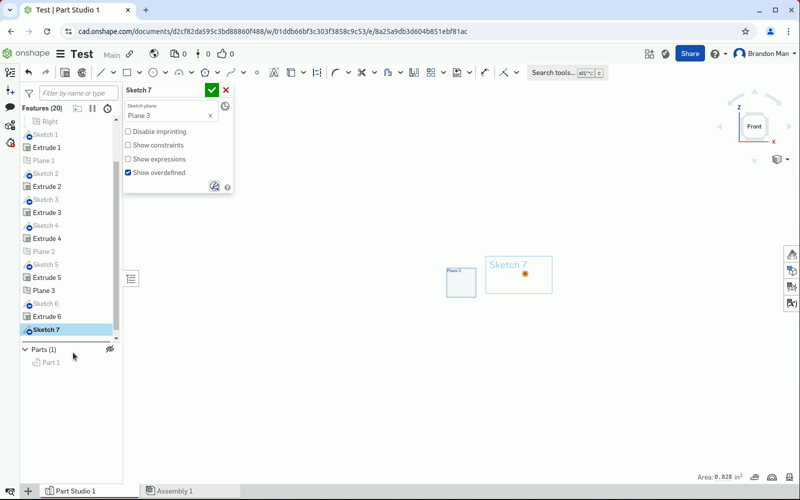
key(shift+e)
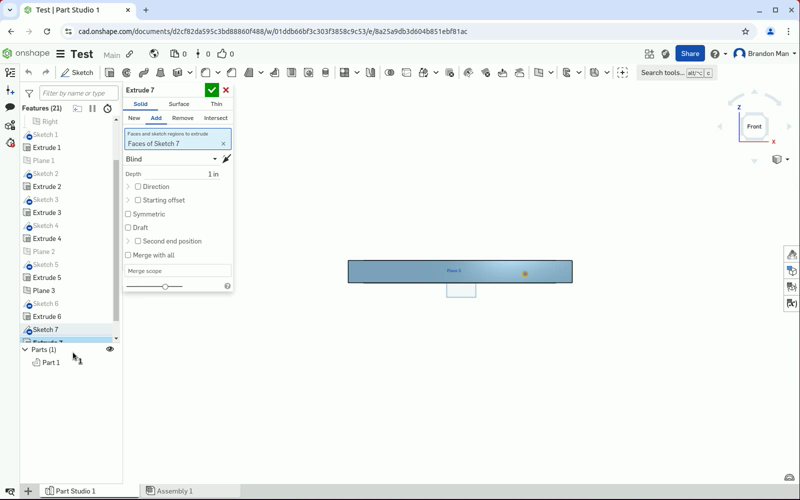
mouse_move(143, 106)
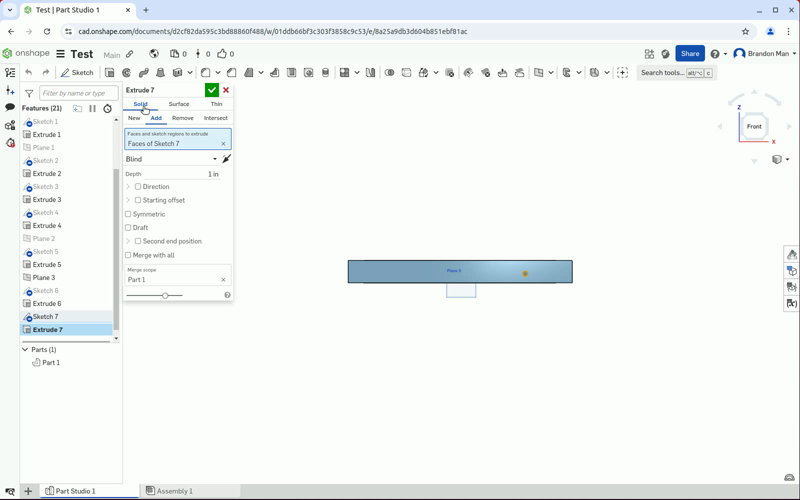
click(143, 106)
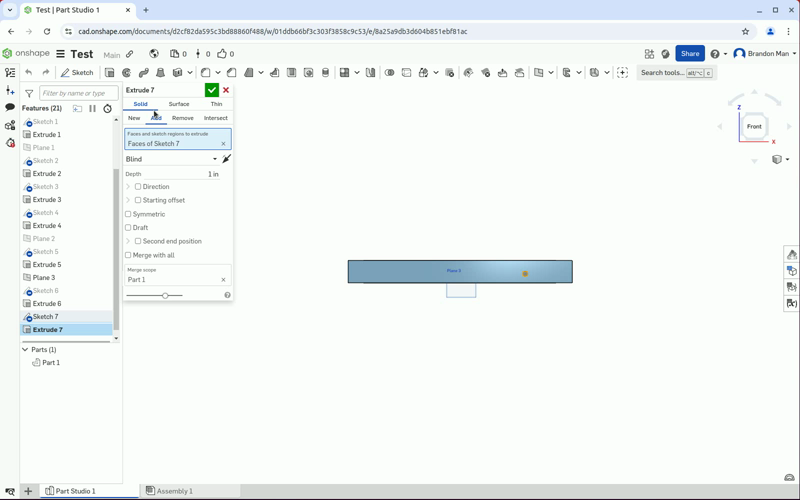
mouse_move(186, 120)
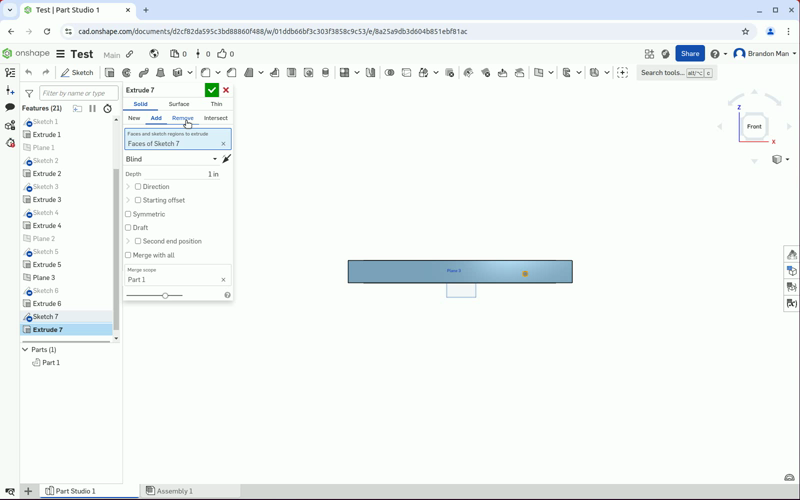
click(186, 120)
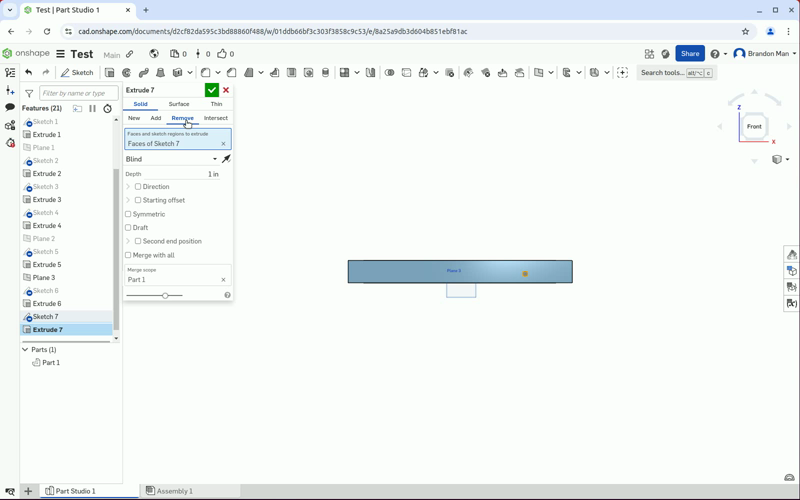
key(tab, 4)
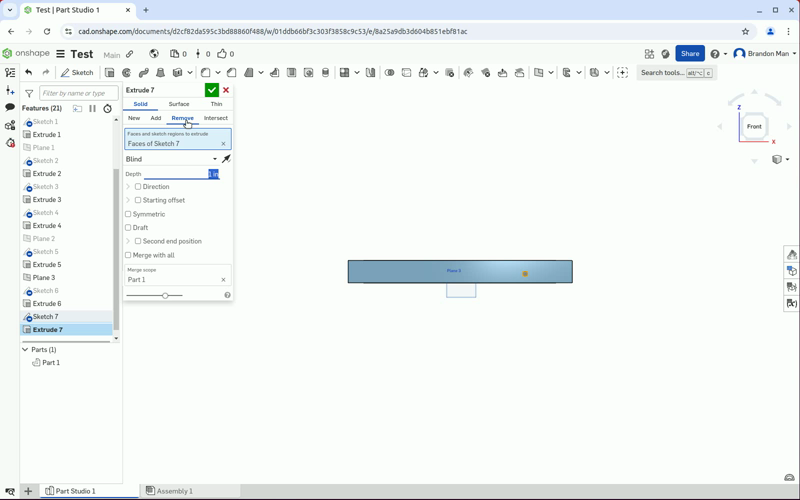
text(30.811)
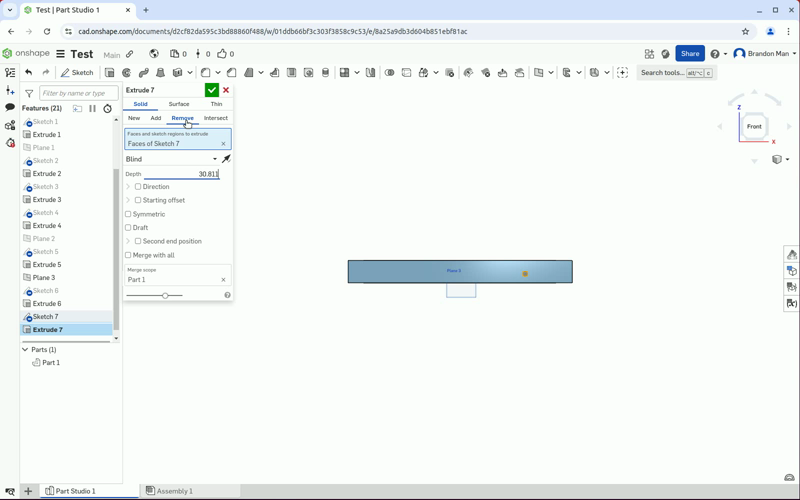
key(tab, 6)
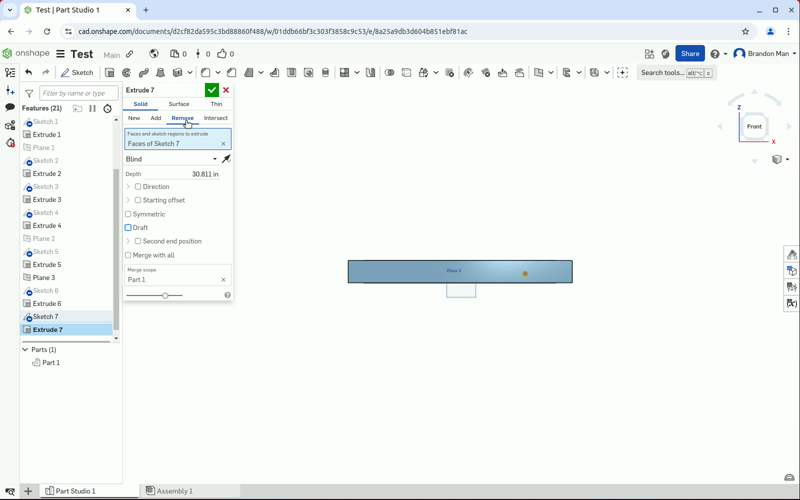
key(space)
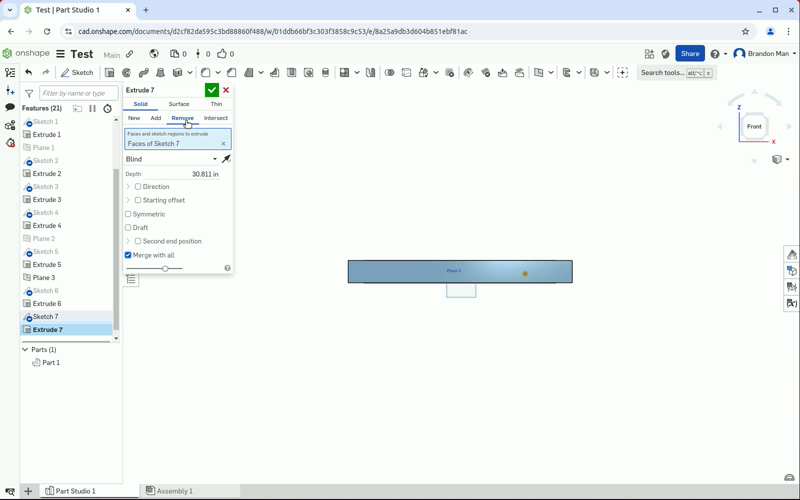
key(enter)
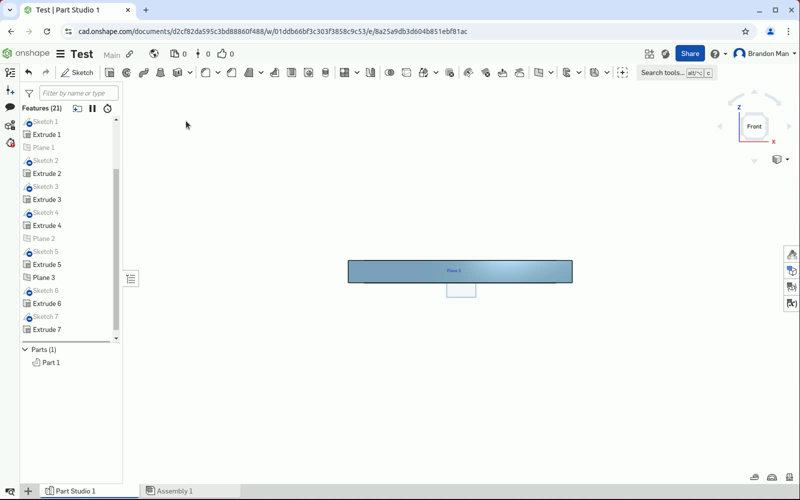
key(shift+h)
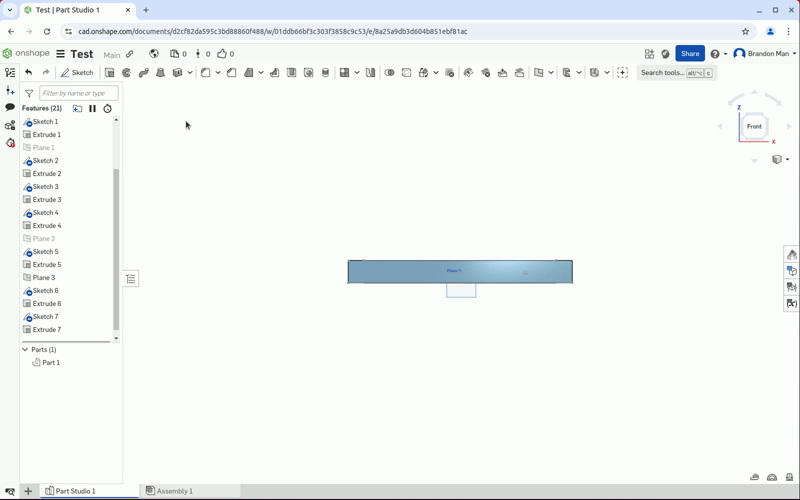
key(shift+h)
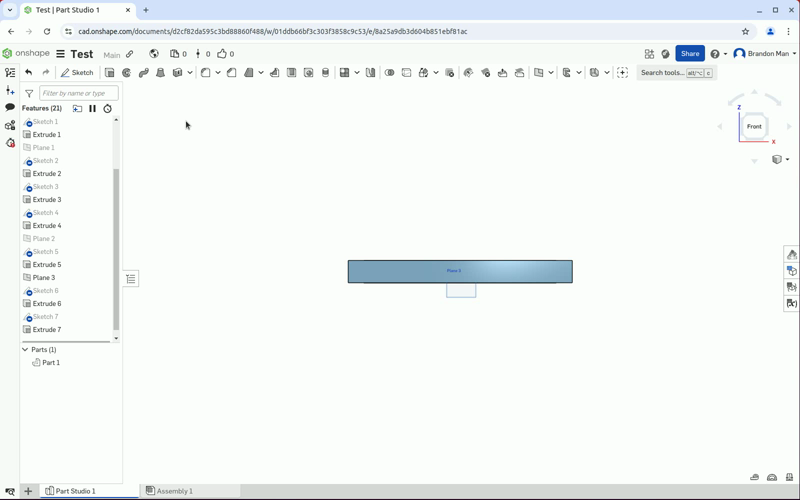
mouse_move(69, 124)
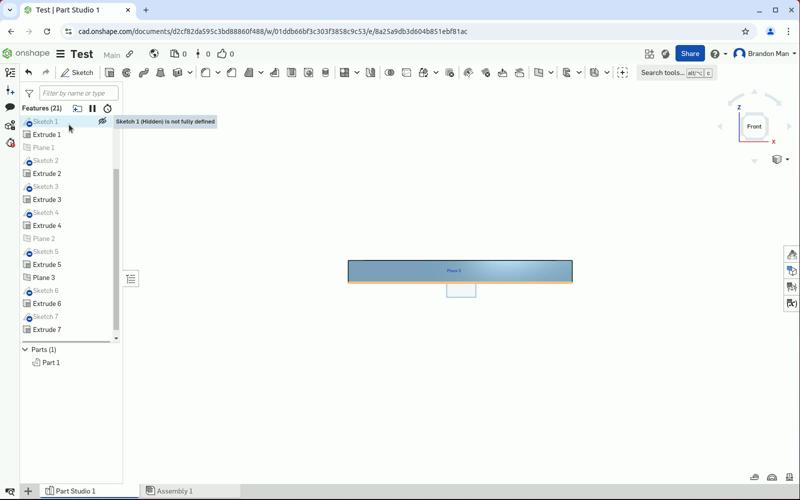
click(69, 124)
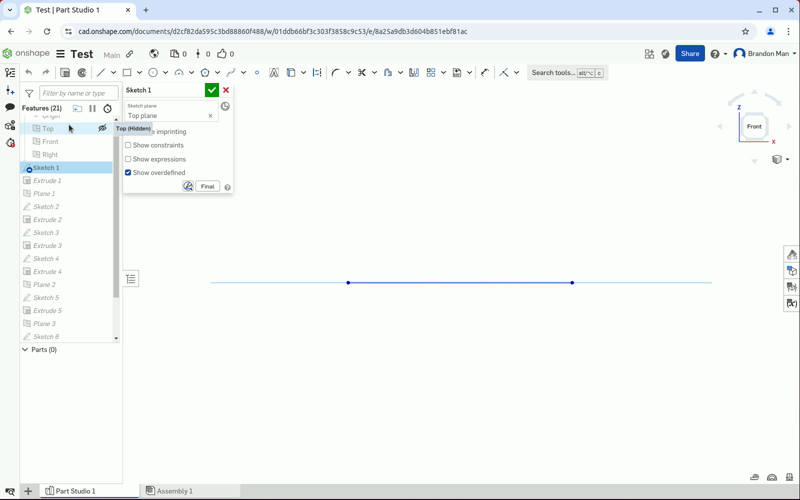
mouse_move(229, 92)
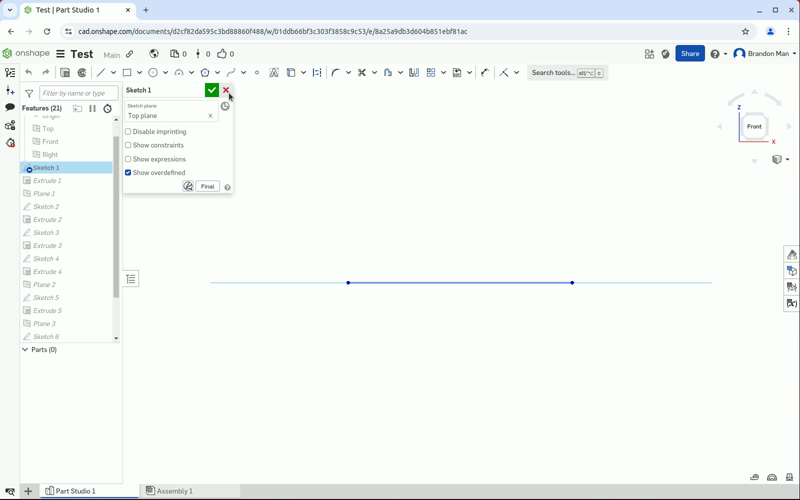
click(229, 92)
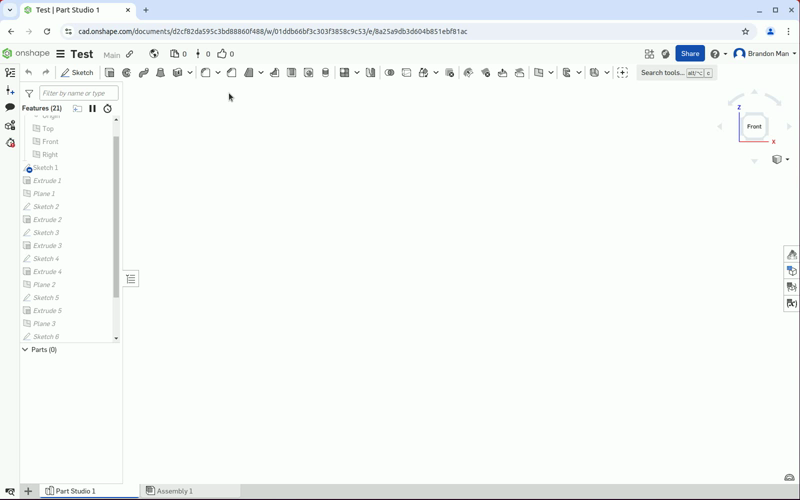
key(shift+s)
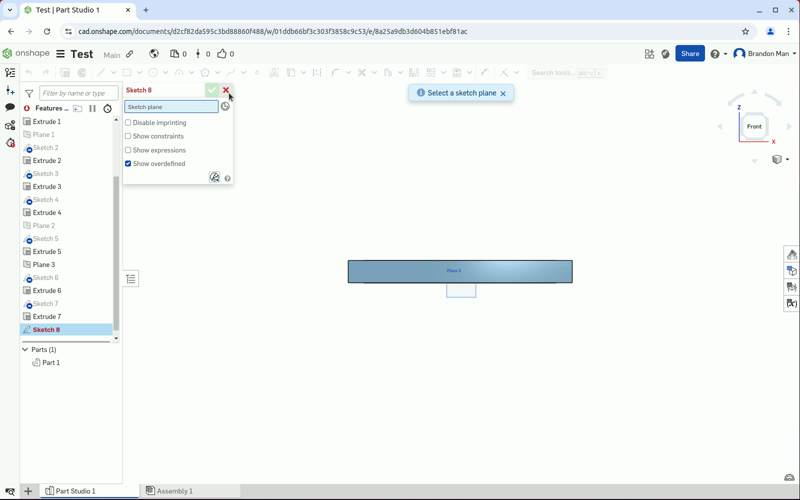
mouse_move(69, 267)
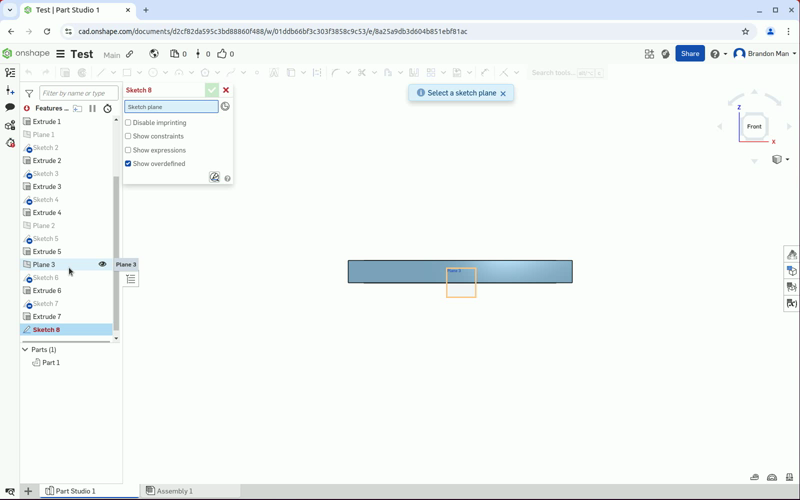
click(69, 267)
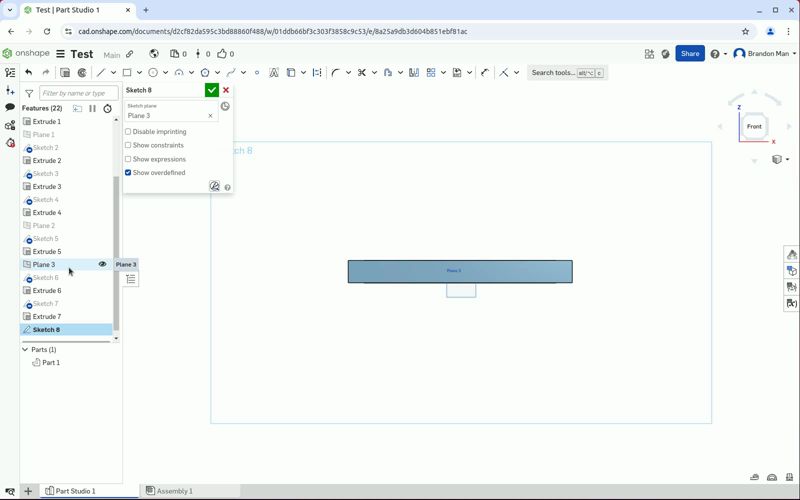
mouse_move(73, 352)
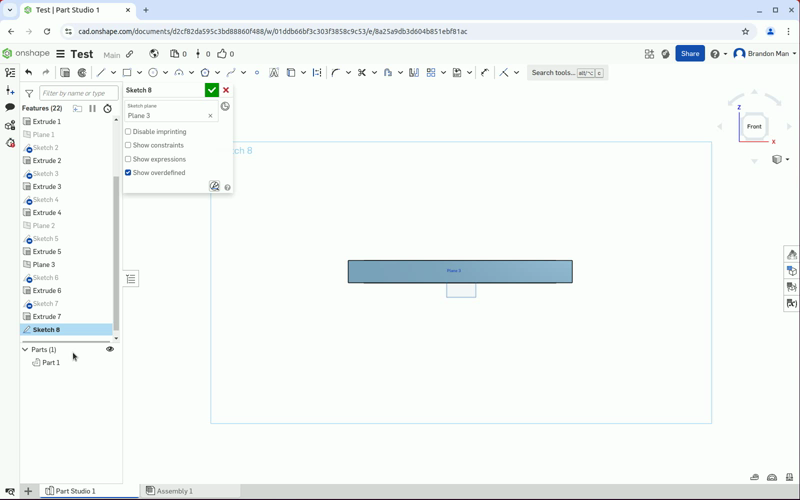
key(y)
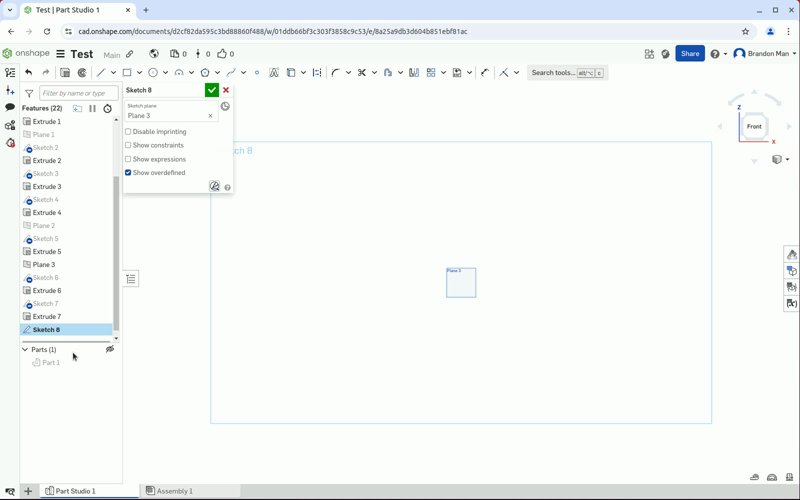
key(c)
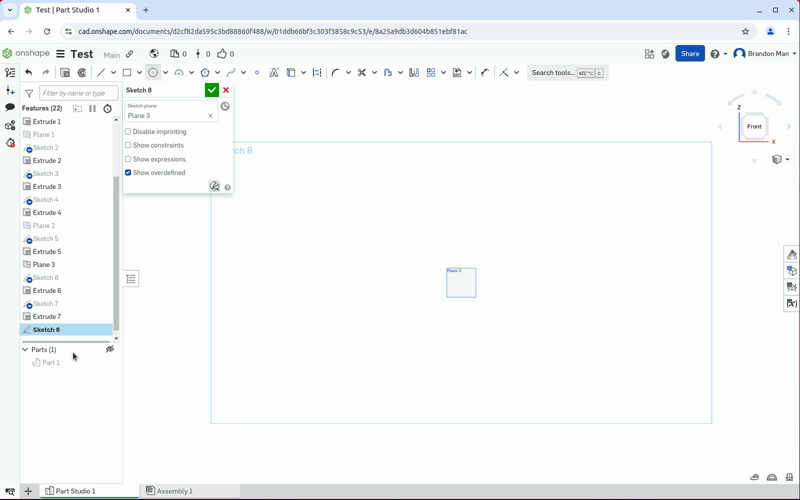
key_down(shift)
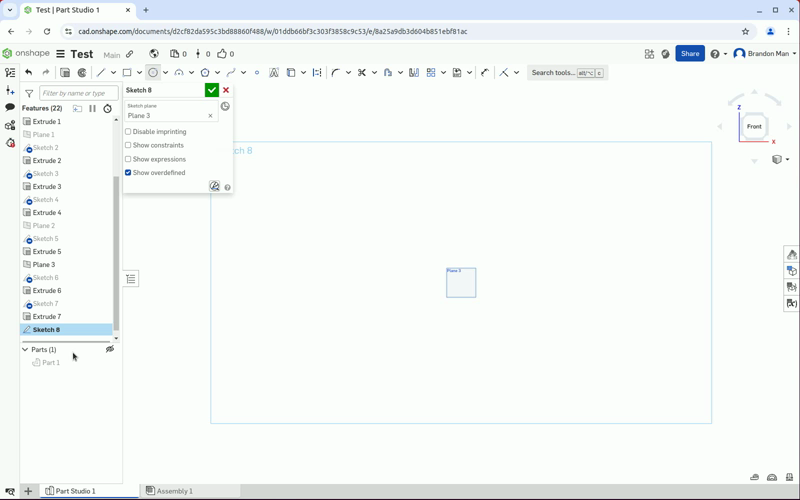
mouse_move(397, 273)
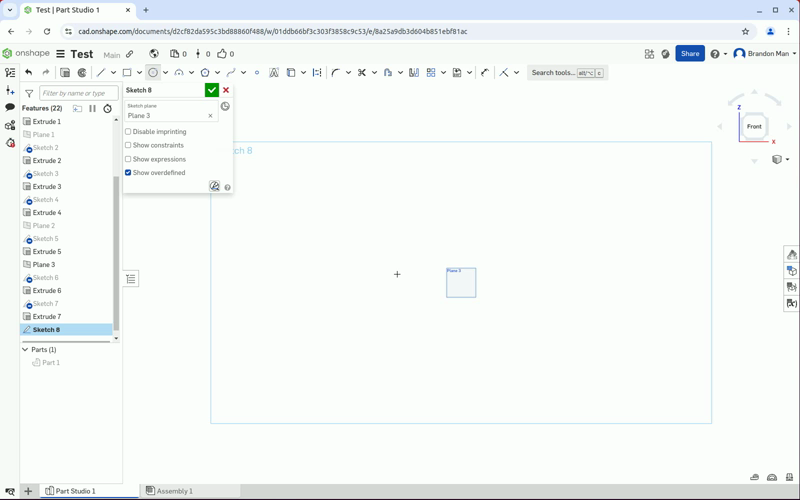
click(397, 273)
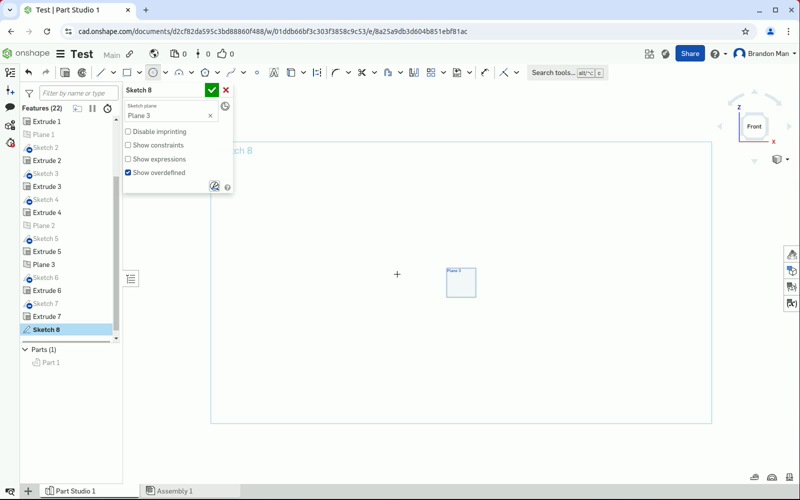
key_up(shift)
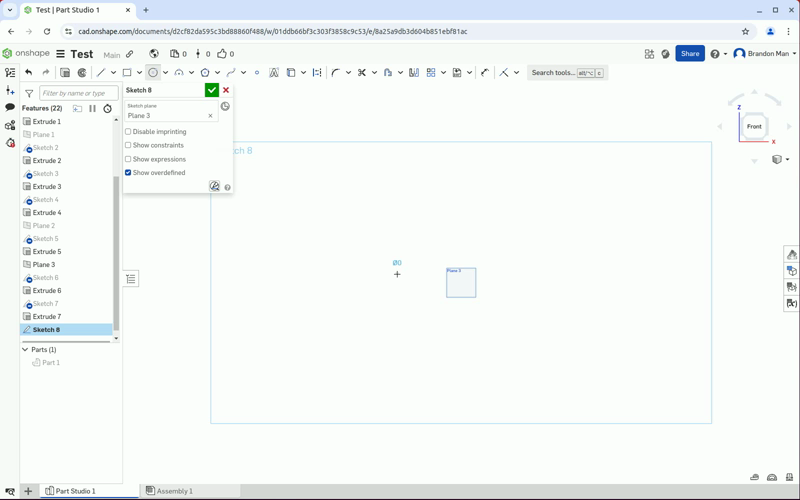
mouse_move(399, 273)
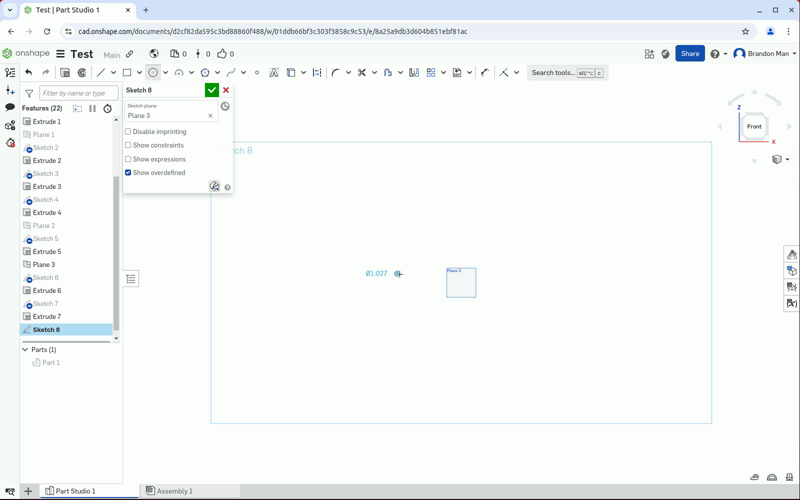
scroll(6)
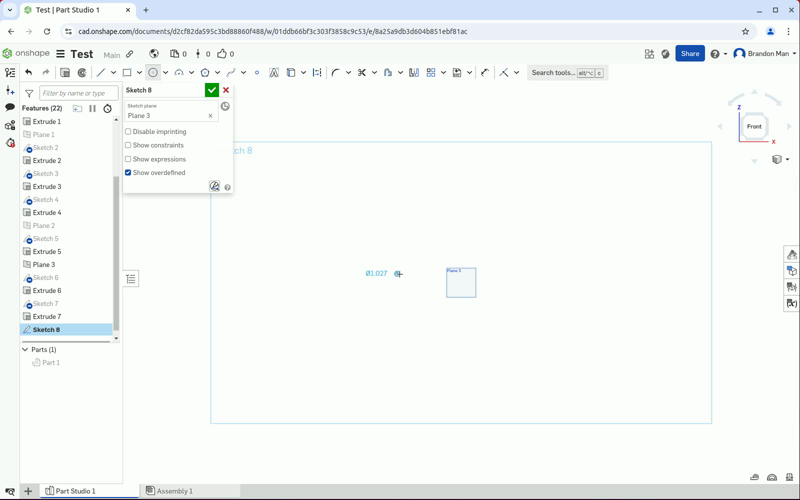
scroll(6)
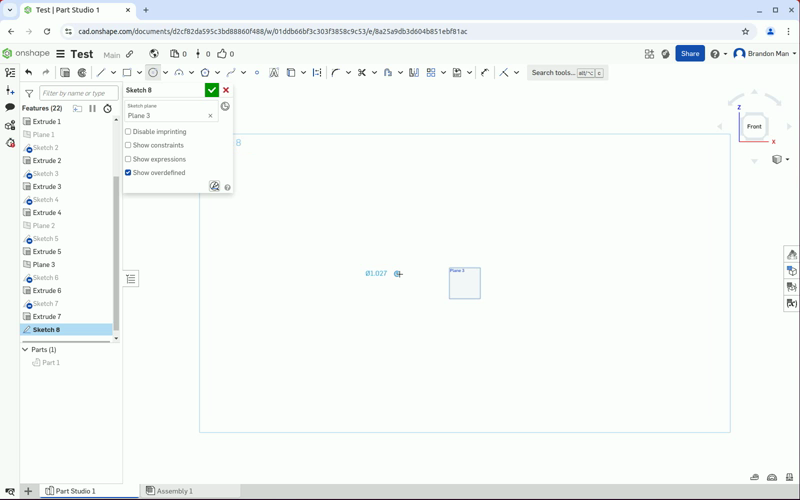
scroll(6)
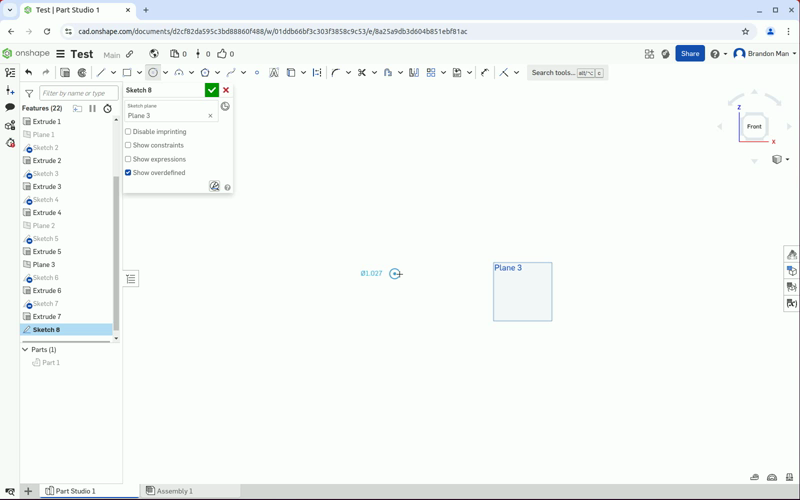
scroll(6)
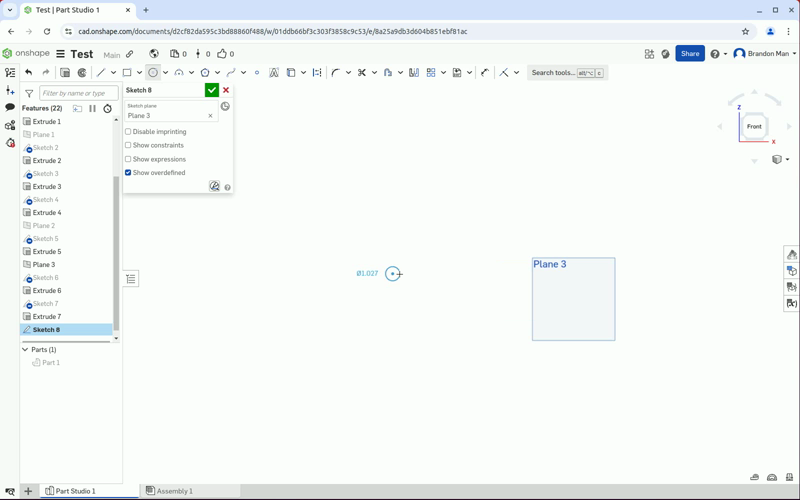
scroll(6)
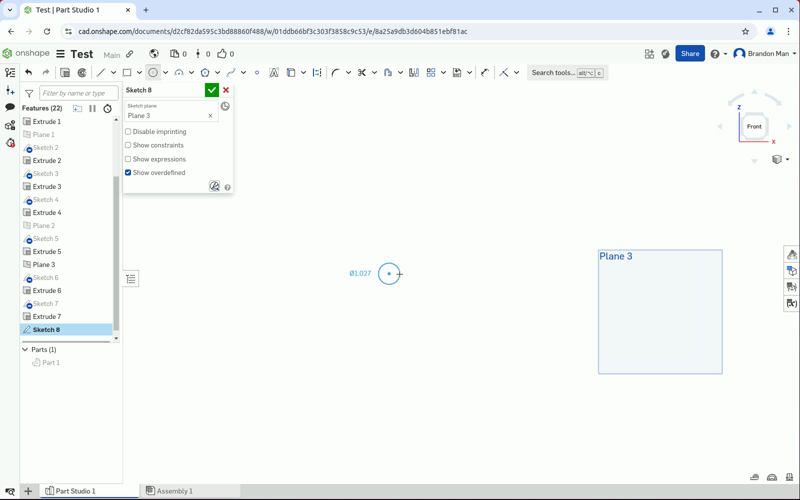
scroll(6)
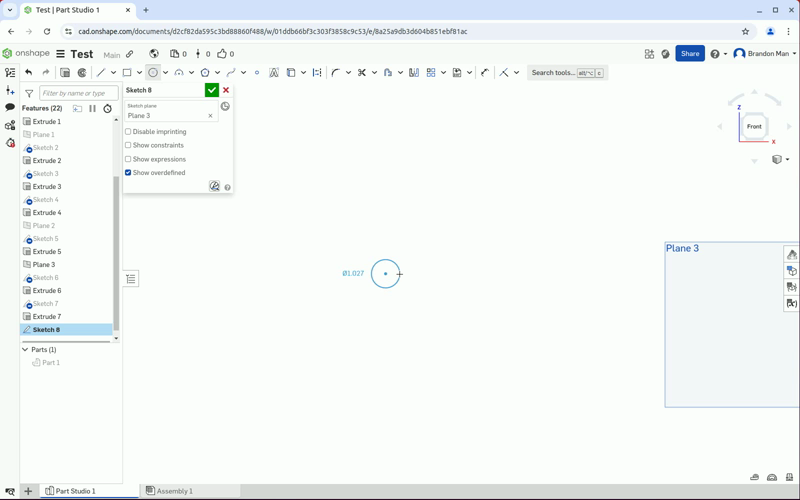
scroll(6)
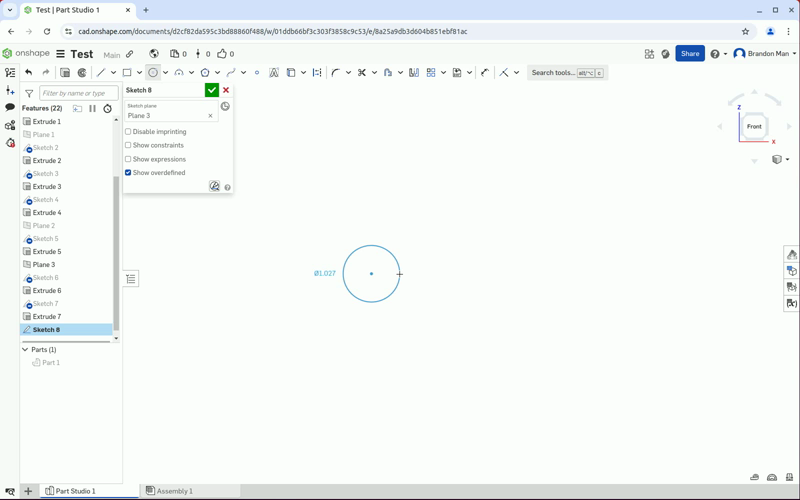
click(399, 273)
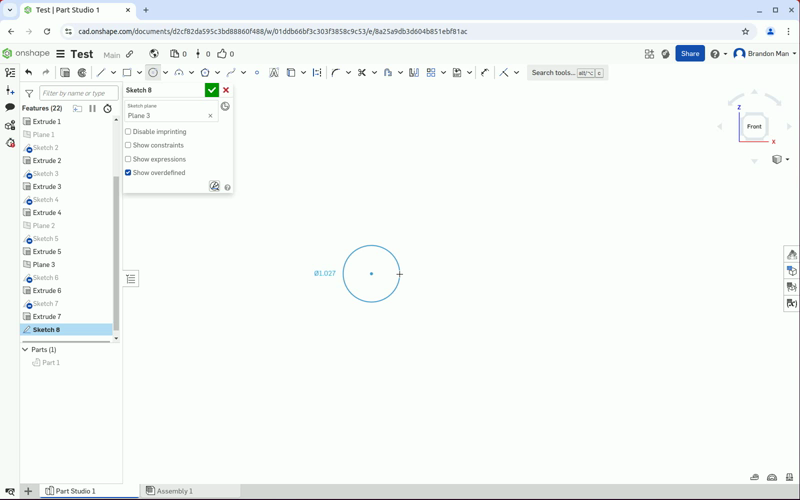
scroll(-6)
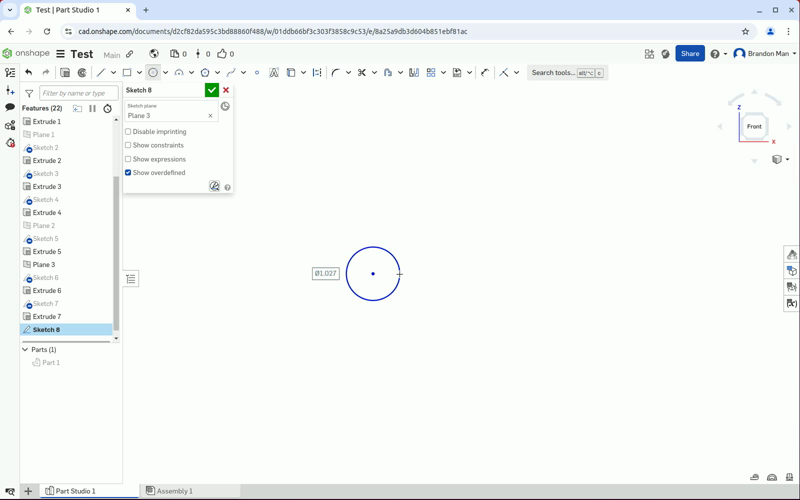
scroll(-6)
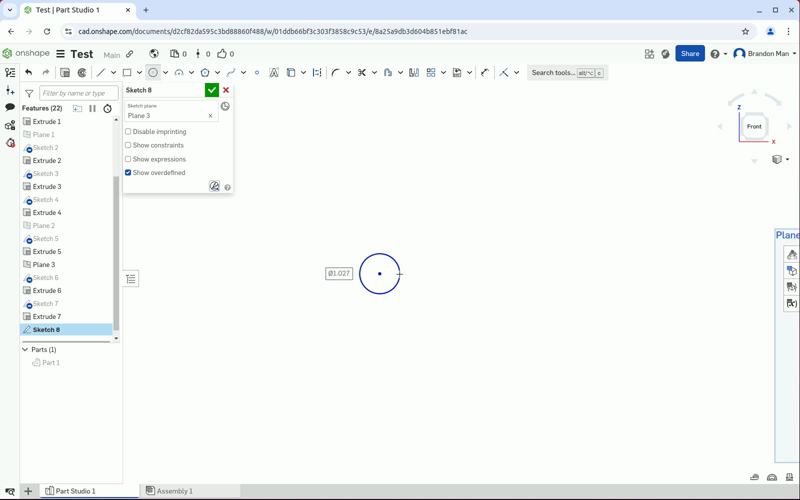
scroll(-6)
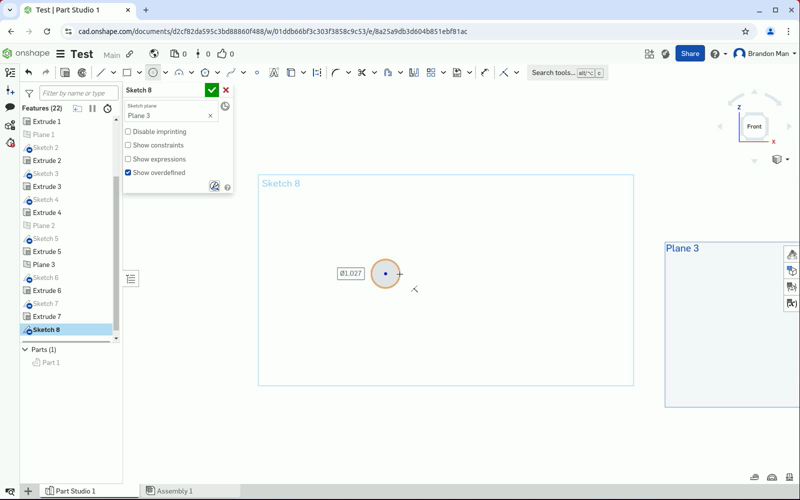
scroll(-6)
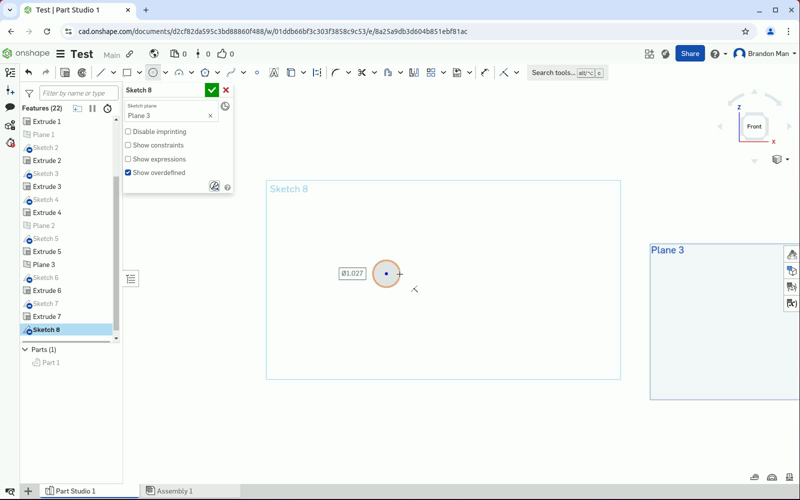
scroll(-6)
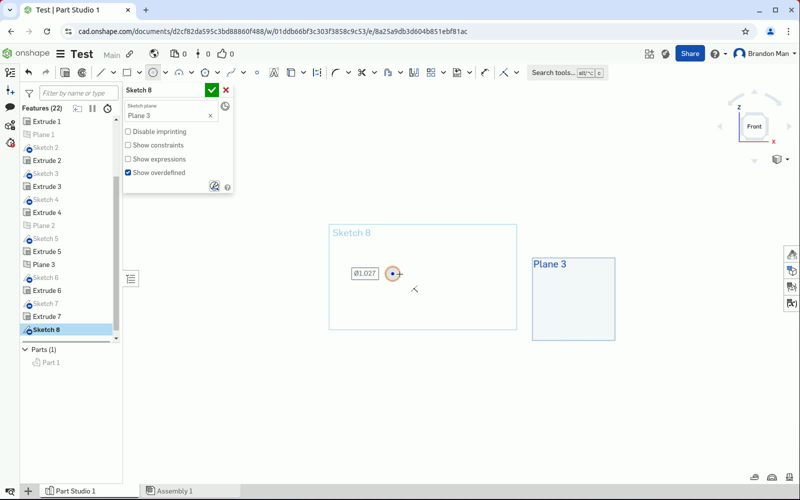
scroll(-6)
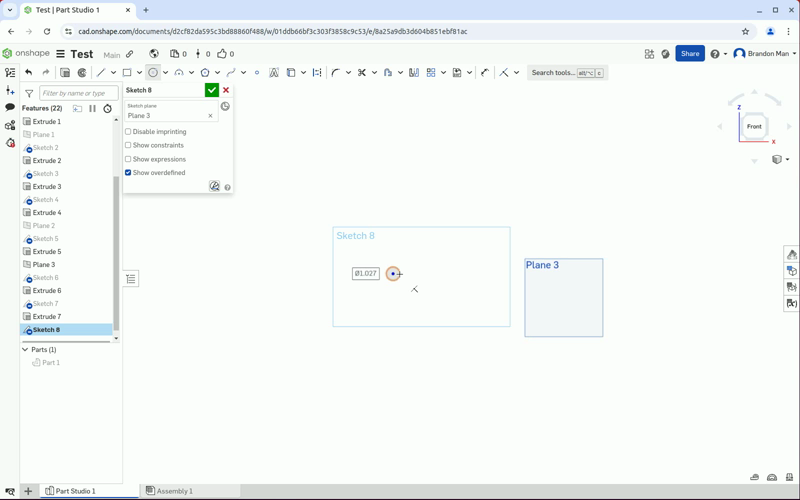
scroll(-6)
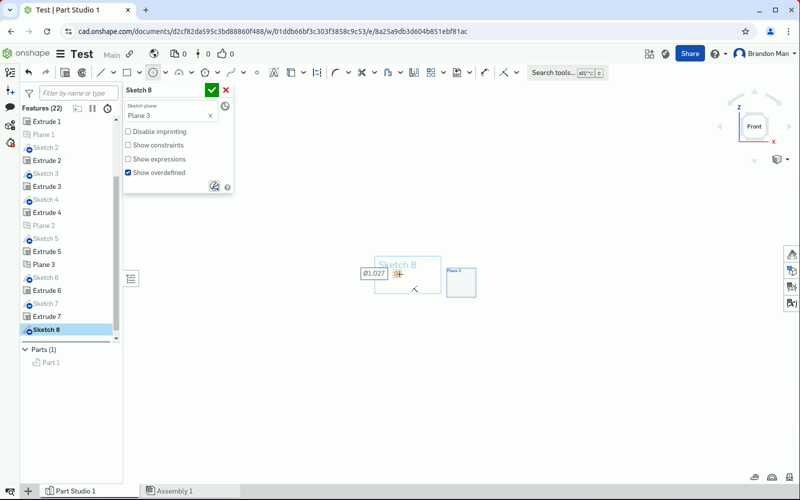
key(esc)
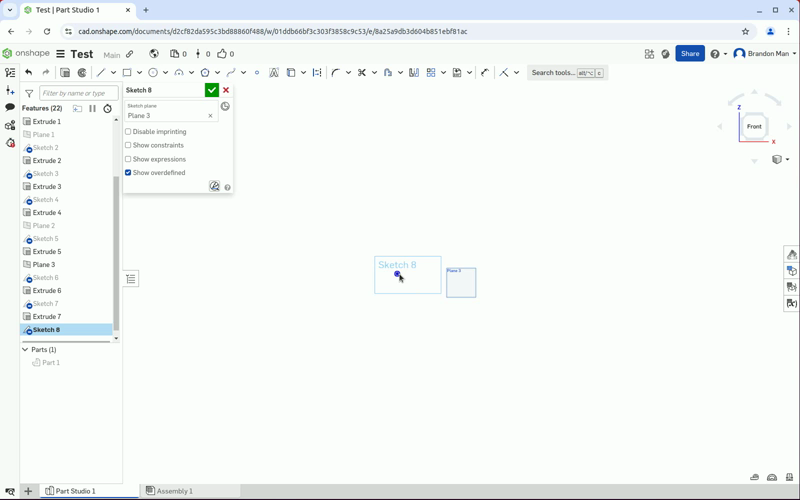
mouse_move(398, 272)
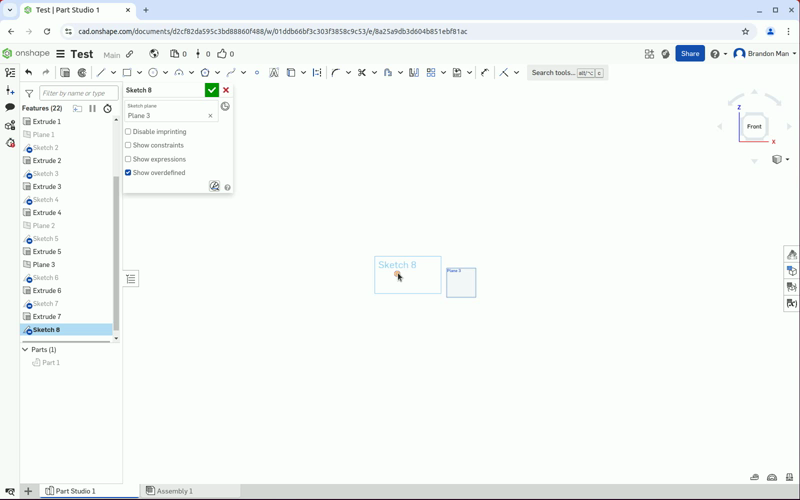
scroll(6)
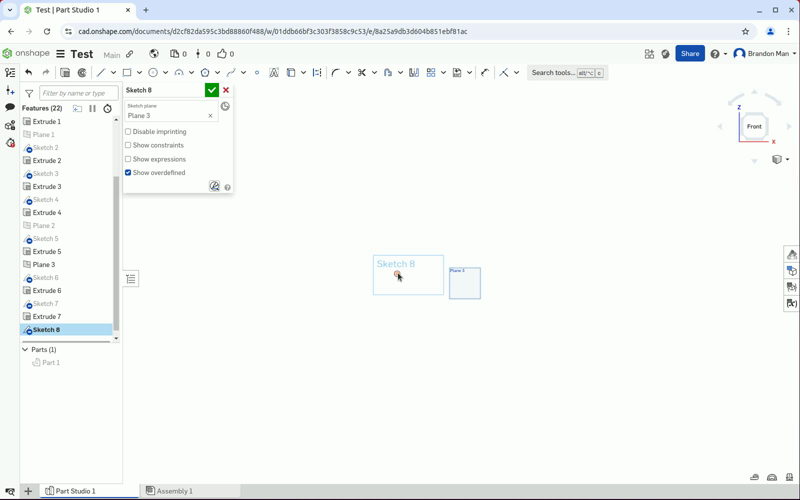
scroll(6)
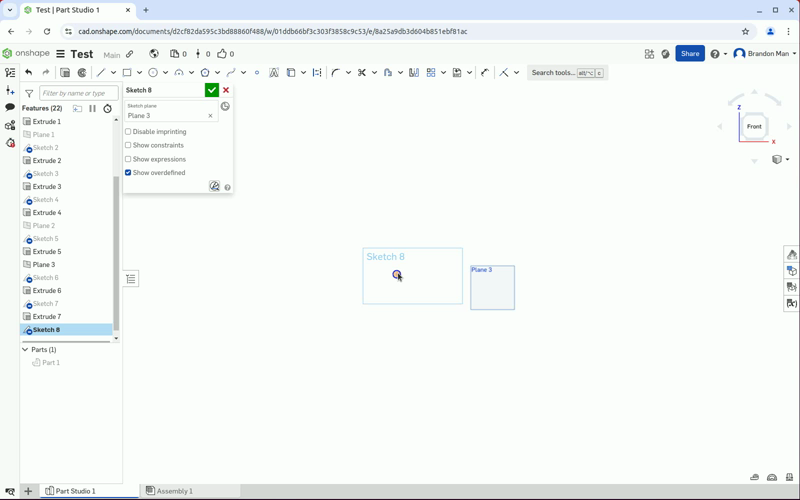
scroll(6)
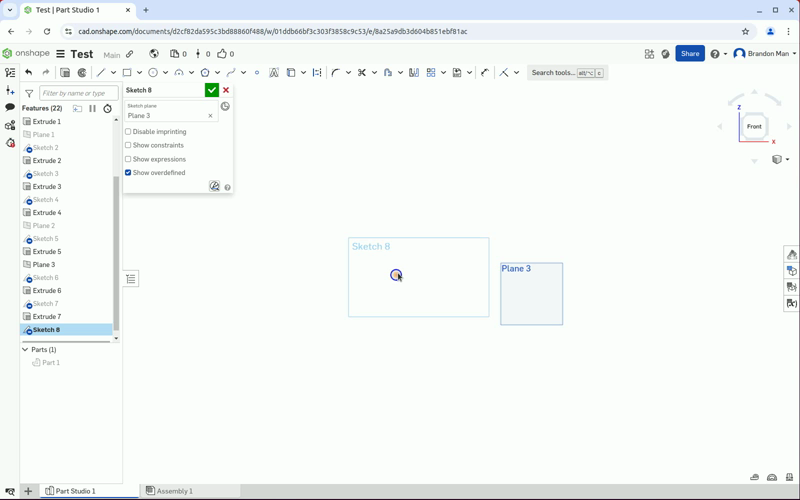
scroll(6)
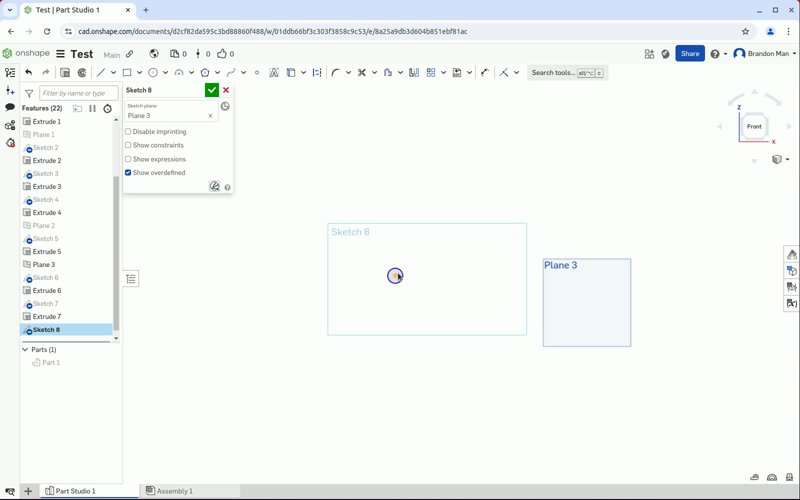
scroll(6)
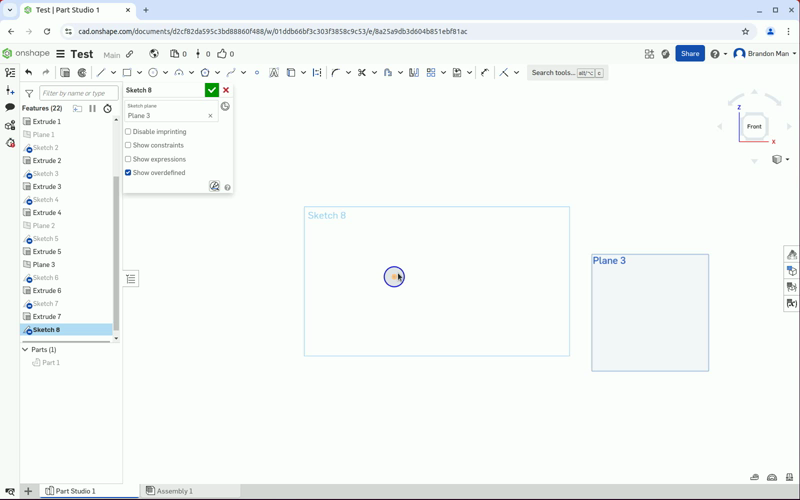
scroll(6)
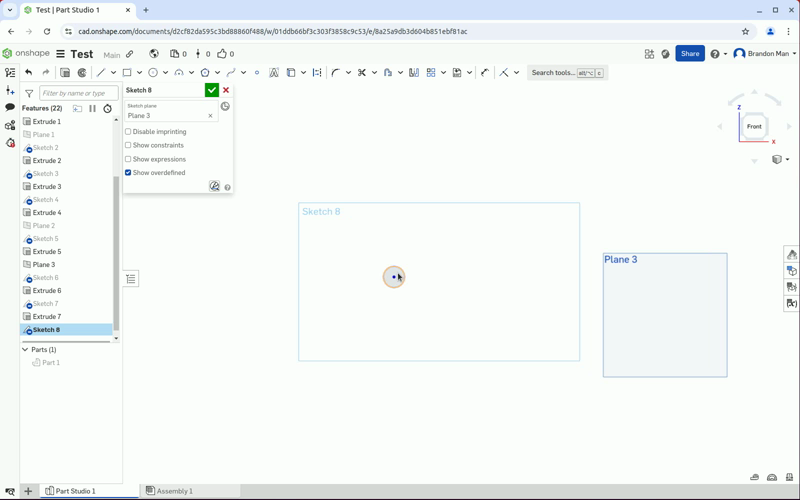
scroll(6)
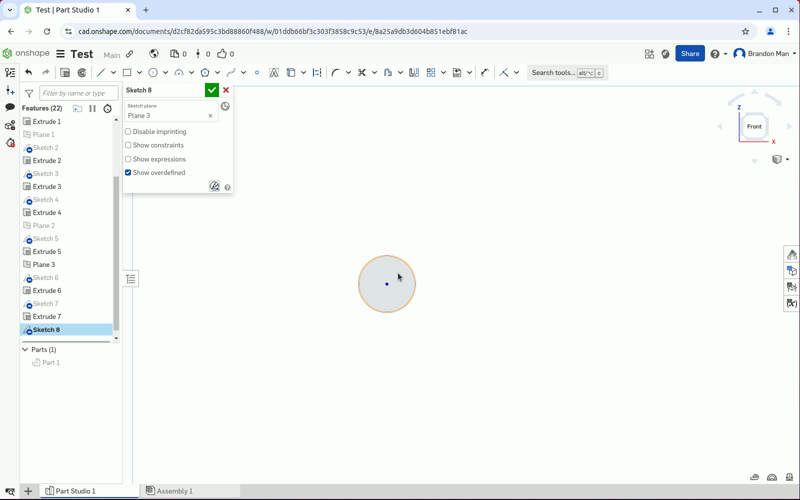
click(398, 272)
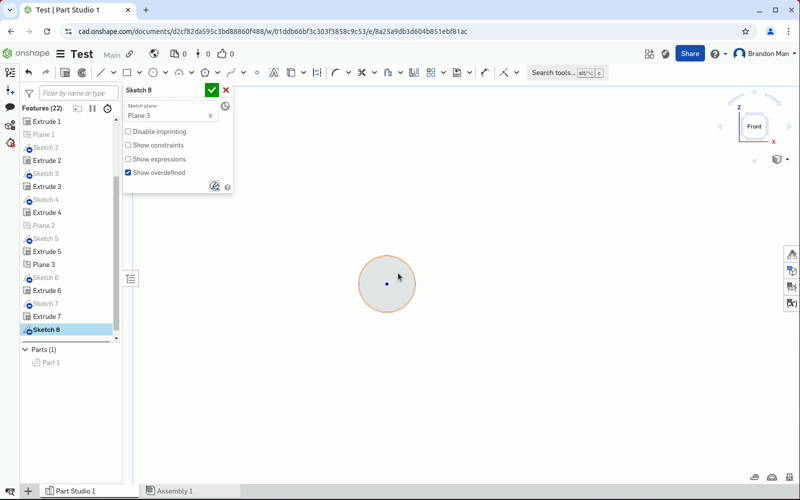
scroll(-6)
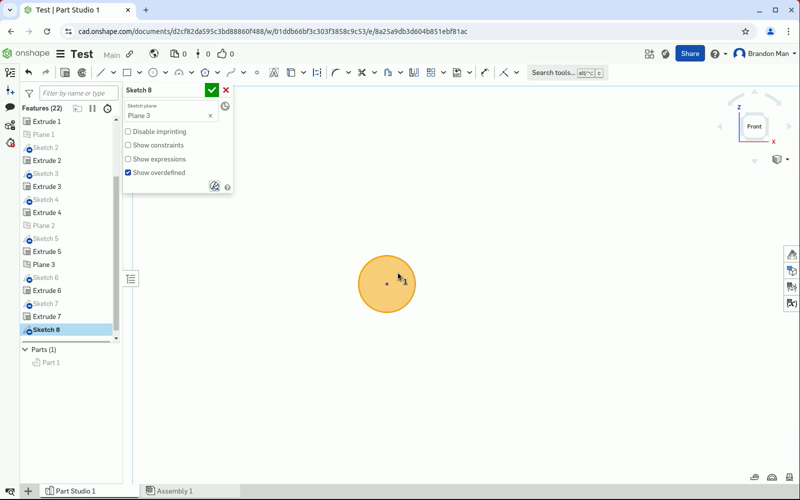
scroll(-6)
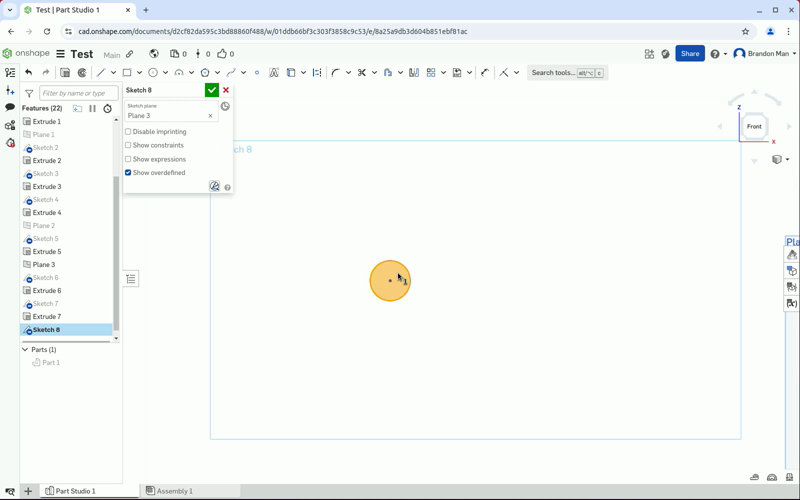
scroll(-6)
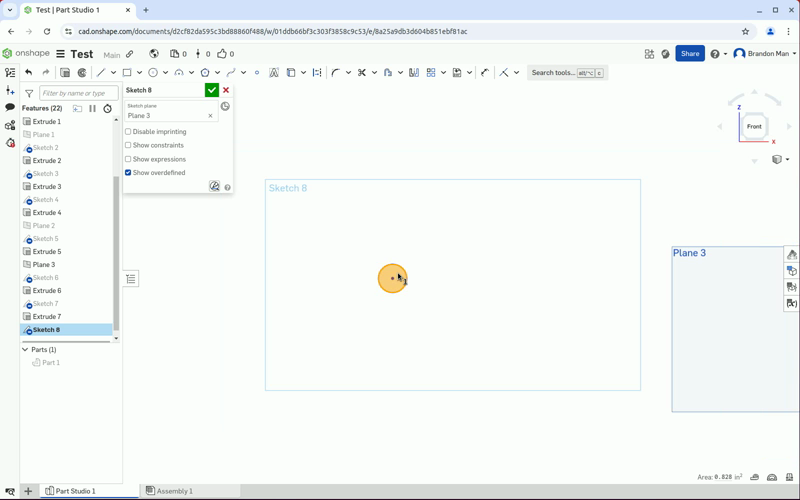
scroll(-6)
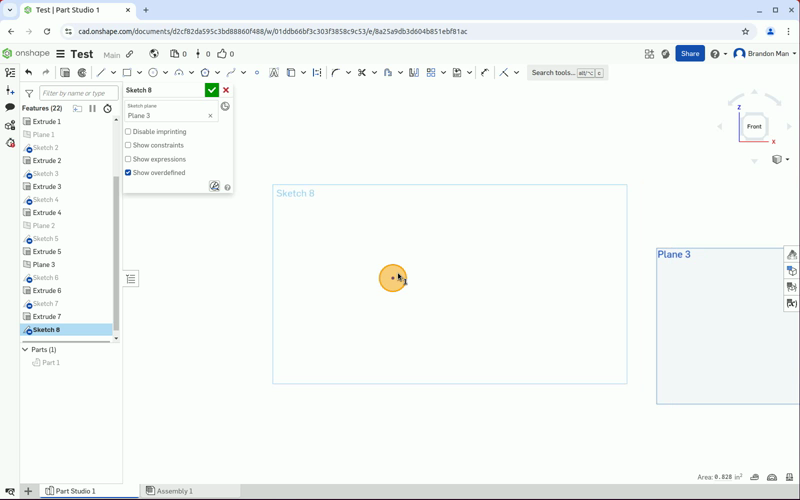
scroll(-6)
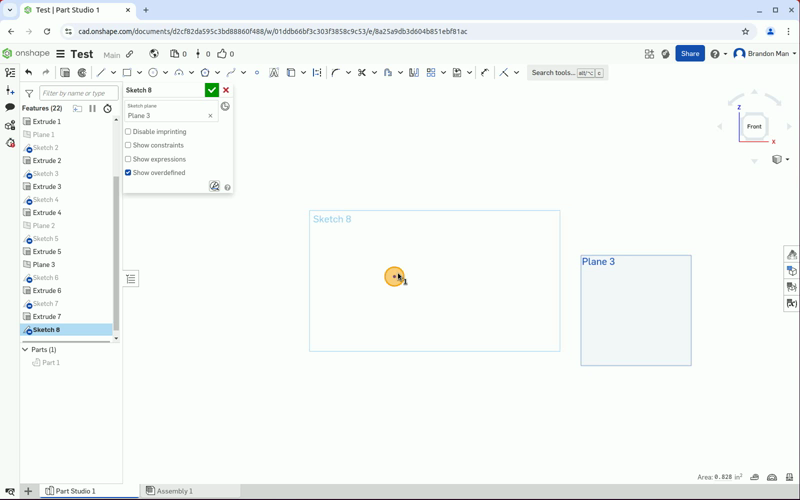
scroll(-6)
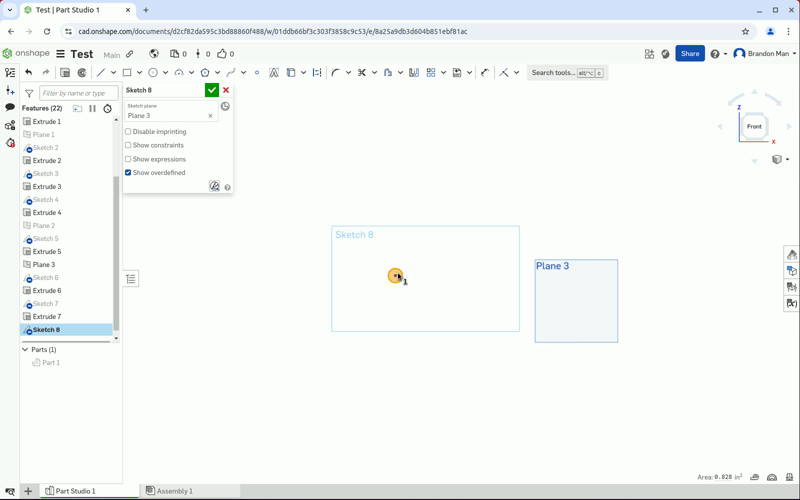
scroll(-6)
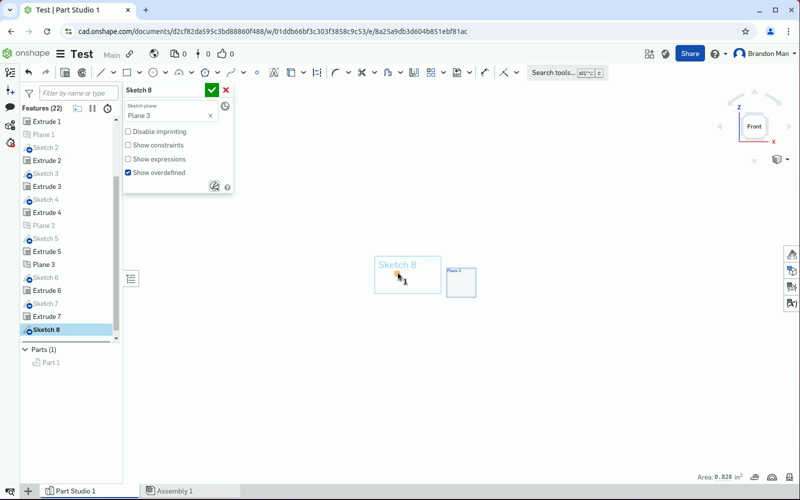
mouse_move(73, 352)
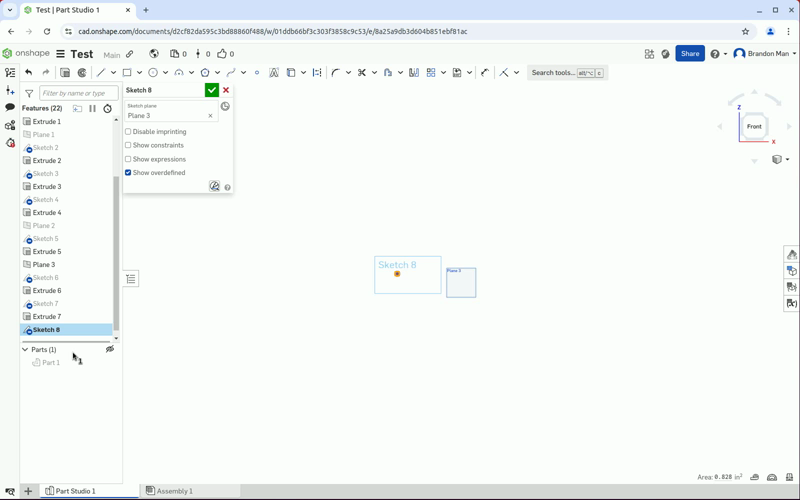
key(shift+y)
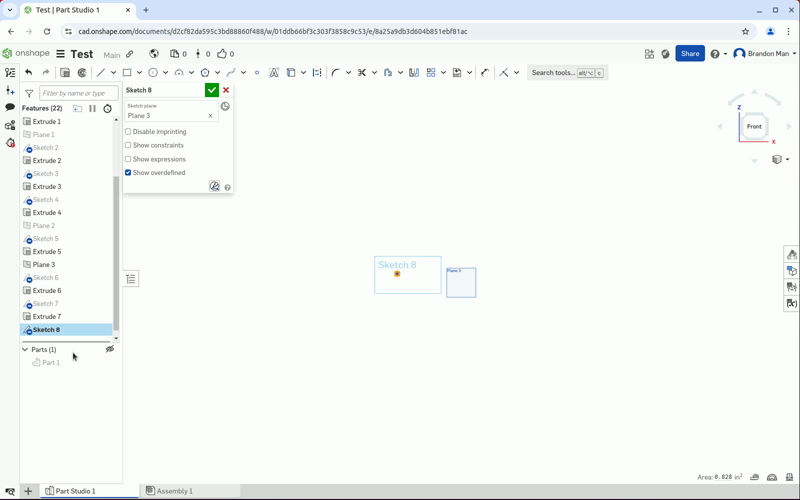
key(shift+e)
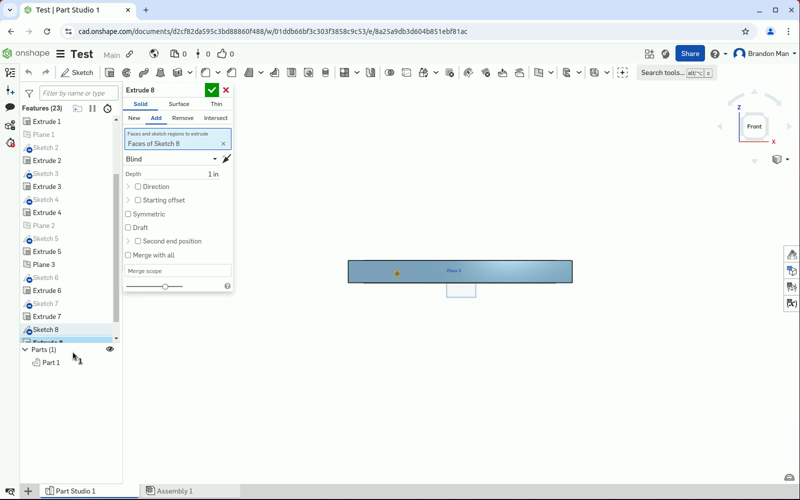
mouse_move(143, 106)
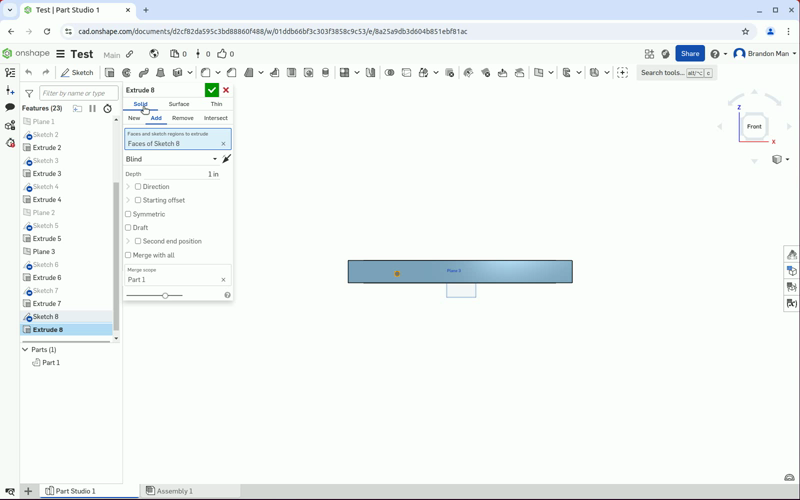
click(143, 106)
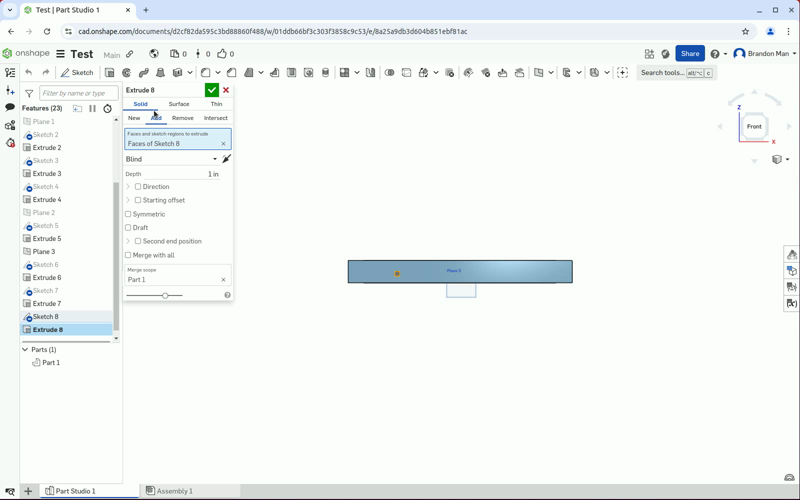
mouse_move(186, 120)
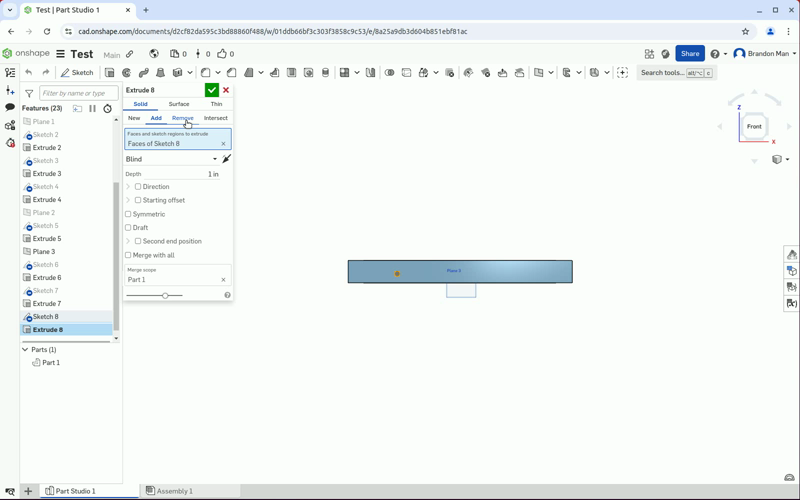
click(186, 120)
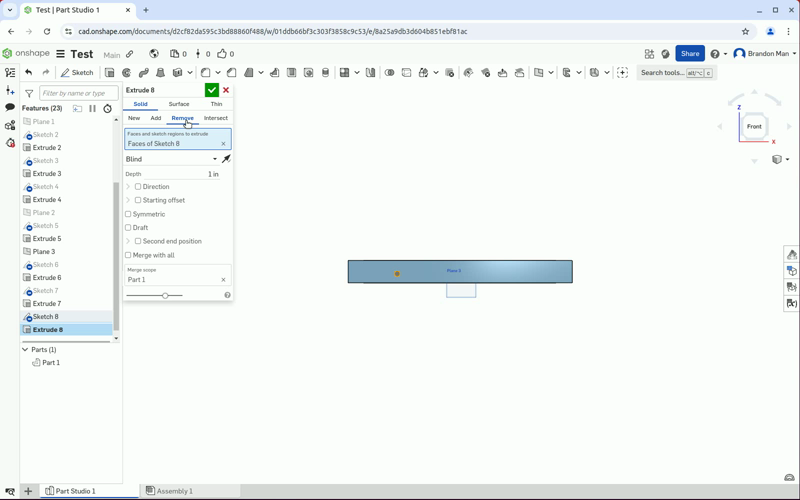
key(tab, 4)
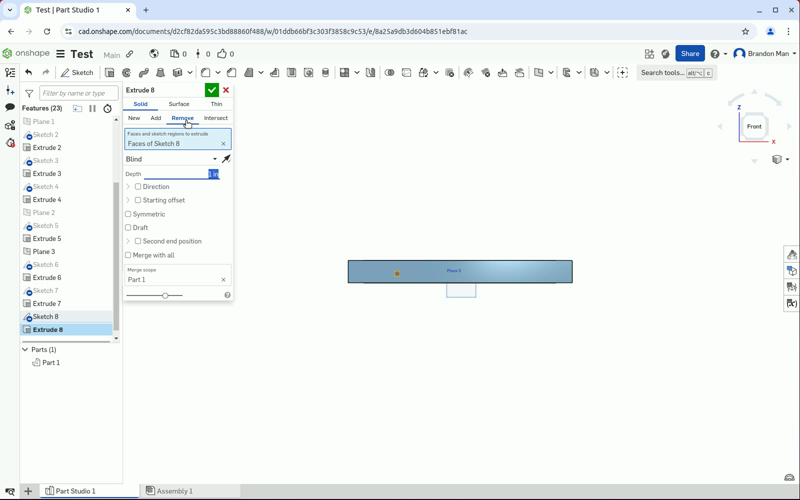
text(30.811)
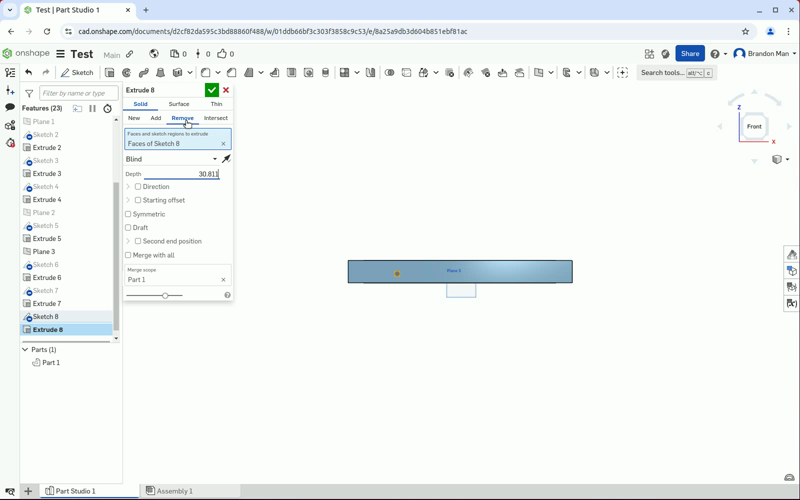
key(tab, 6)
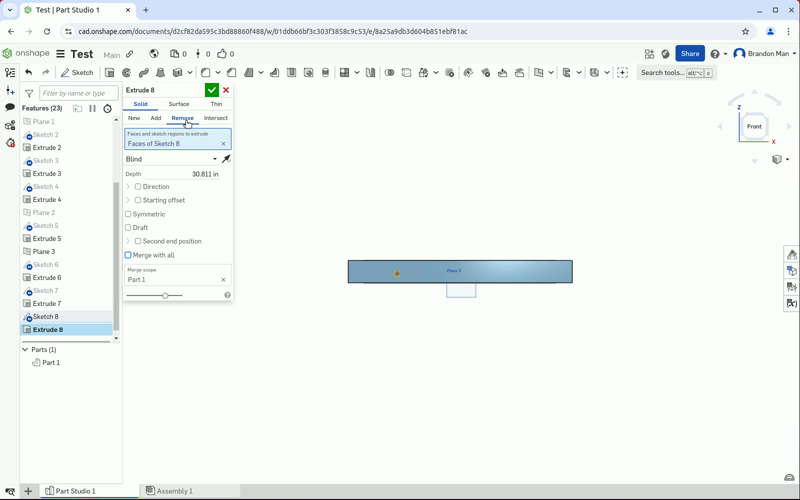
key(space)
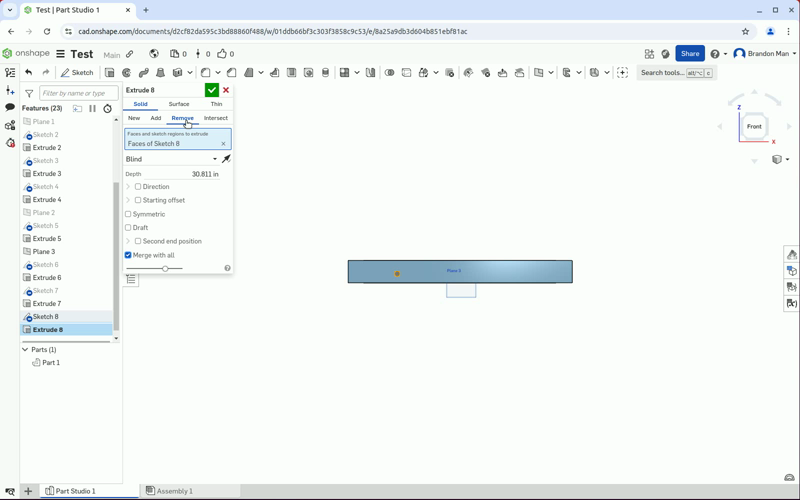
key(enter)
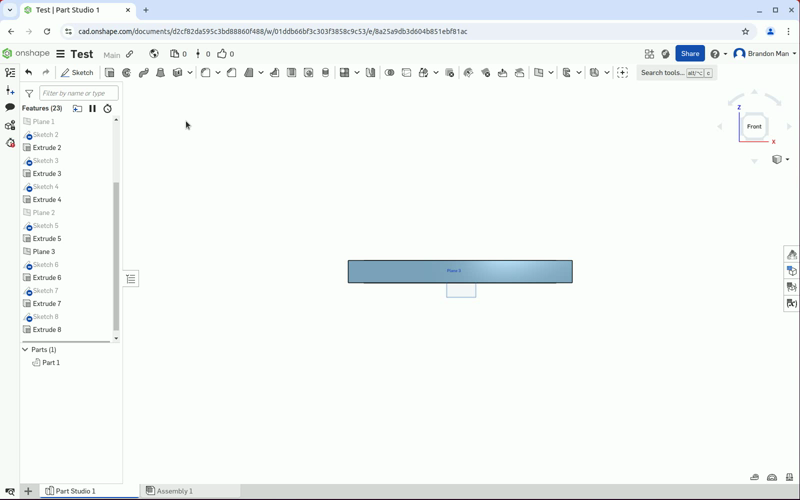
key(shift+h)
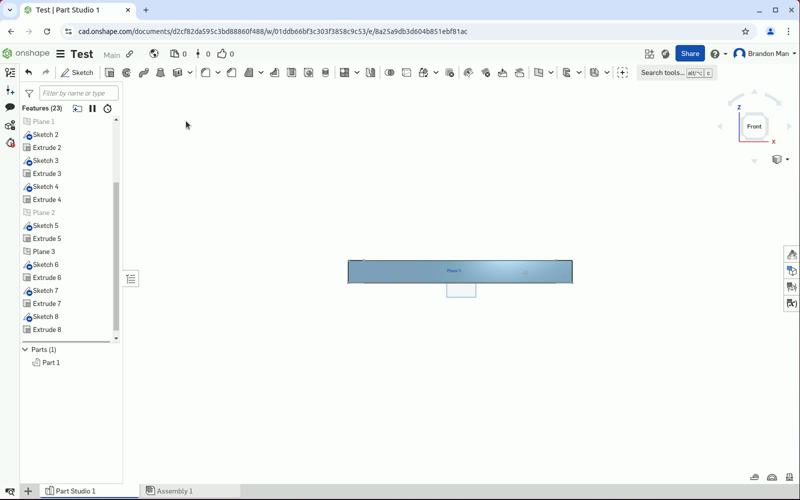
key(shift+h)
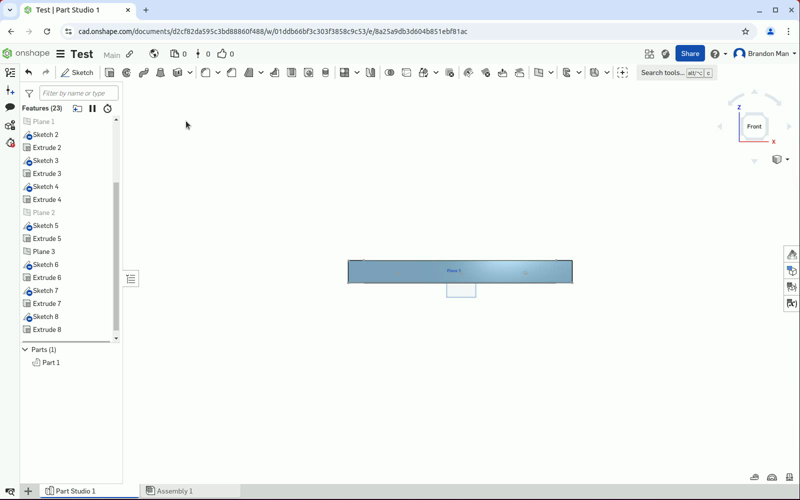
key(shift+7)
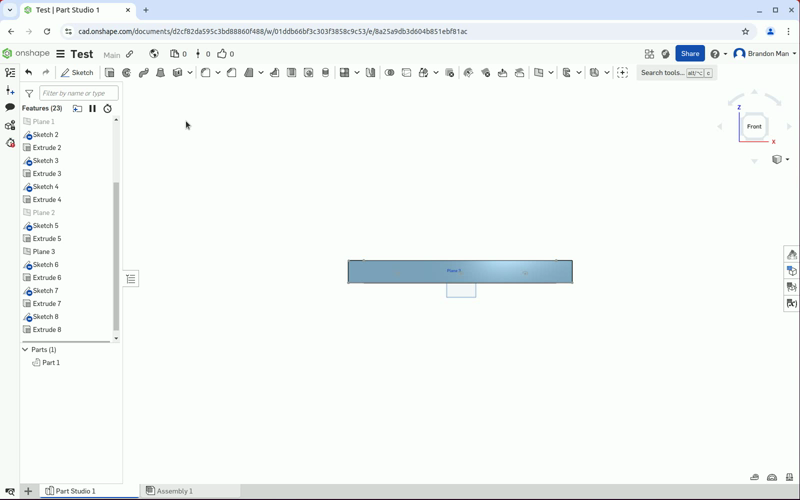
key(left, 2)
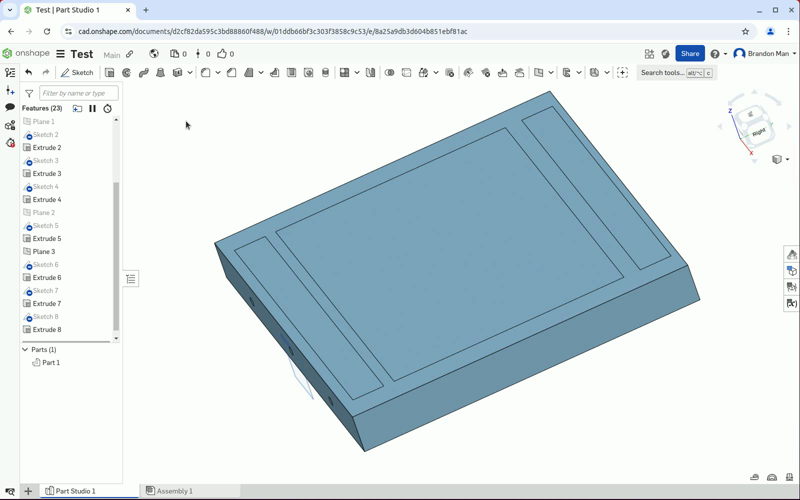
key(down, 2)
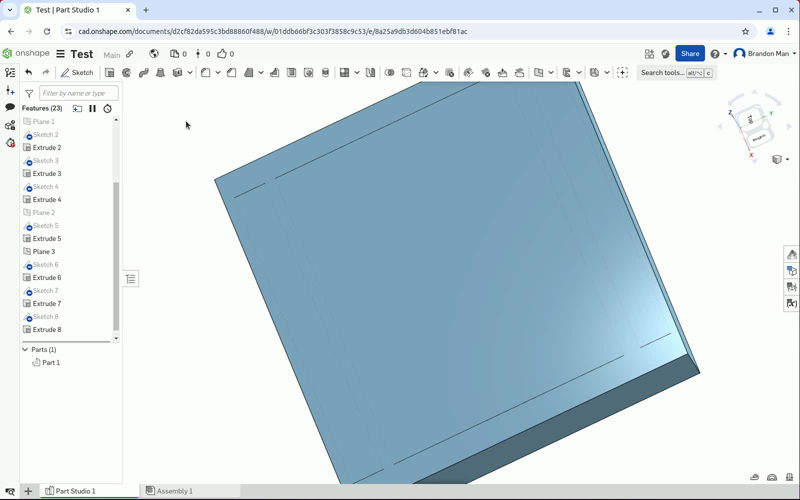
key(up, 2)
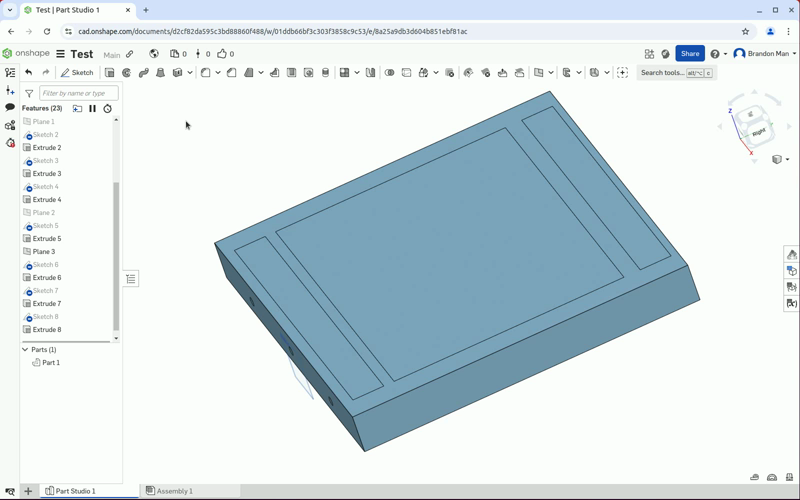
key(right, 2)
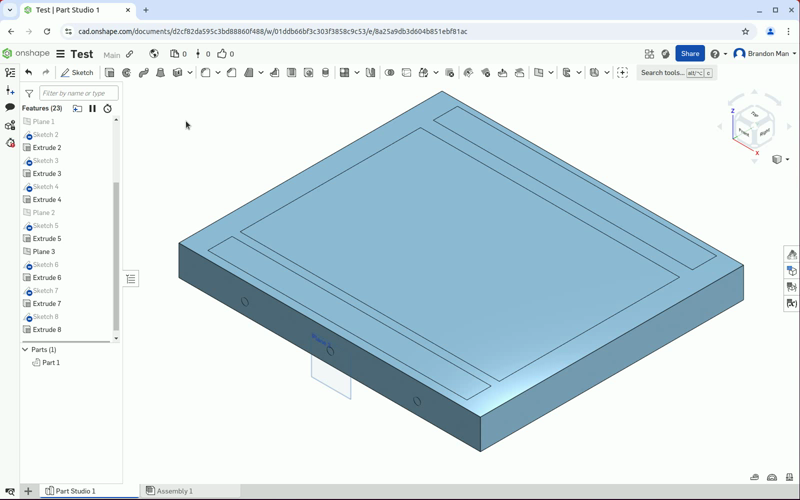
mouse_move(69, 98)
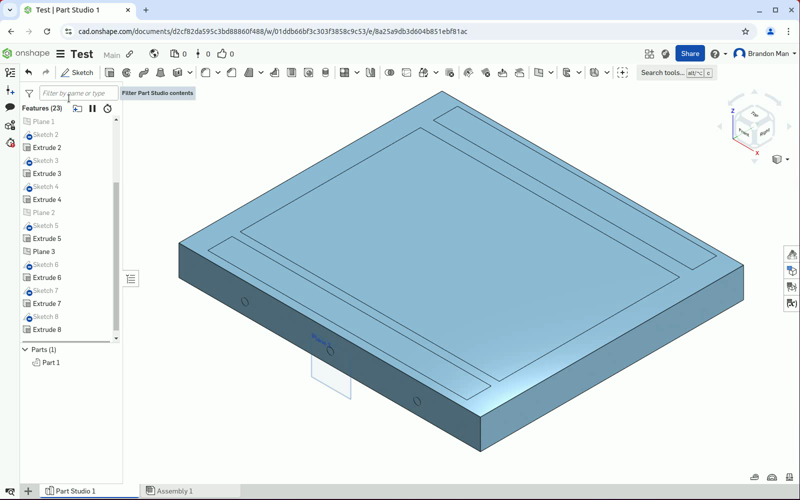
click(69, 98)